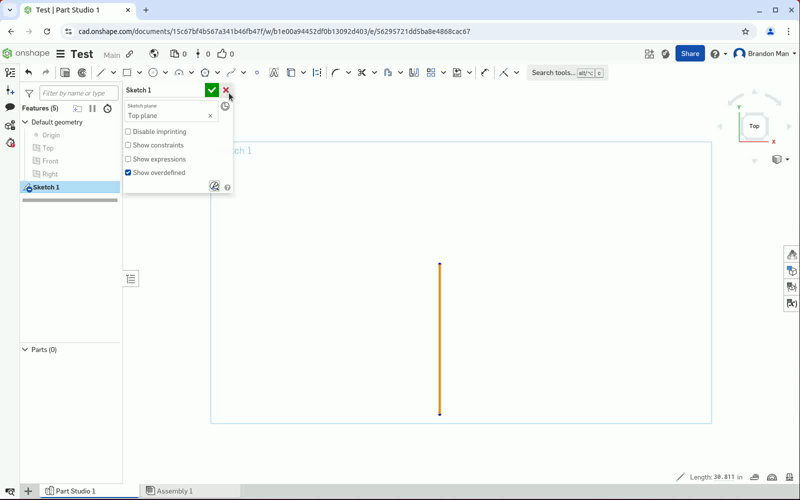
key(shift+h)
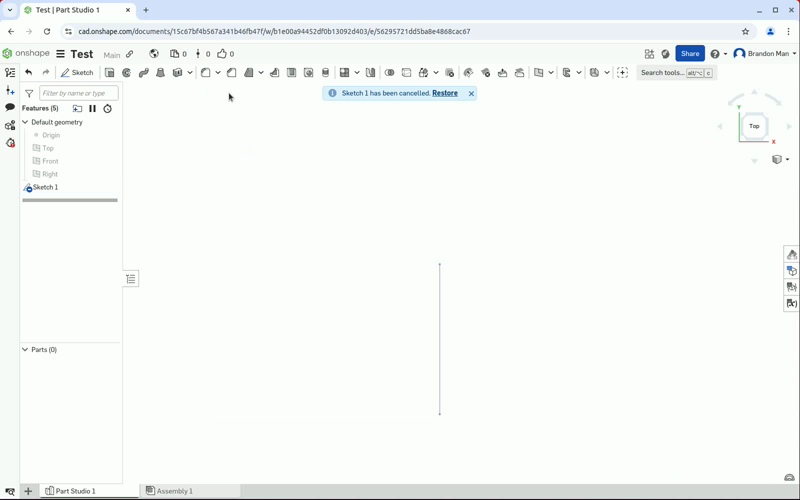
key(shift+s)
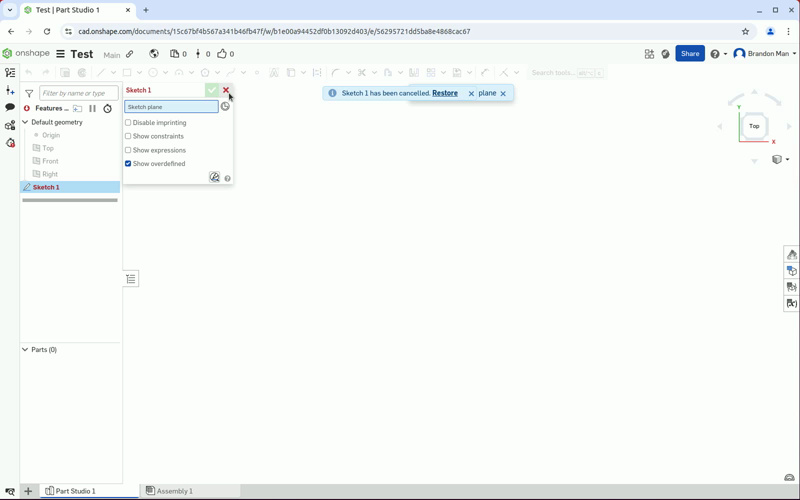
mouse_move(73, 150)
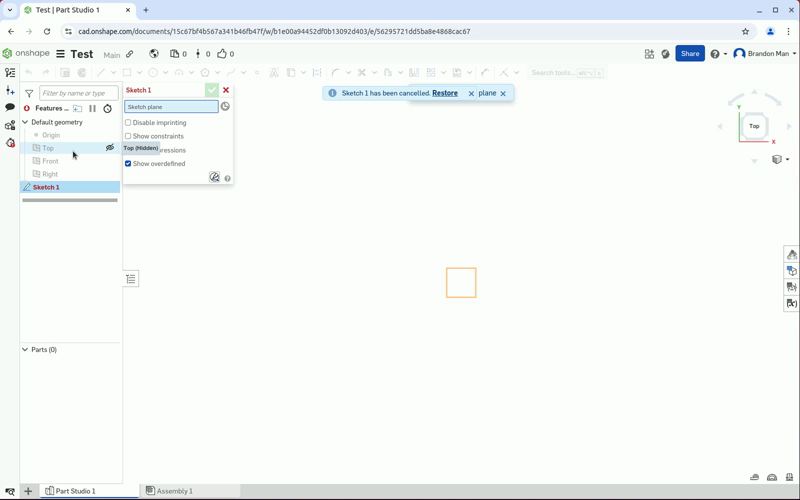
click(73, 150)
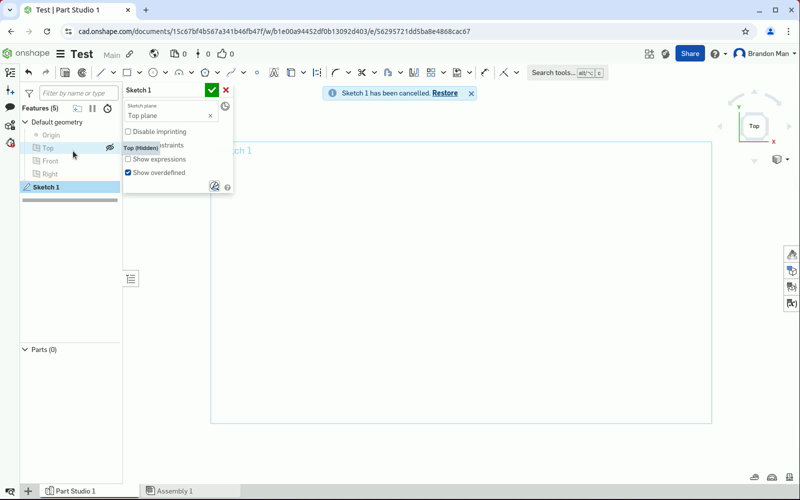
mouse_move(73, 352)
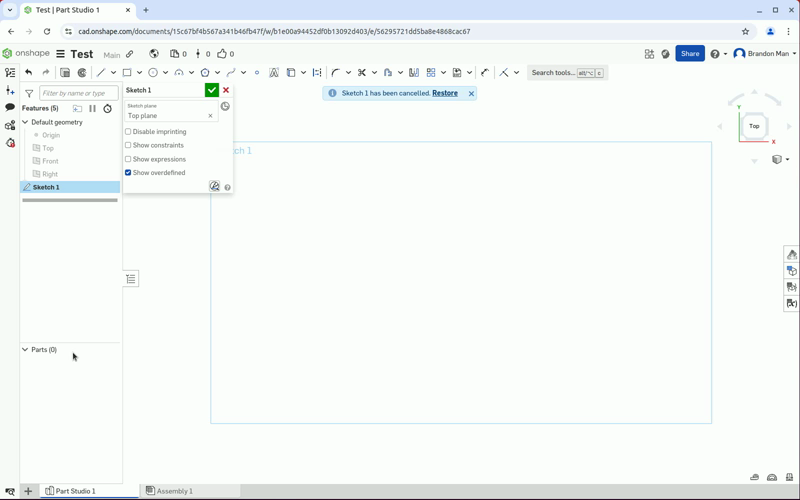
key(y)
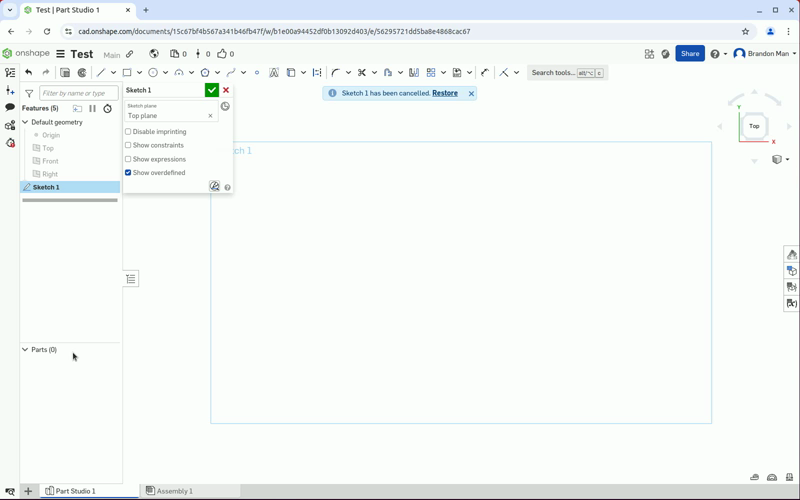
key(a)
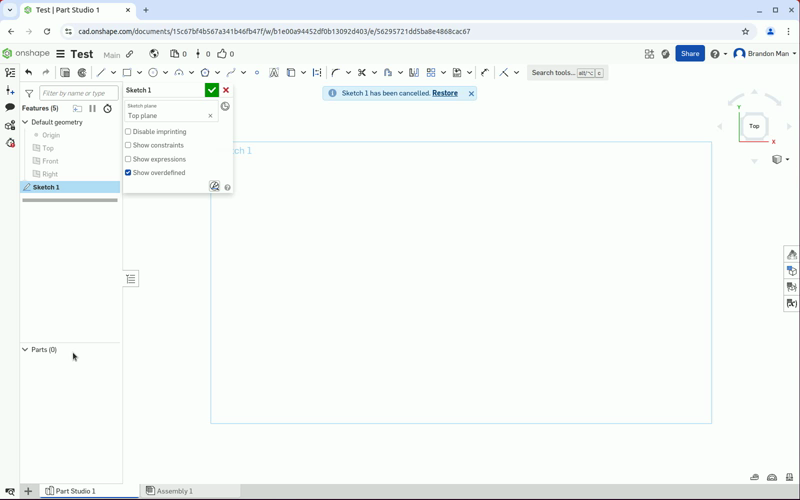
key_down(shift)
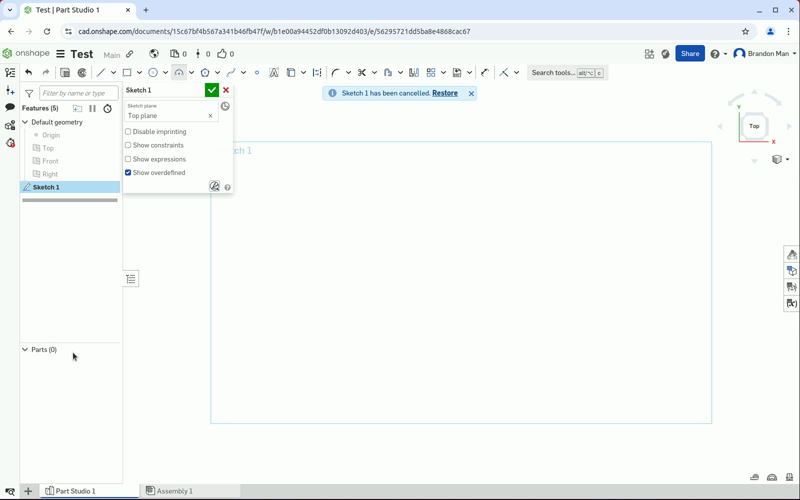
mouse_move(386, 318)
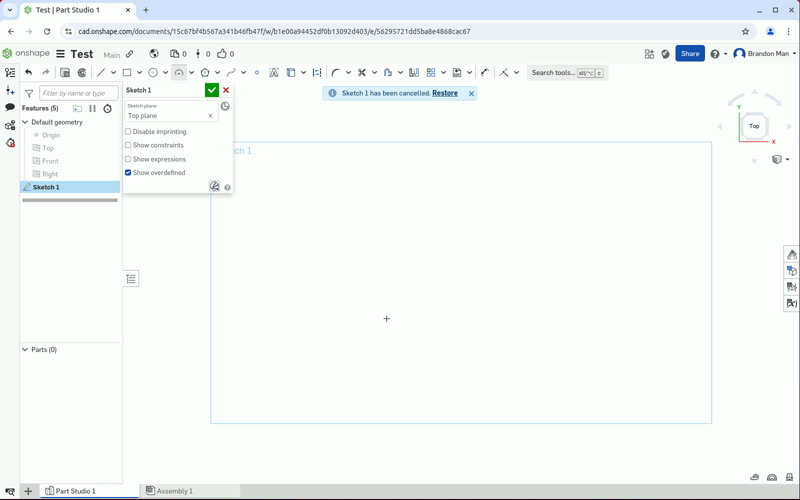
click(386, 318)
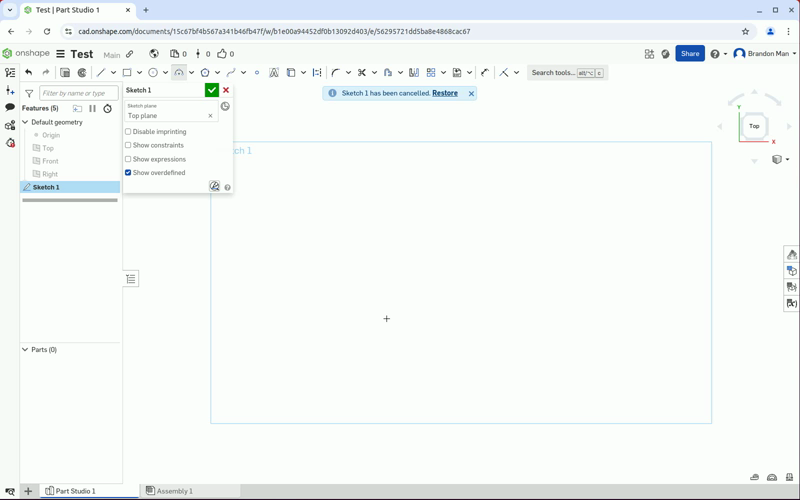
key_up(shift)
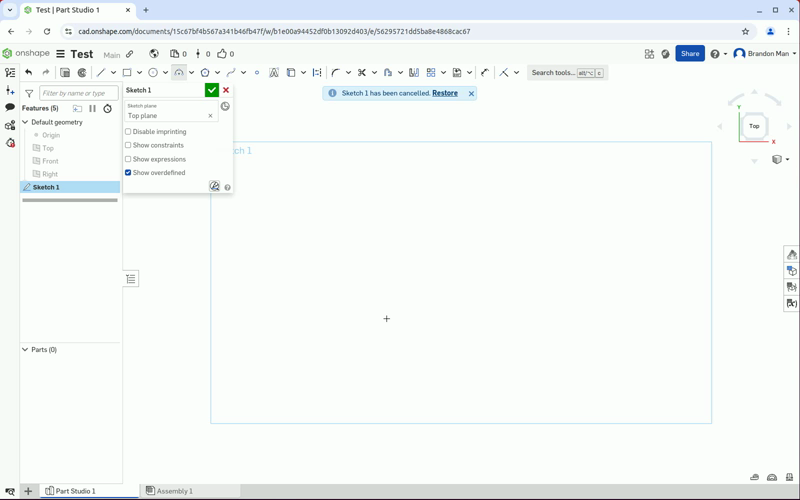
key_down(shift)
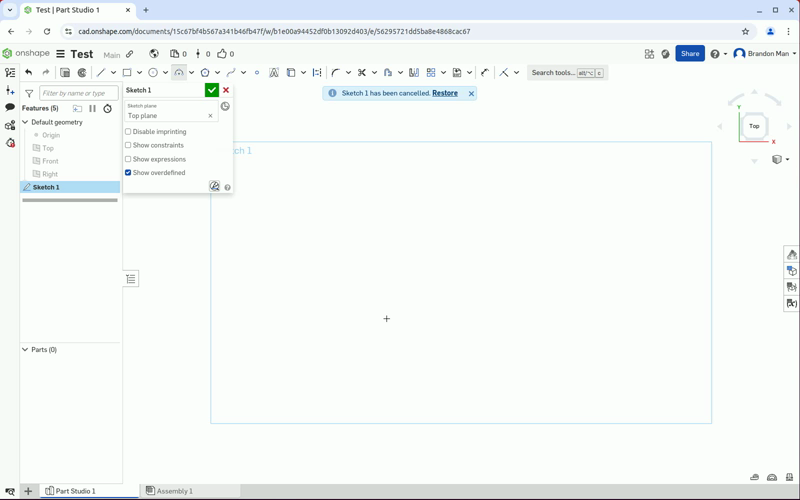
mouse_move(386, 242)
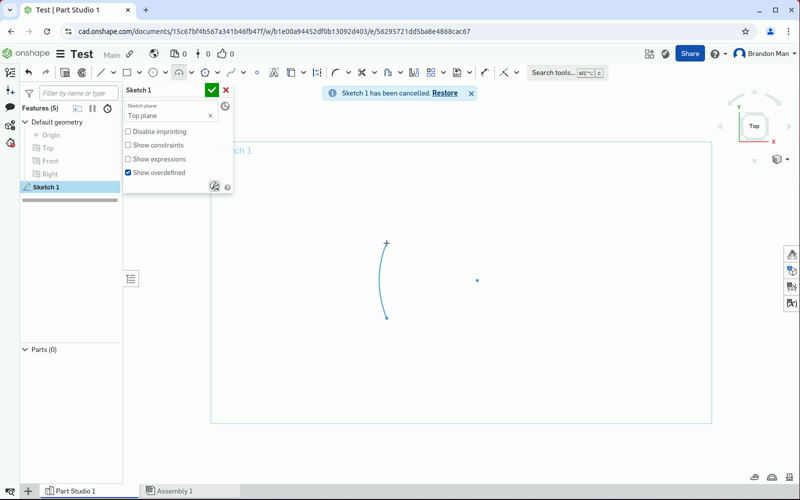
click(386, 242)
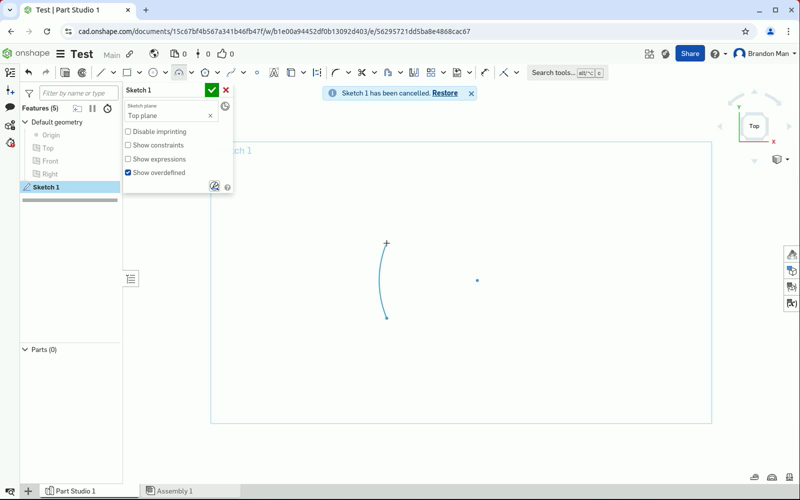
mouse_move(424, 280)
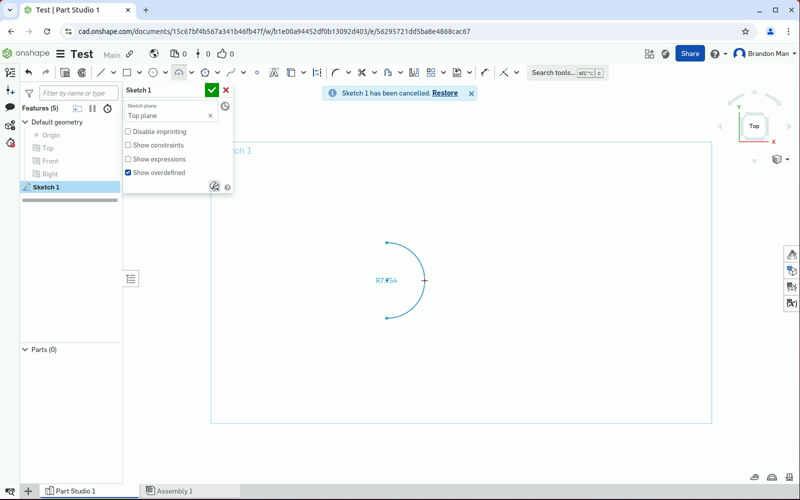
click(424, 280)
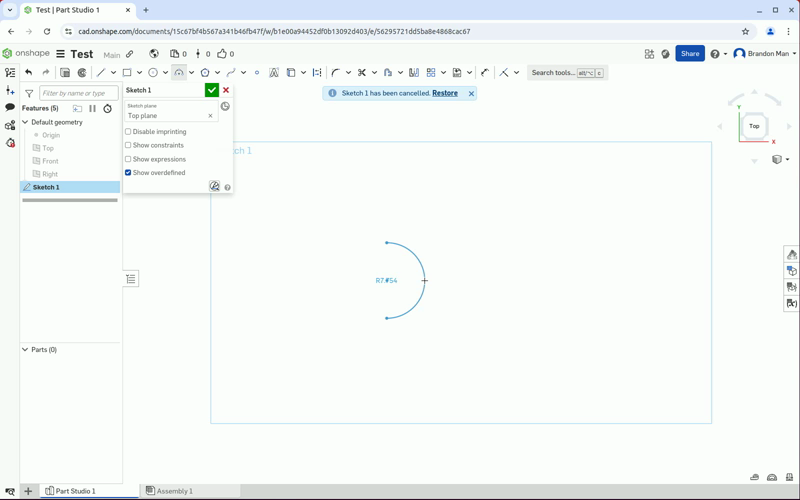
key_up(shift)
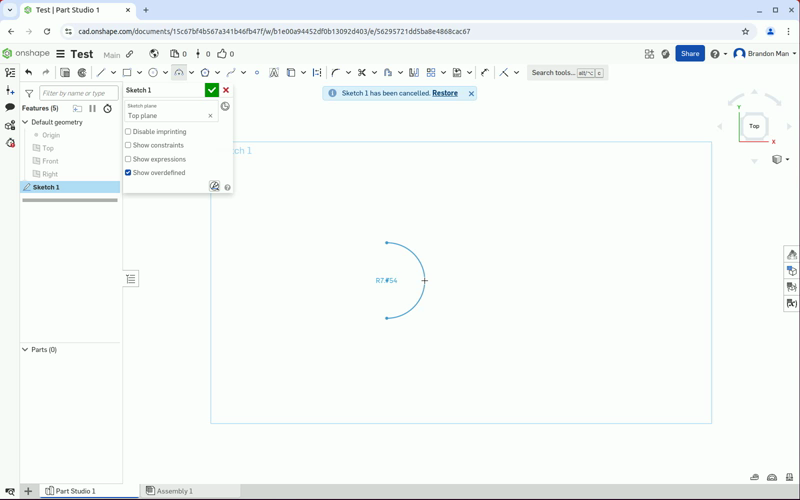
key(esc)
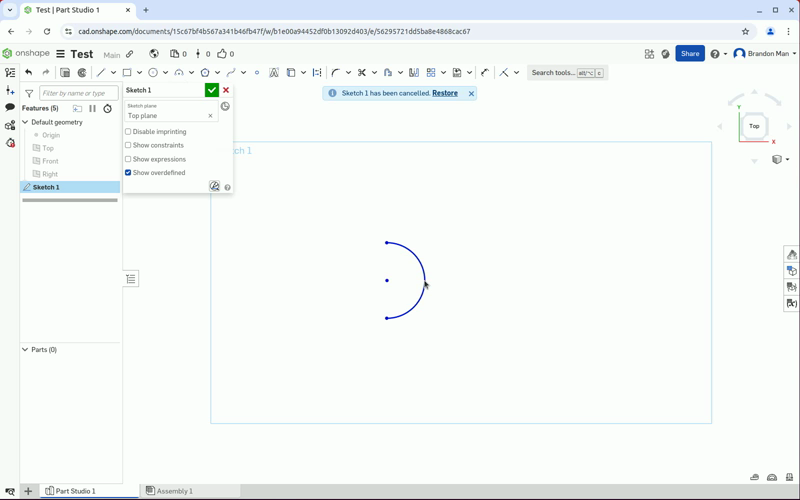
key(l)
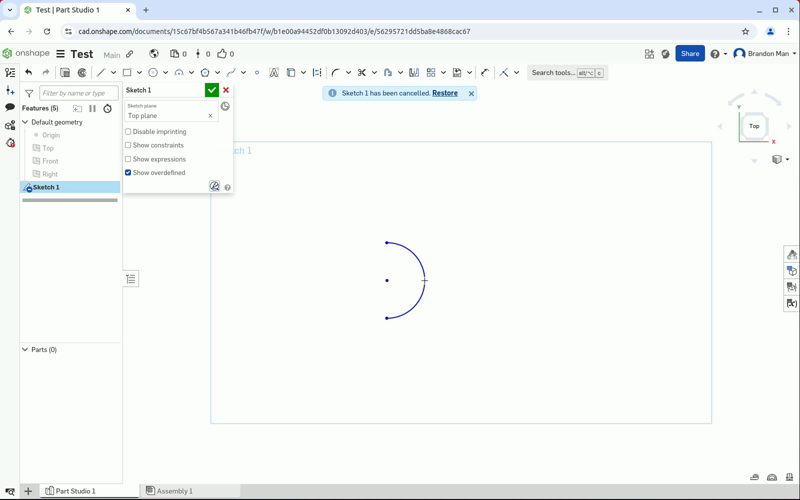
mouse_move(386, 242)
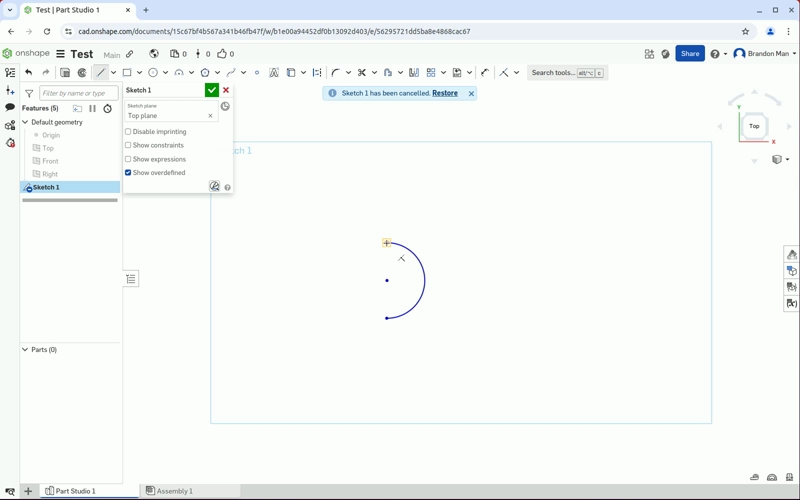
click(386, 242)
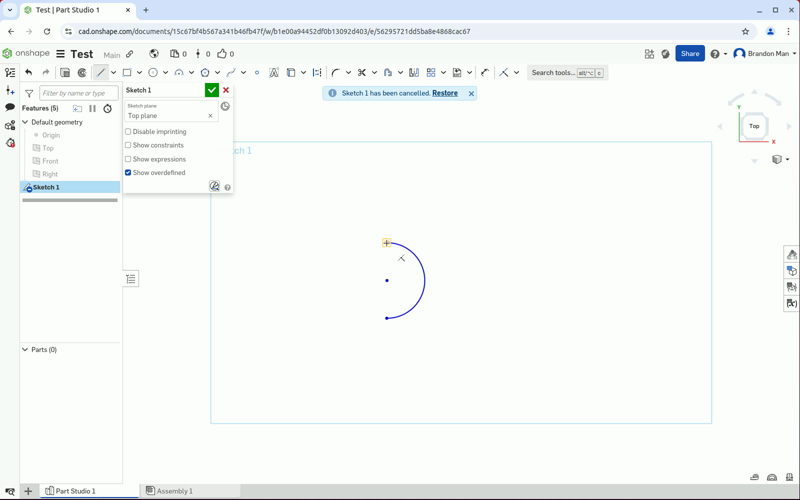
key_down(shift)
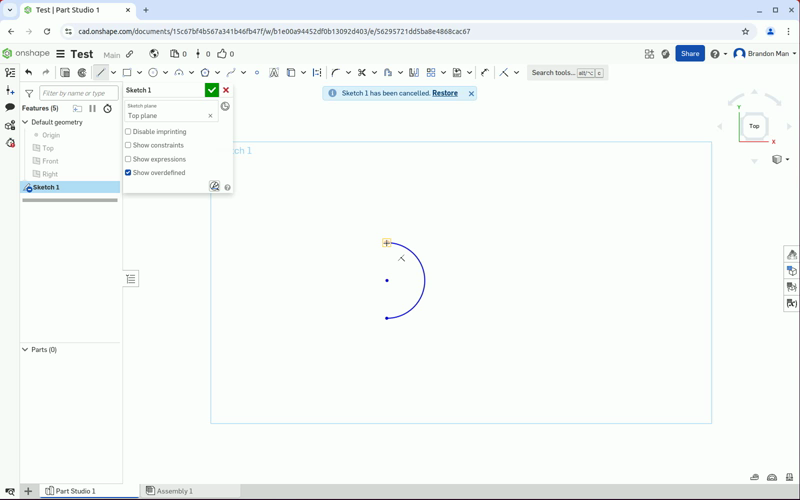
mouse_move(417, 242)
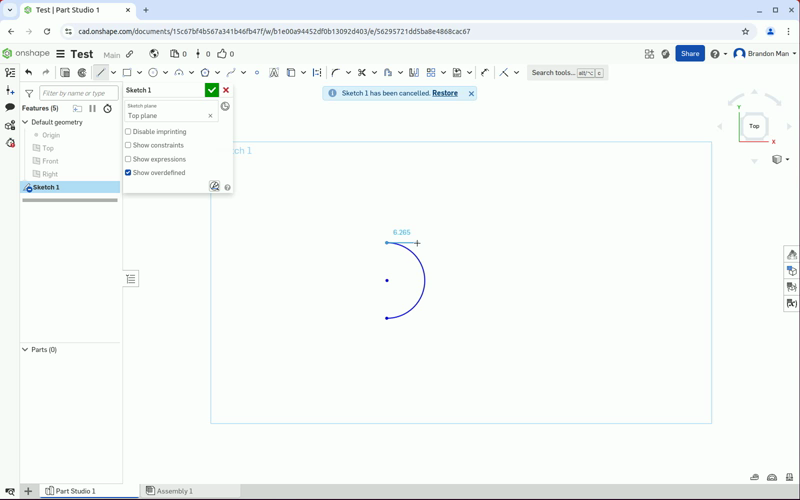
mouse_move(386, 255)
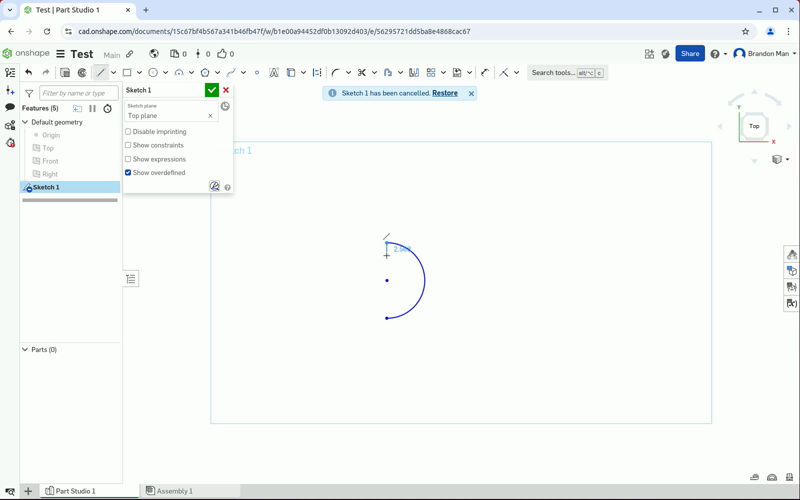
click(386, 255)
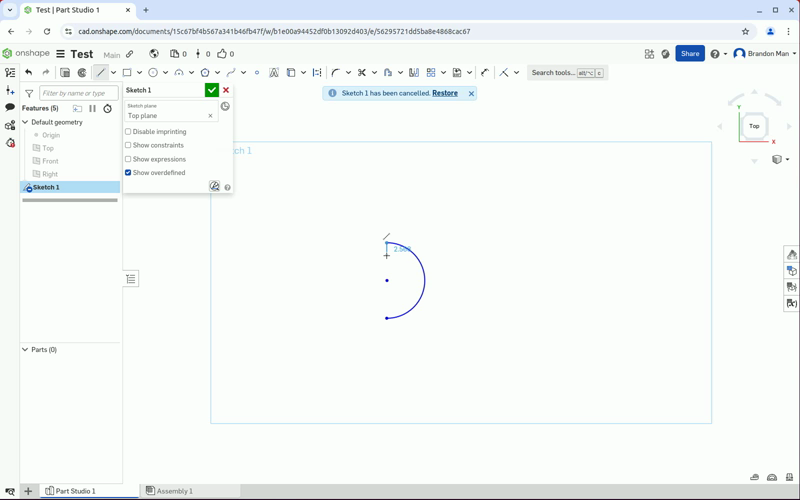
key_up(shift)
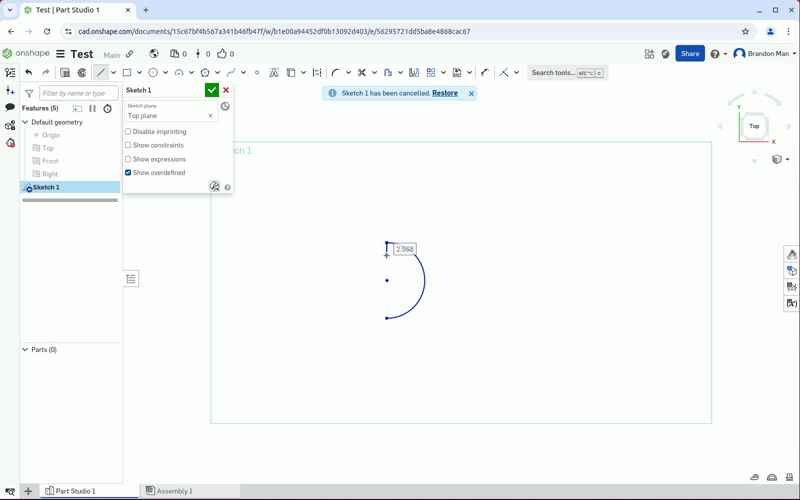
key(esc)
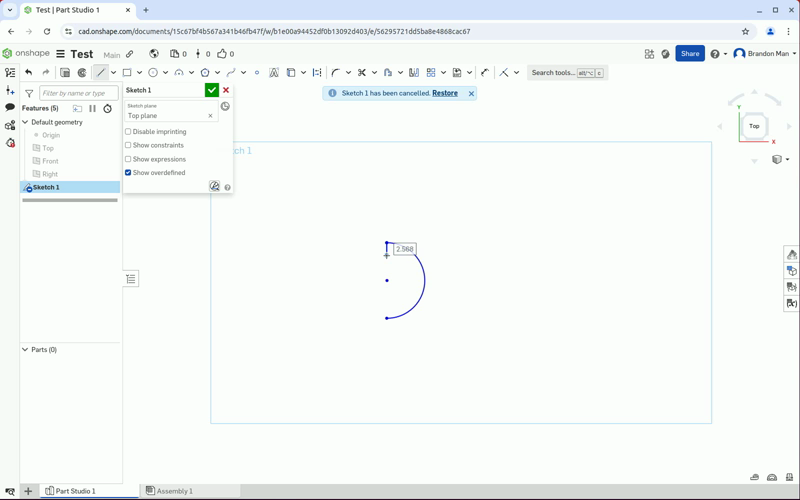
key(a)
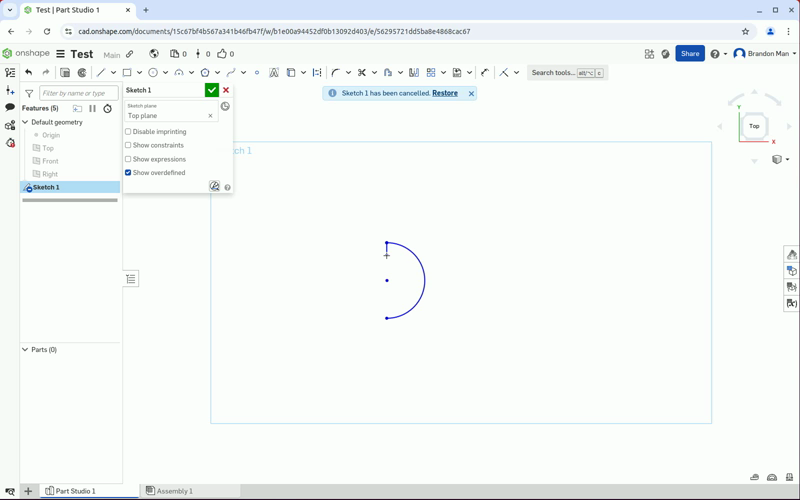
mouse_move(386, 255)
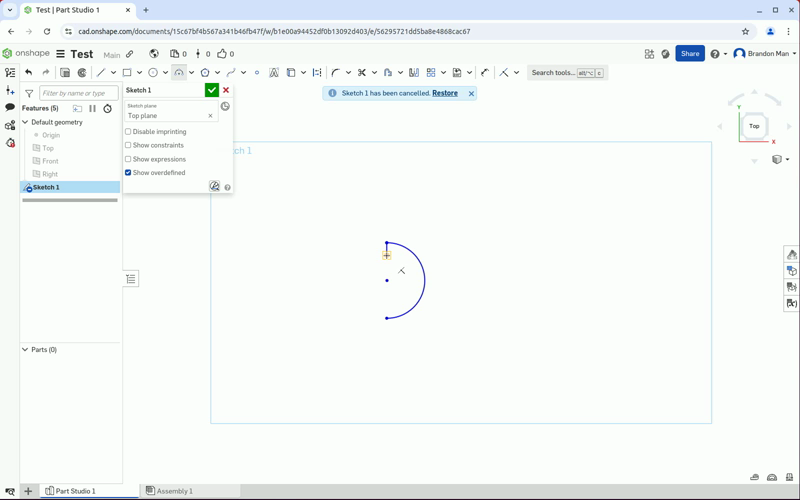
click(386, 255)
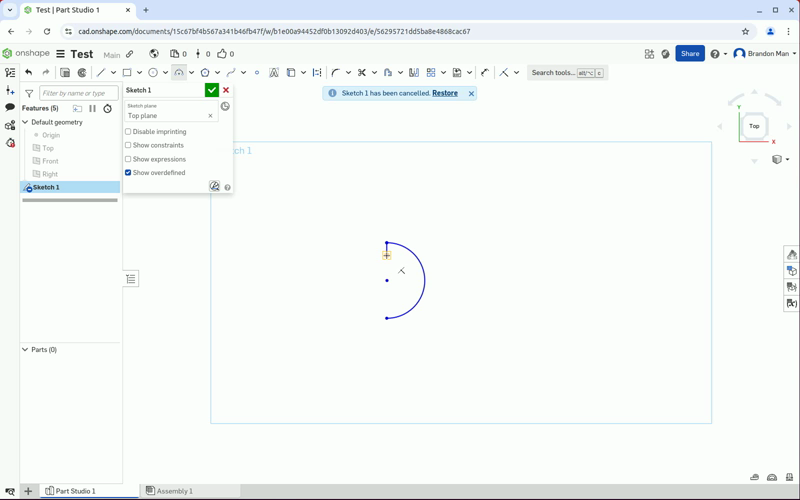
key_down(shift)
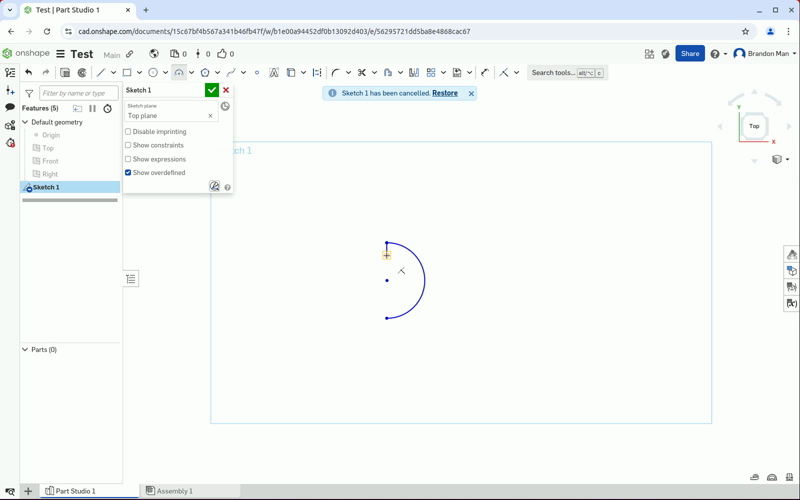
mouse_move(386, 305)
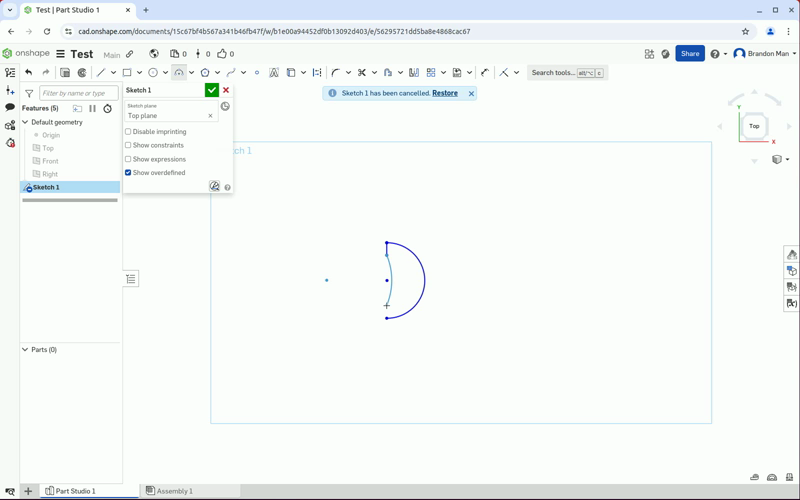
click(386, 305)
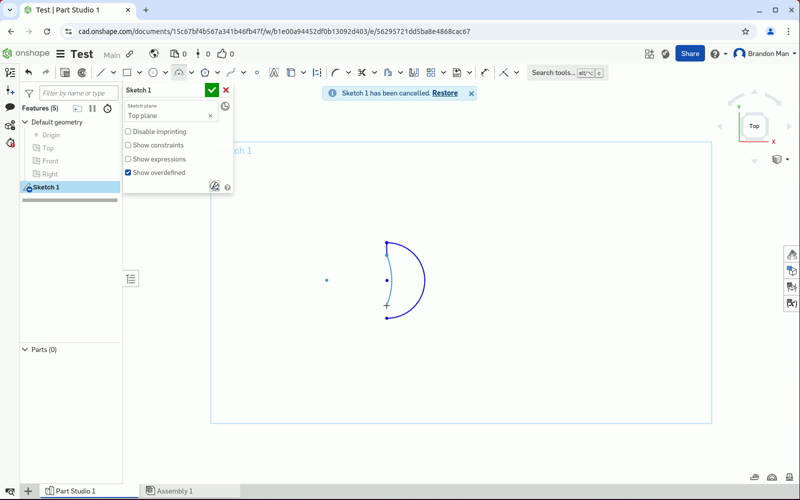
mouse_move(411, 280)
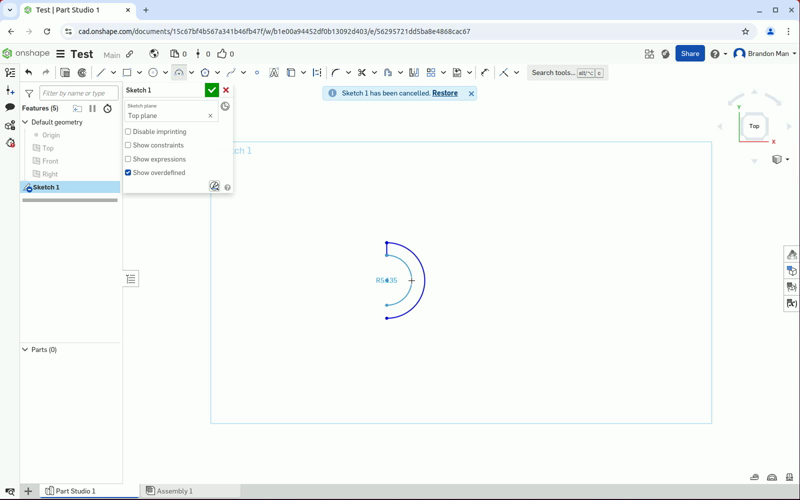
click(411, 280)
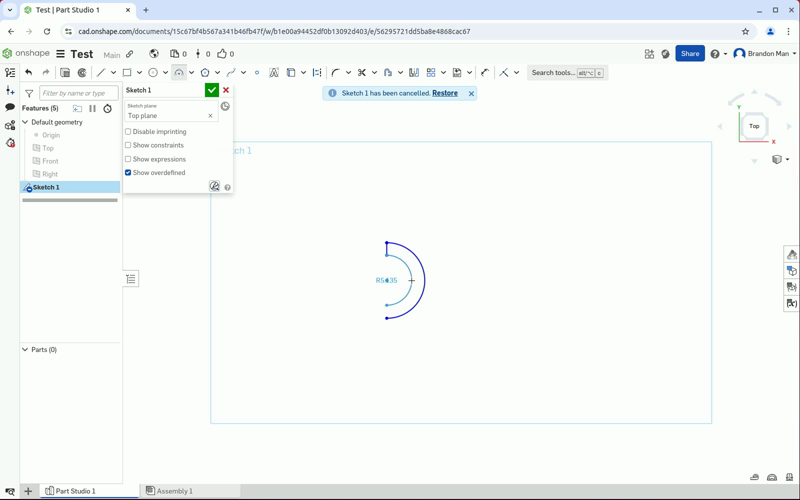
key_up(shift)
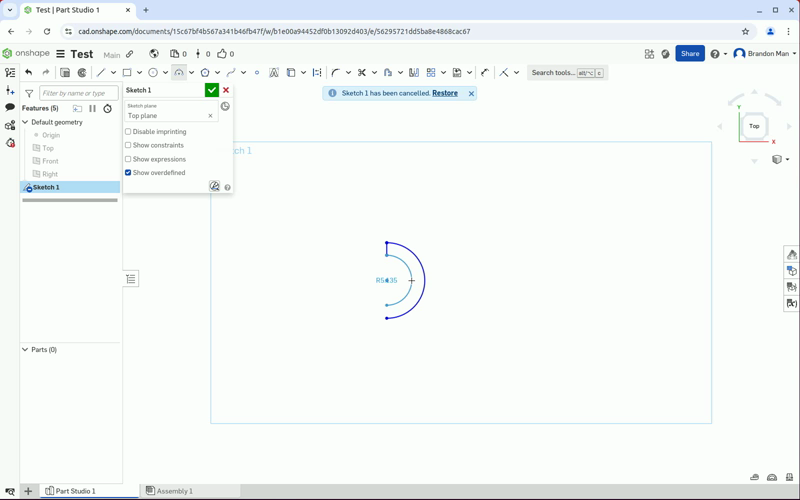
key(esc)
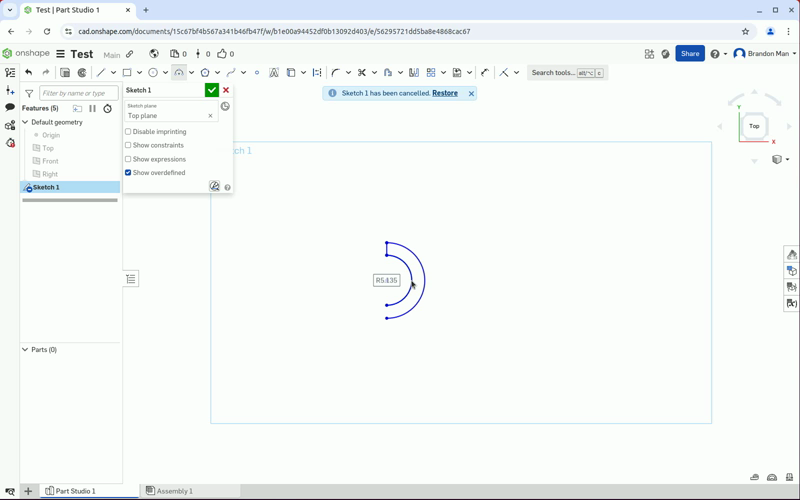
key(l)
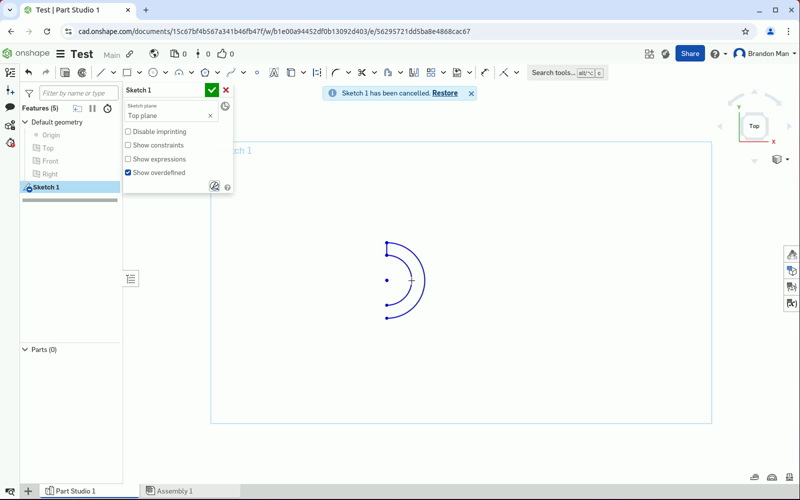
mouse_move(386, 305)
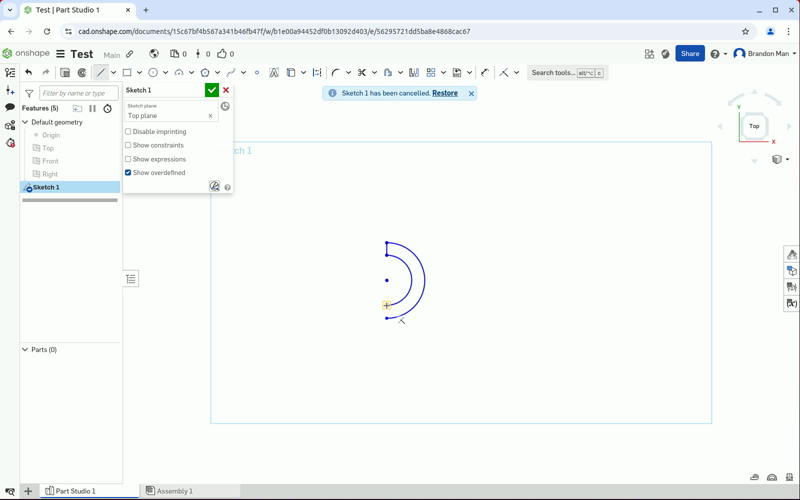
click(386, 305)
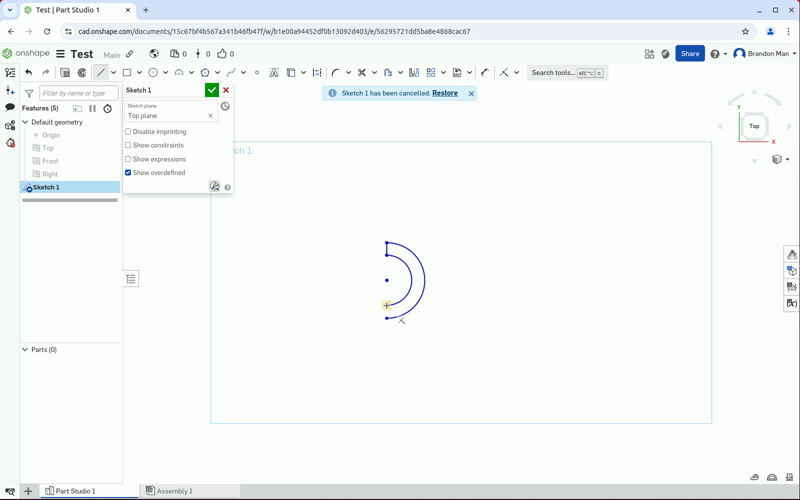
mouse_move(417, 305)
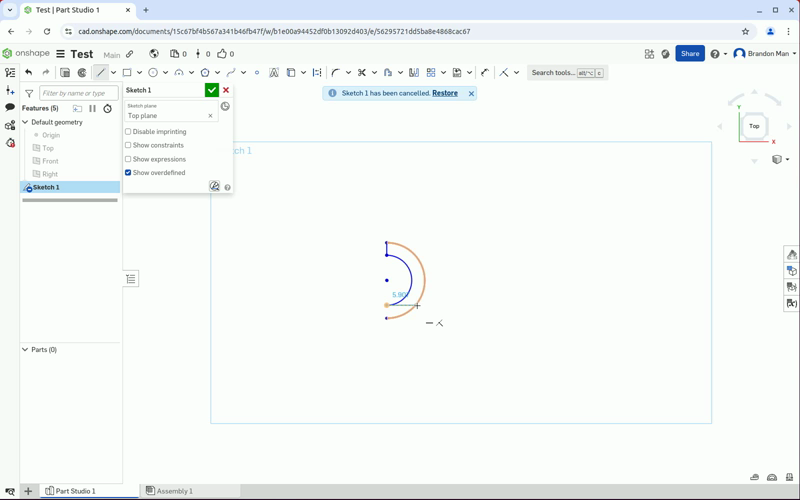
key_down(shift)
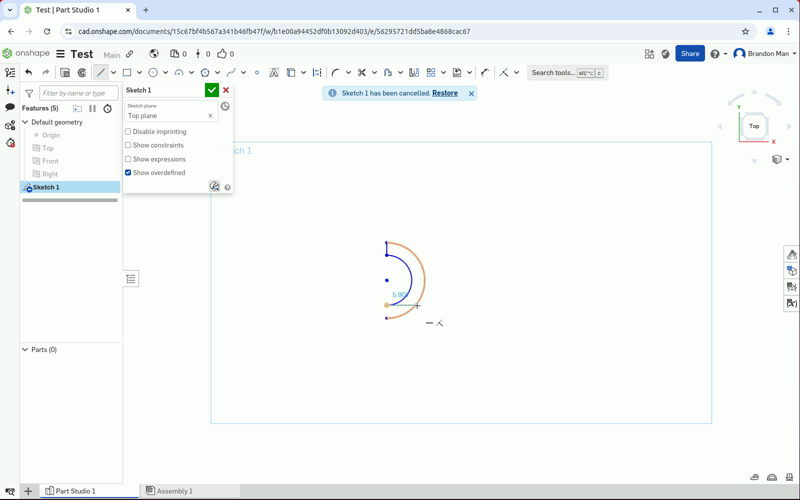
mouse_move(386, 318)
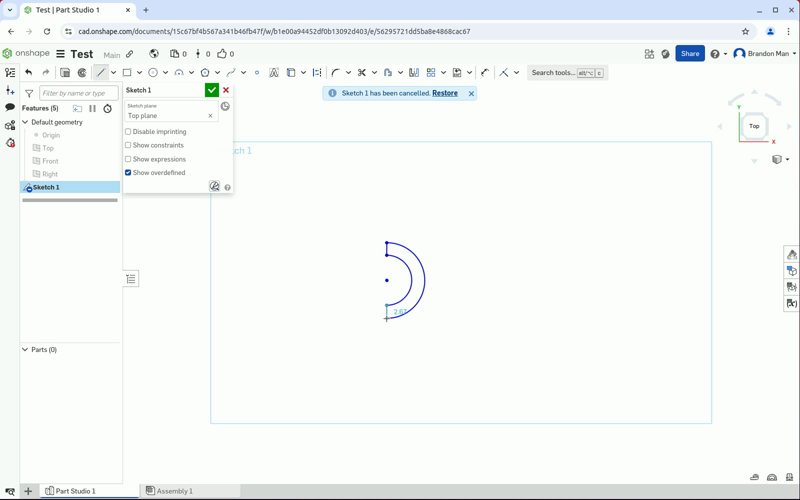
key_up(shift)
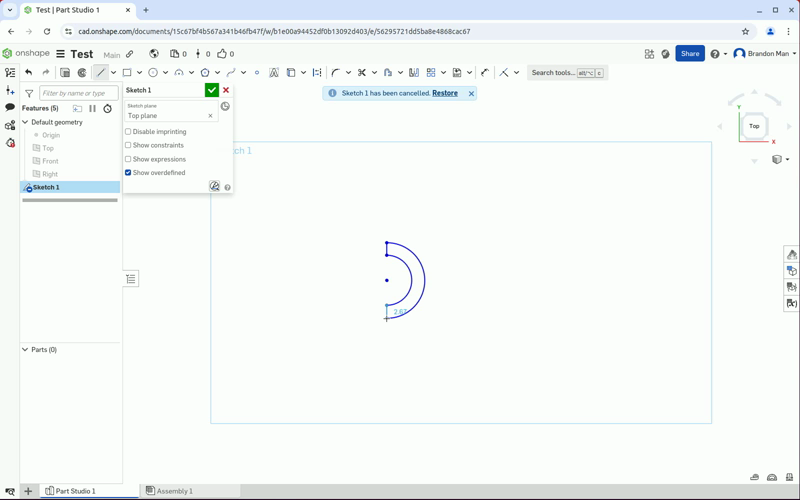
click(386, 318)
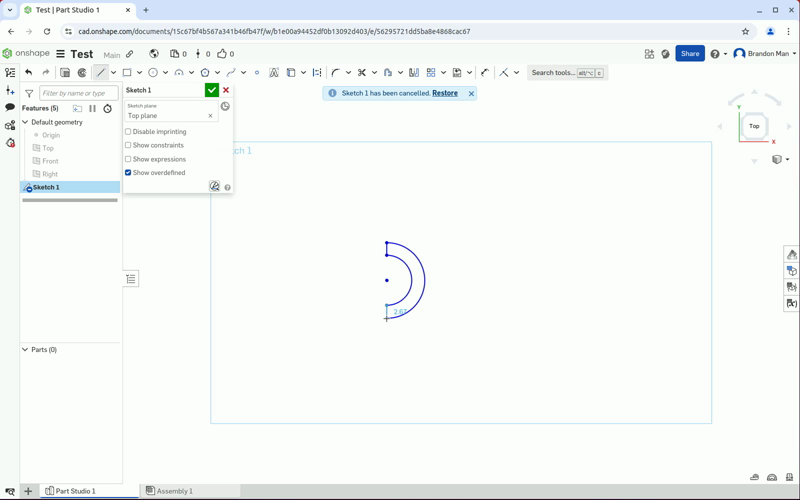
key(esc)
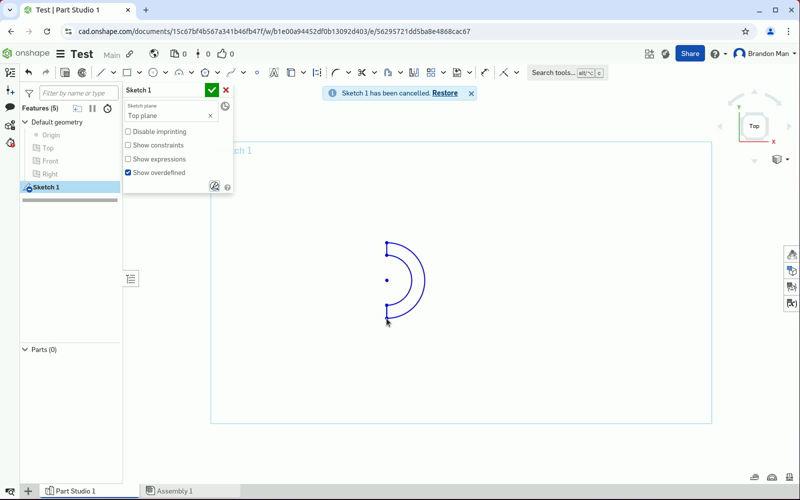
mouse_move(412, 277)
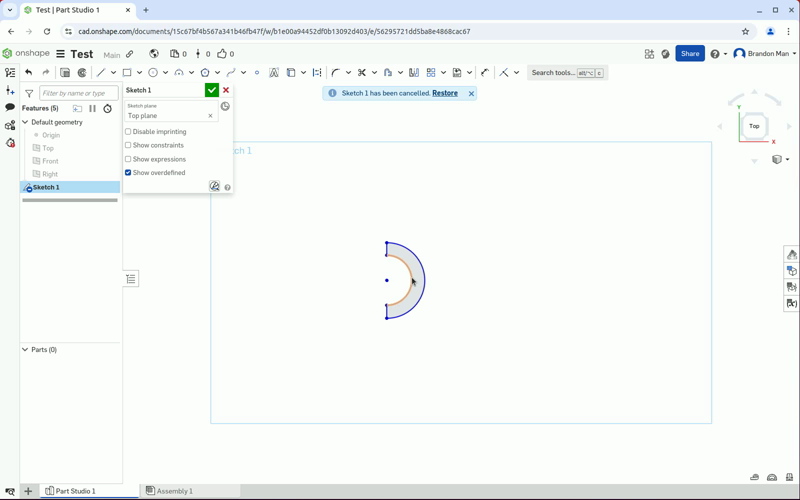
scroll(6)
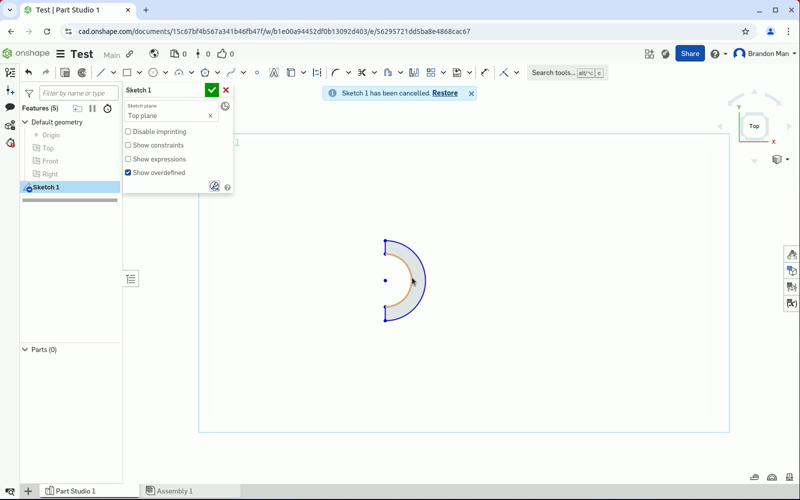
scroll(6)
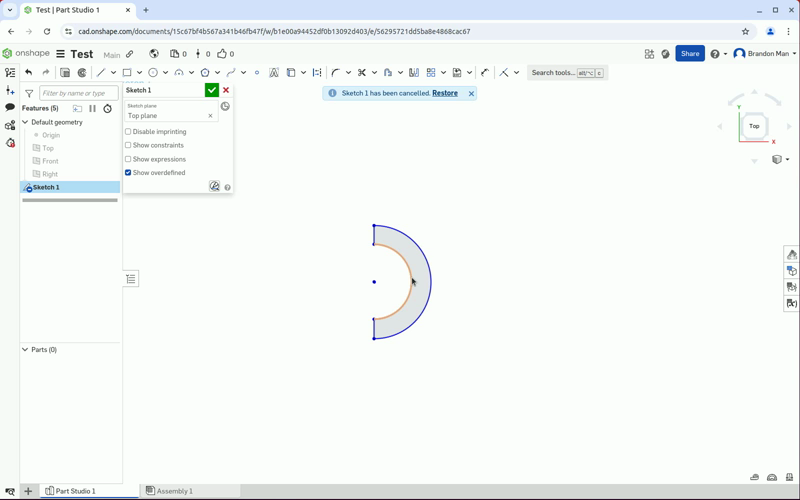
scroll(6)
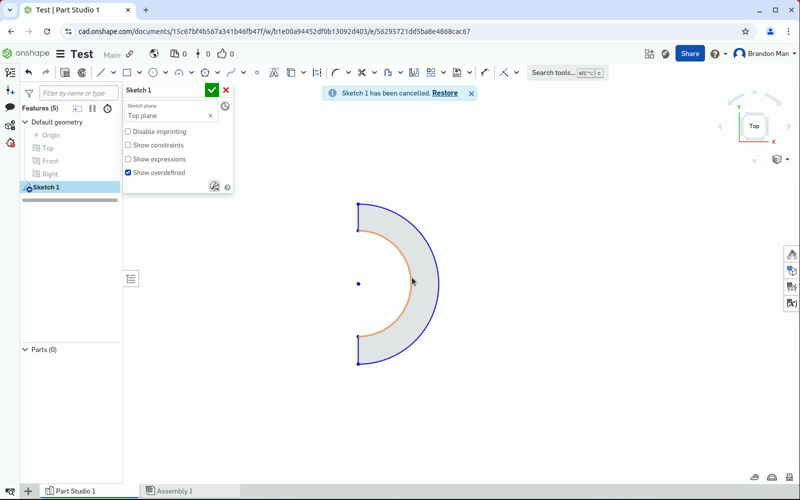
scroll(6)
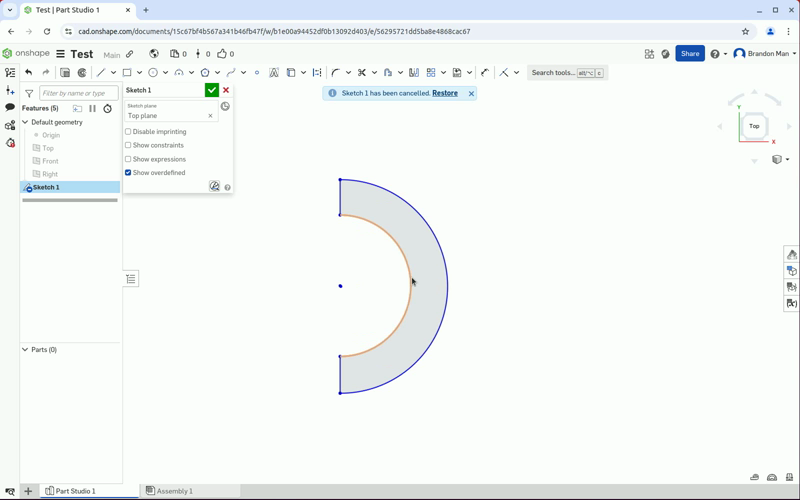
scroll(6)
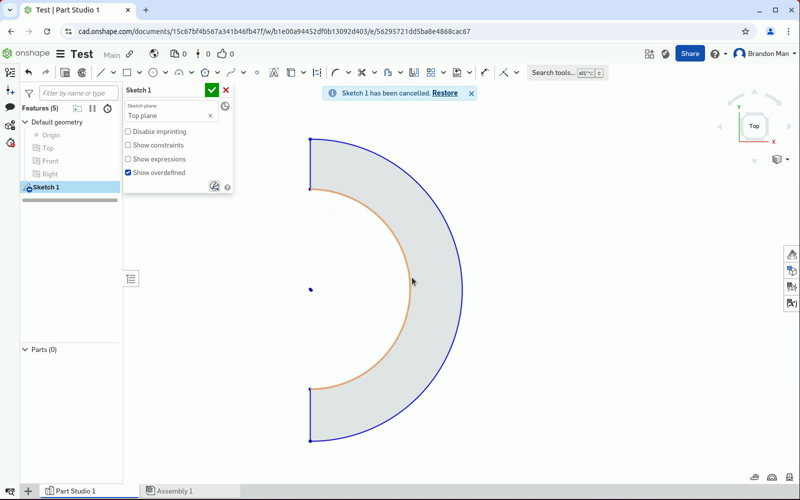
scroll(6)
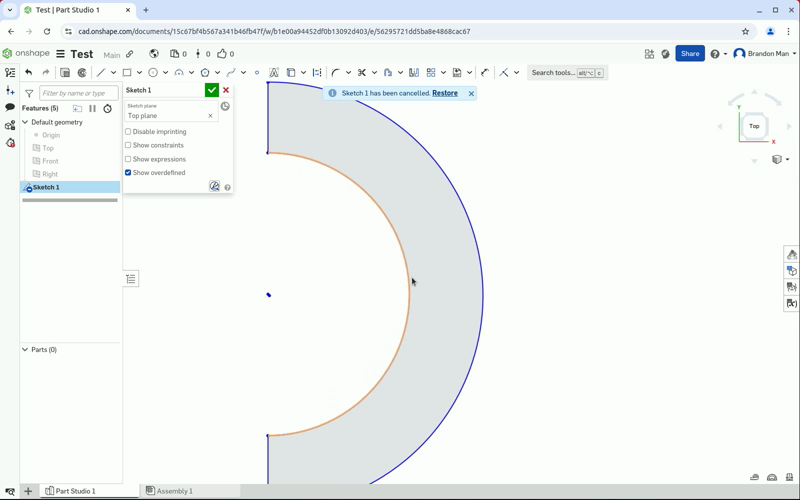
scroll(6)
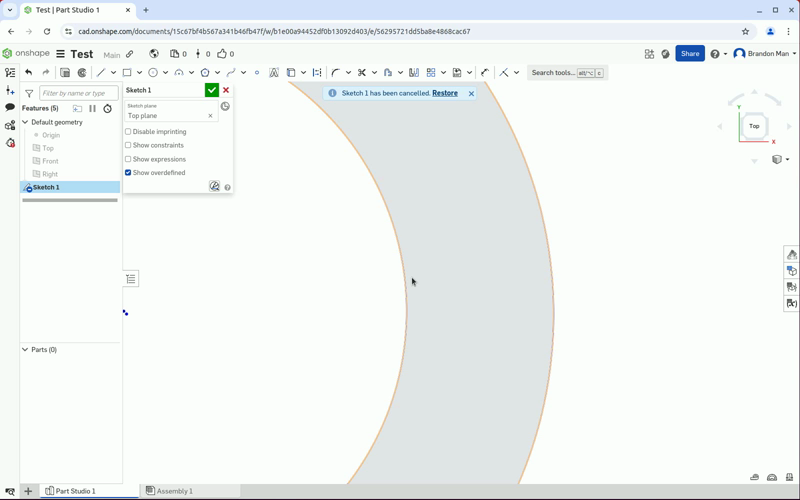
click(412, 277)
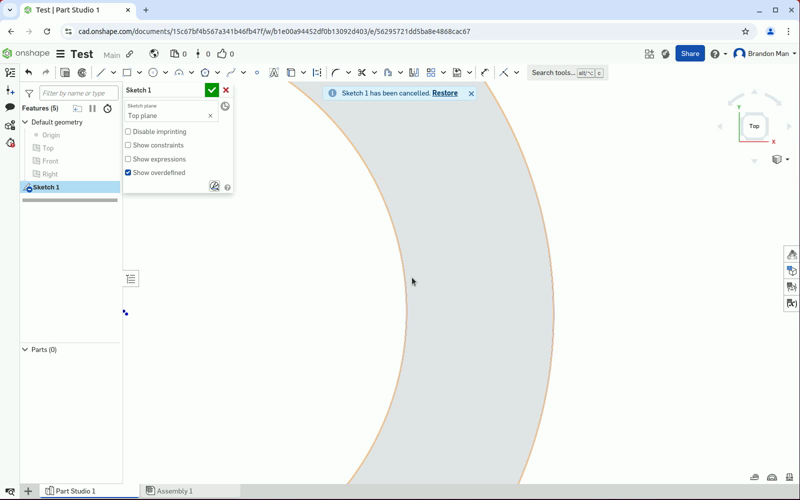
scroll(-6)
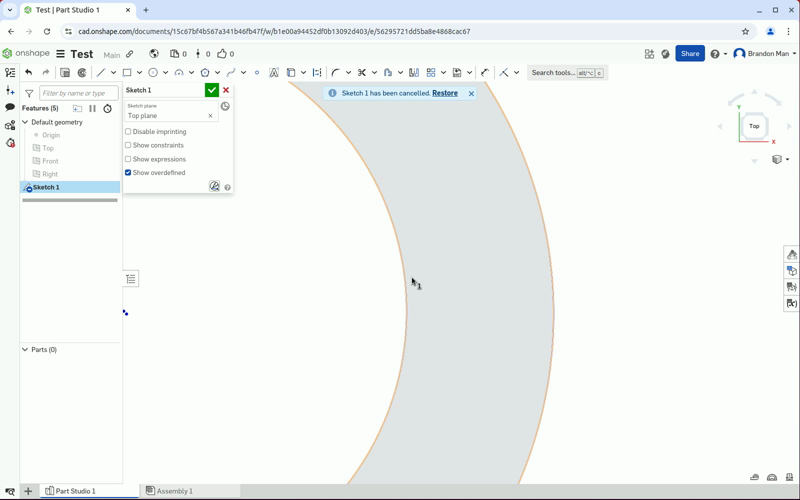
scroll(-6)
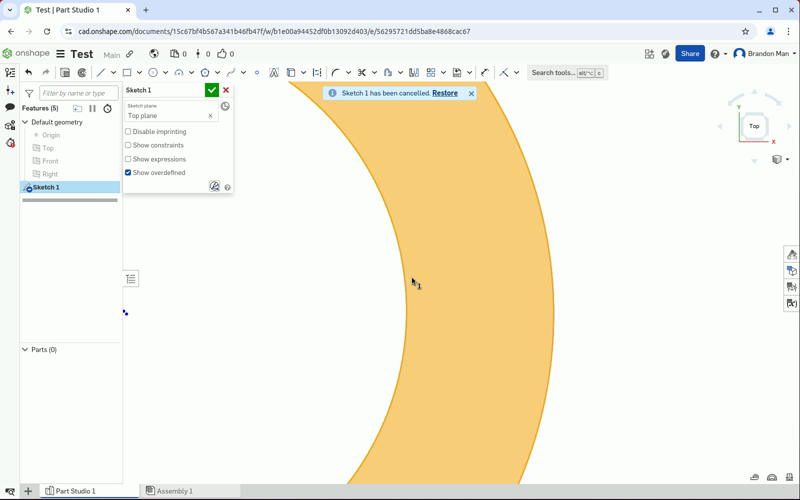
scroll(-6)
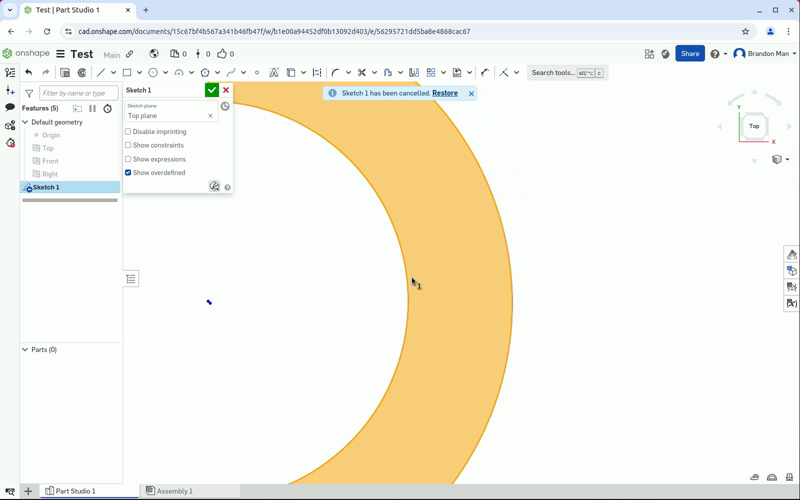
scroll(-6)
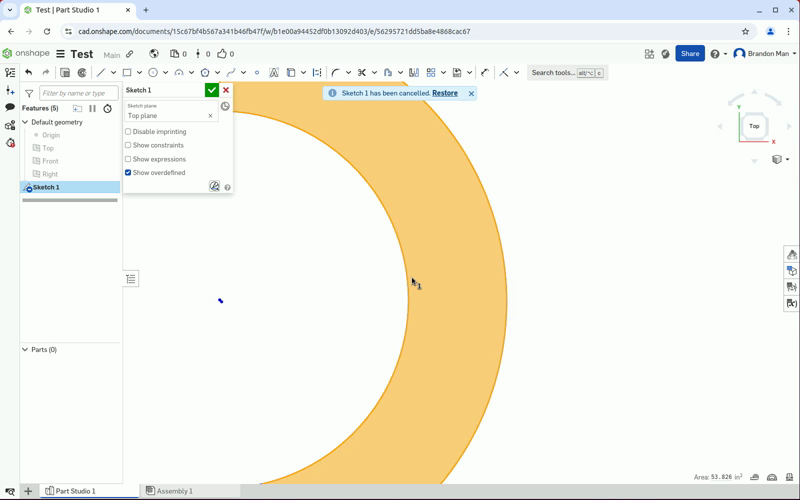
scroll(-6)
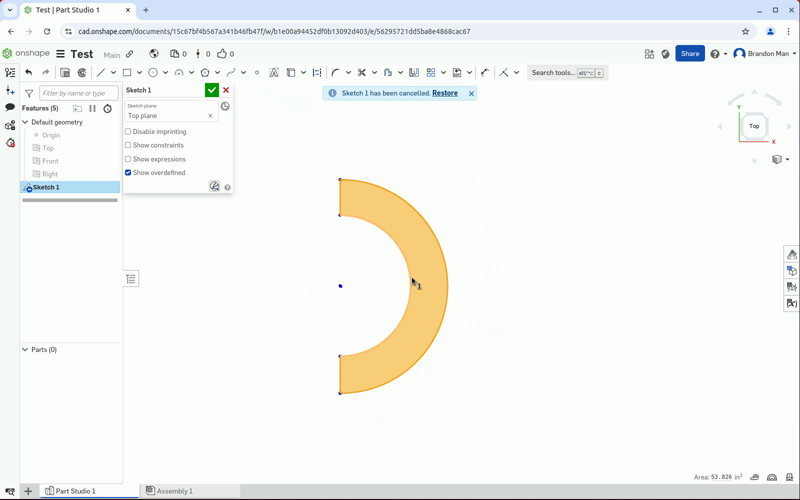
scroll(-6)
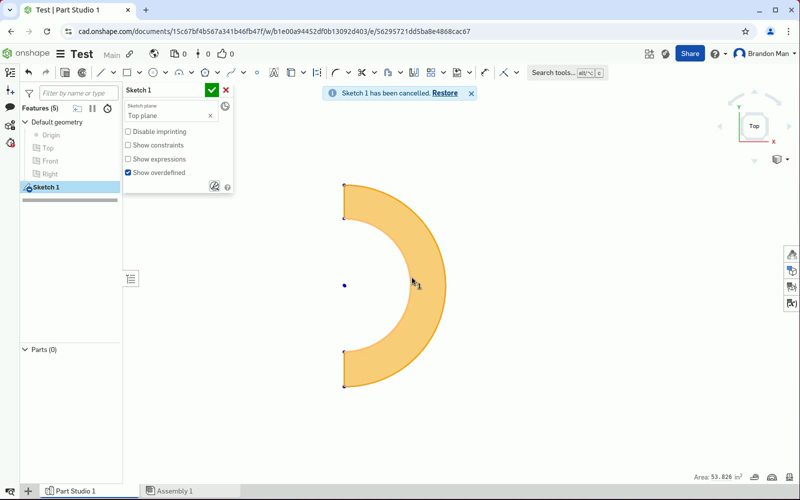
scroll(-6)
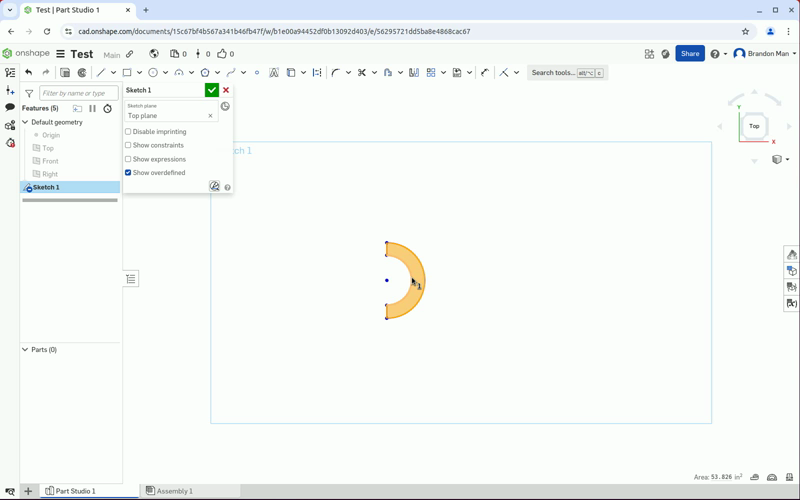
mouse_move(73, 352)
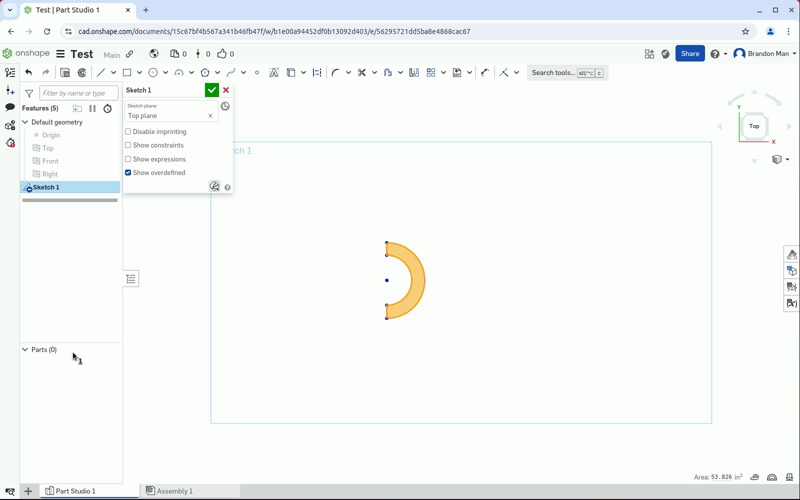
key(shift+y)
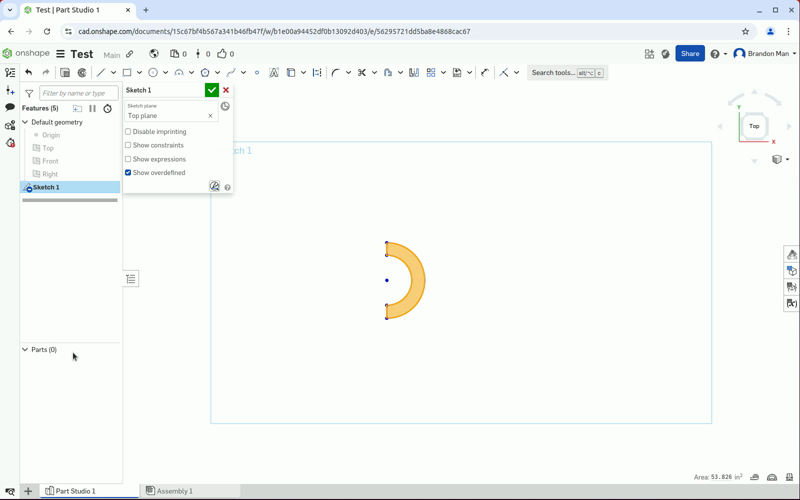
key(shift+e)
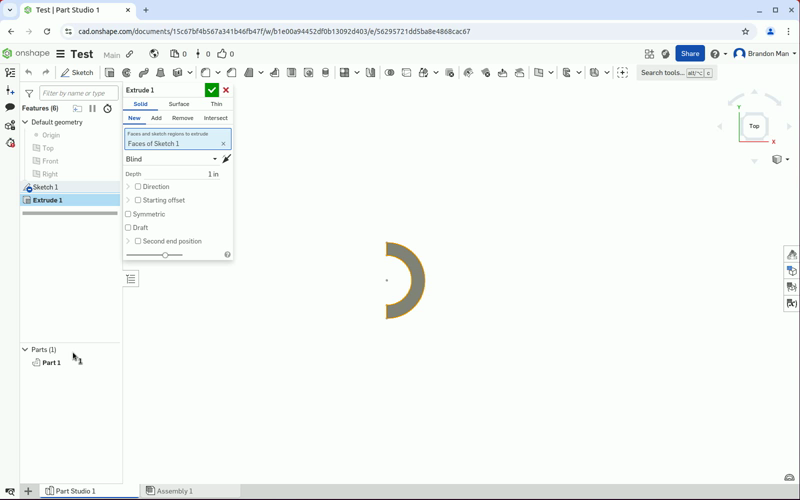
mouse_move(143, 106)
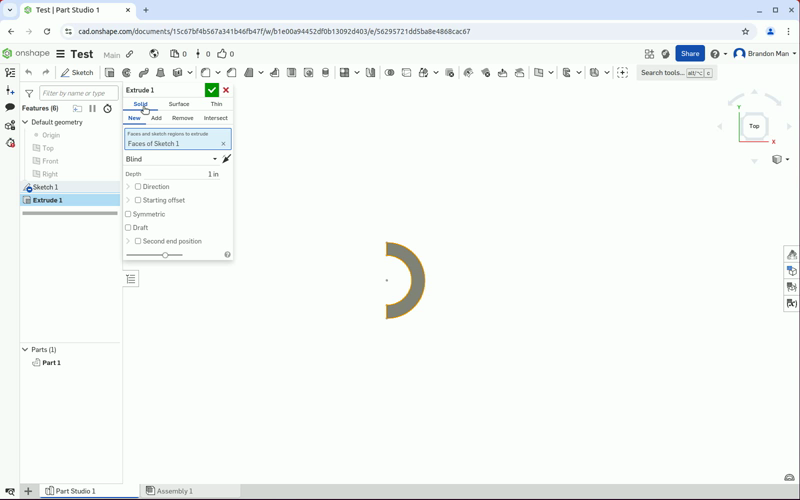
click(143, 106)
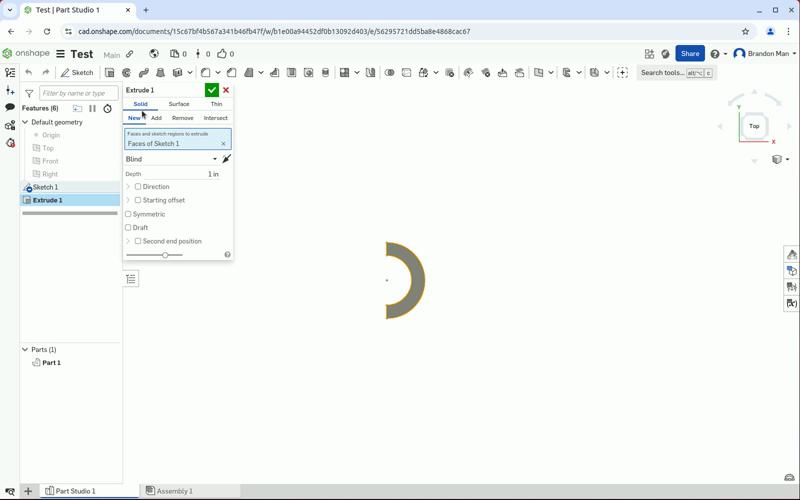
mouse_move(137, 120)
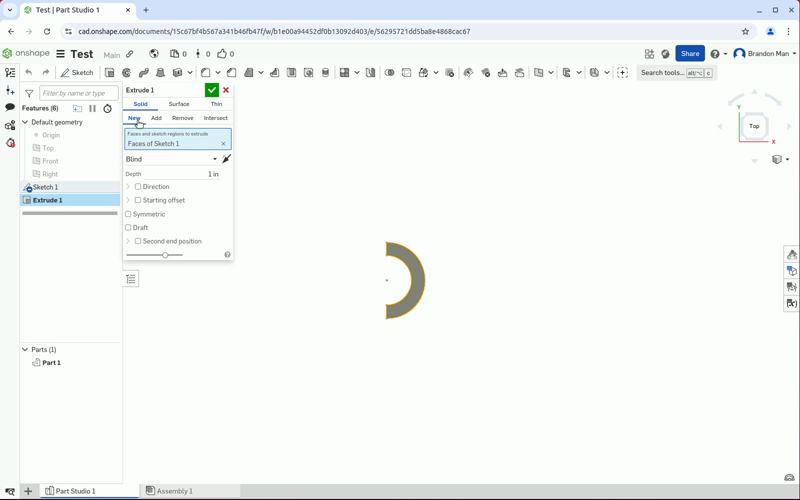
click(137, 120)
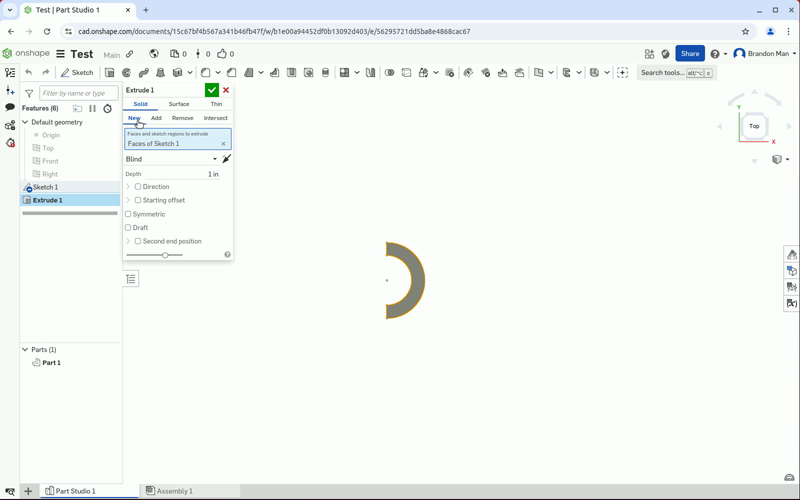
key(tab, 4)
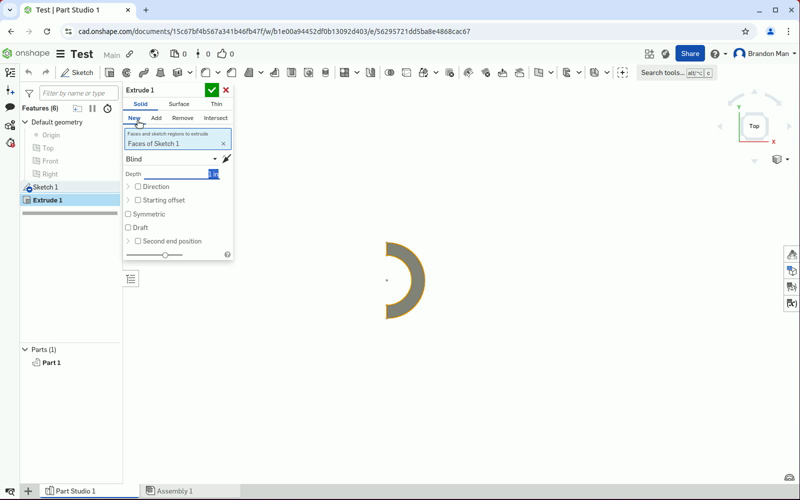
text(5.055)
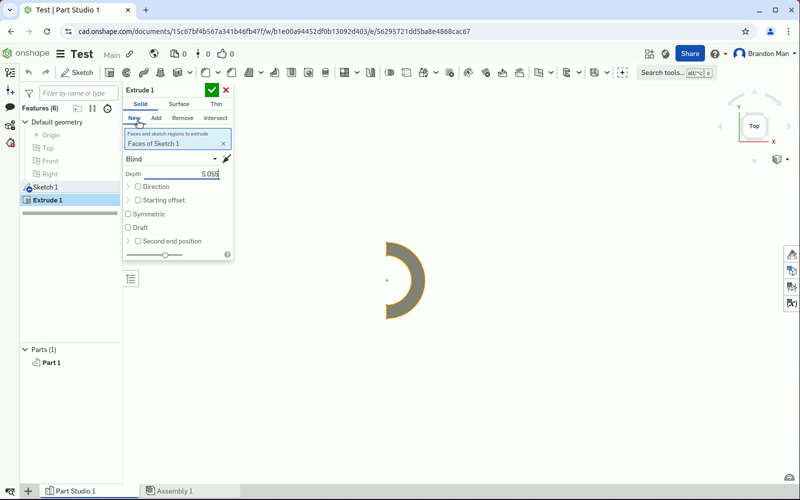
key(enter)
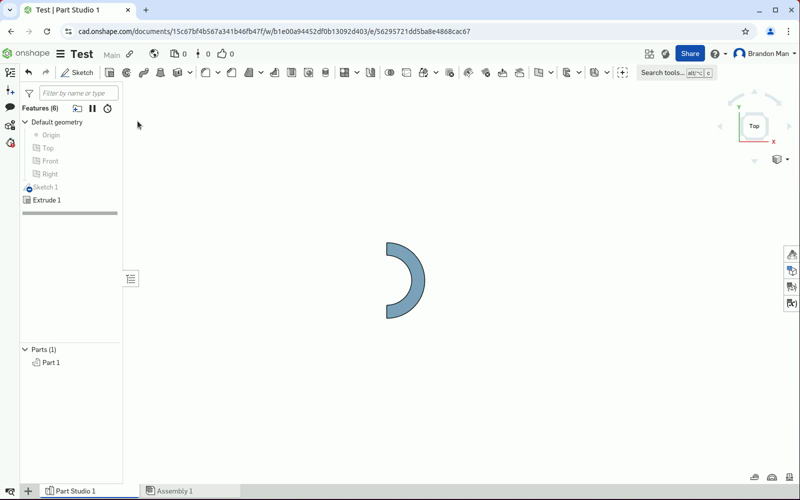
key(shift+h)
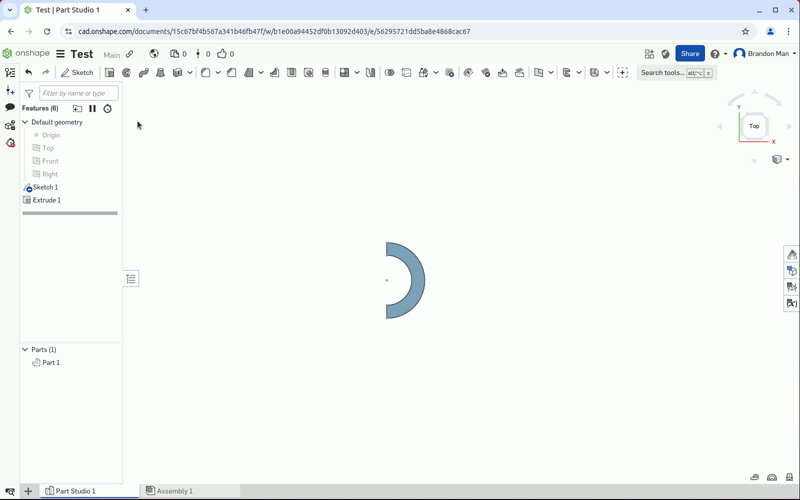
key(shift+h)
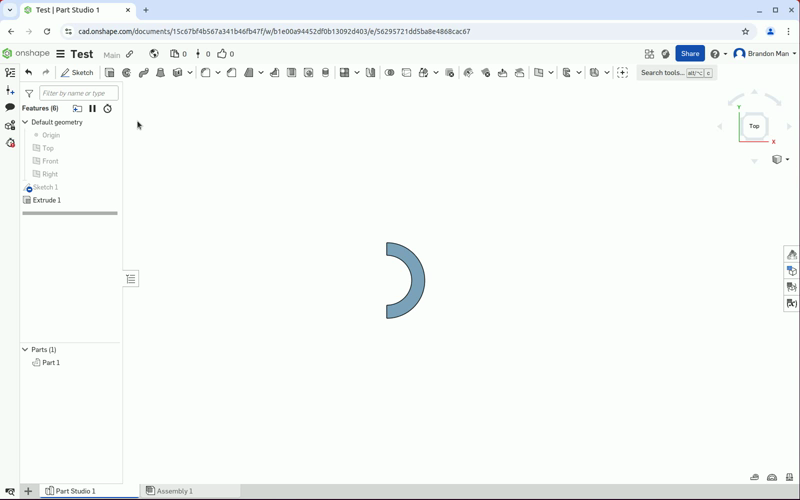
mouse_move(73, 189)
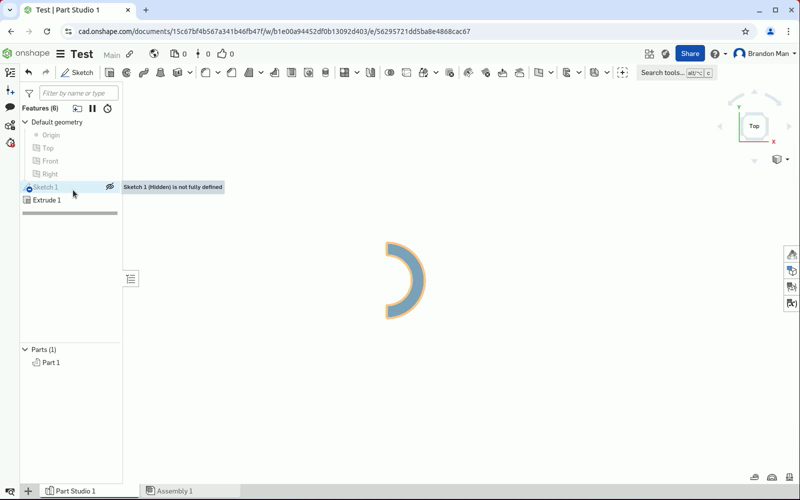
click(73, 189)
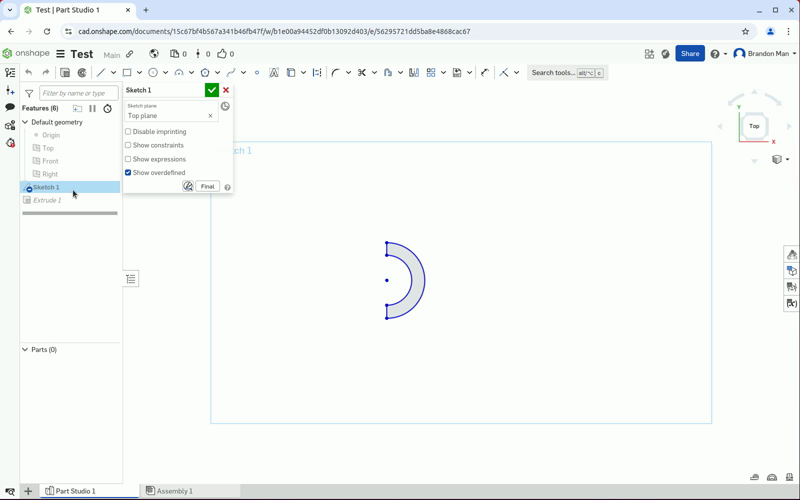
mouse_move(229, 92)
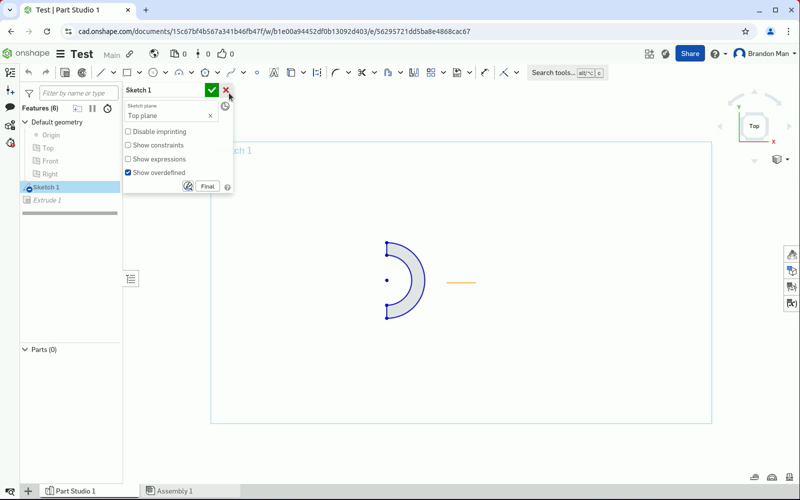
click(229, 92)
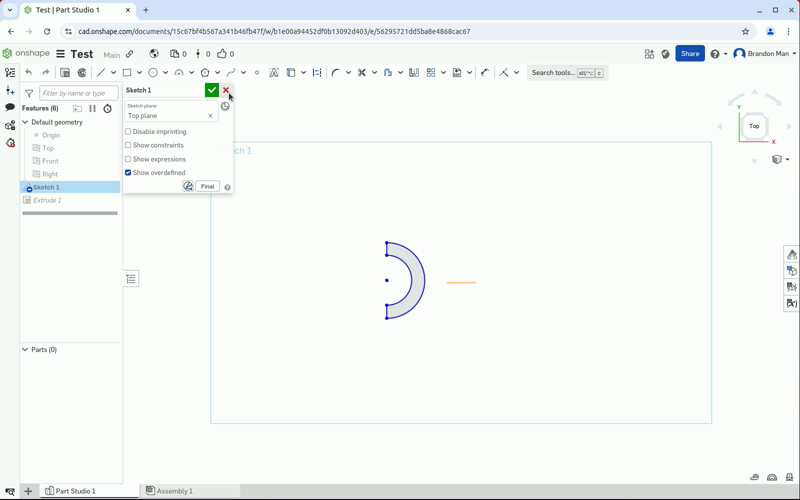
key(shift+s)
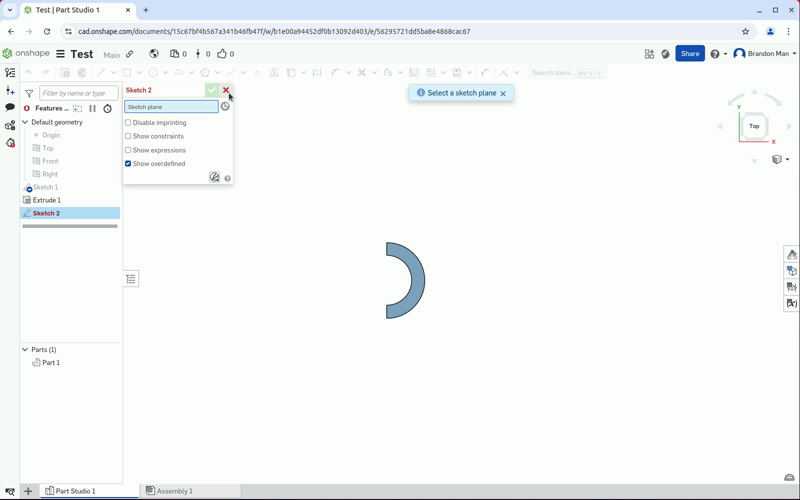
mouse_move(73, 150)
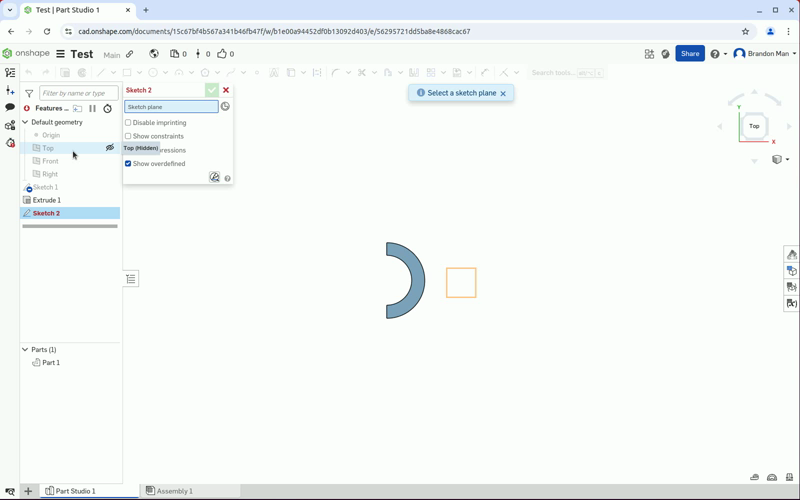
click(73, 150)
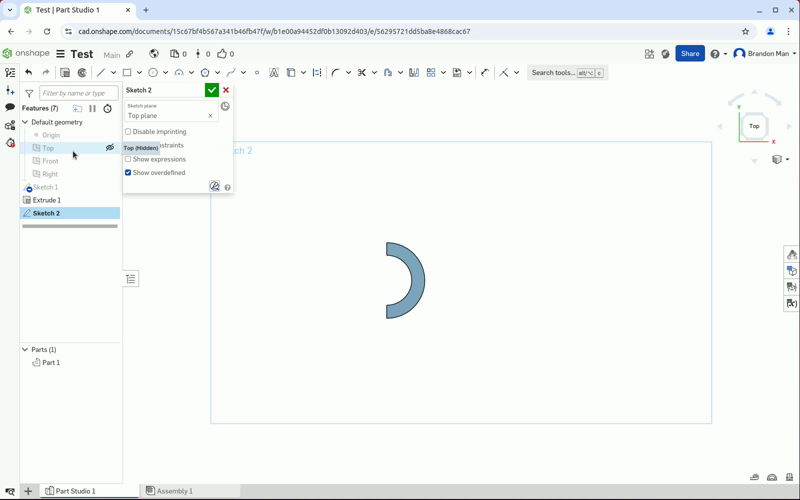
mouse_move(73, 352)
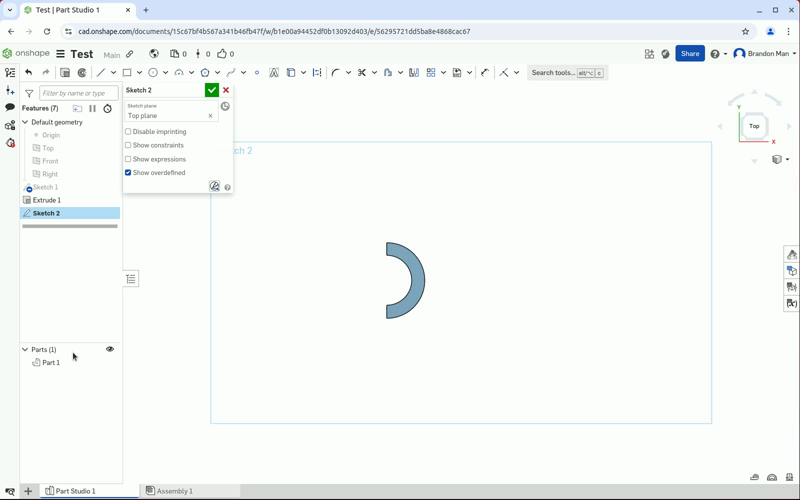
key(y)
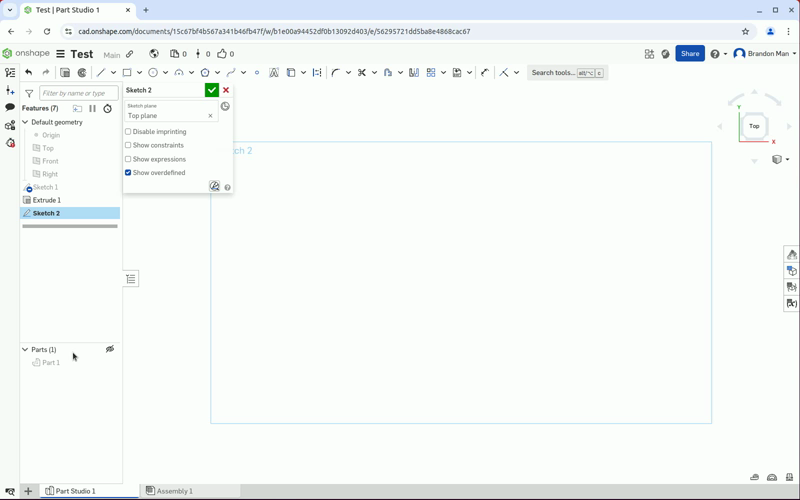
key(a)
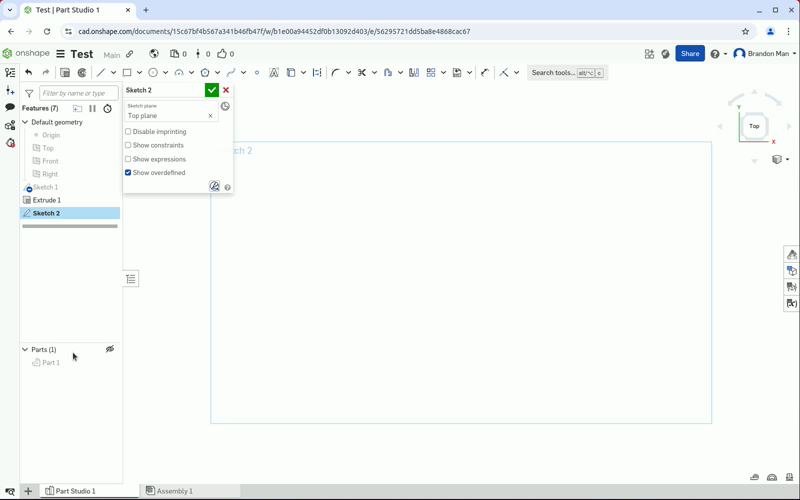
key_down(shift)
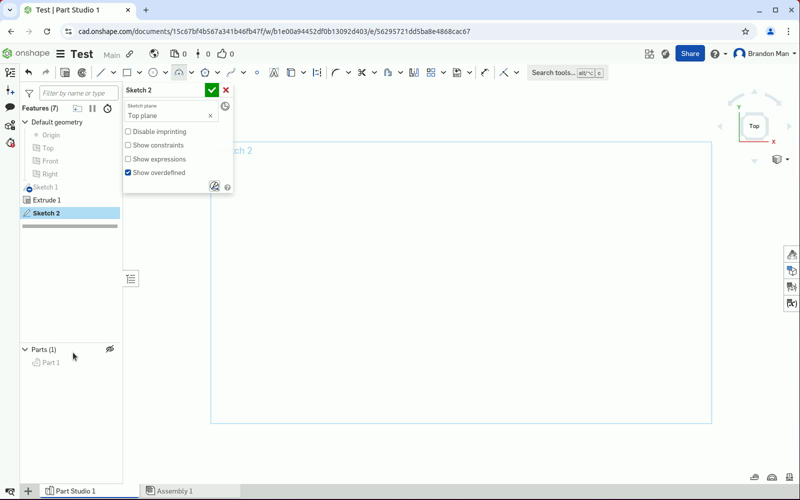
mouse_move(535, 318)
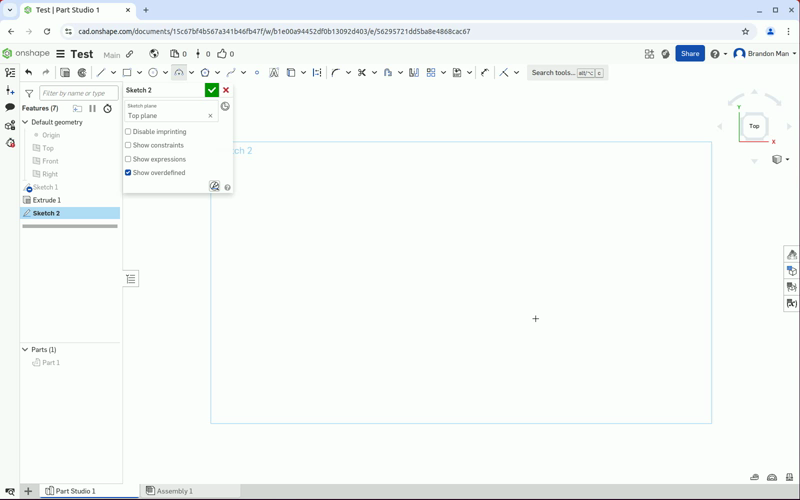
click(535, 318)
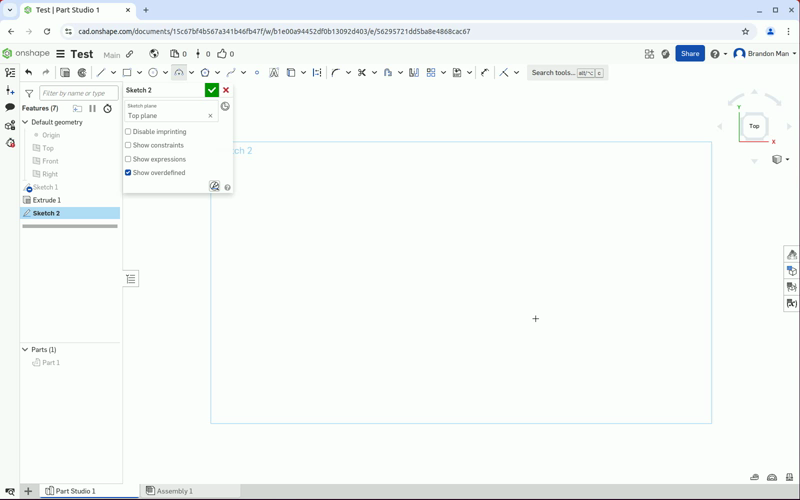
key_up(shift)
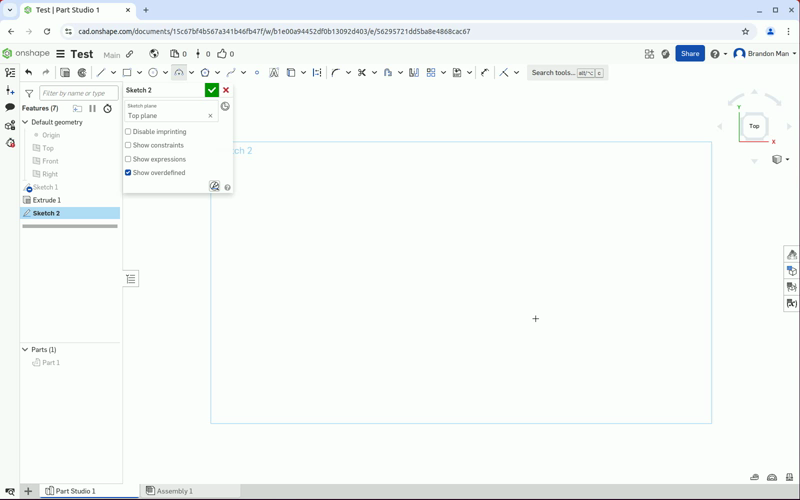
key_down(shift)
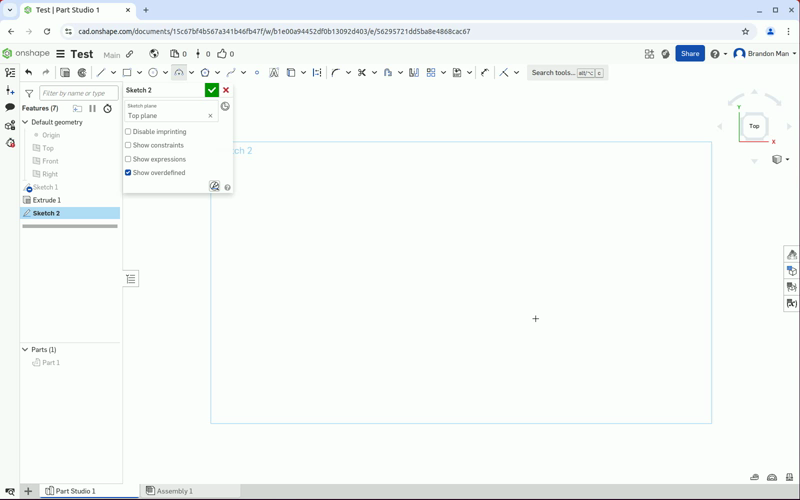
mouse_move(535, 242)
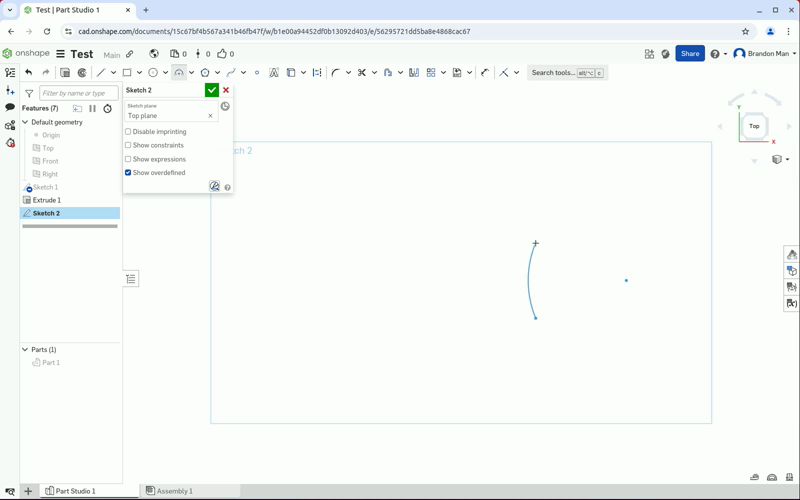
click(535, 242)
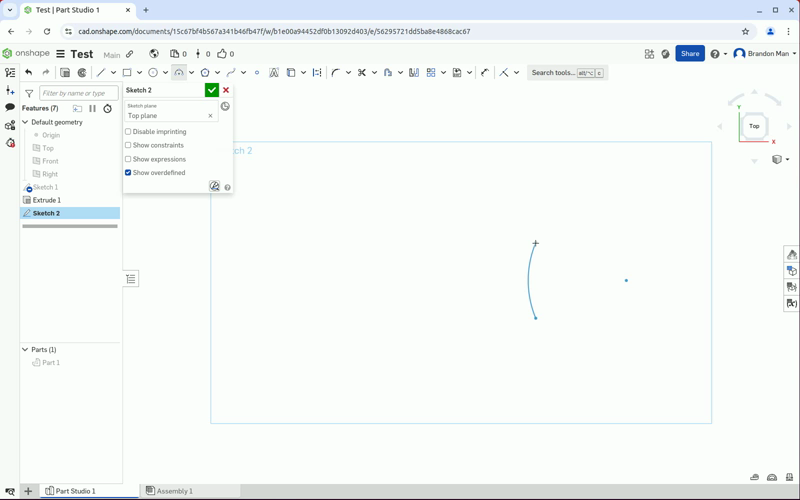
mouse_move(573, 280)
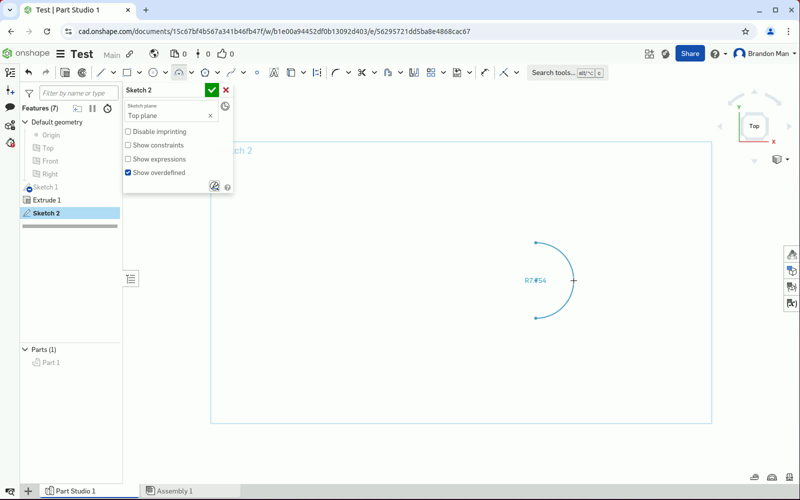
click(573, 280)
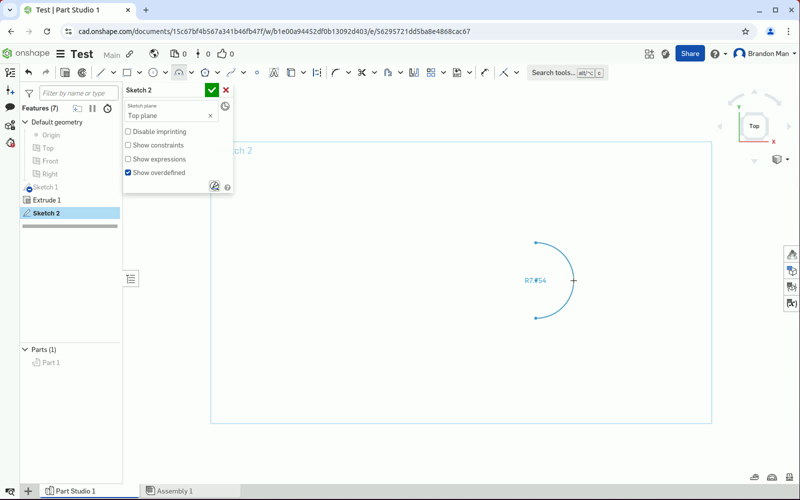
key_up(shift)
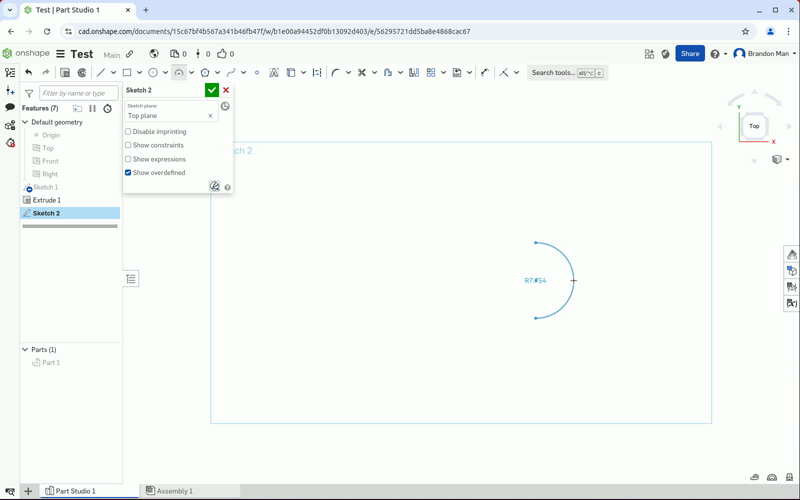
key(esc)
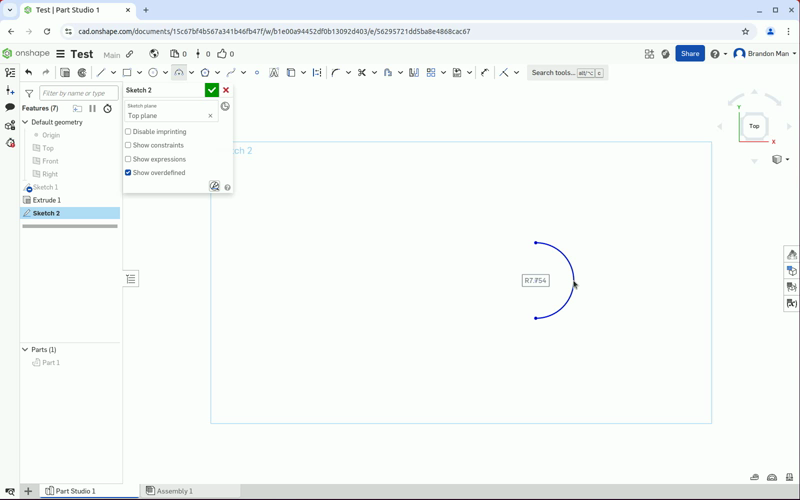
key(l)
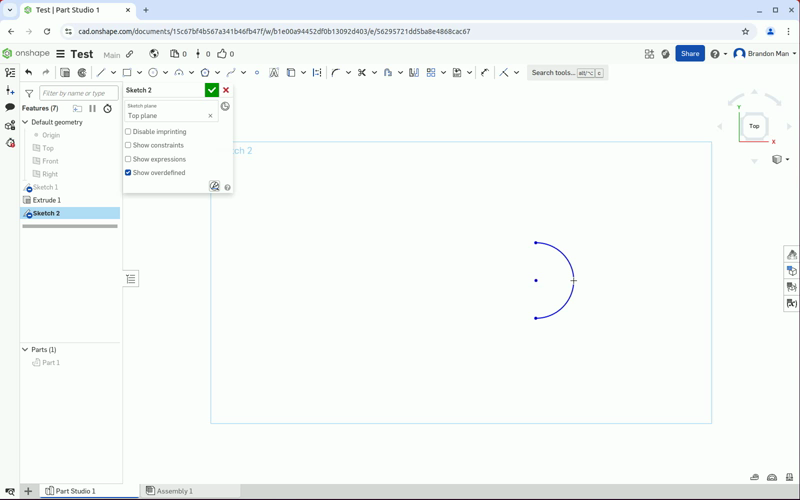
mouse_move(535, 242)
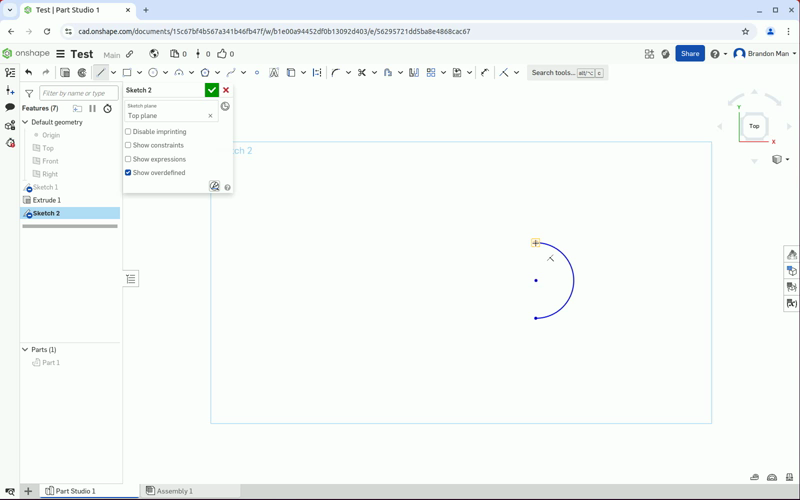
click(535, 242)
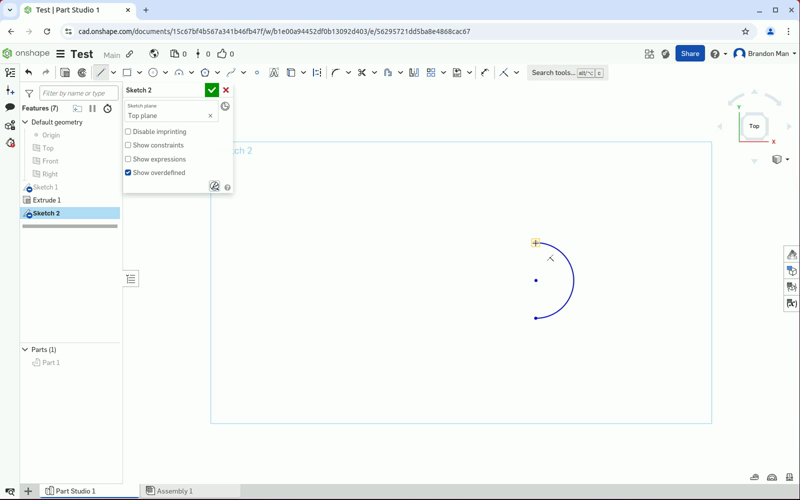
key_down(shift)
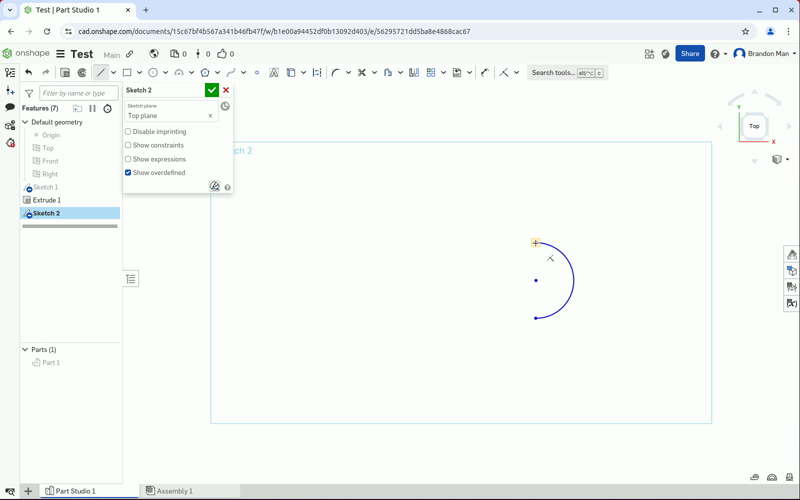
mouse_move(565, 242)
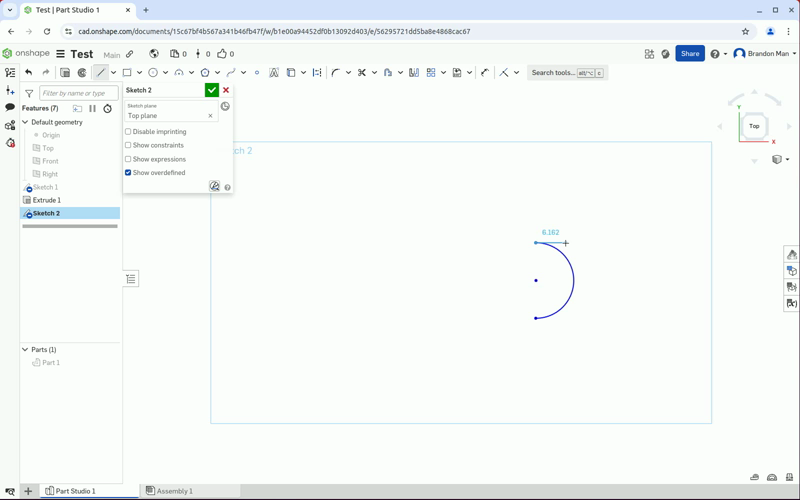
mouse_move(535, 255)
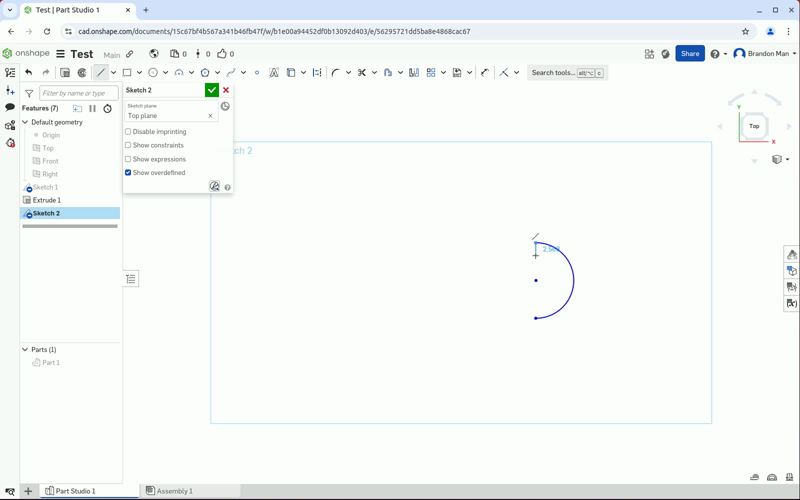
click(535, 255)
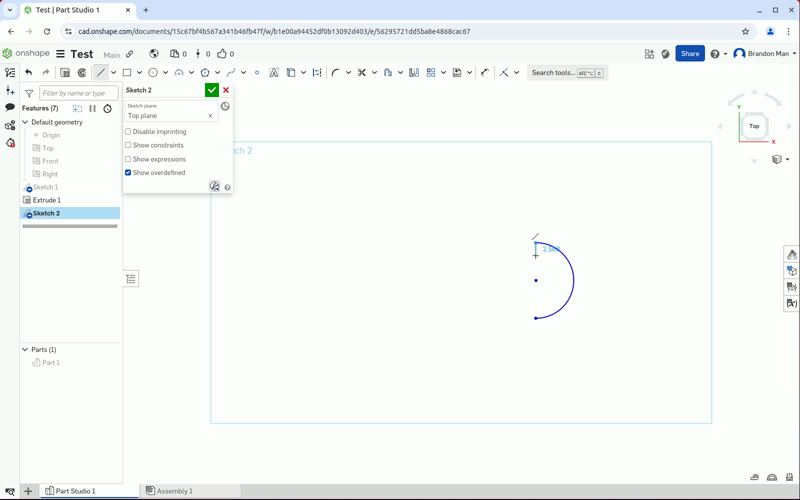
key_up(shift)
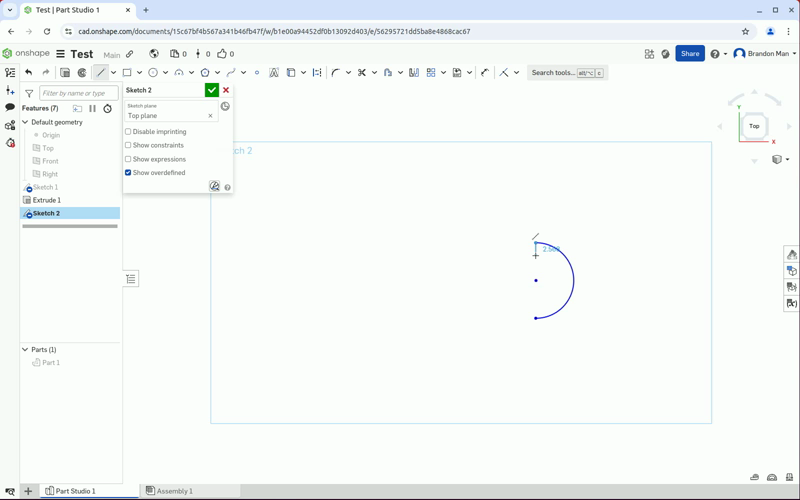
key(esc)
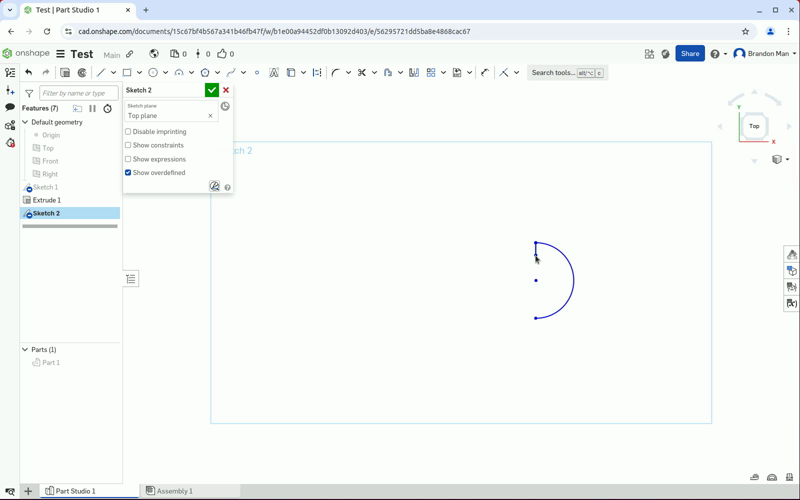
key(a)
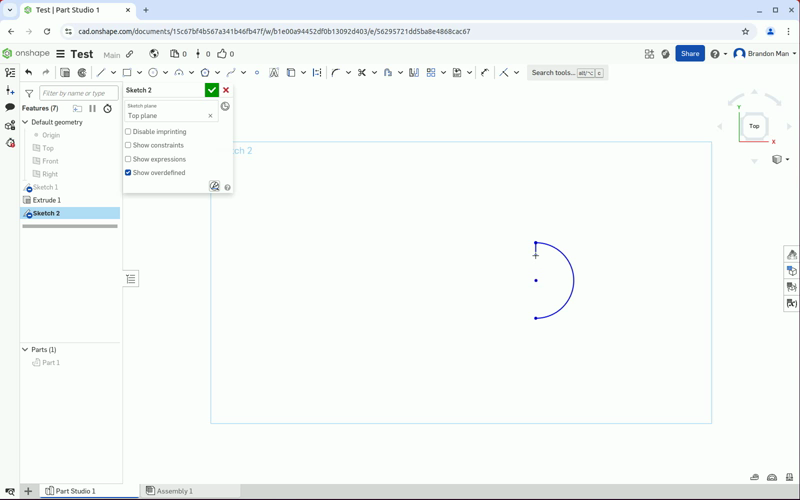
mouse_move(535, 255)
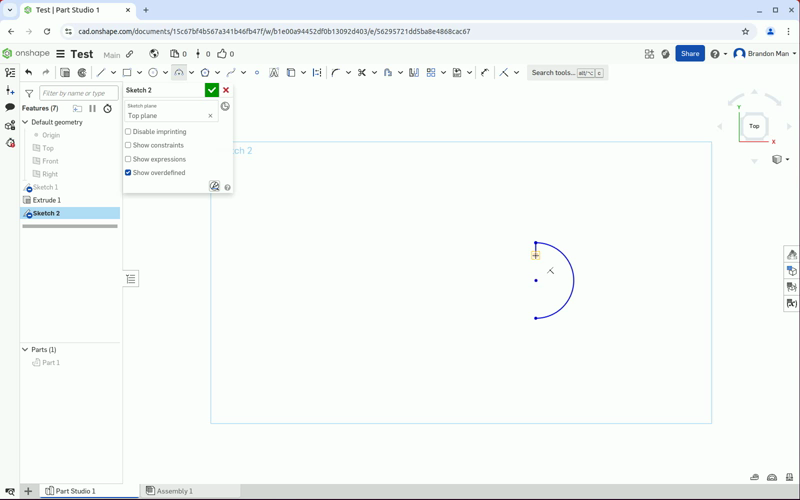
click(535, 255)
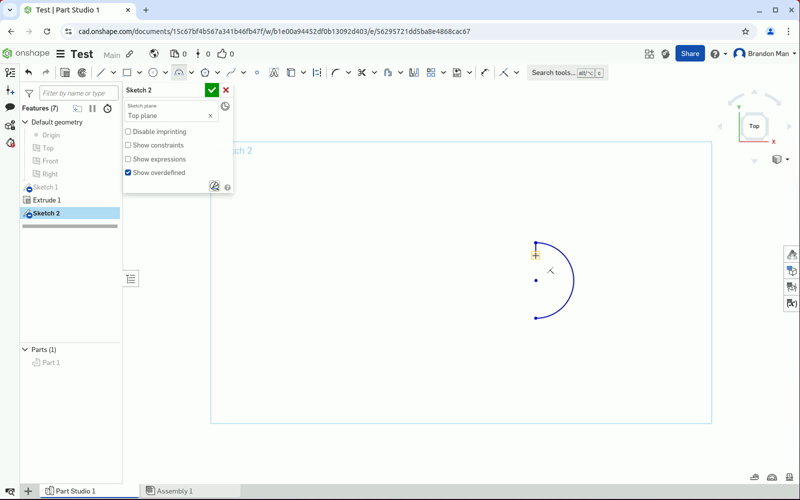
key_down(shift)
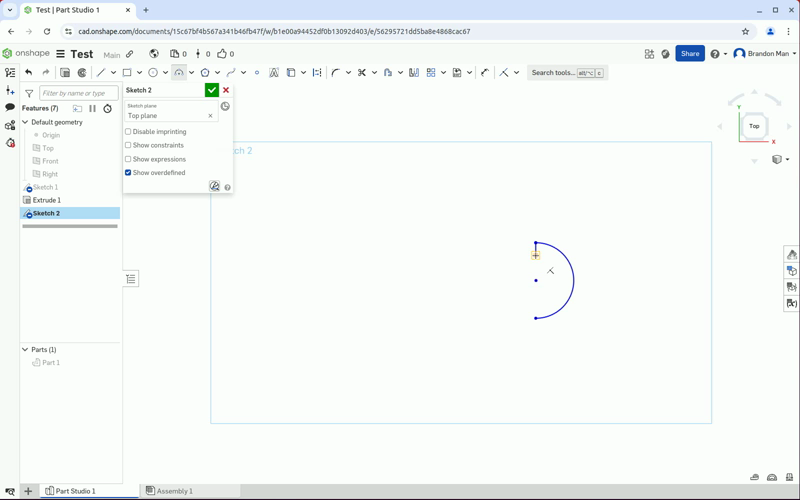
mouse_move(535, 305)
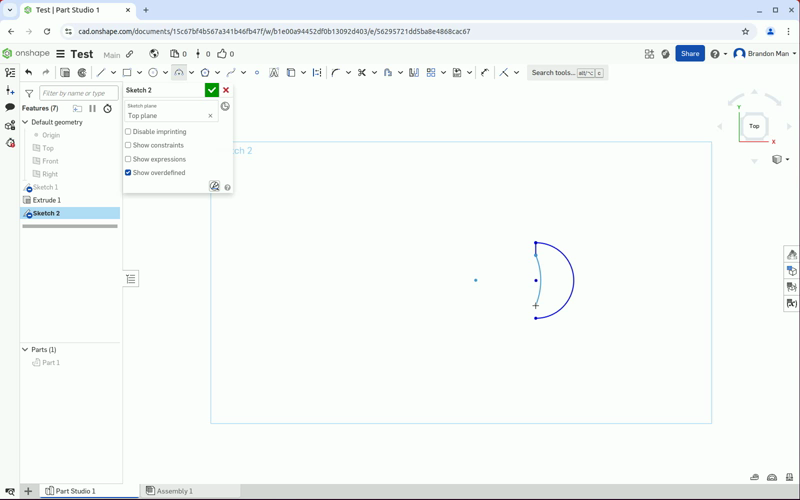
click(535, 305)
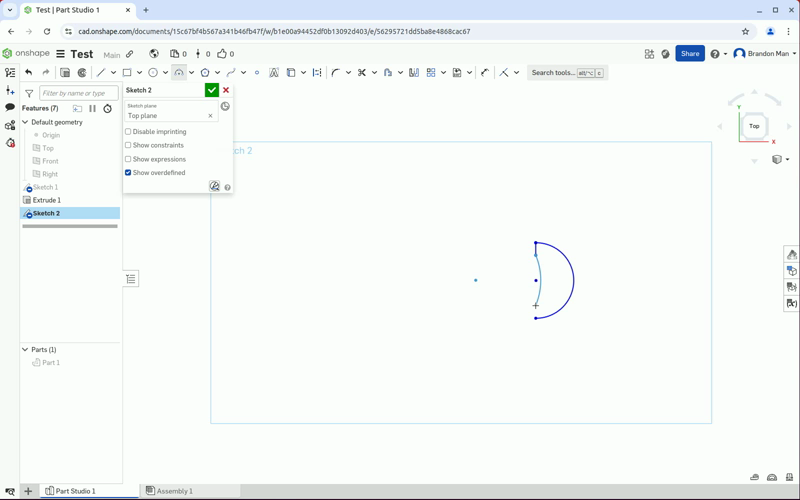
mouse_move(560, 280)
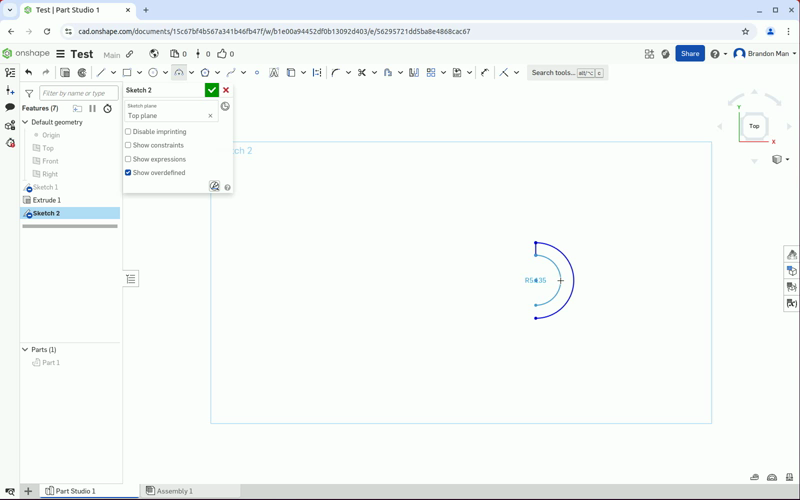
click(560, 280)
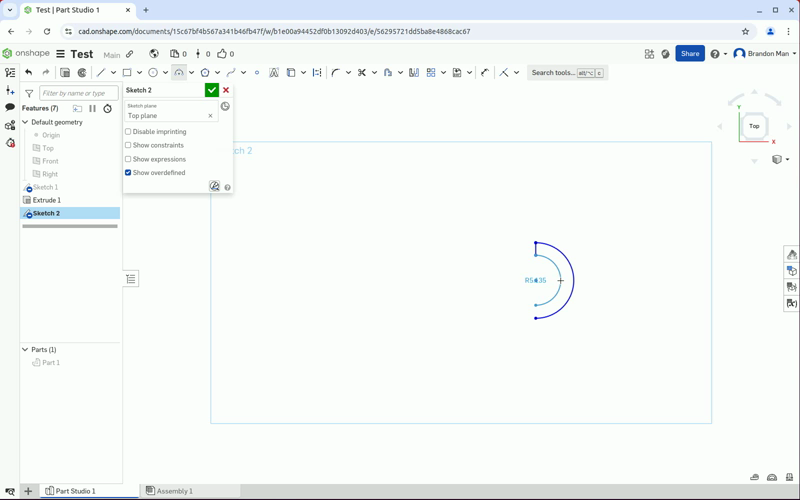
key_up(shift)
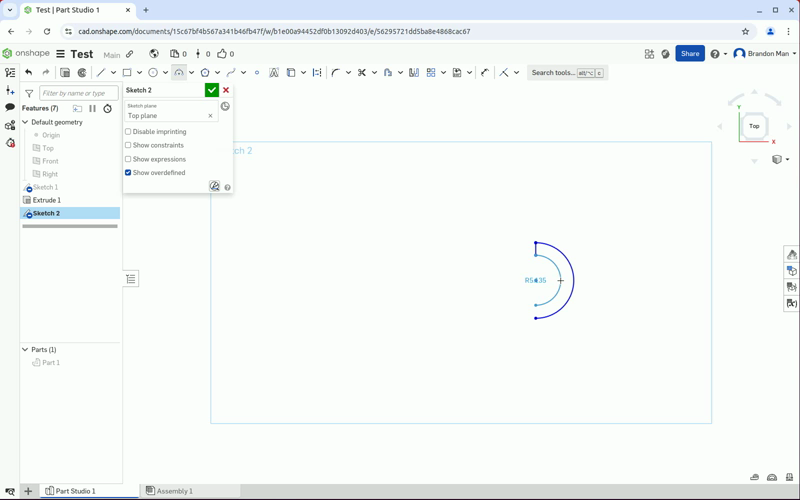
key(esc)
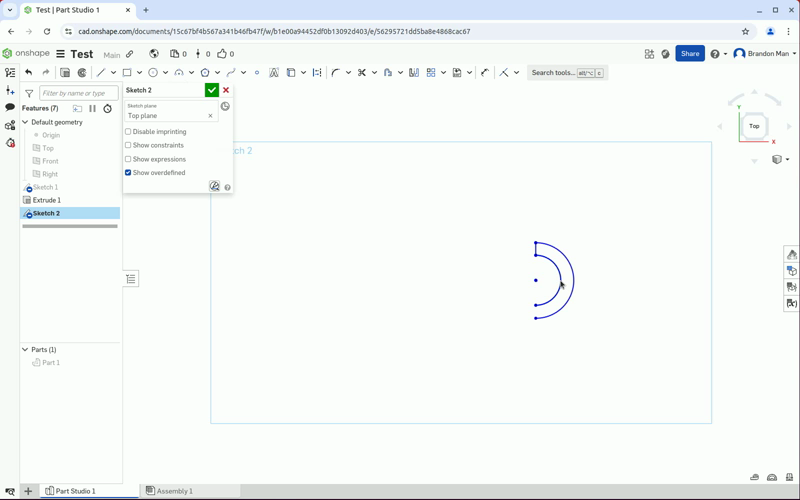
key(l)
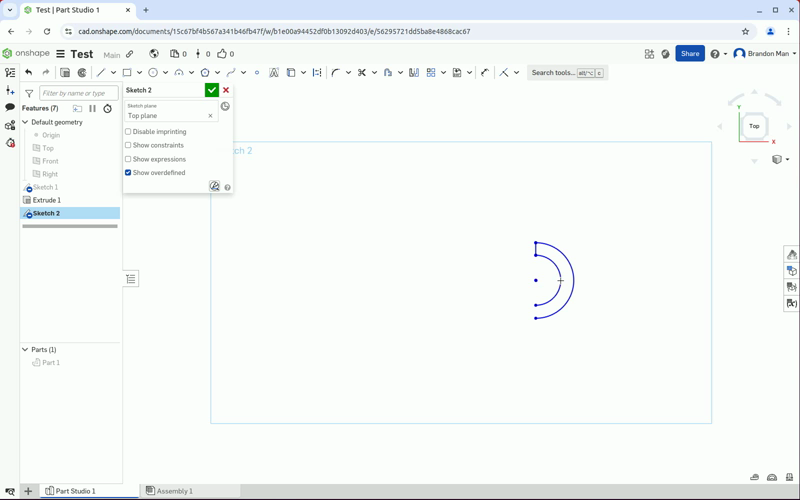
mouse_move(535, 305)
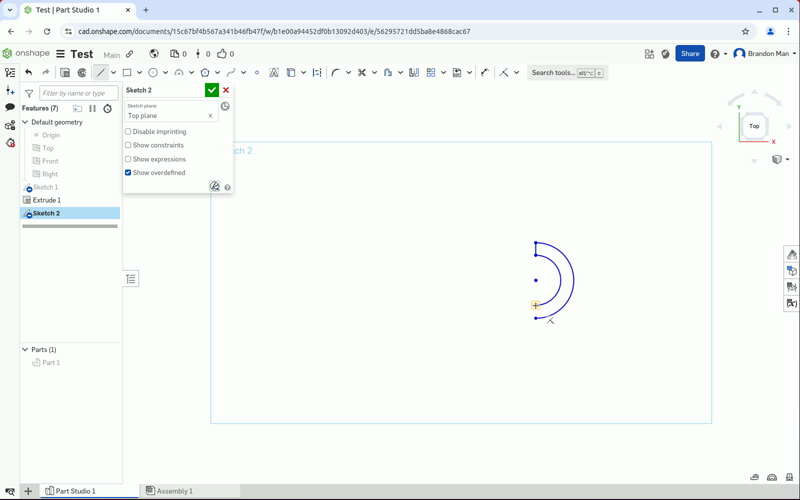
click(535, 305)
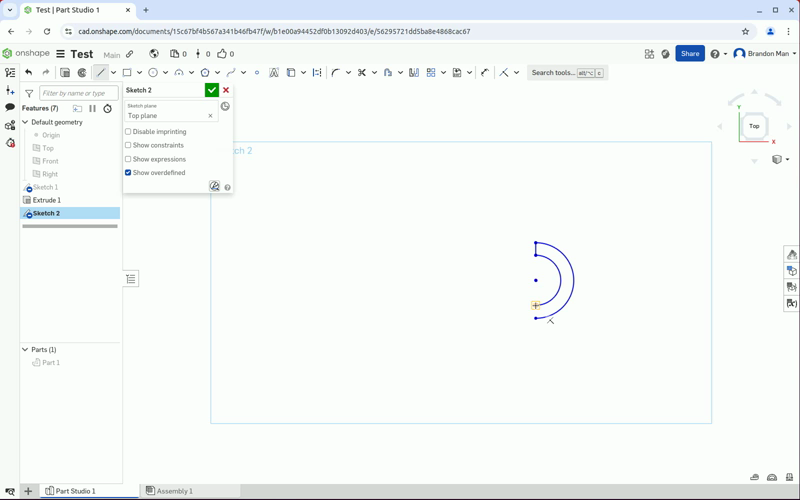
mouse_move(565, 305)
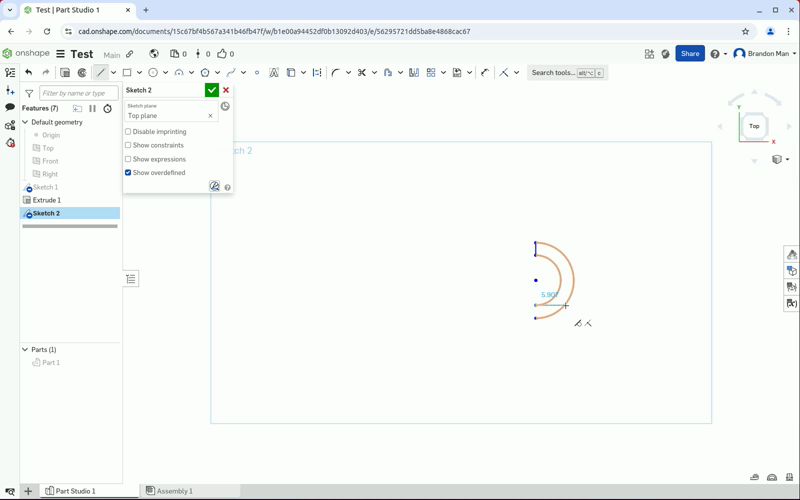
key_down(shift)
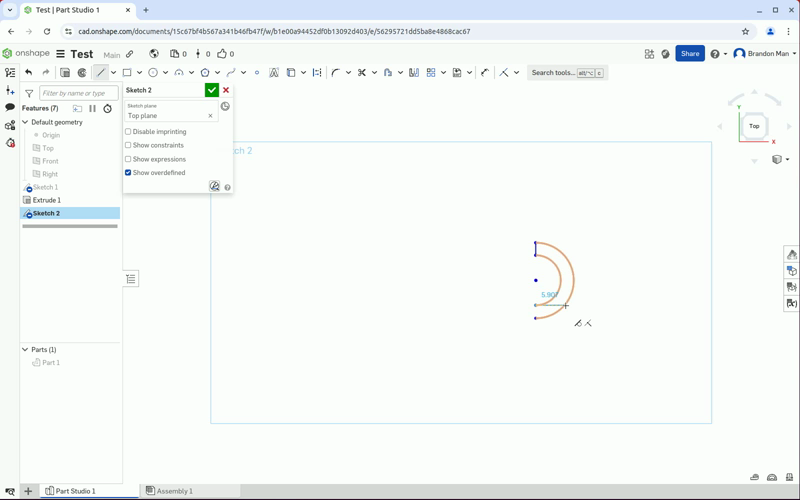
mouse_move(535, 318)
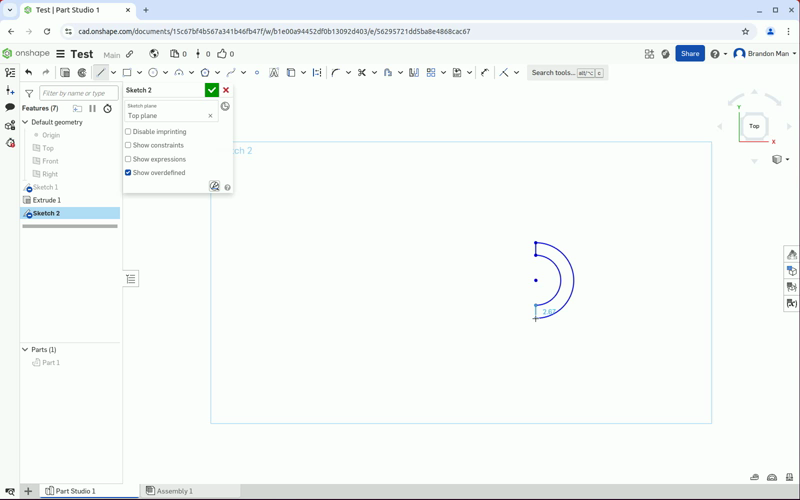
key_up(shift)
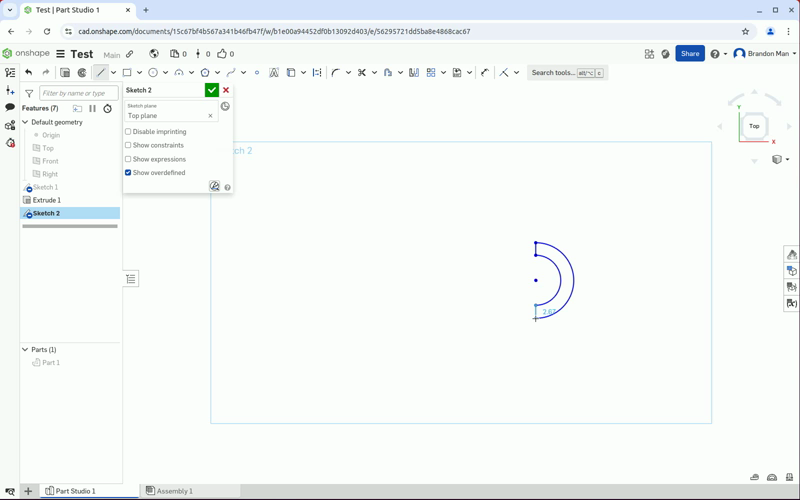
click(535, 318)
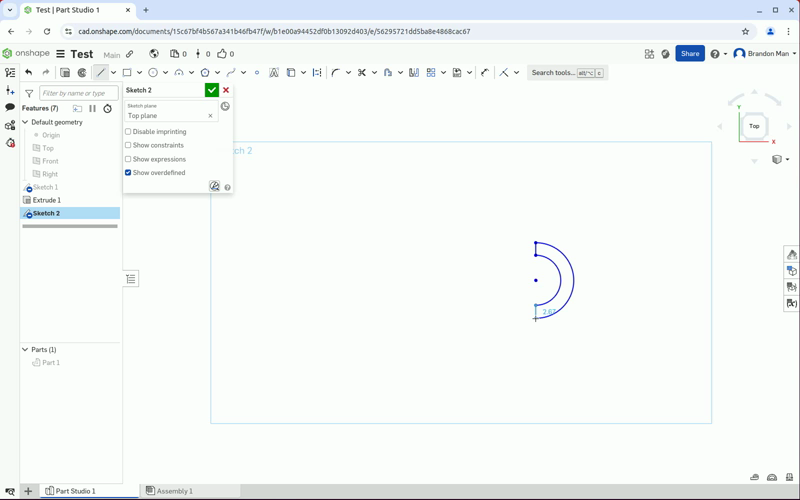
key(esc)
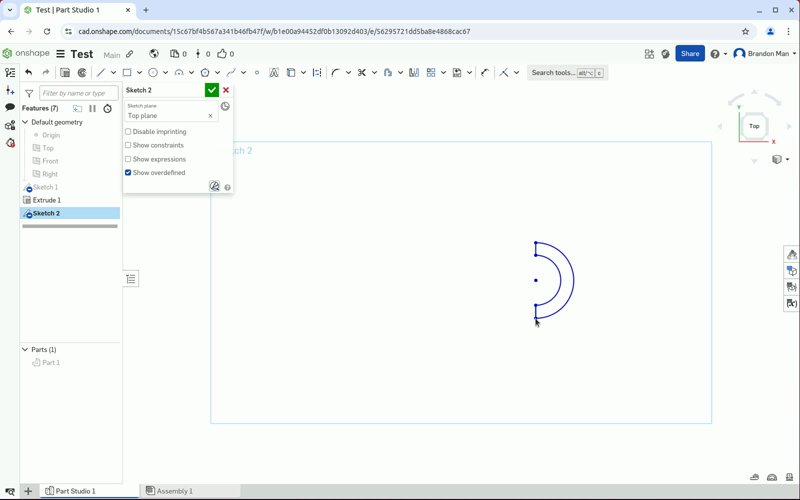
mouse_move(548, 312)
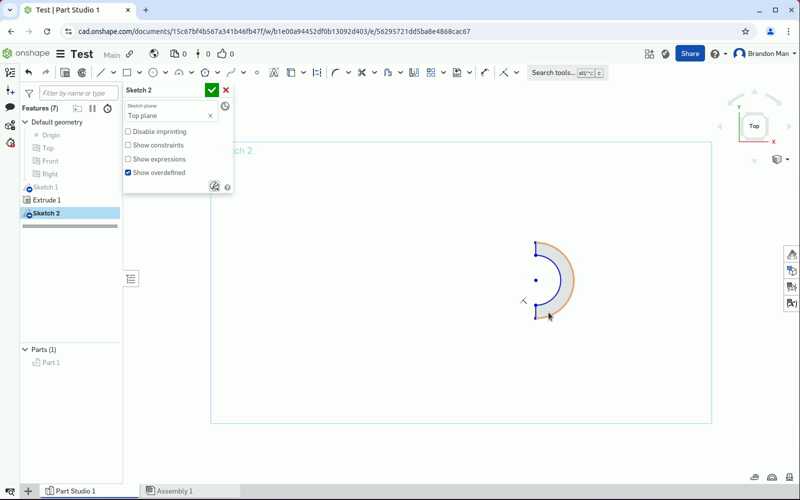
scroll(6)
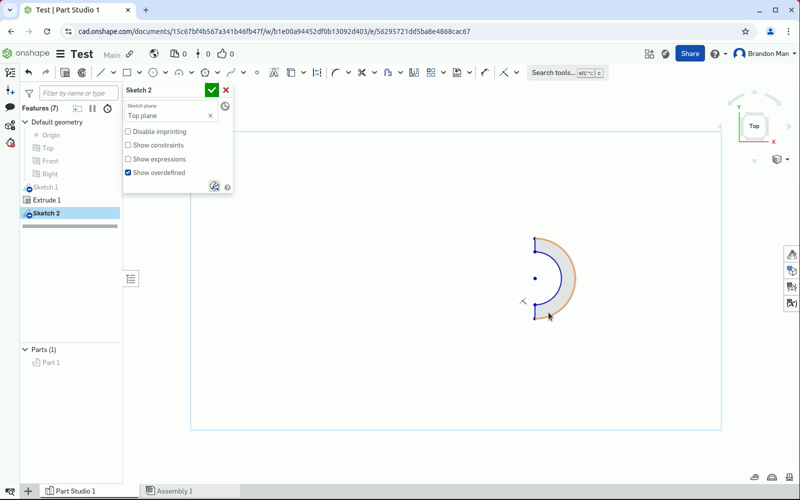
scroll(6)
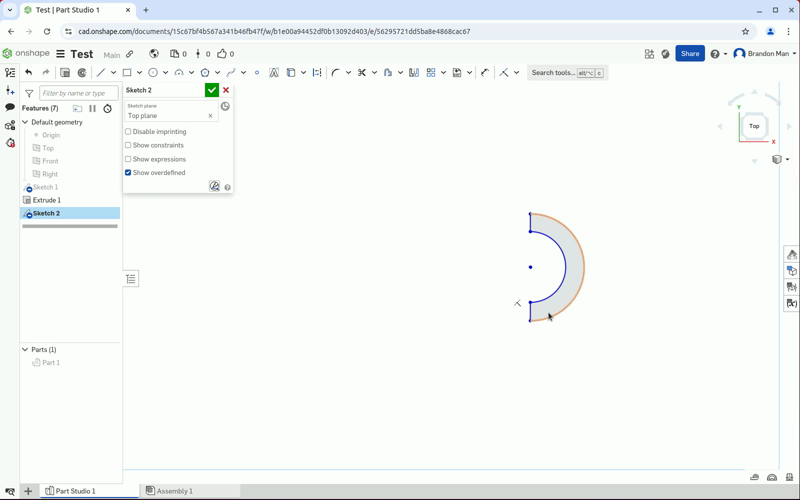
scroll(6)
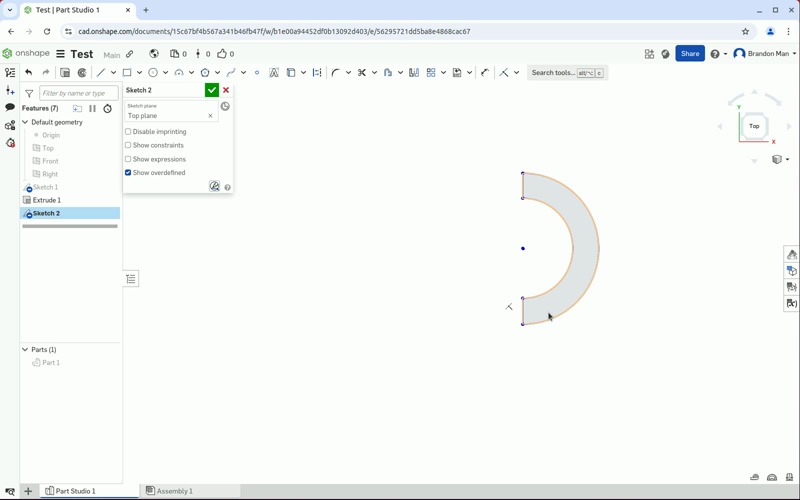
scroll(6)
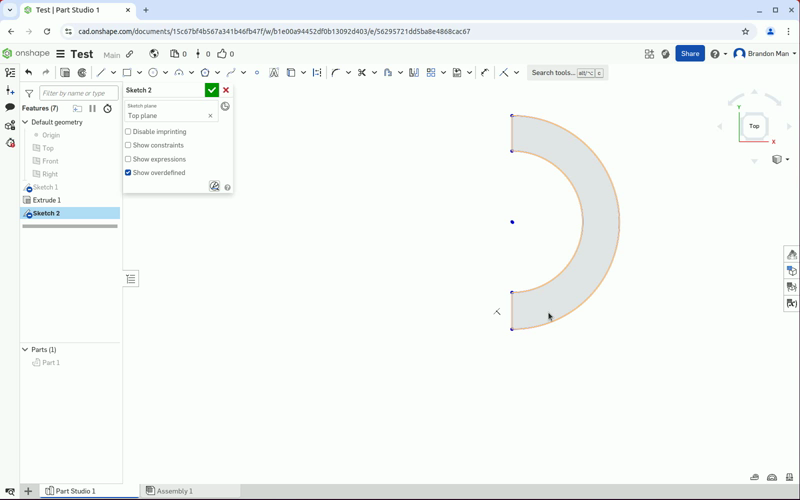
scroll(6)
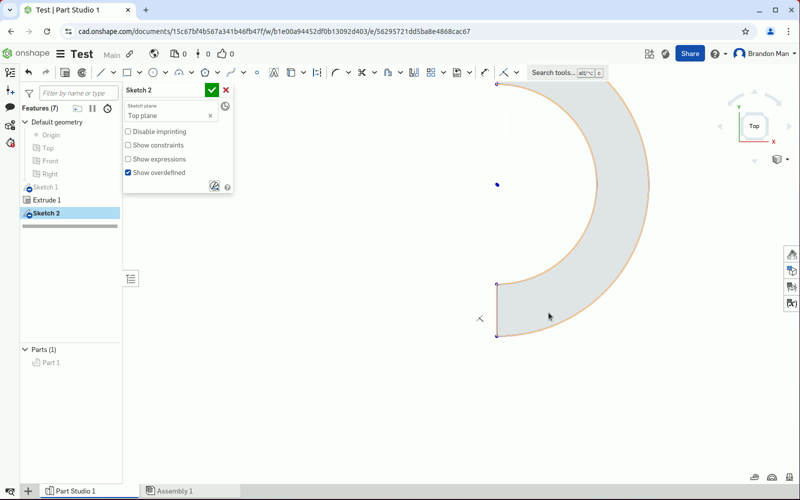
scroll(6)
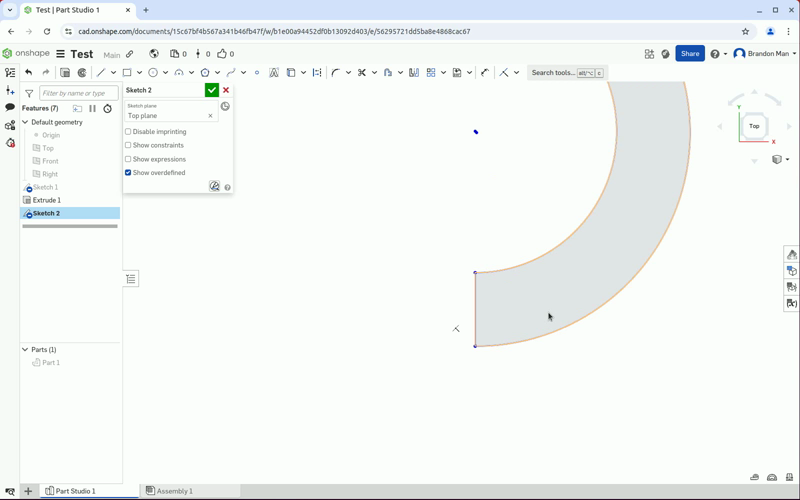
scroll(6)
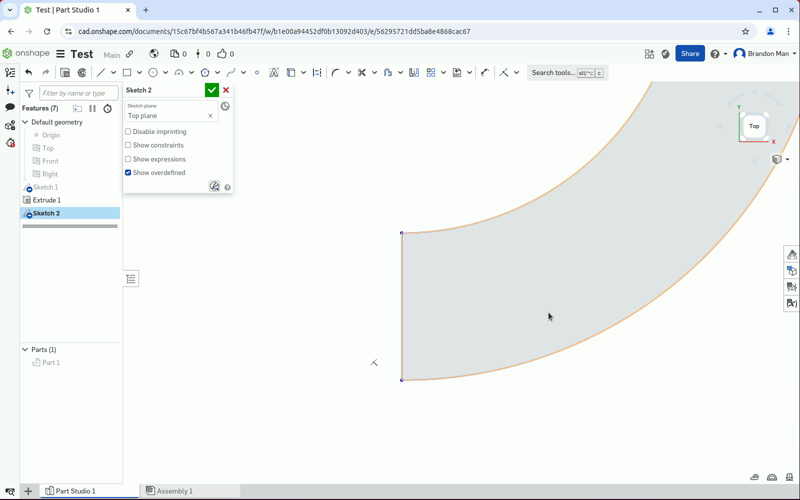
click(548, 312)
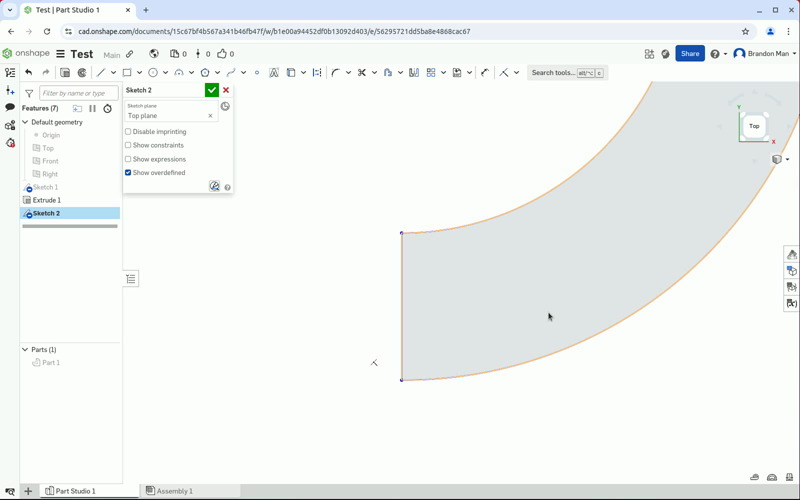
scroll(-6)
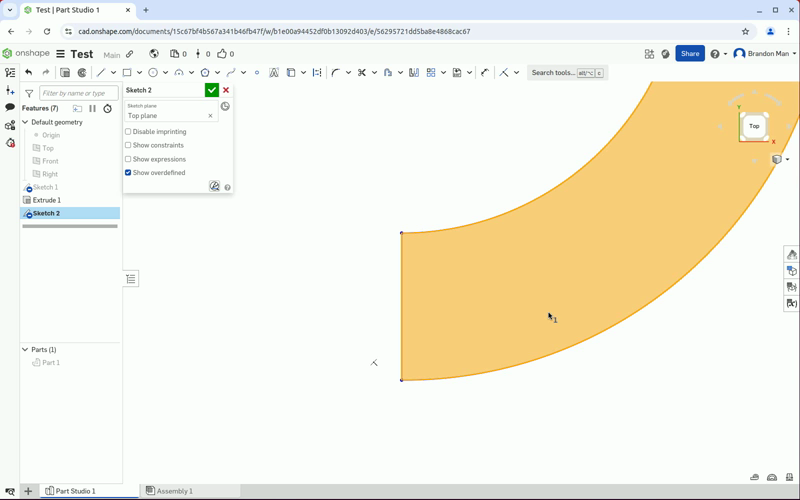
scroll(-6)
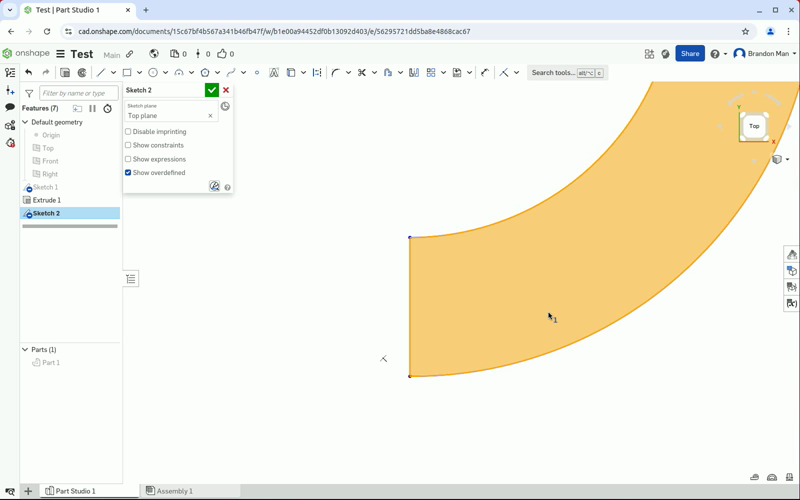
scroll(-6)
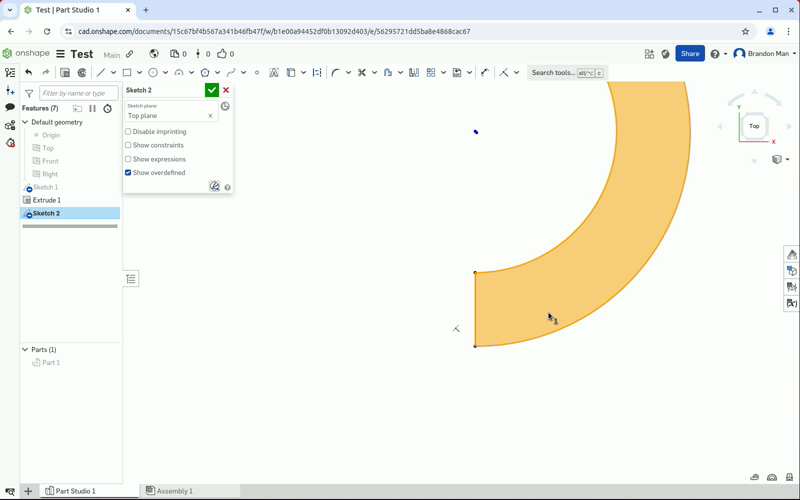
scroll(-6)
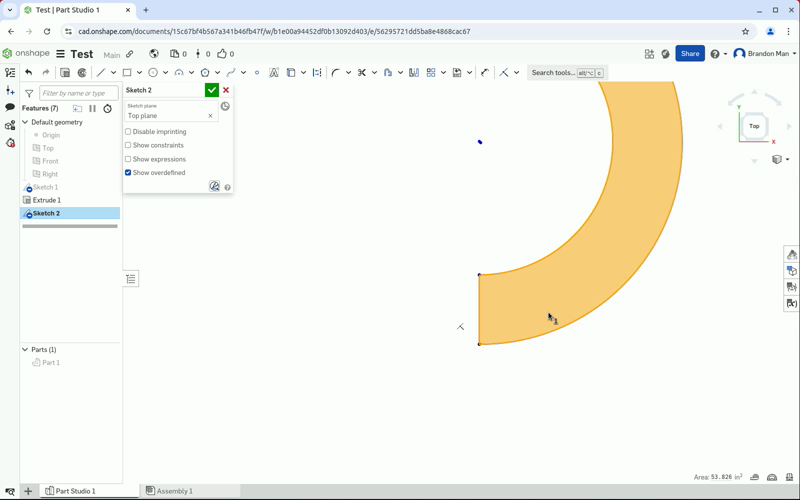
scroll(-6)
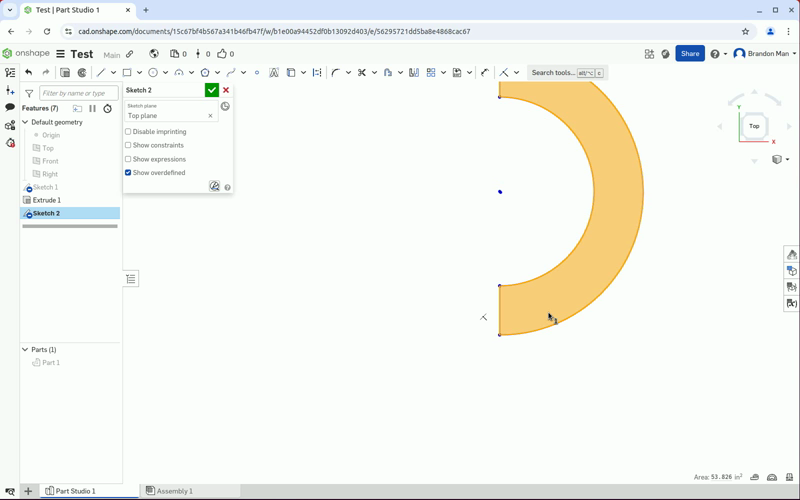
scroll(-6)
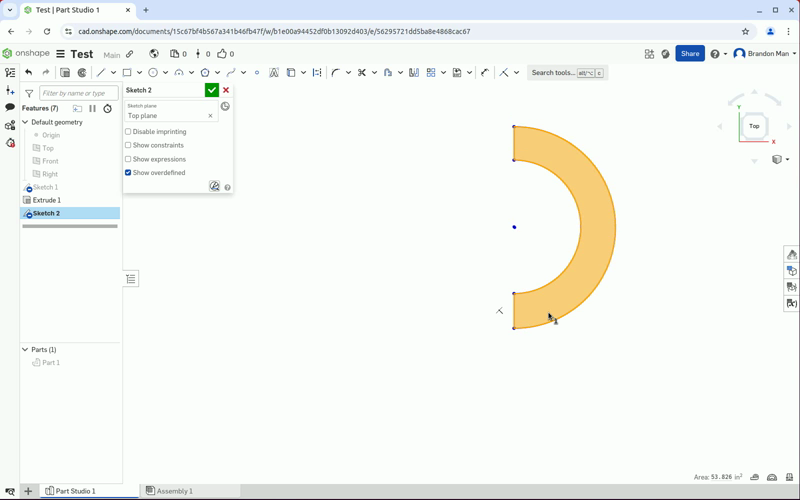
scroll(-6)
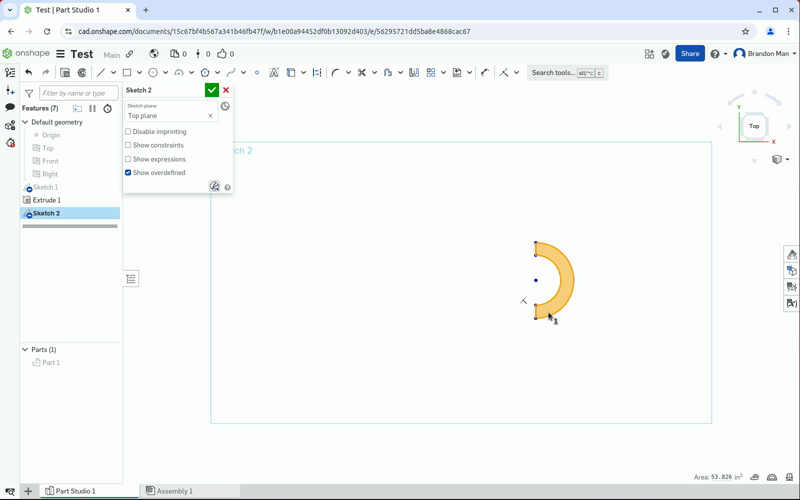
mouse_move(73, 352)
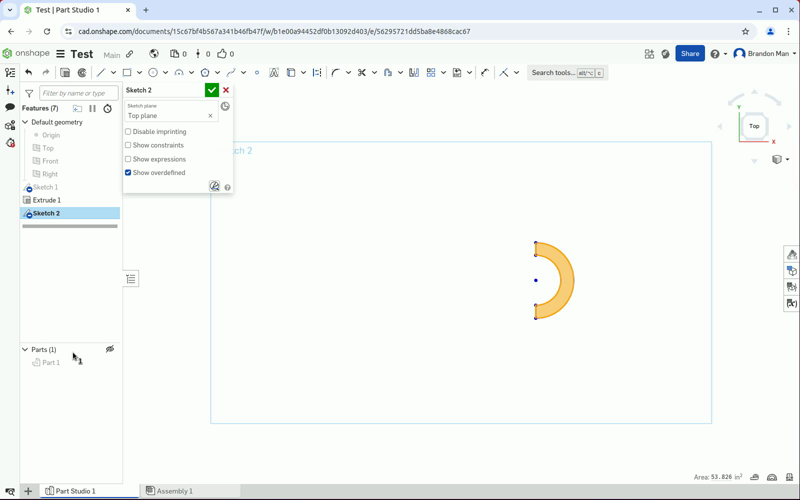
key(shift+y)
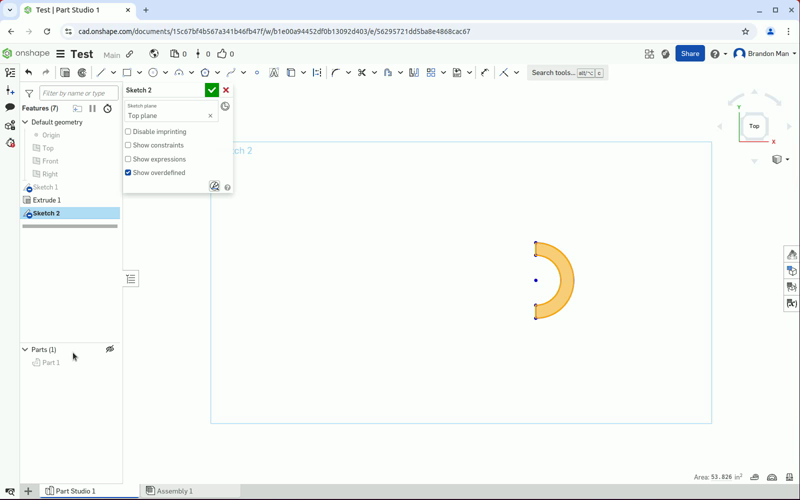
key(shift+e)
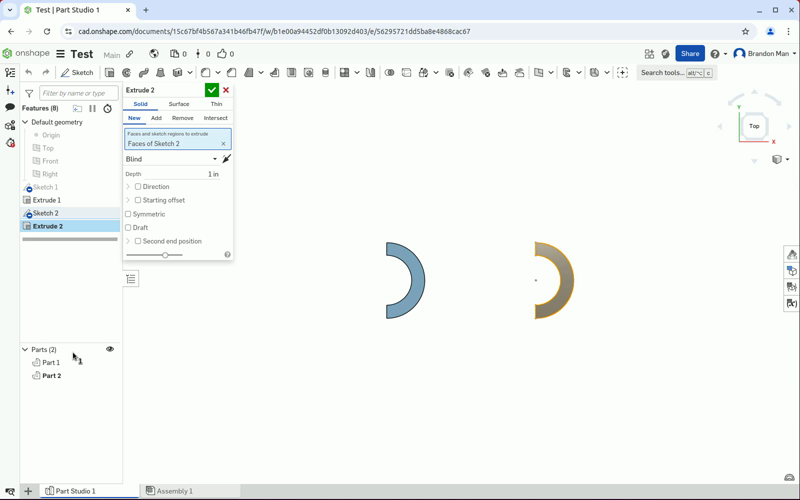
mouse_move(143, 106)
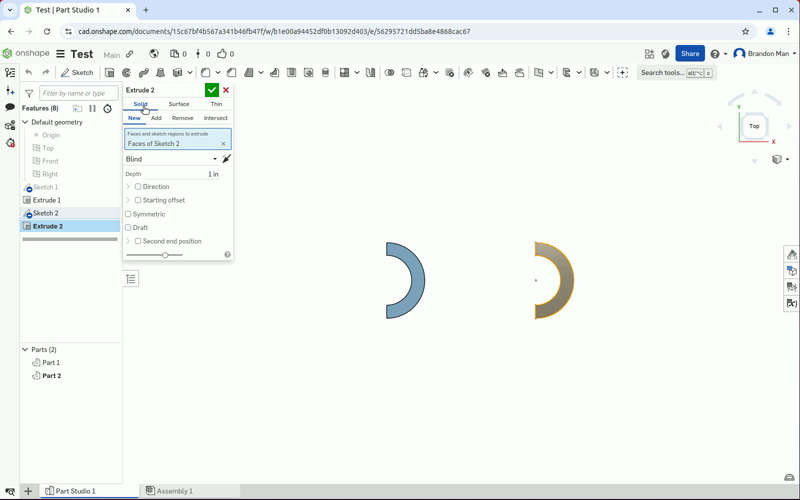
click(143, 106)
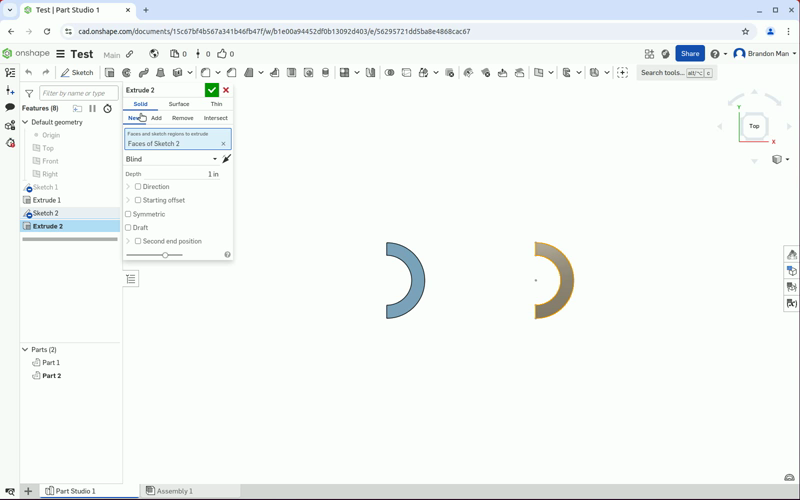
mouse_move(137, 120)
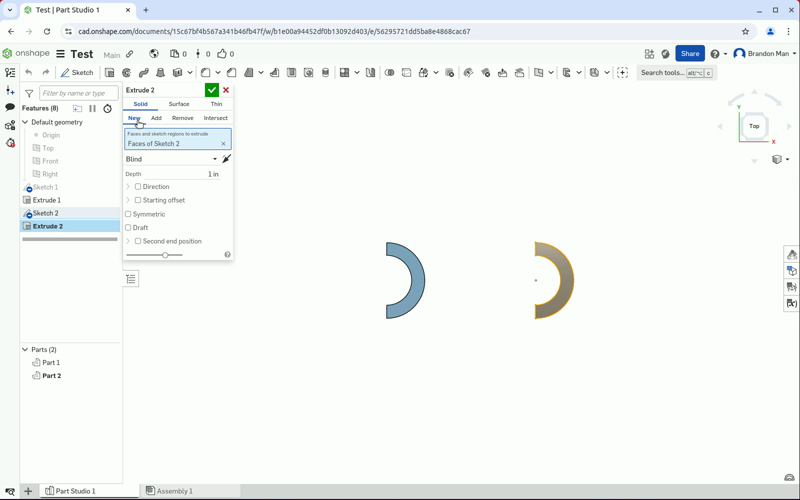
click(137, 120)
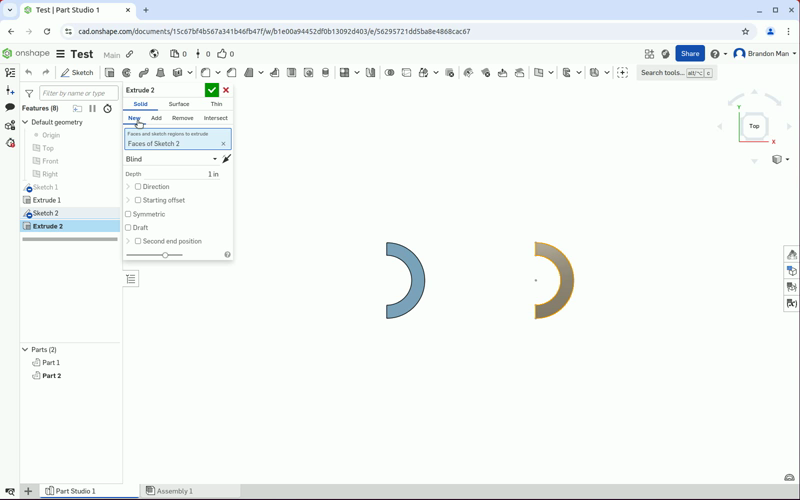
key(tab, 4)
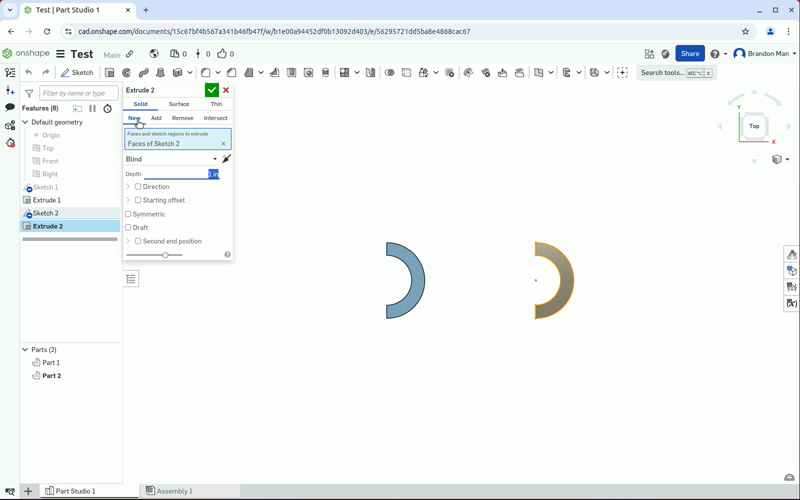
text(5.055)
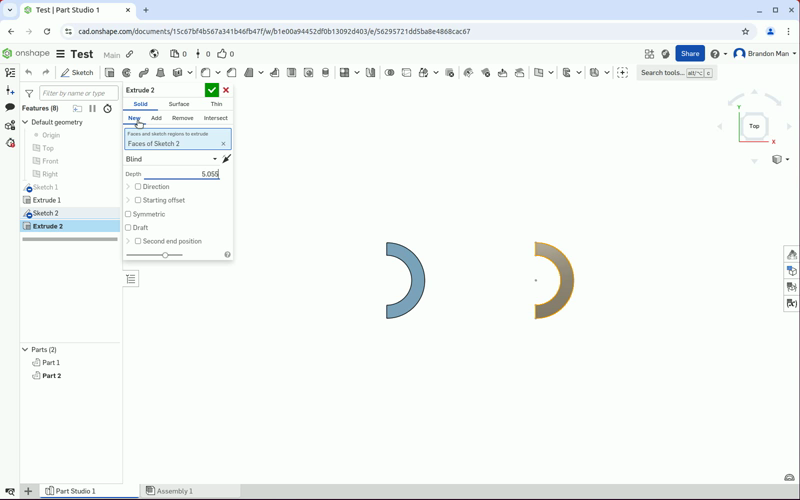
key(enter)
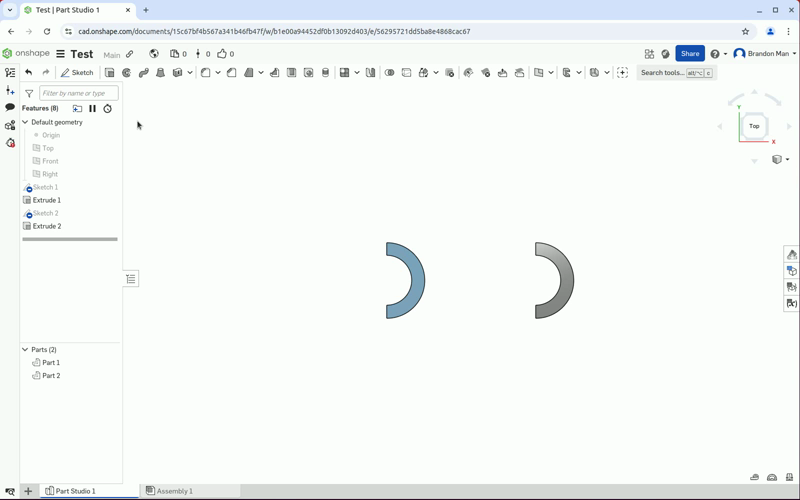
key(shift+h)
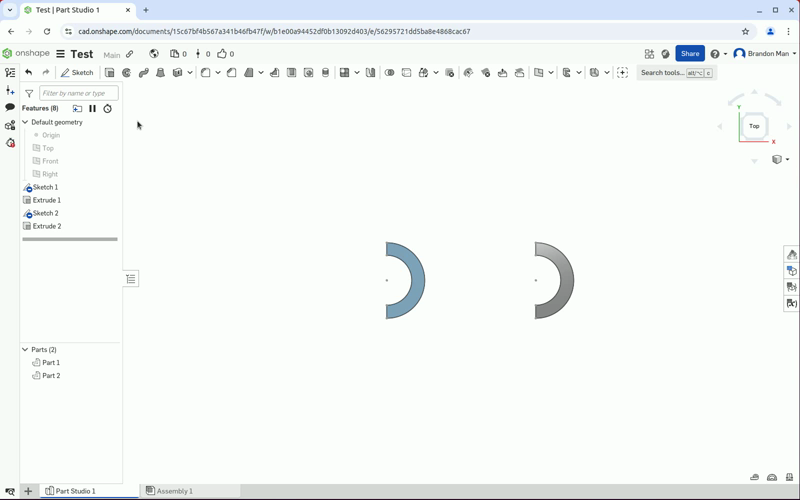
key(shift+h)
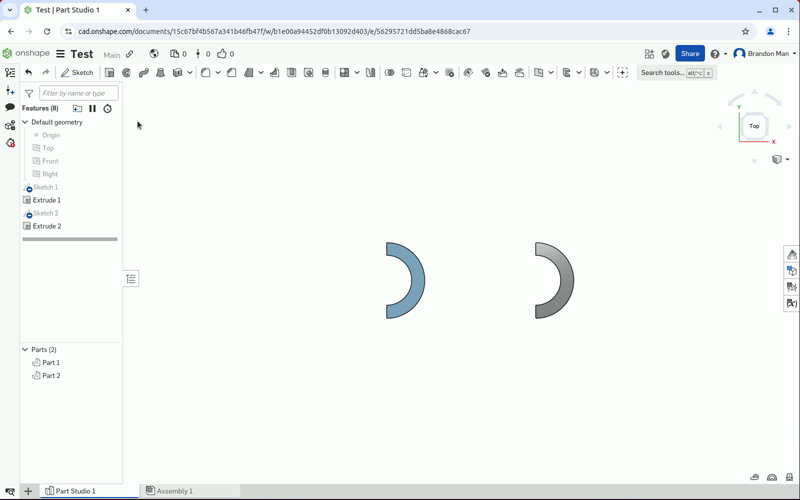
mouse_move(73, 189)
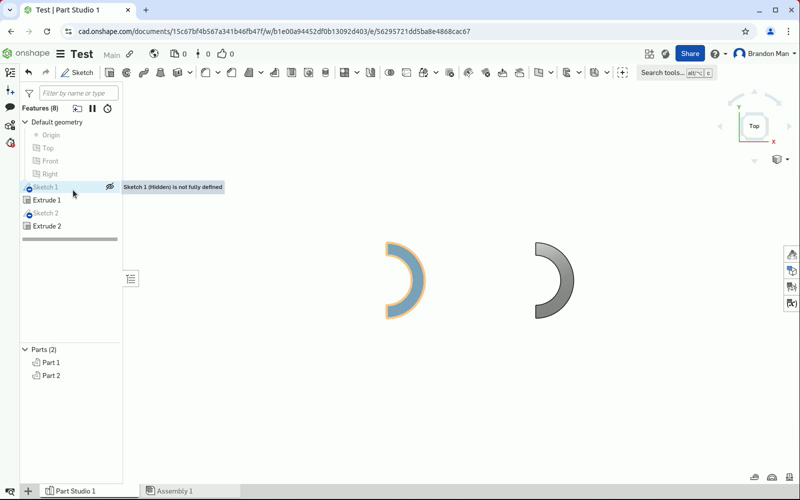
click(73, 189)
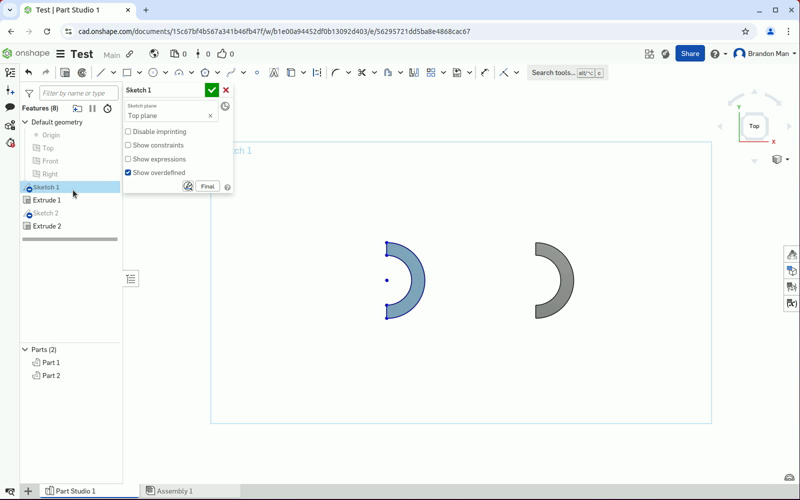
mouse_move(229, 92)
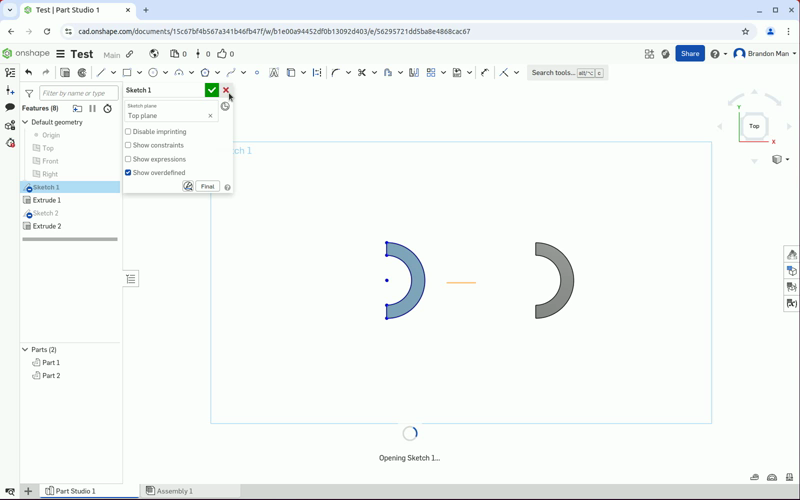
click(229, 92)
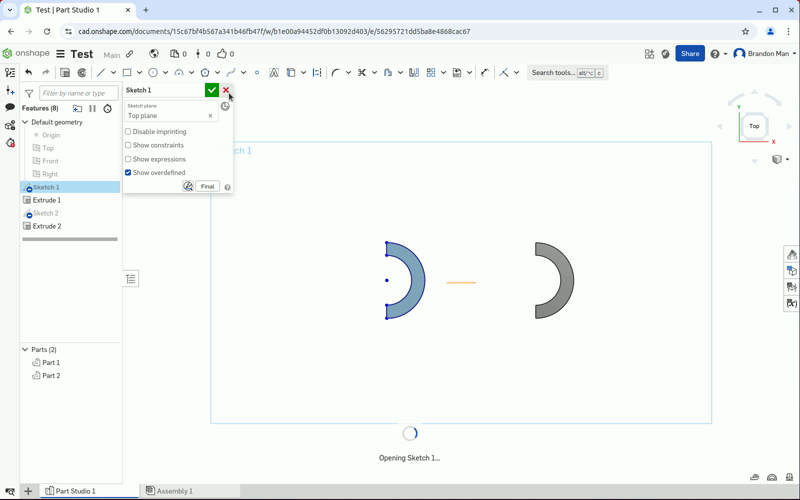
key(shift+s)
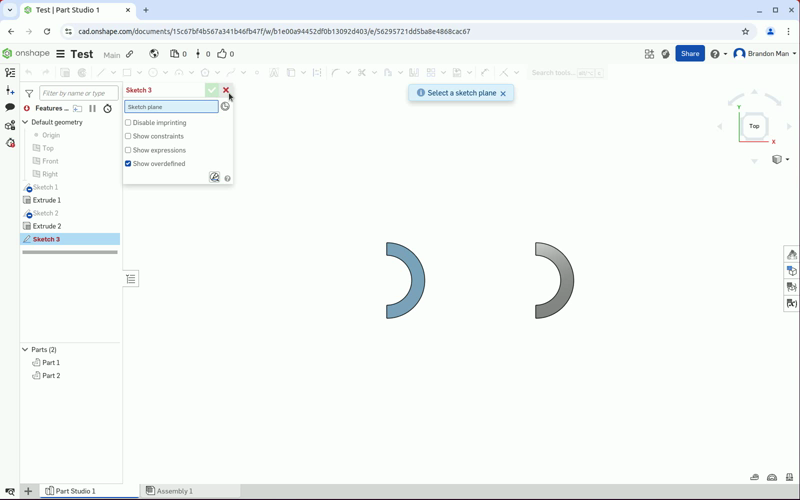
mouse_move(73, 150)
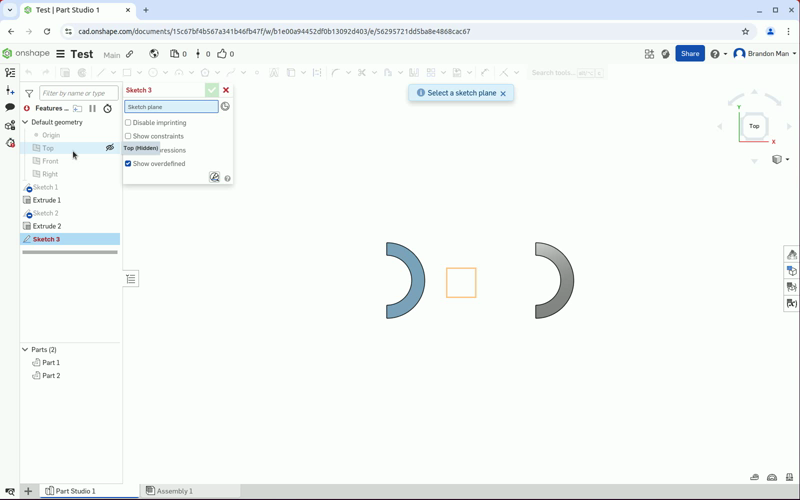
click(73, 150)
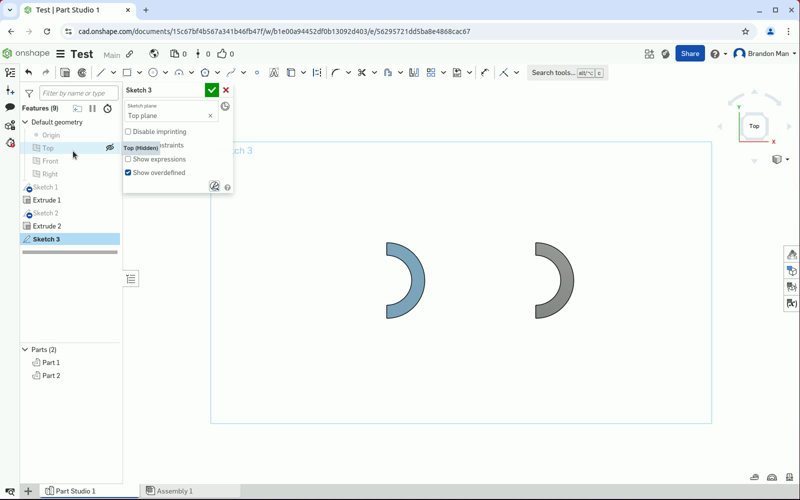
mouse_move(73, 352)
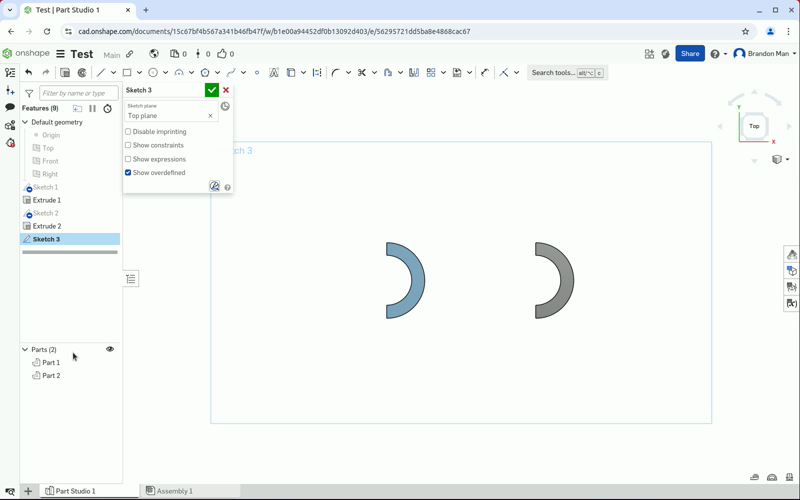
key(y)
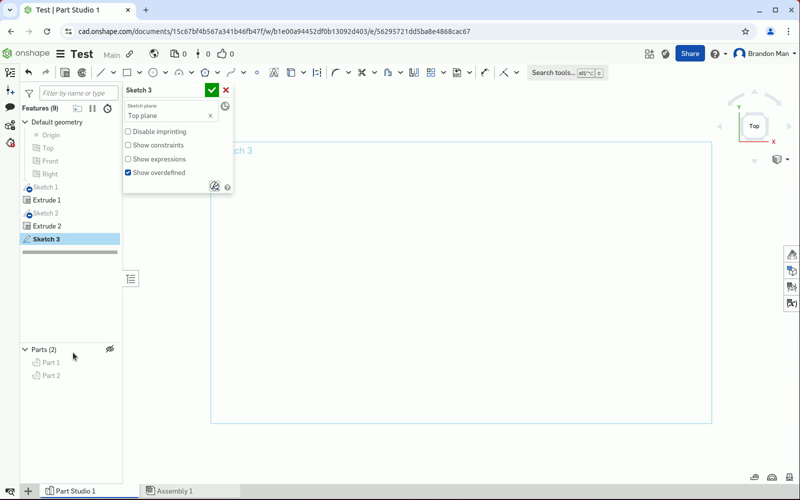
key(l)
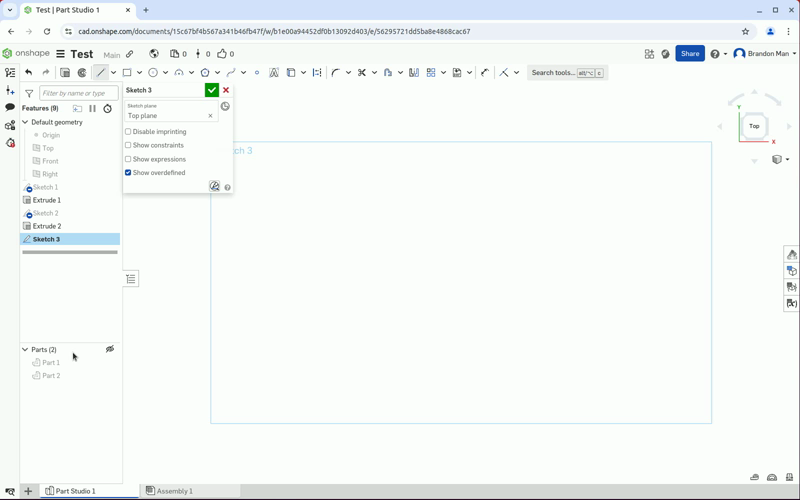
key_down(shift)
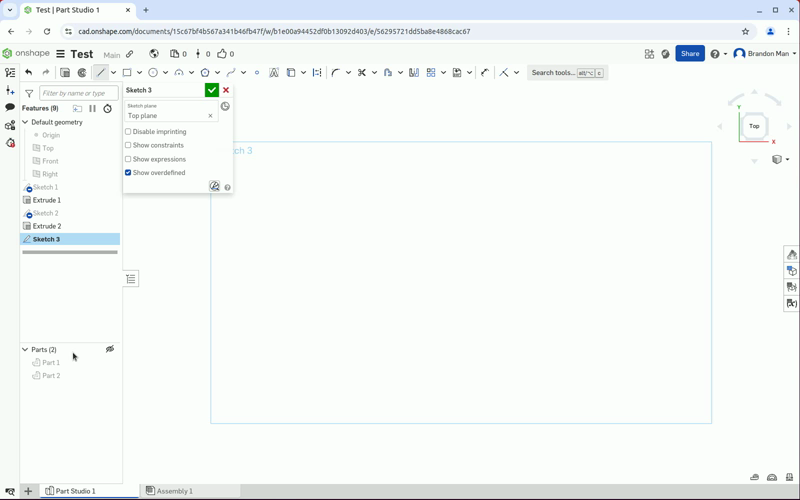
mouse_move(386, 324)
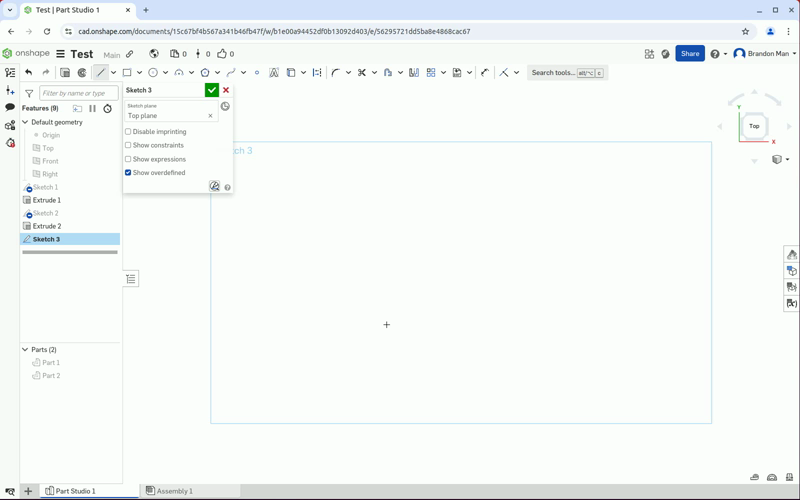
click(386, 324)
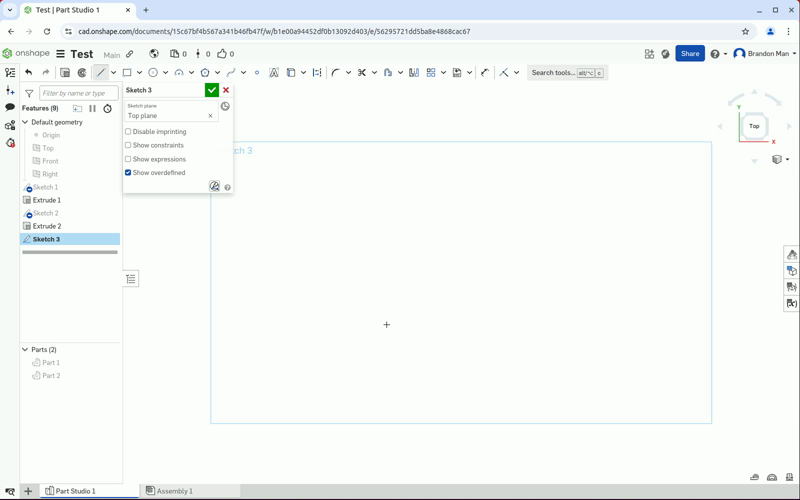
key_up(shift)
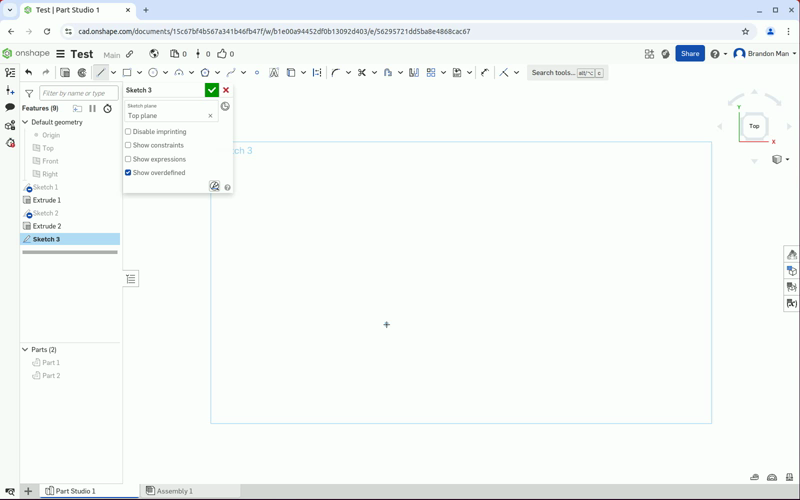
key_down(shift)
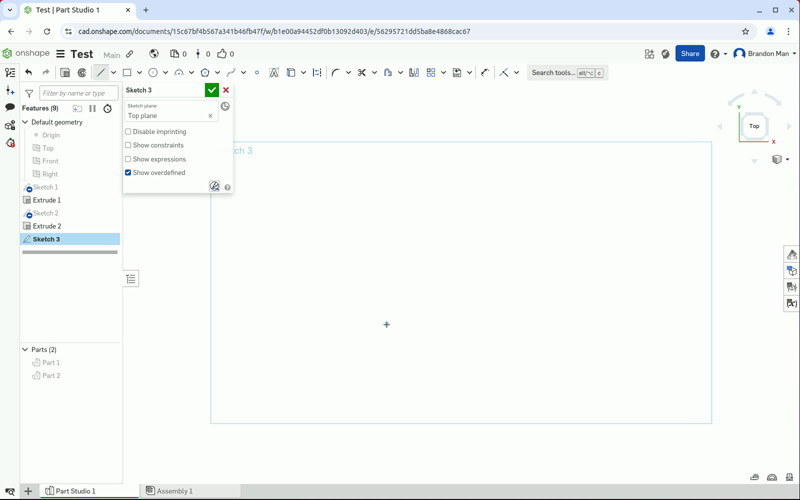
mouse_move(535, 324)
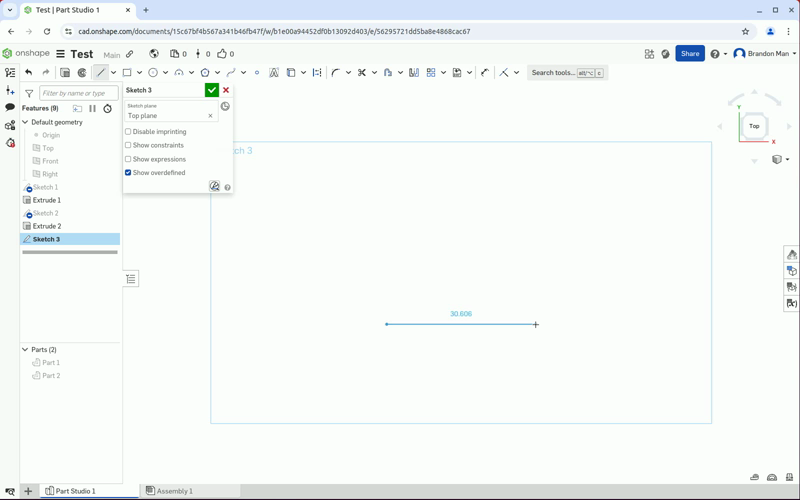
click(535, 324)
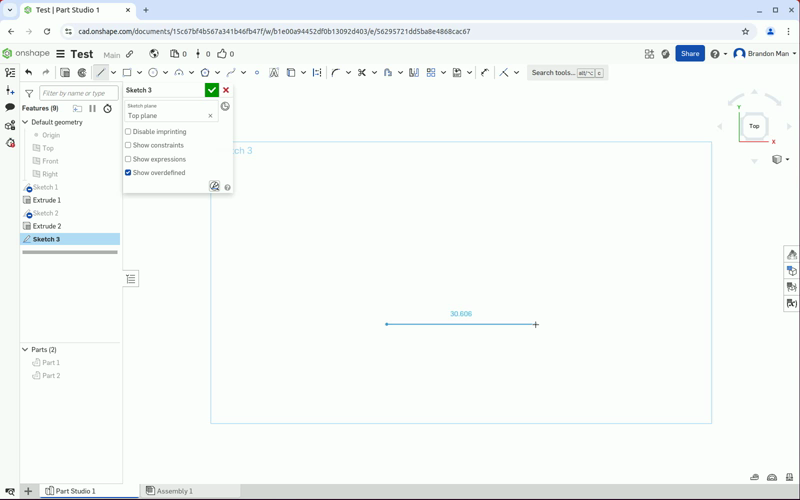
key_up(shift)
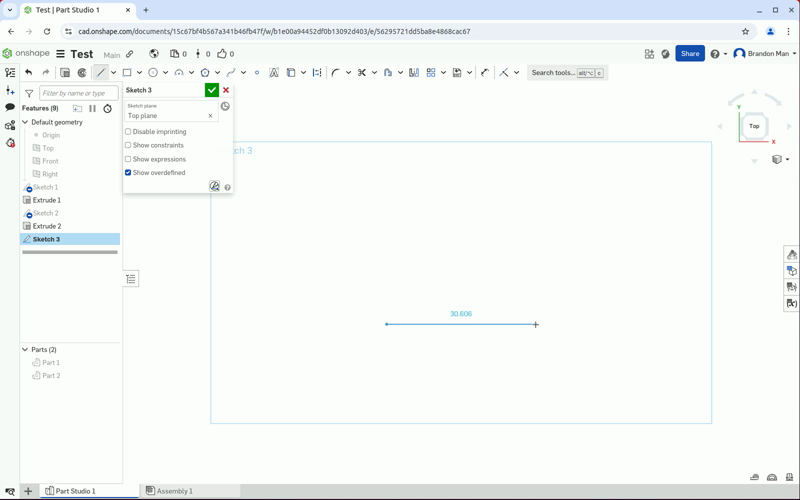
key_down(shift)
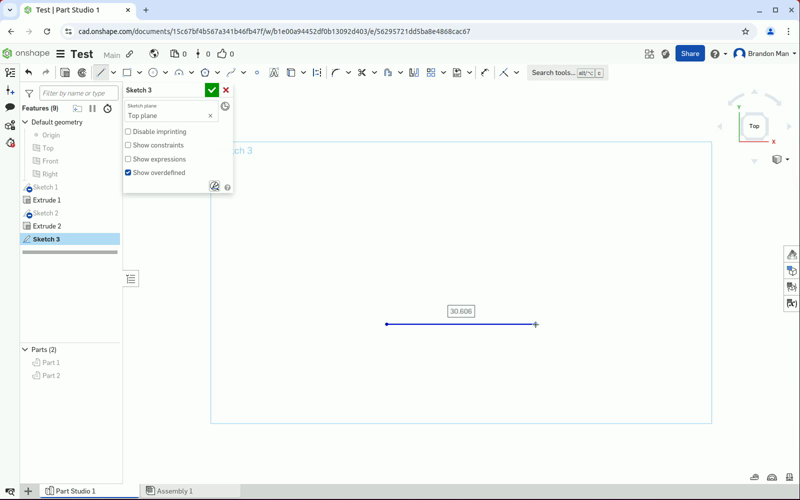
mouse_move(565, 324)
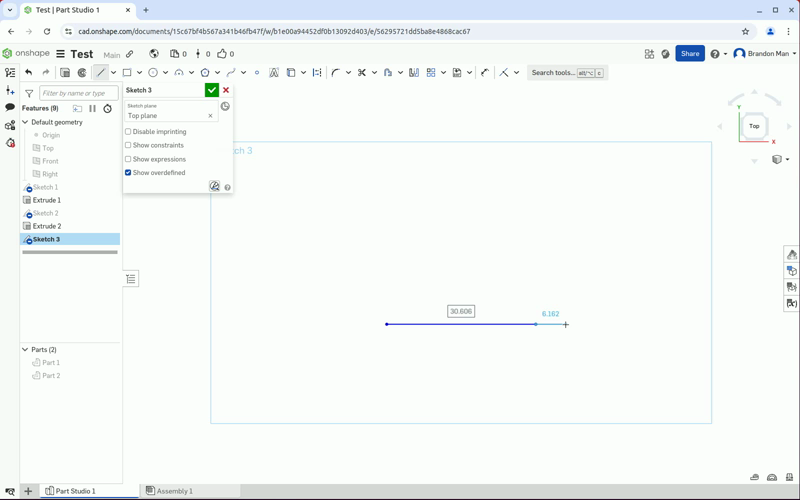
mouse_move(535, 318)
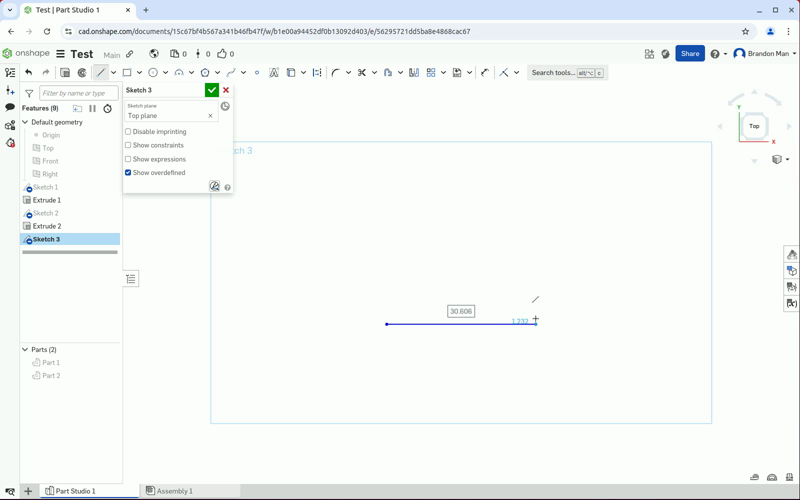
scroll(6)
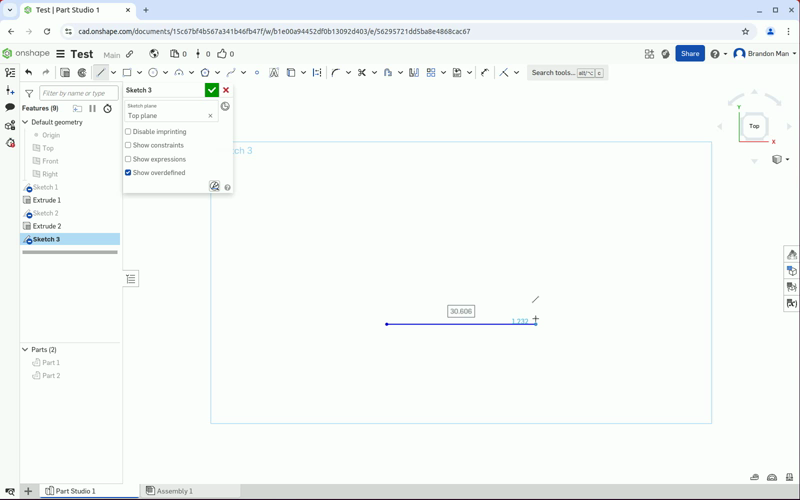
scroll(6)
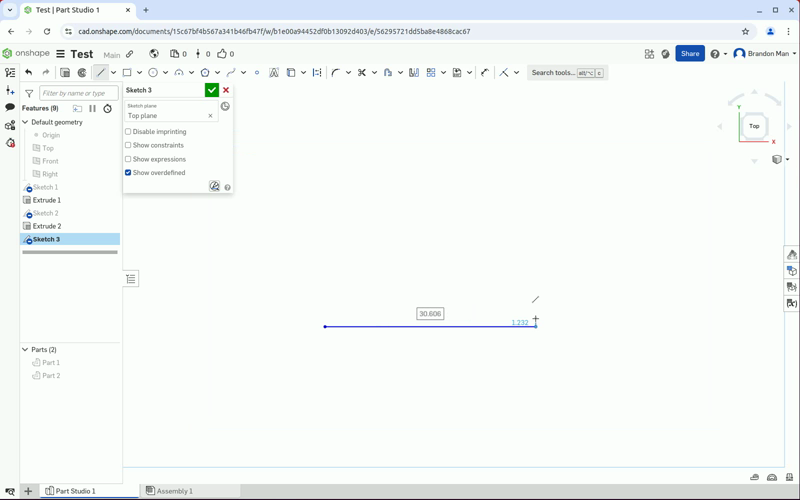
scroll(6)
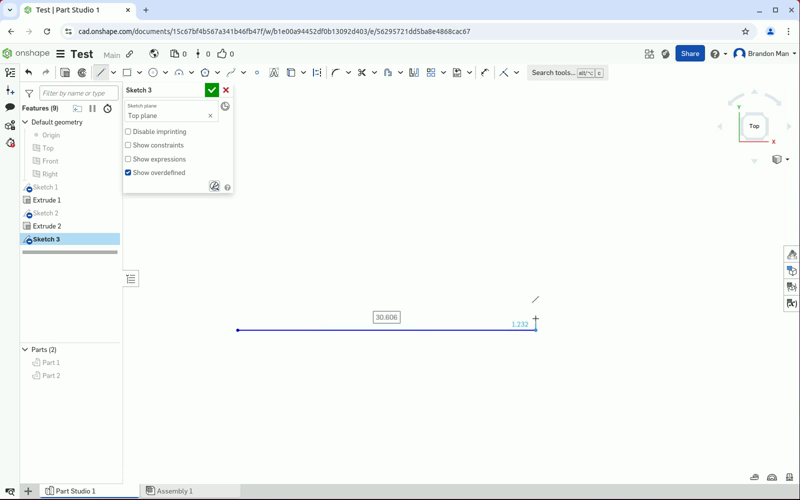
scroll(6)
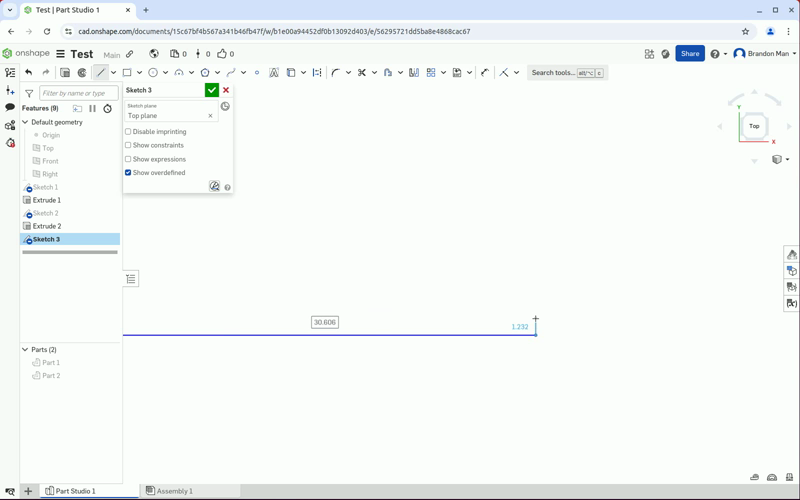
scroll(6)
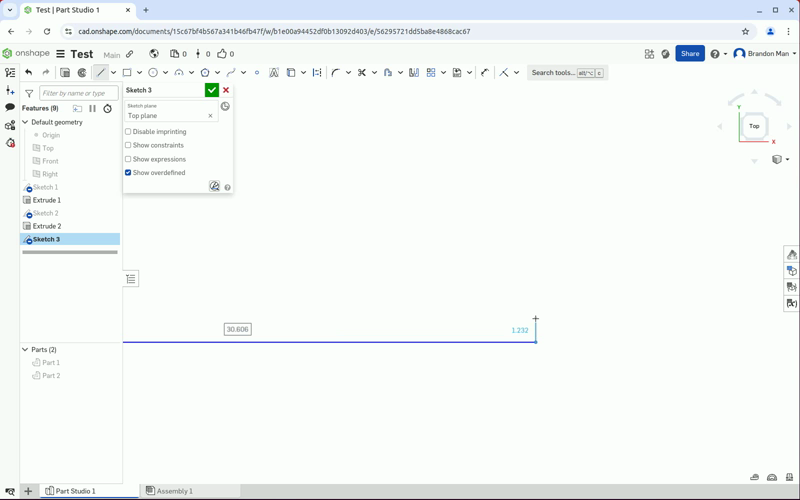
scroll(6)
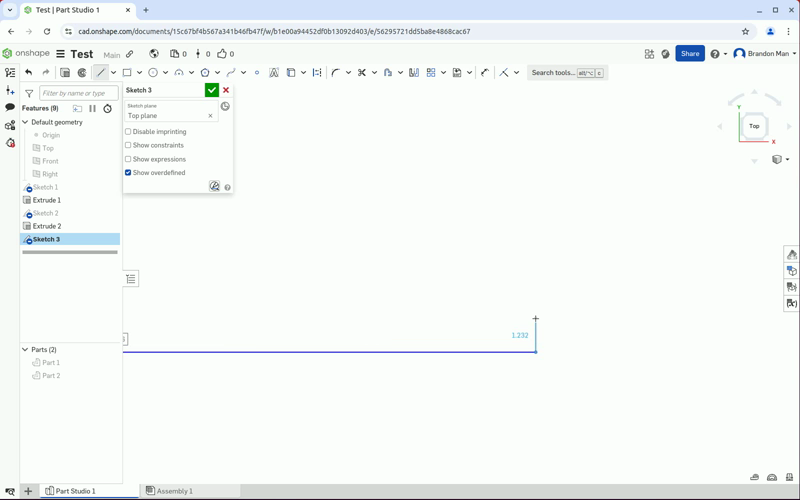
scroll(6)
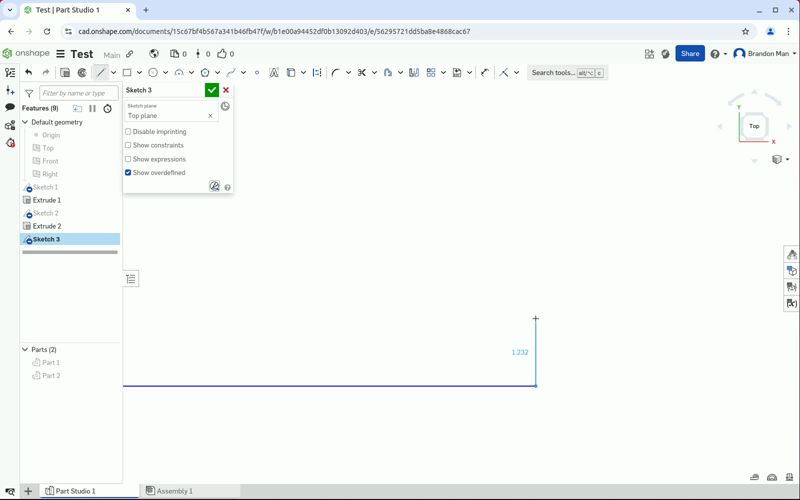
click(535, 318)
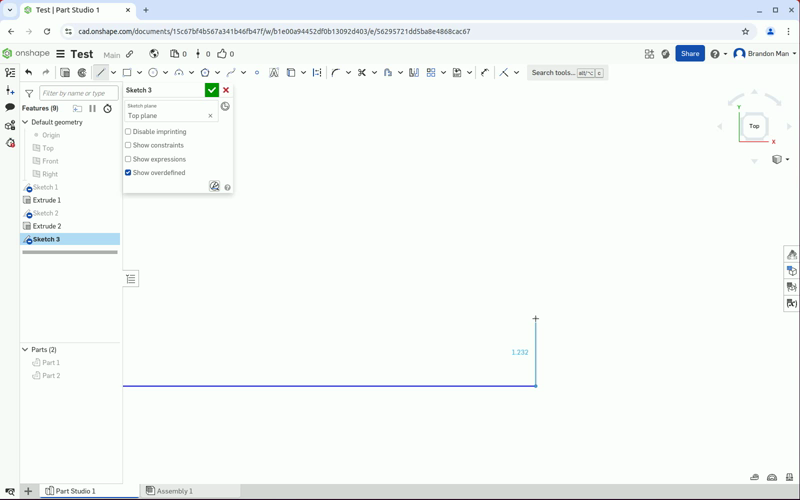
scroll(-6)
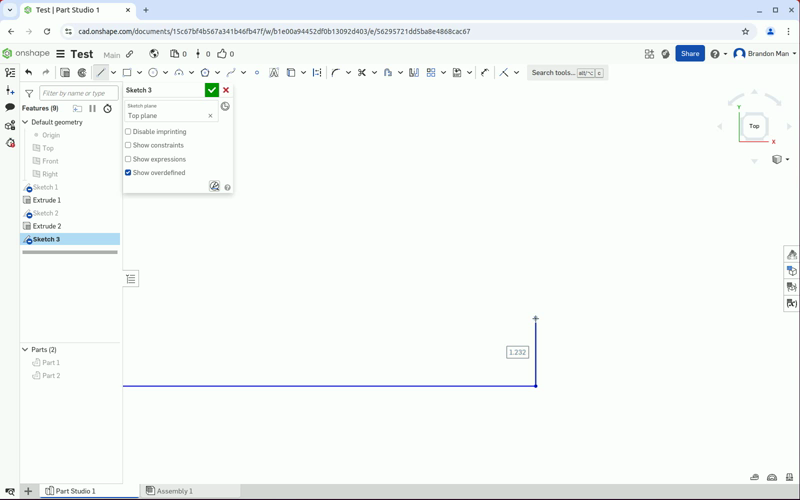
scroll(-6)
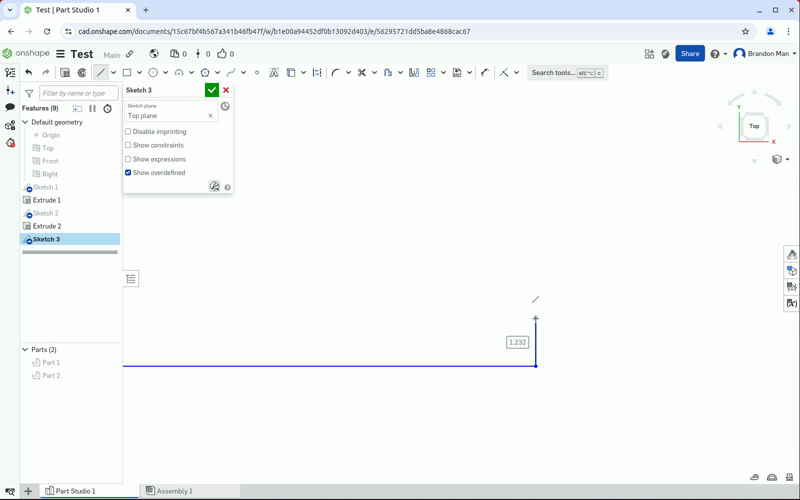
scroll(-6)
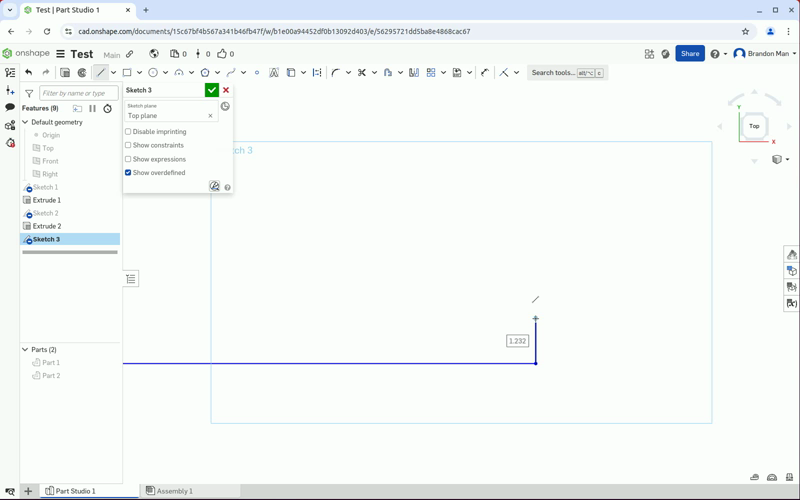
scroll(-6)
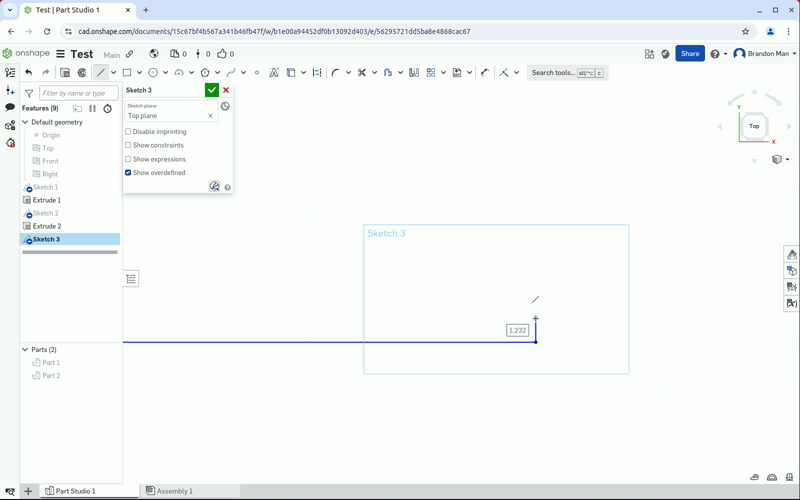
scroll(-6)
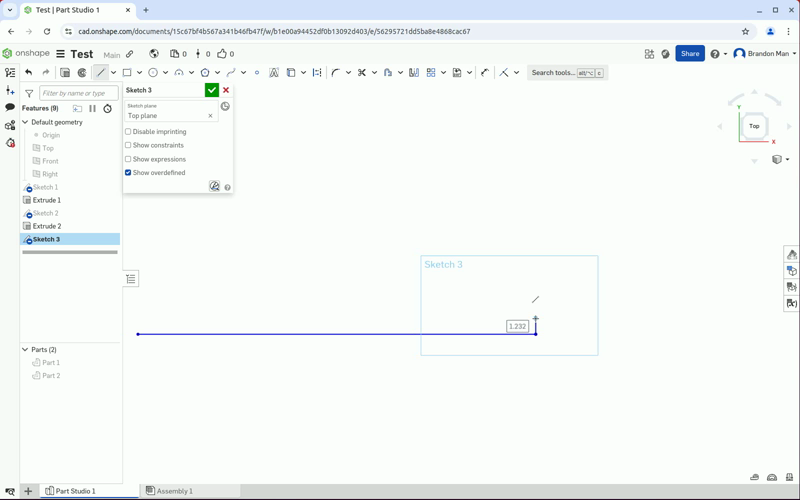
scroll(-6)
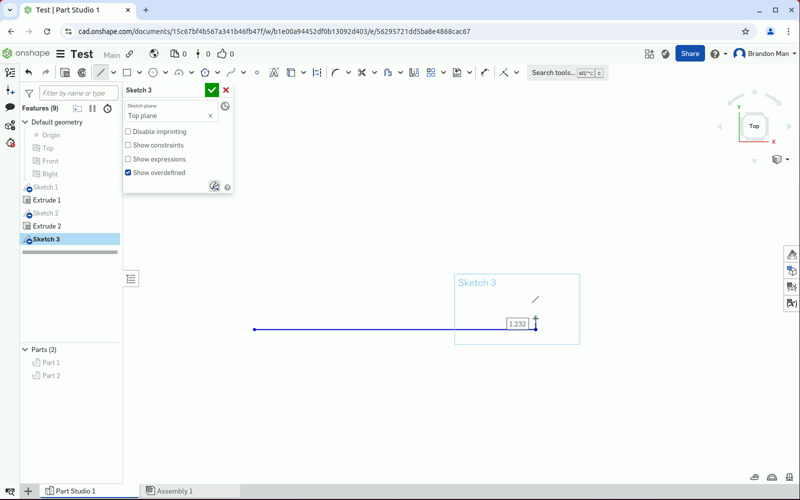
scroll(-6)
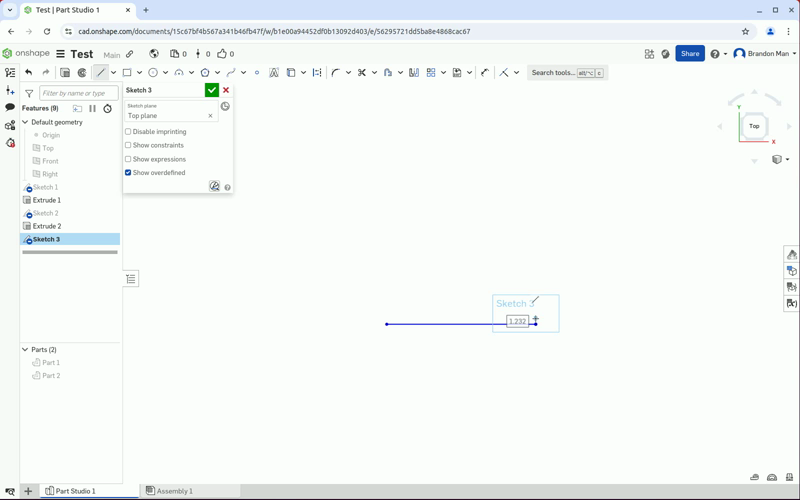
key_up(shift)
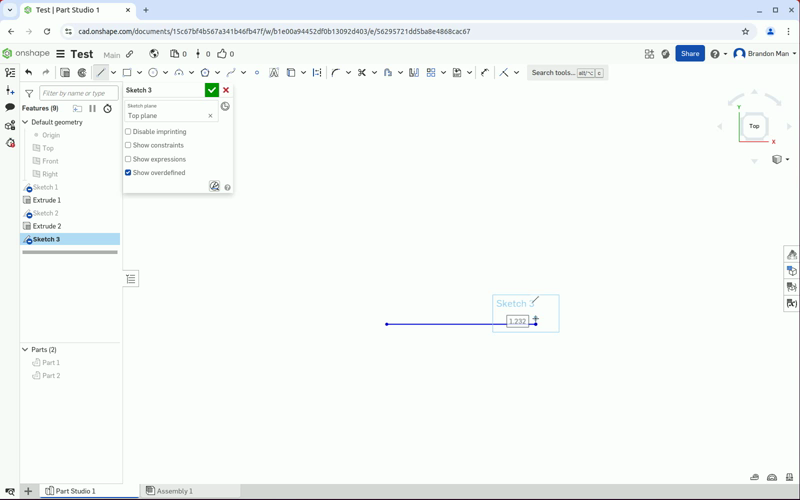
key(esc)
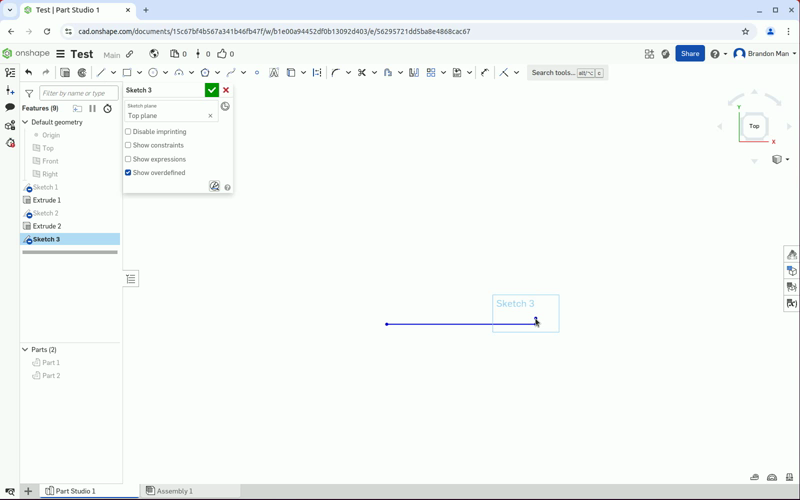
key(a)
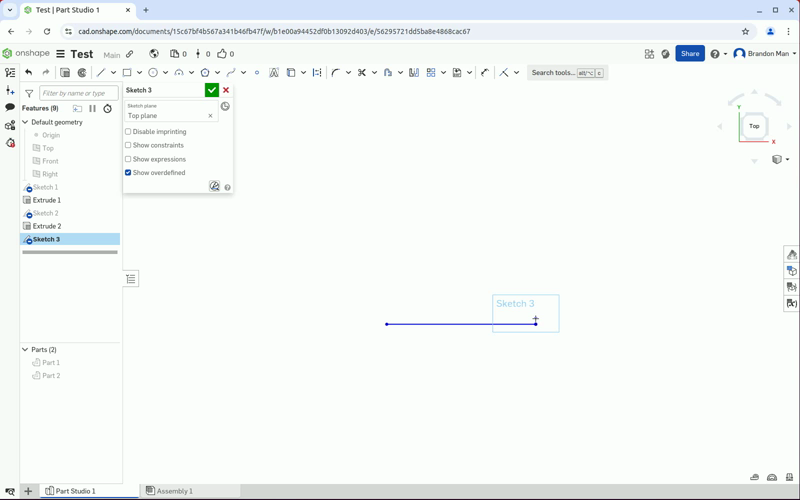
mouse_move(535, 318)
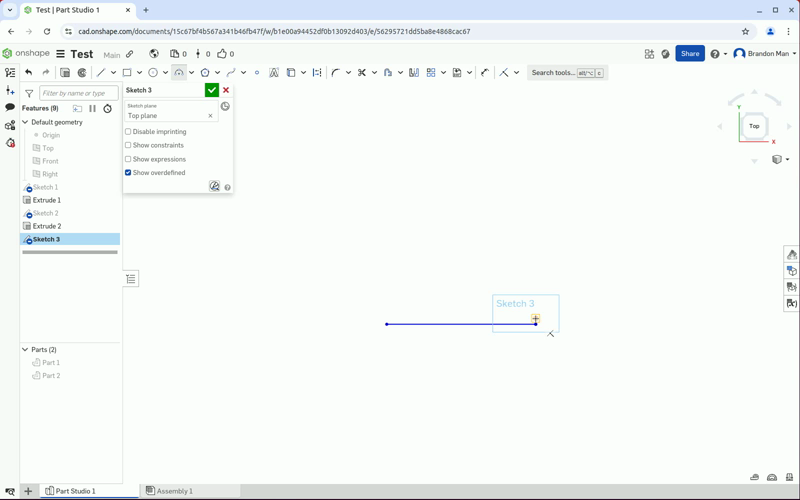
click(535, 318)
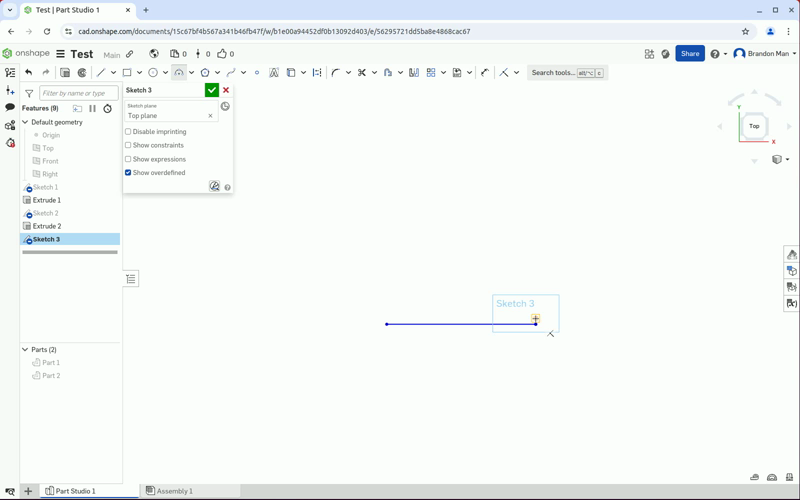
key_down(shift)
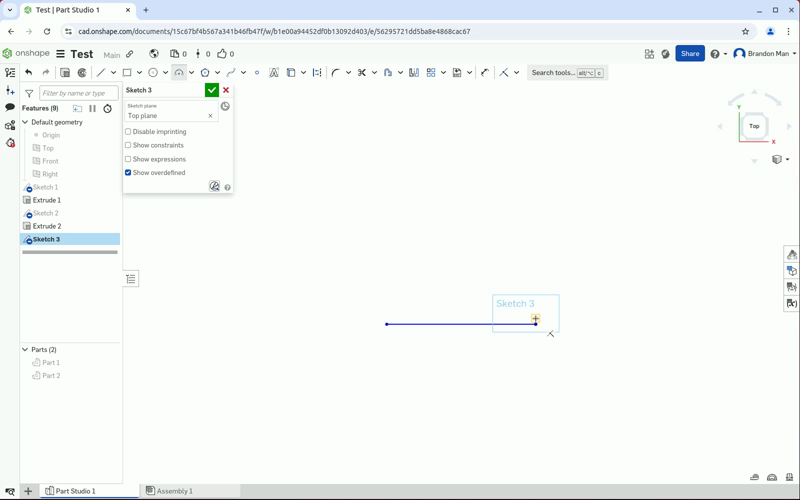
mouse_move(535, 243)
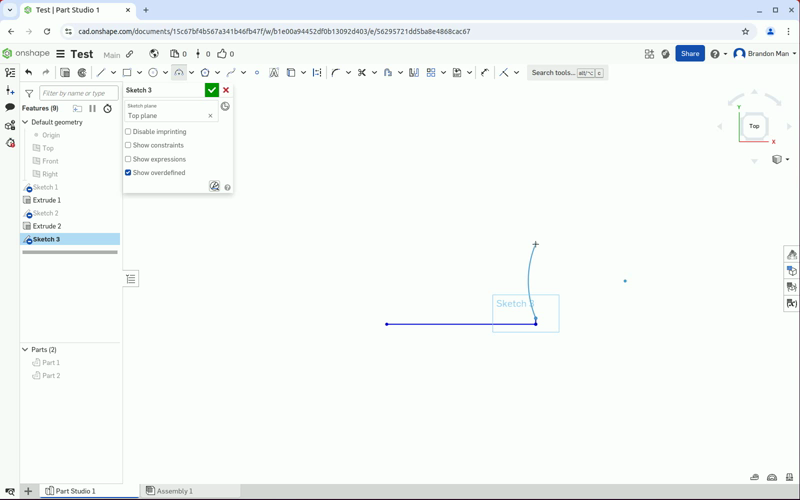
click(535, 243)
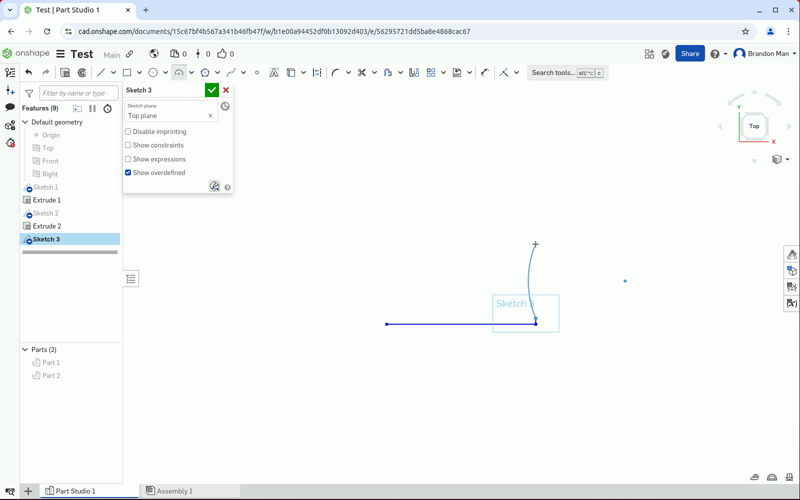
mouse_move(572, 280)
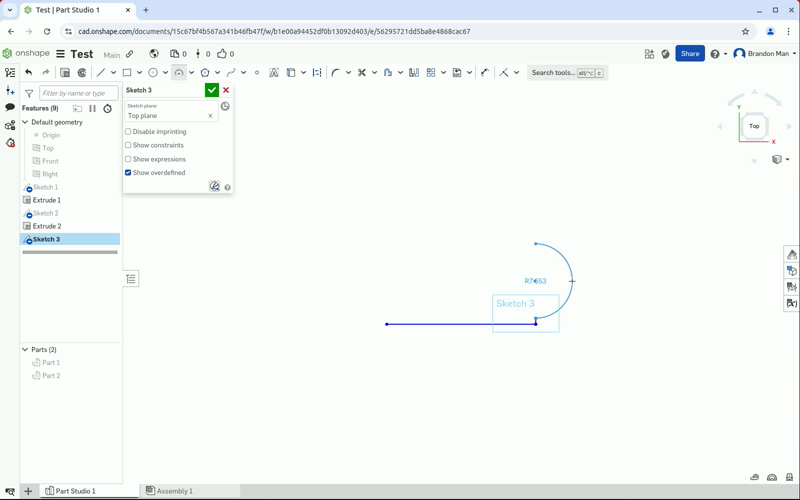
click(572, 280)
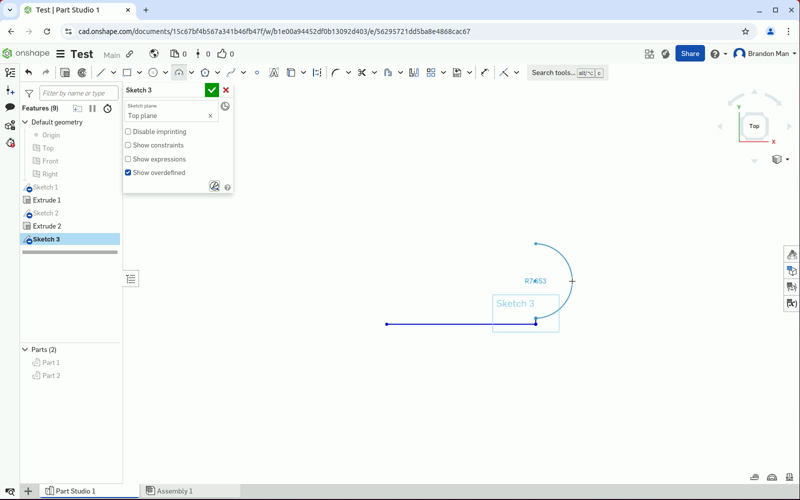
key_up(shift)
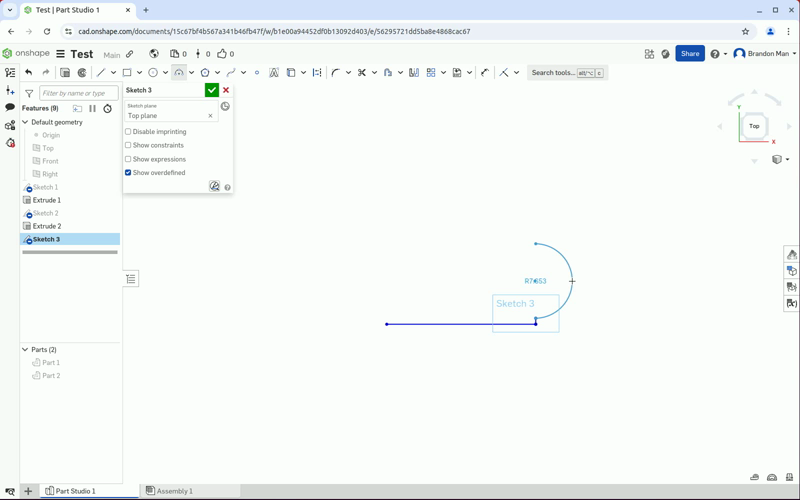
key(esc)
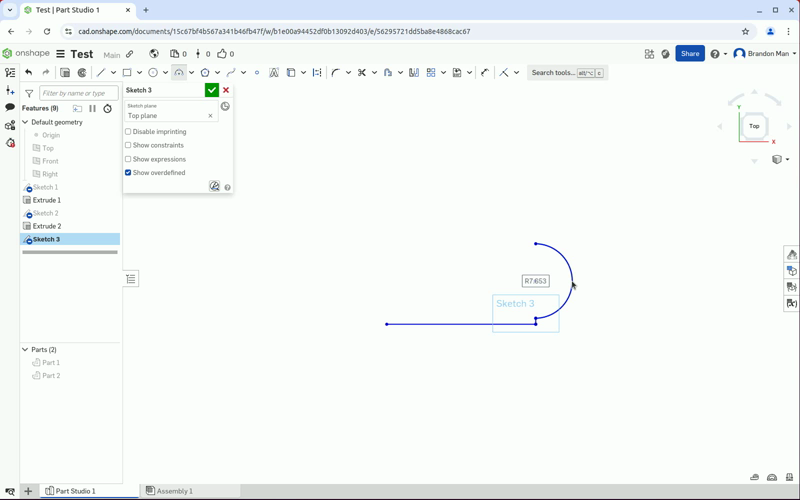
key(l)
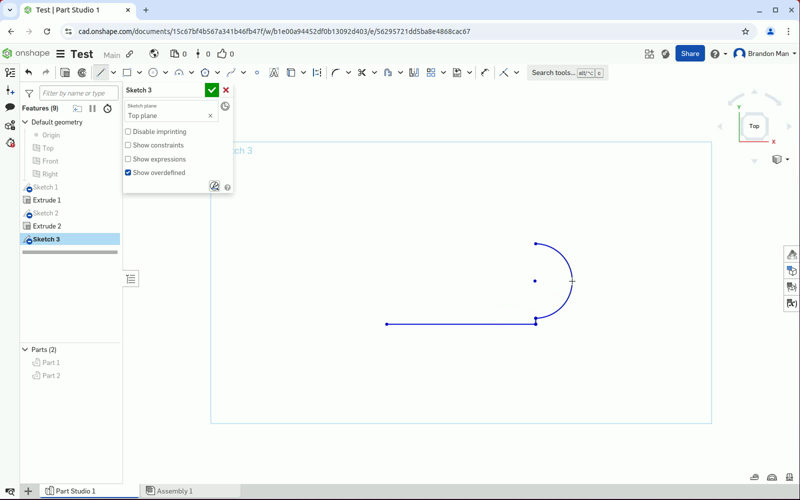
mouse_move(535, 243)
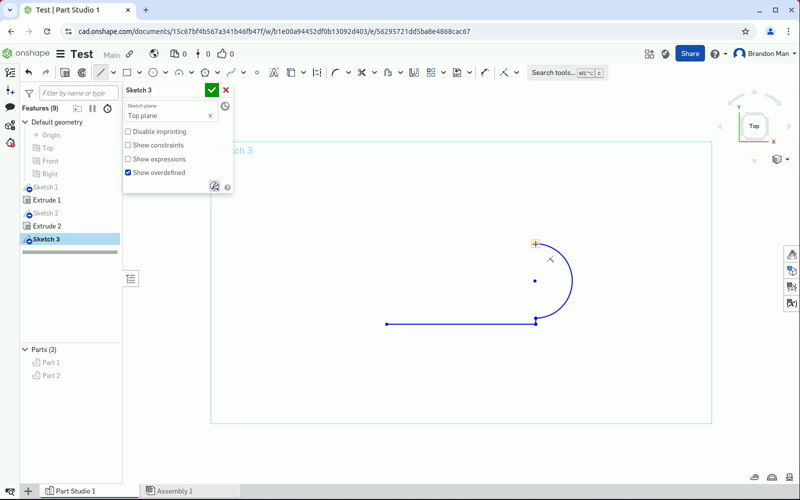
click(535, 243)
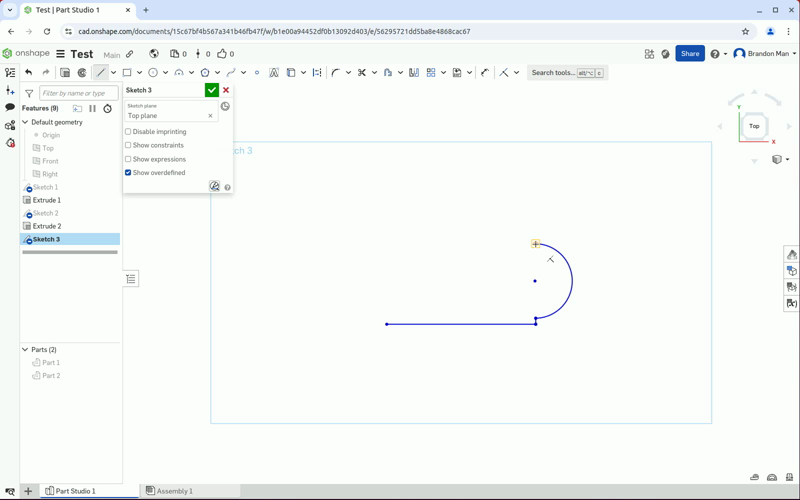
key_down(shift)
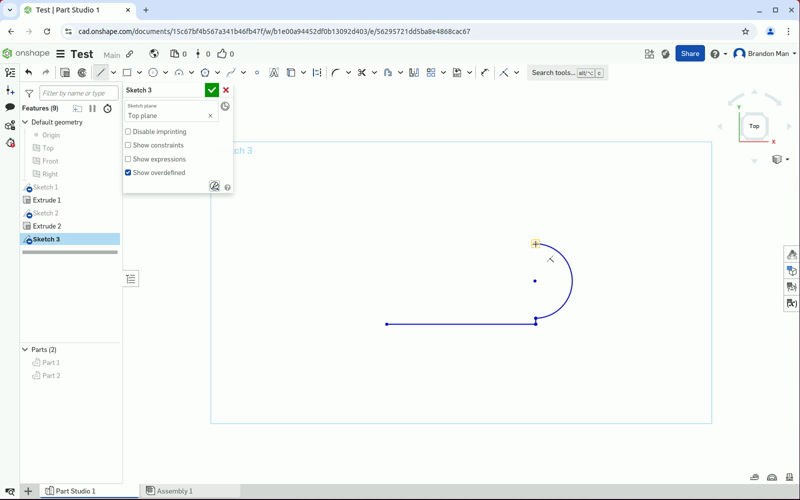
mouse_move(565, 243)
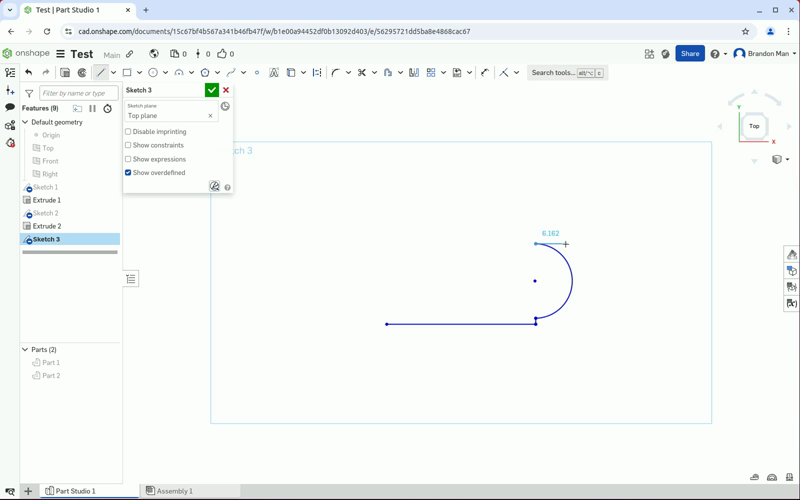
mouse_move(535, 237)
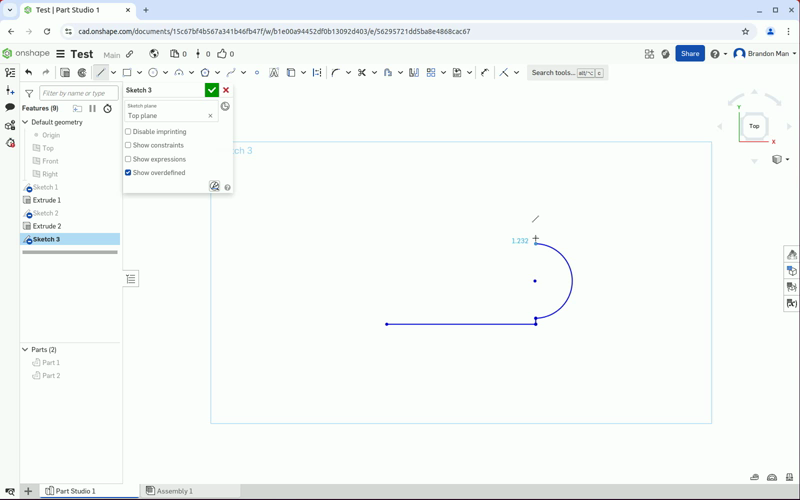
scroll(6)
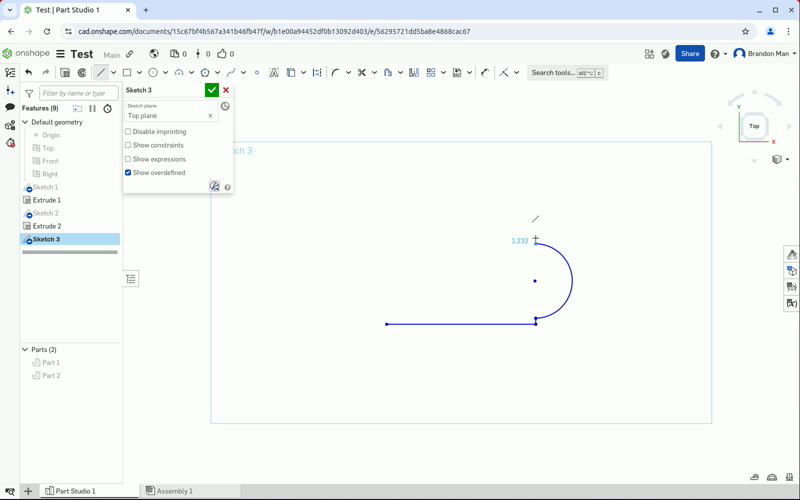
scroll(6)
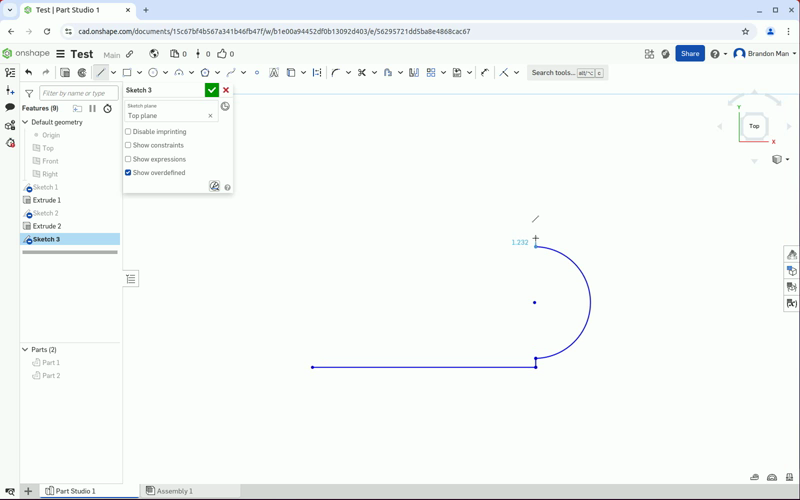
scroll(6)
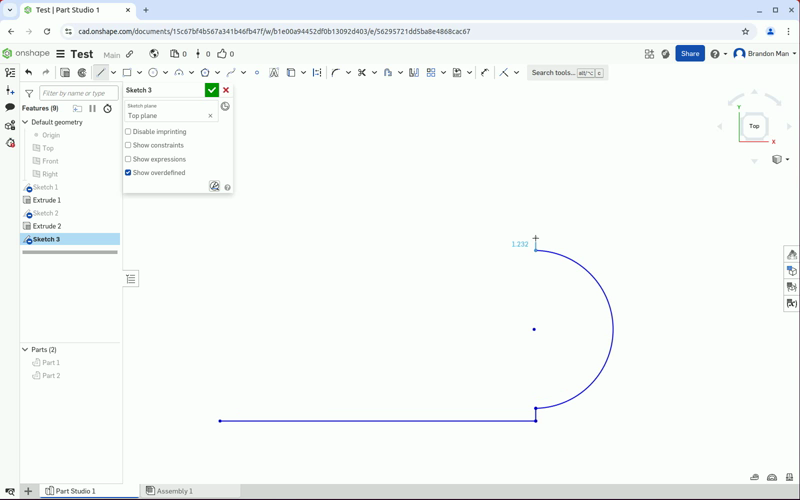
scroll(6)
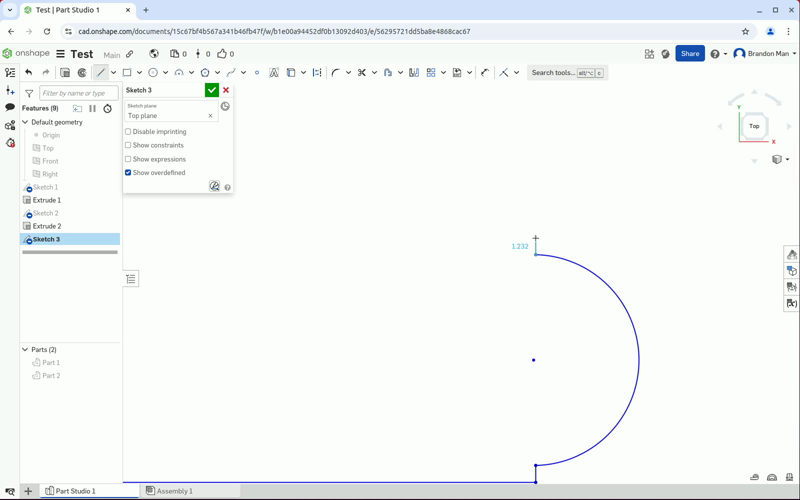
scroll(6)
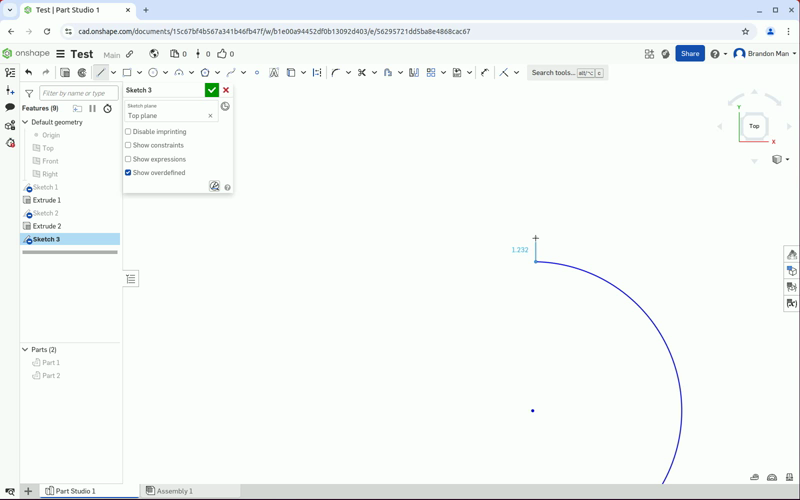
scroll(6)
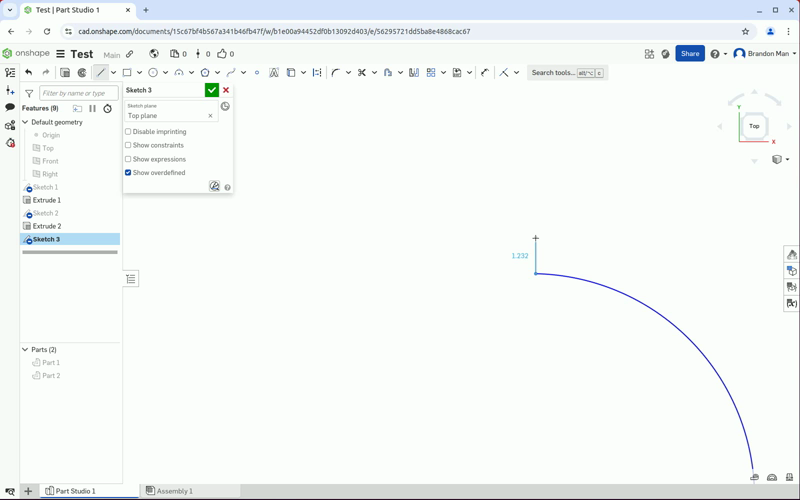
scroll(6)
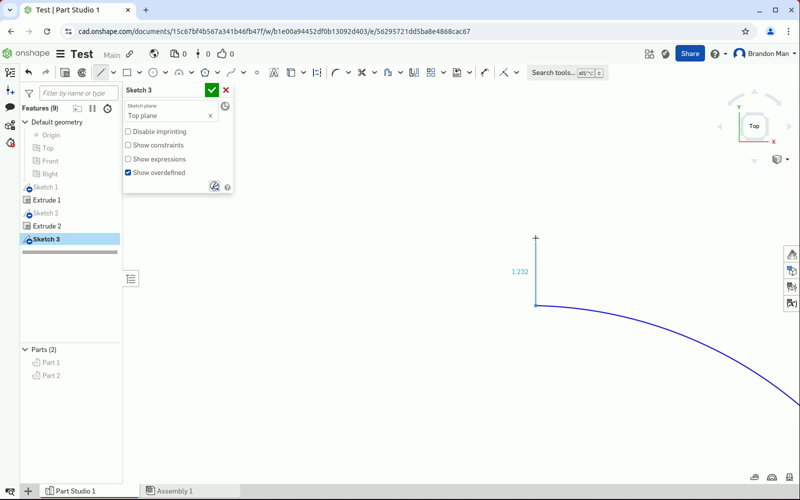
click(535, 237)
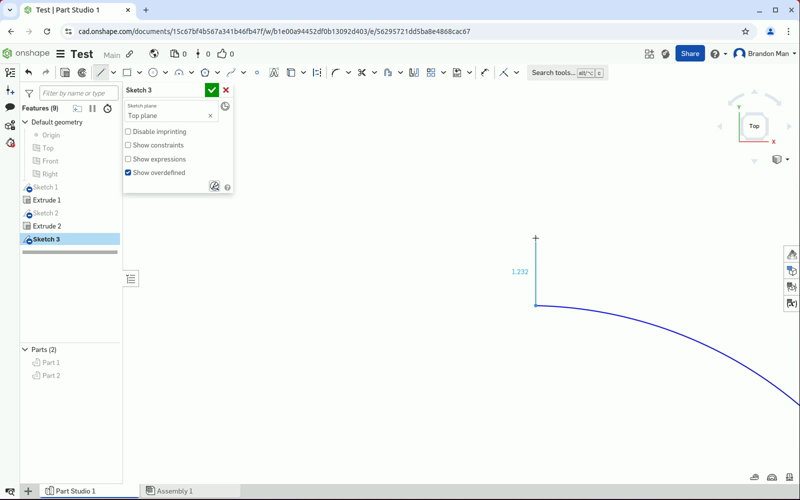
scroll(-6)
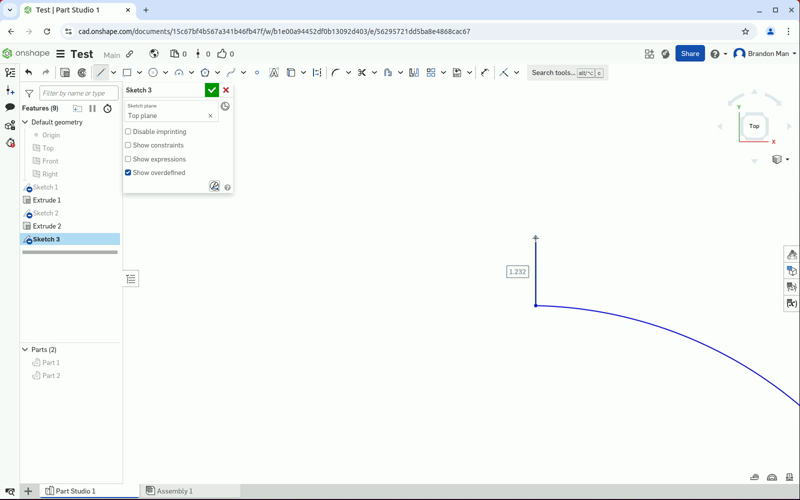
scroll(-6)
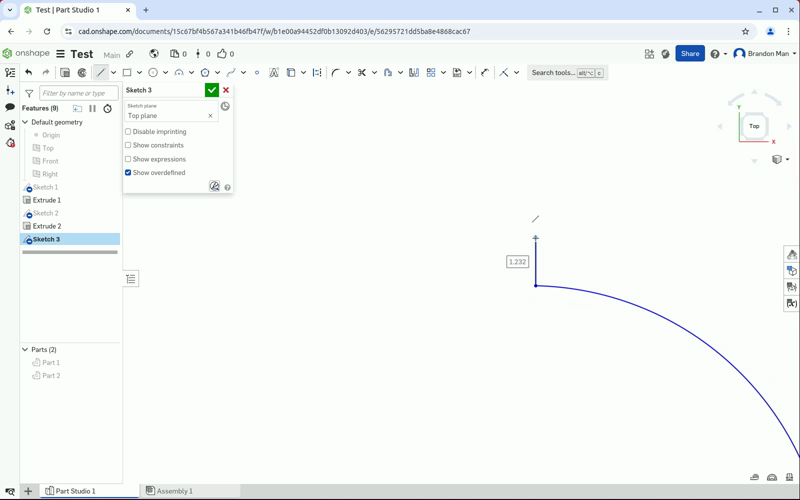
scroll(-6)
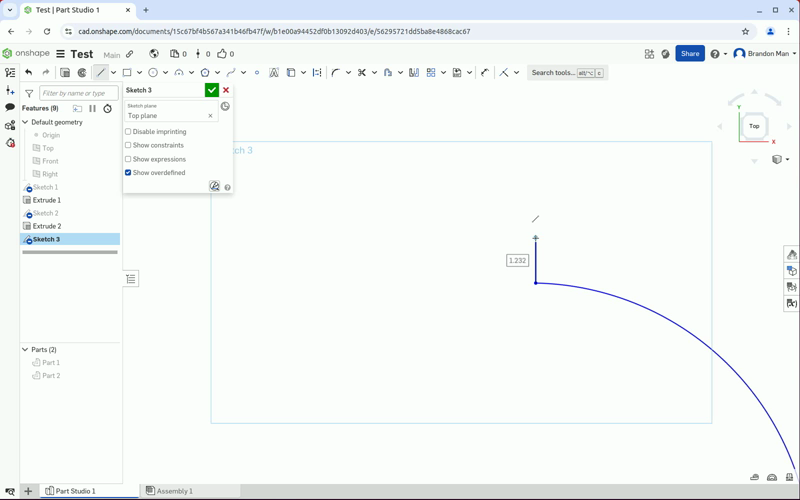
scroll(-6)
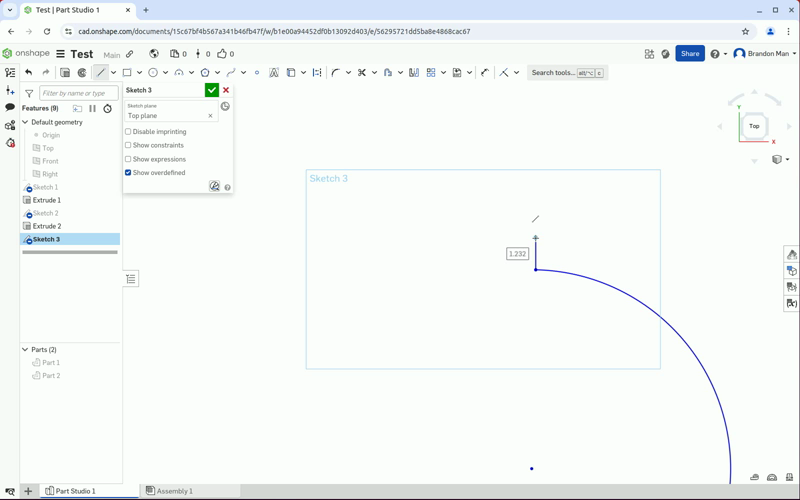
scroll(-6)
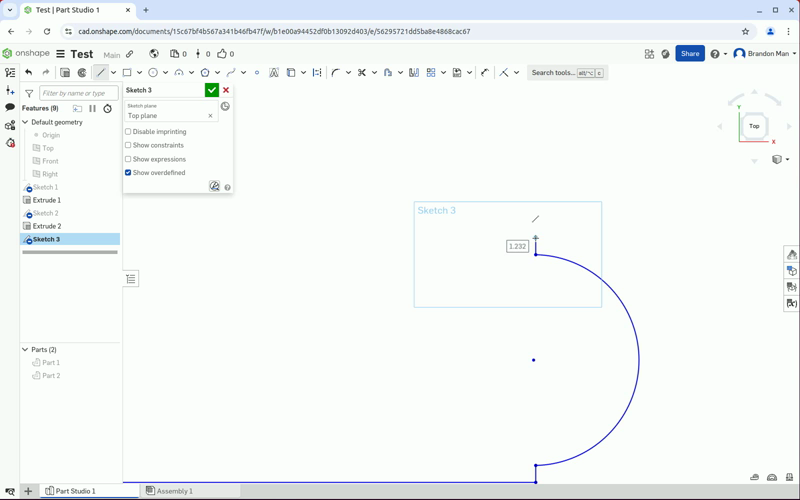
scroll(-6)
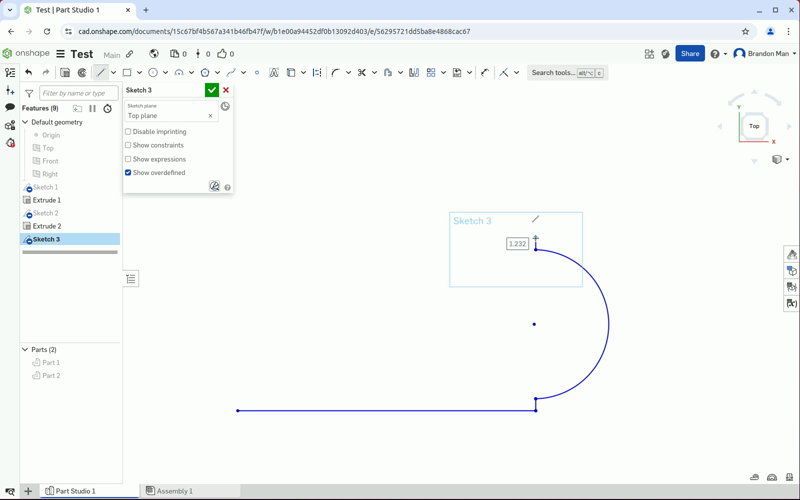
scroll(-6)
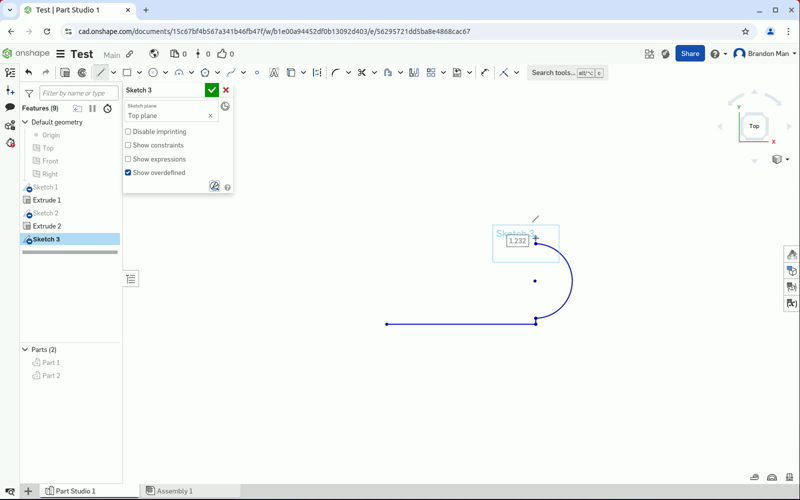
key_up(shift)
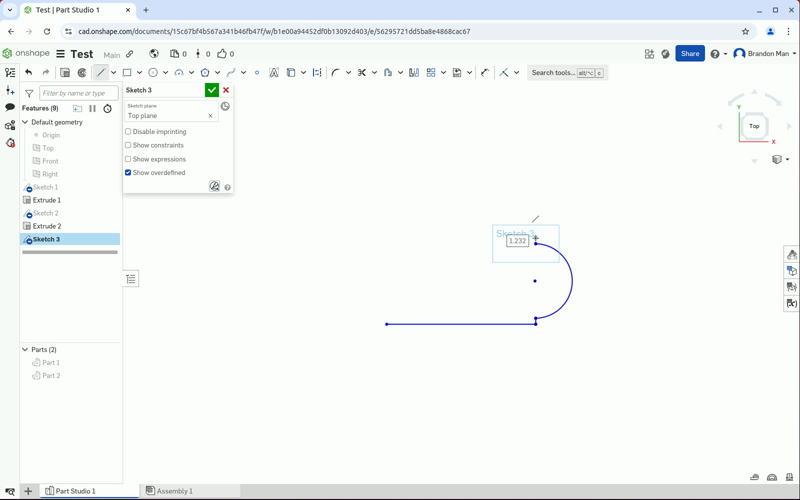
key_down(shift)
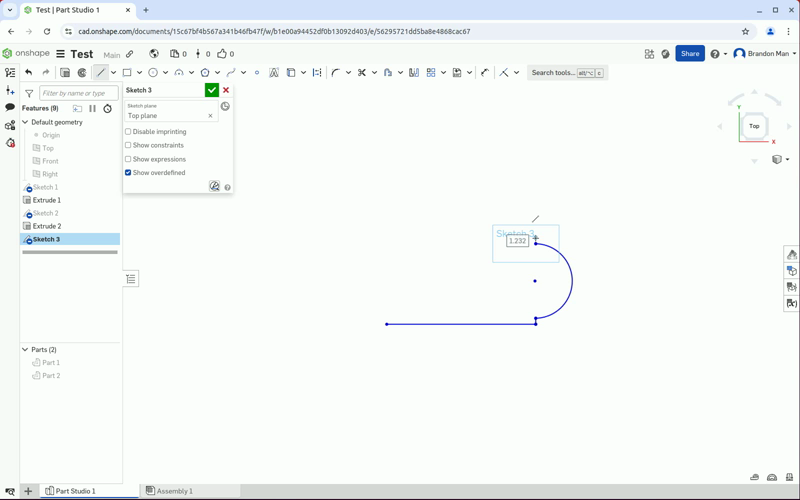
mouse_move(386, 237)
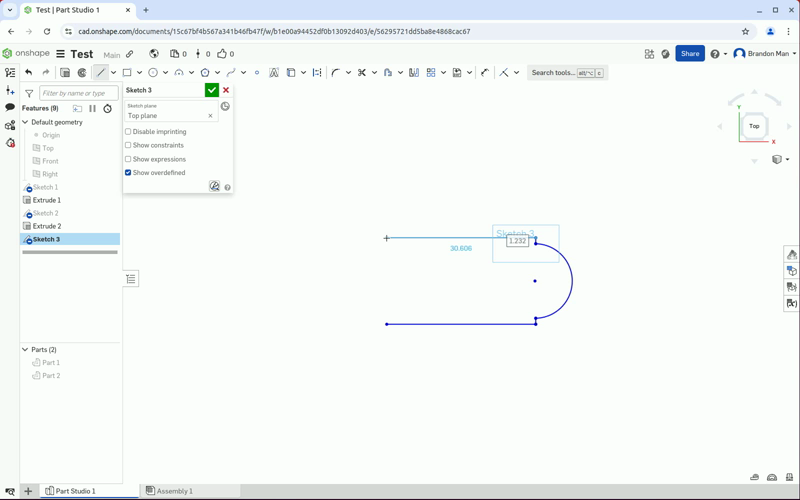
click(386, 237)
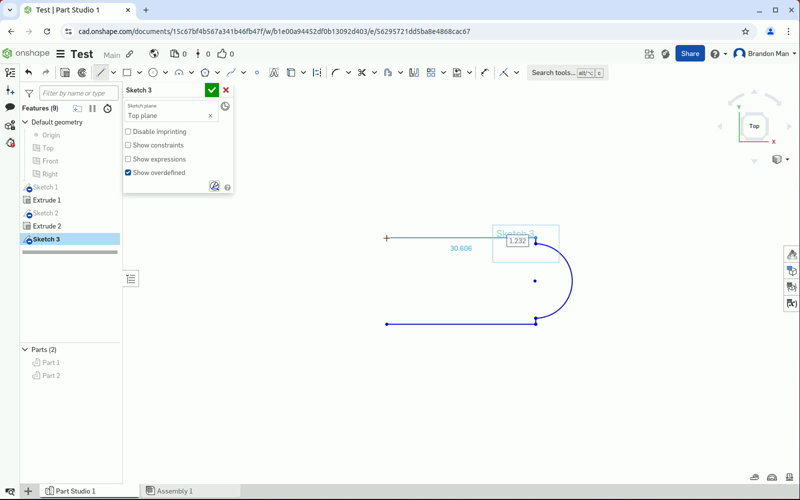
key_up(shift)
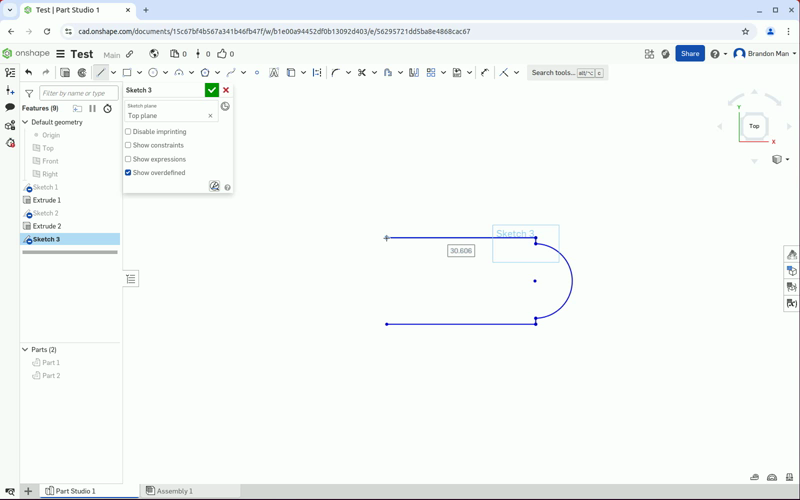
key_down(shift)
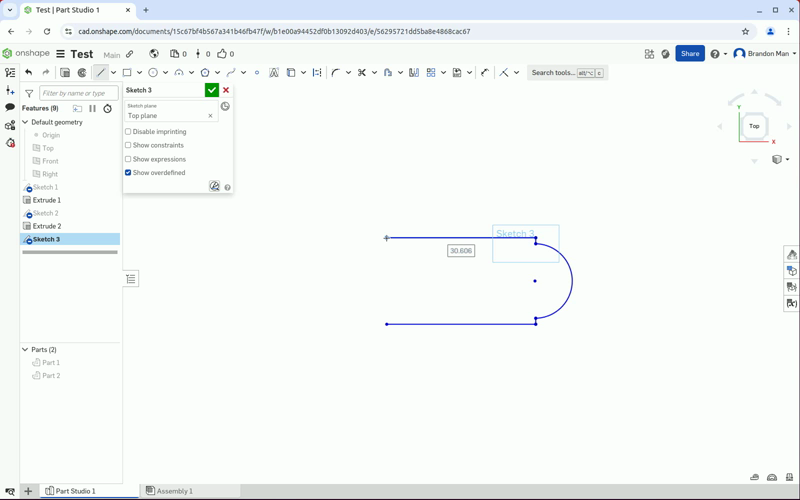
mouse_move(417, 237)
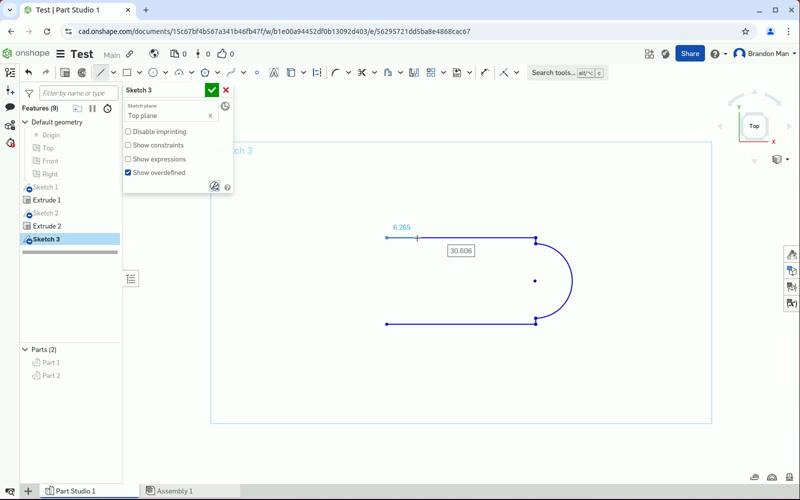
mouse_move(386, 243)
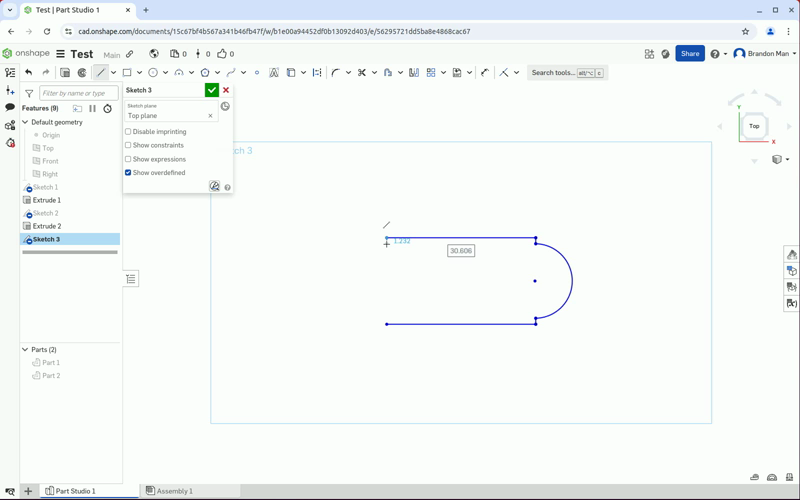
scroll(6)
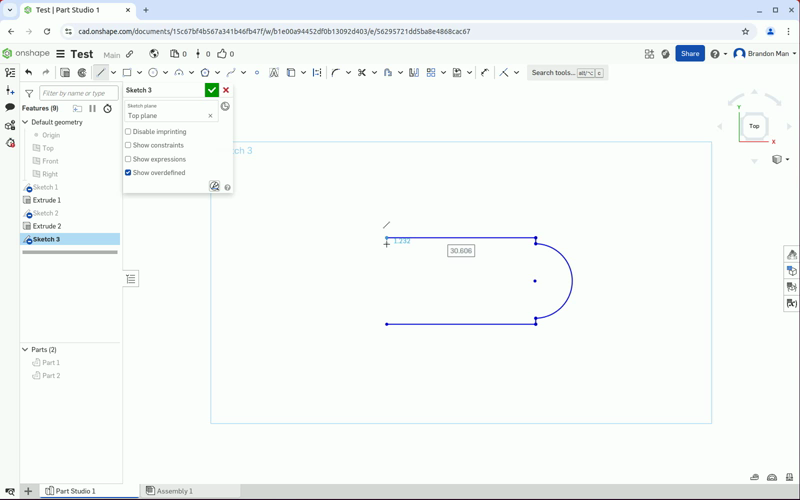
scroll(6)
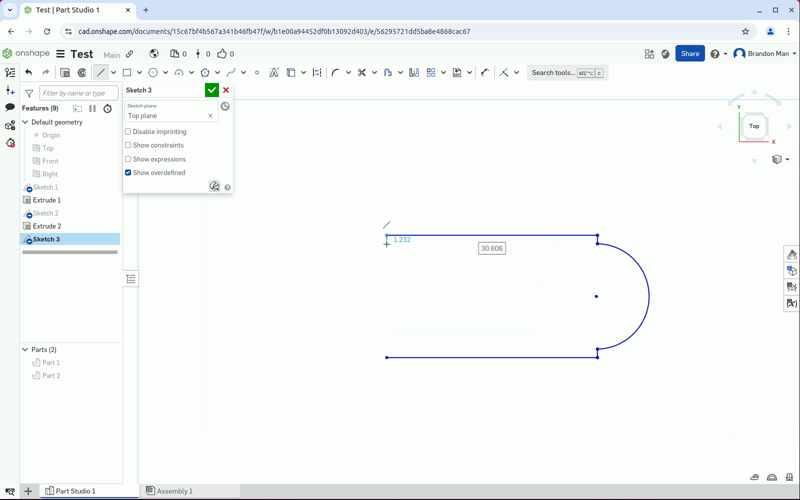
scroll(6)
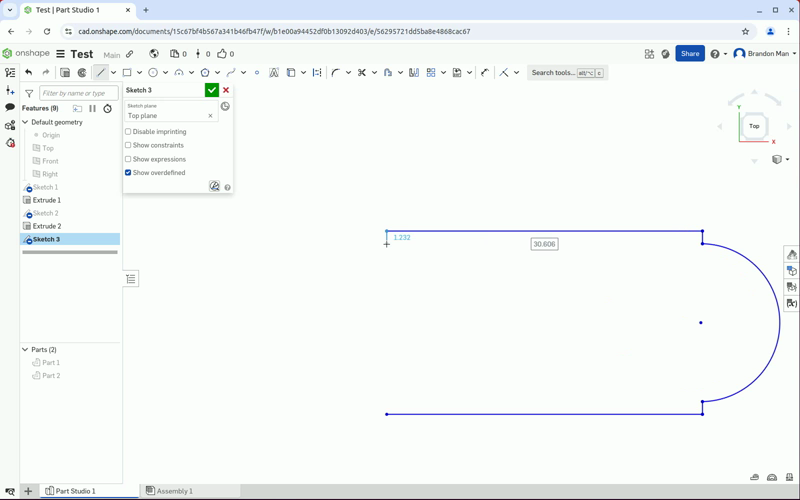
scroll(6)
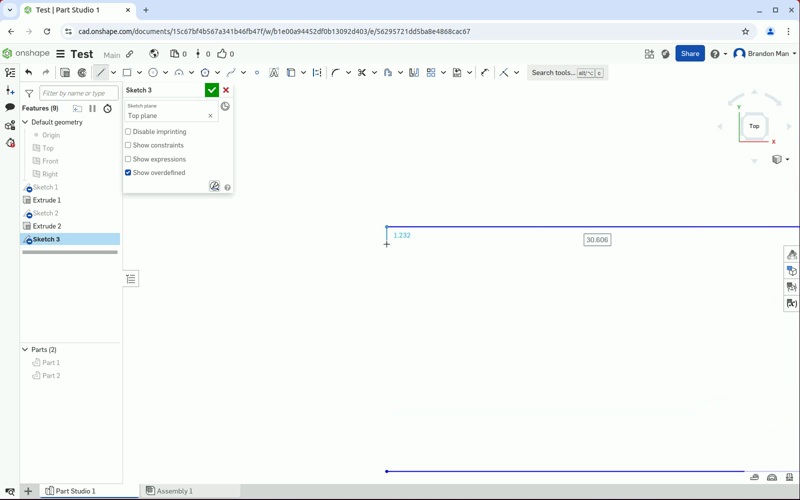
scroll(6)
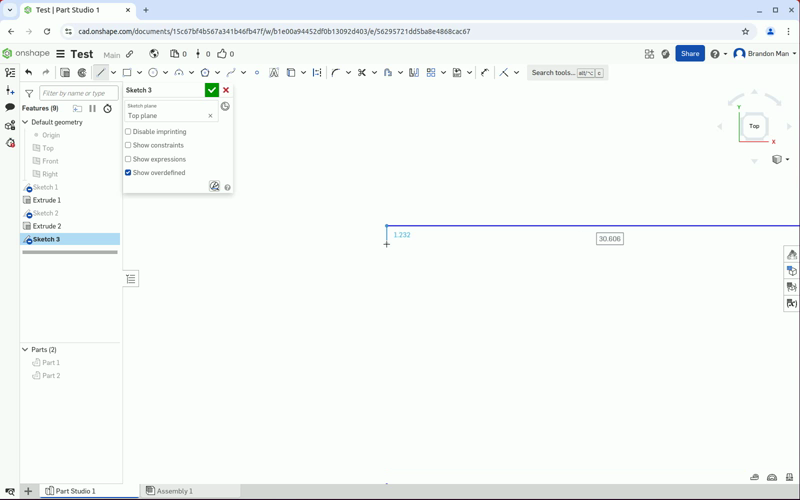
scroll(6)
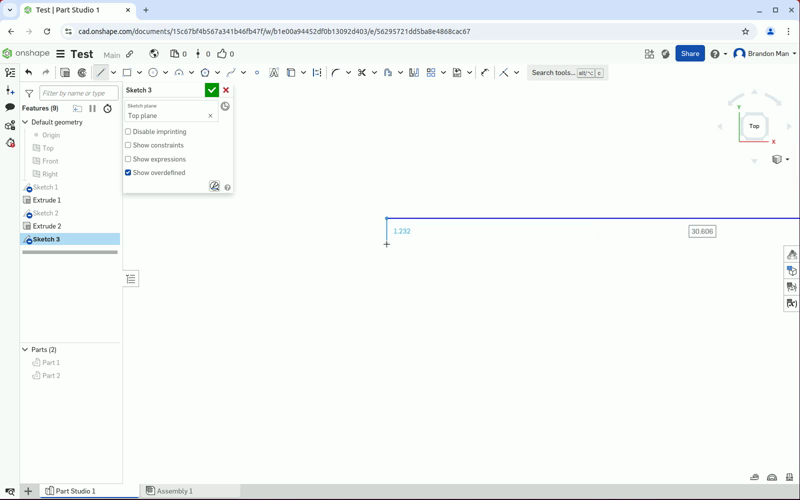
scroll(6)
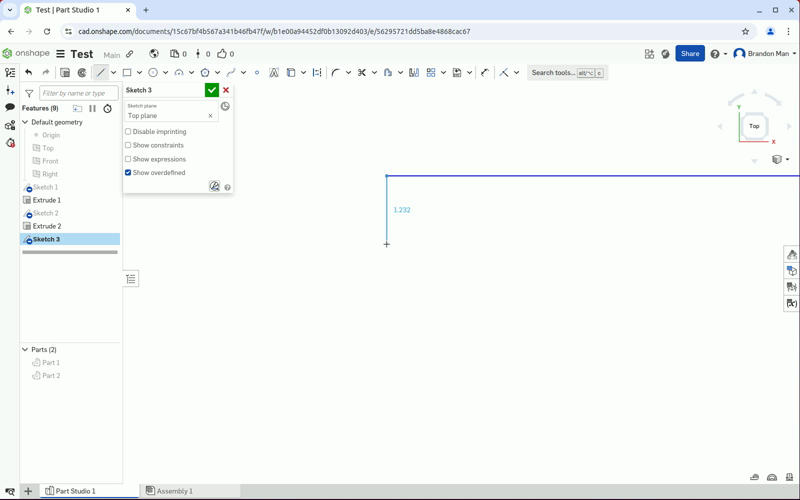
click(386, 243)
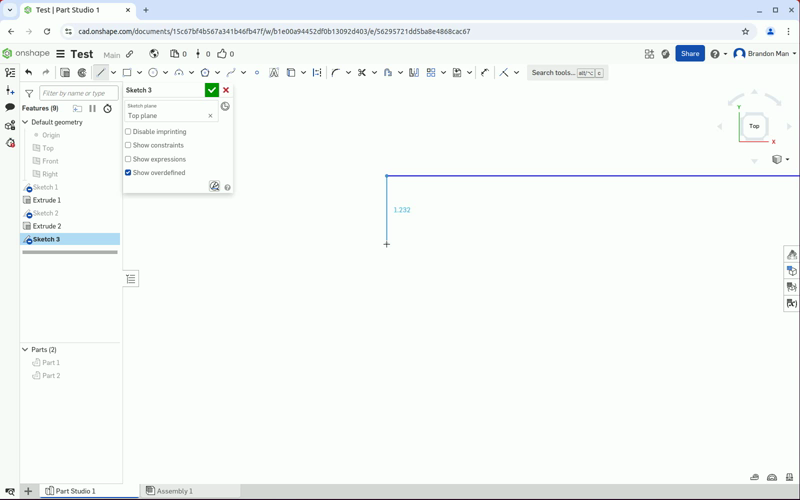
scroll(-6)
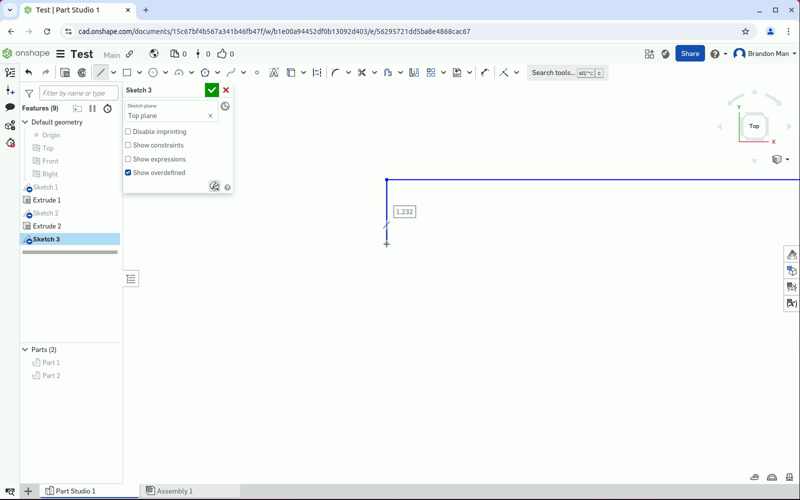
scroll(-6)
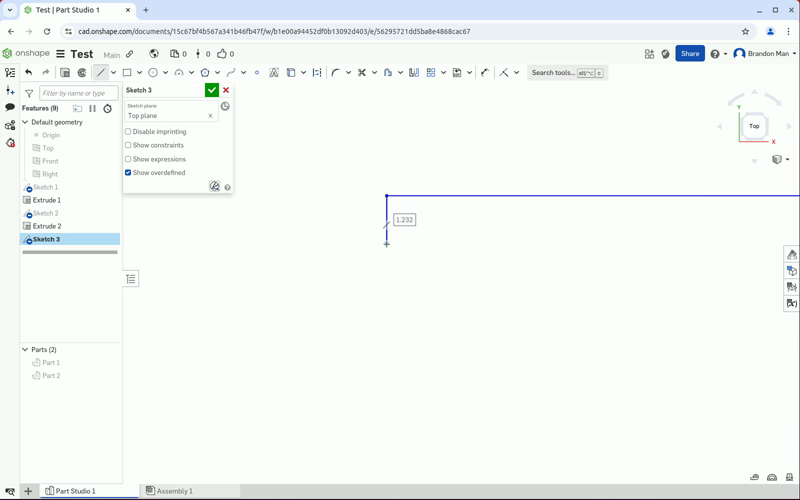
scroll(-6)
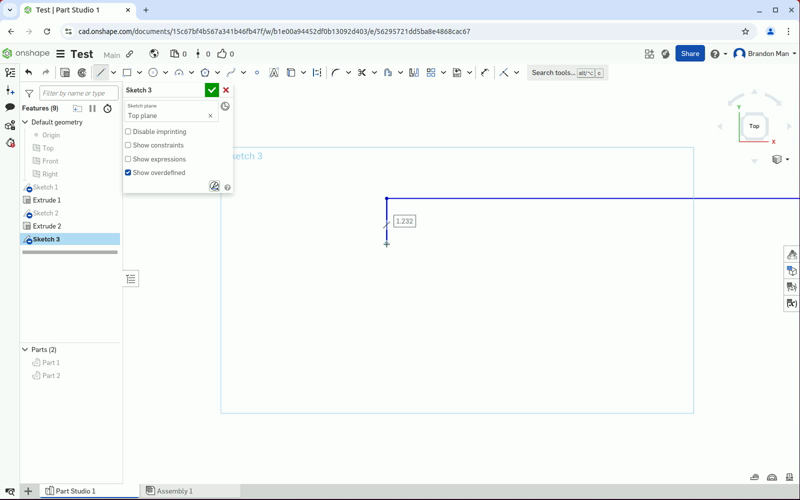
scroll(-6)
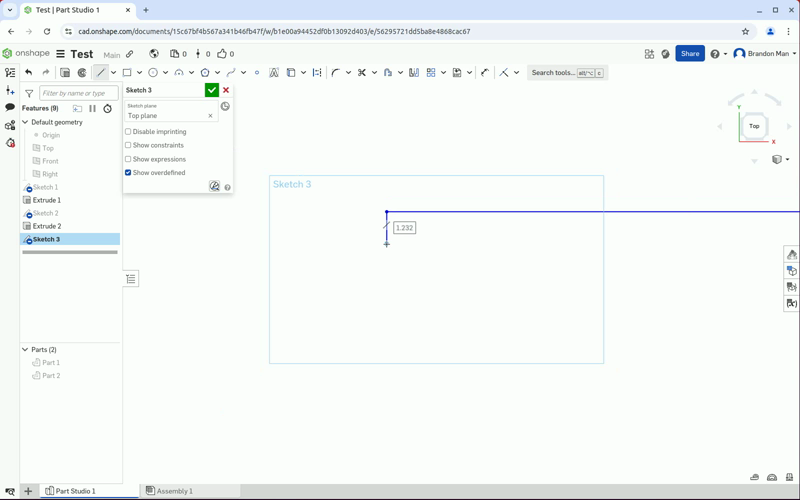
scroll(-6)
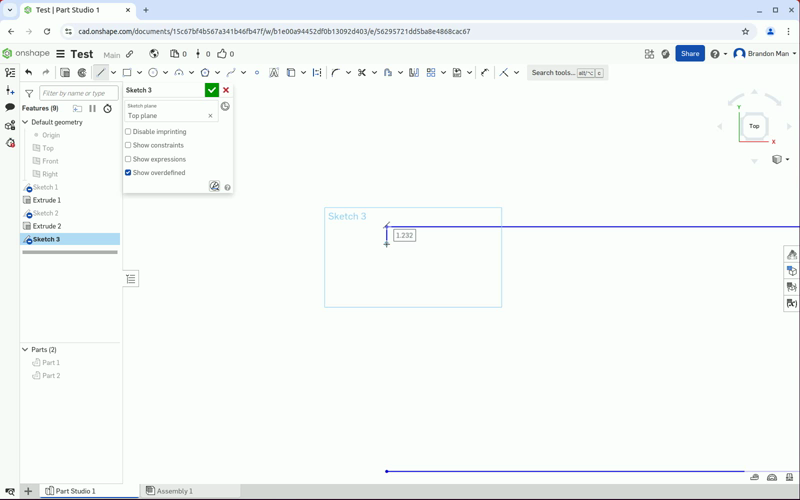
scroll(-6)
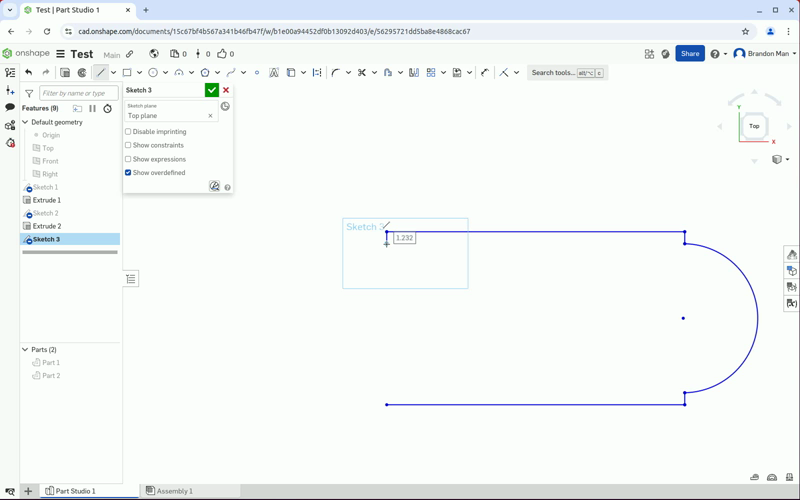
scroll(-6)
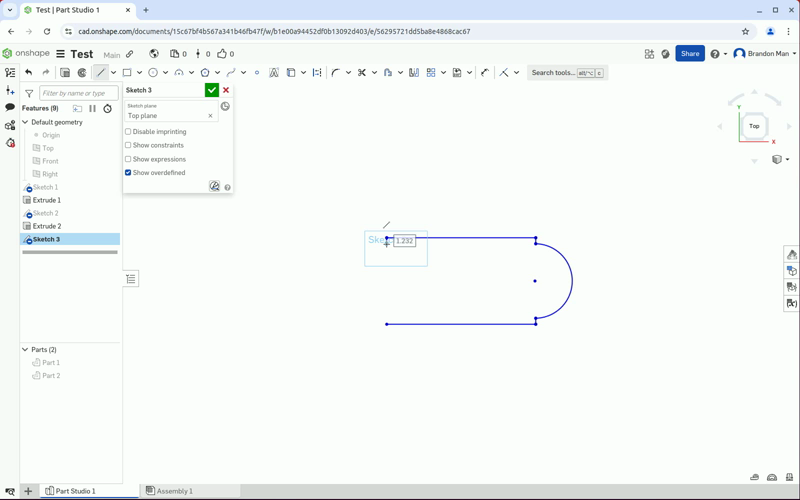
key_up(shift)
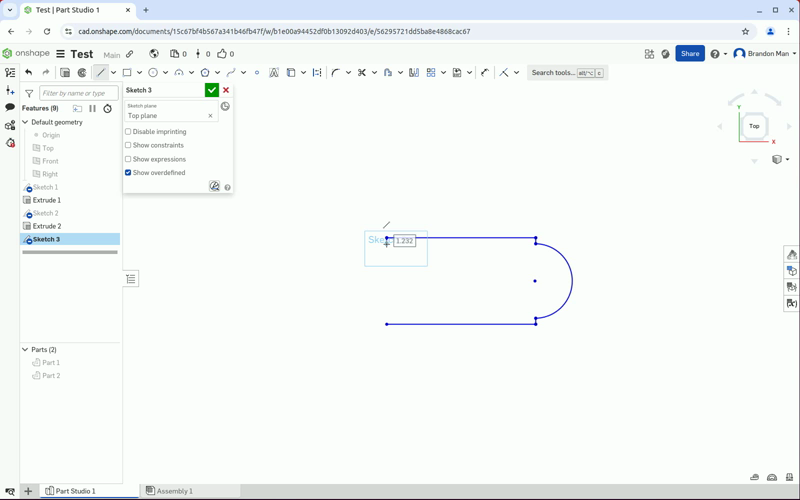
key(esc)
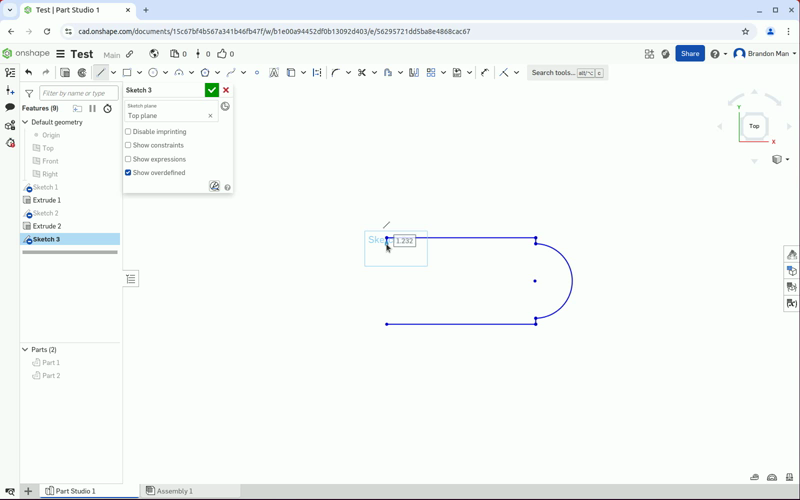
key(a)
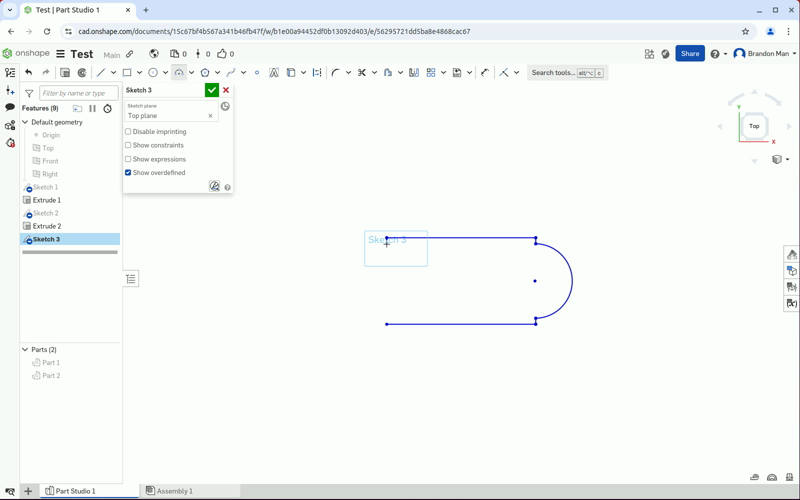
mouse_move(386, 243)
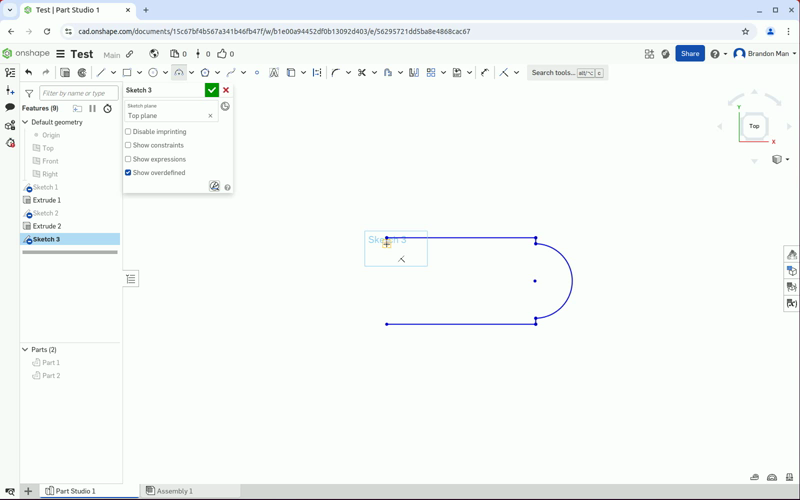
click(386, 243)
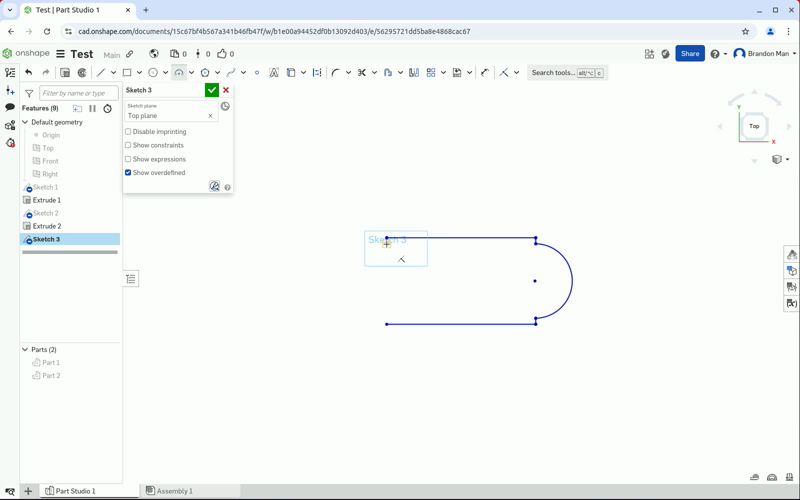
key_down(shift)
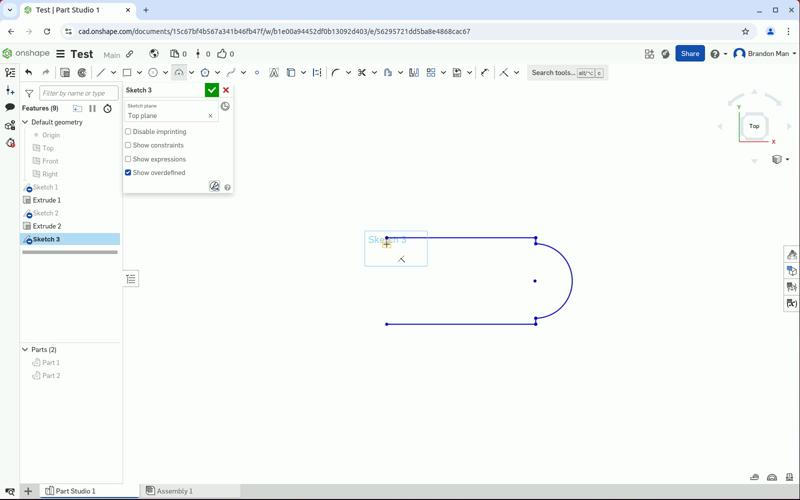
mouse_move(386, 318)
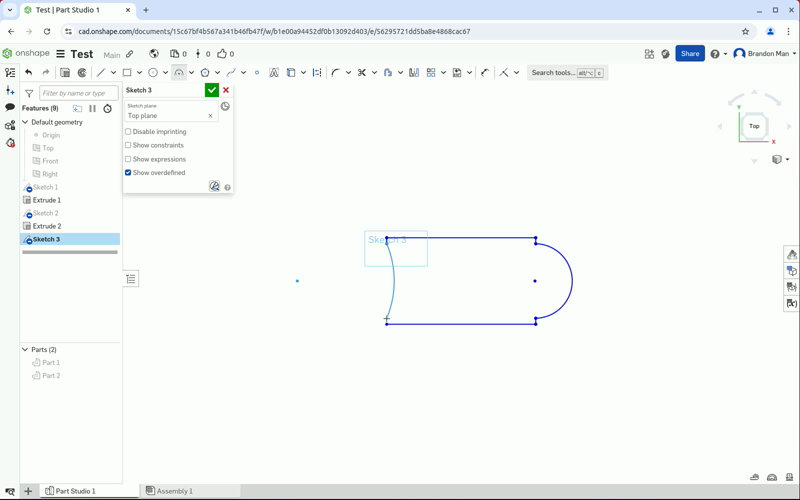
click(386, 318)
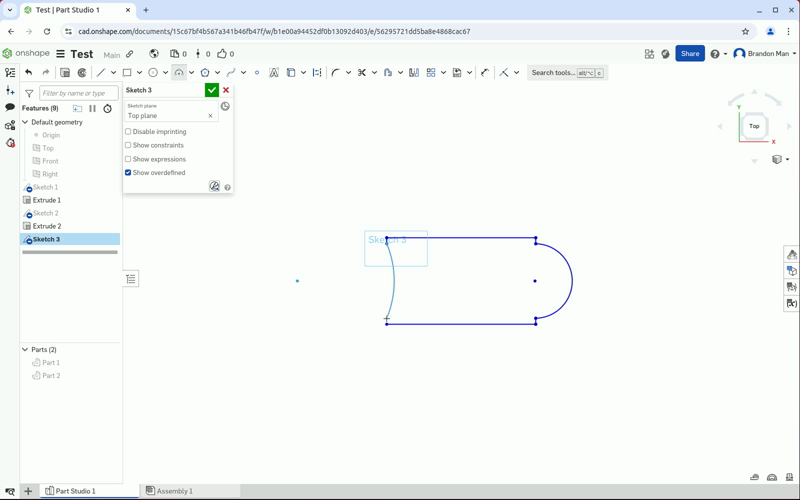
mouse_move(424, 280)
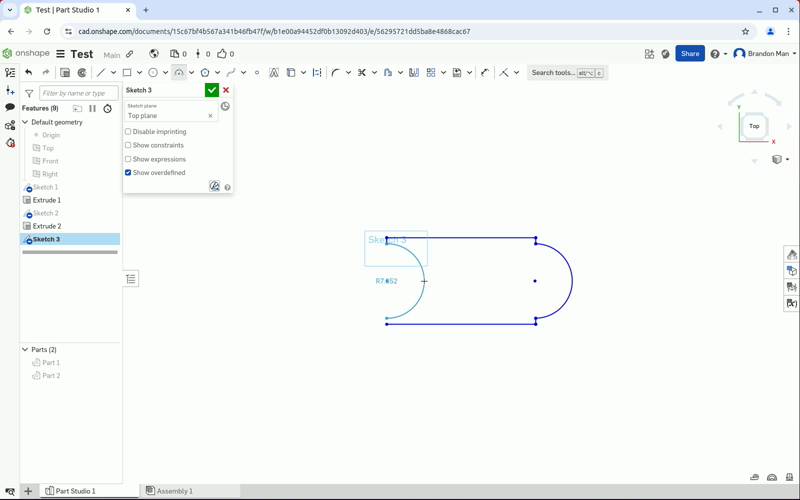
click(424, 280)
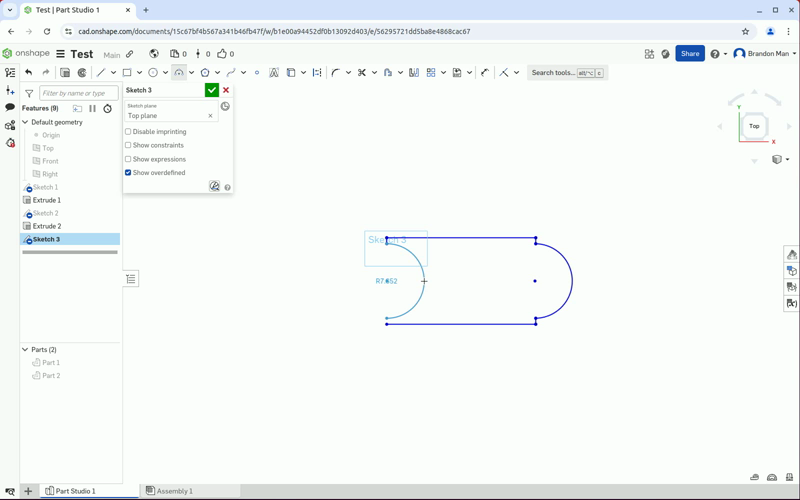
key_up(shift)
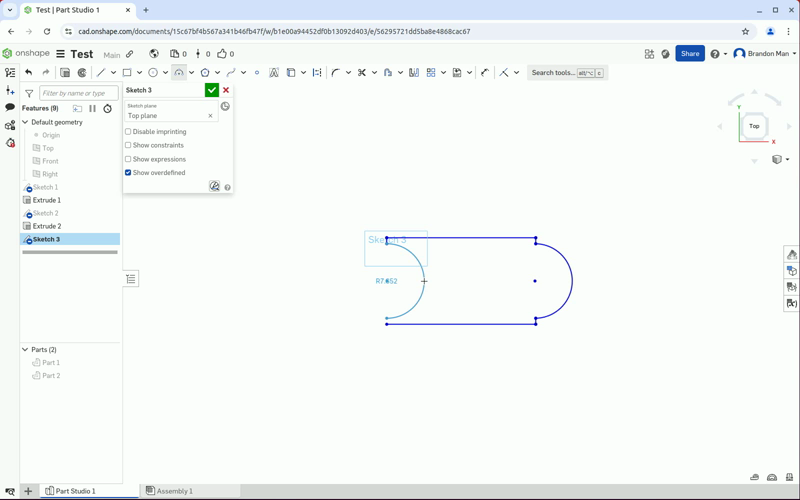
key(esc)
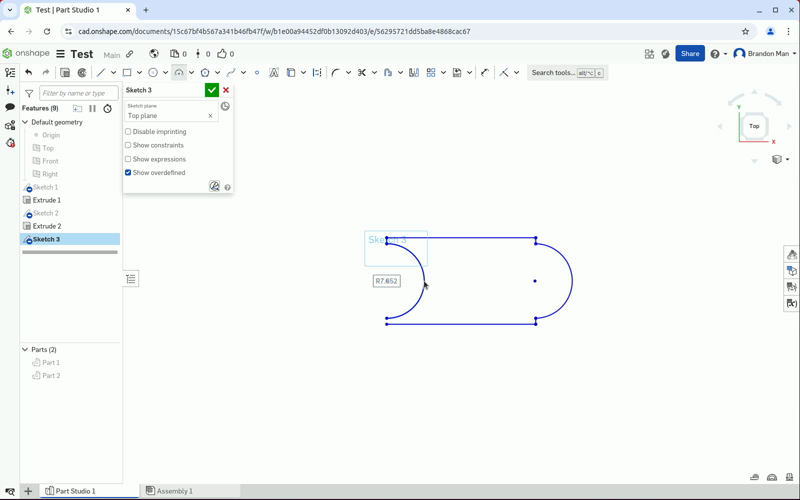
key(l)
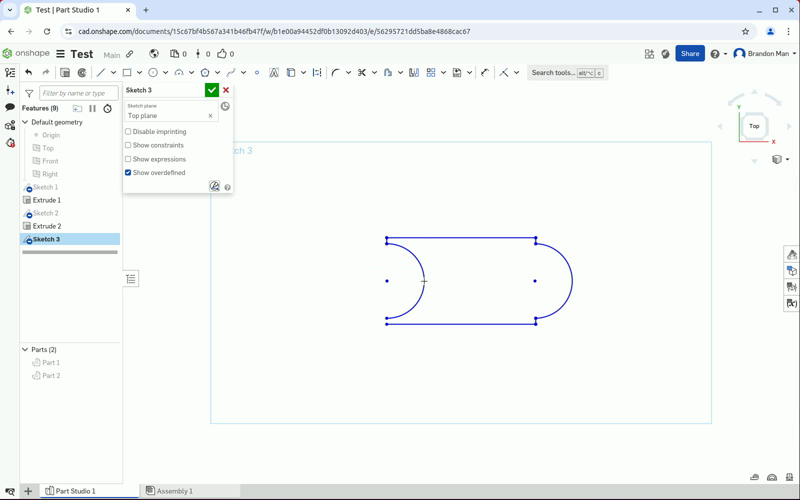
mouse_move(386, 318)
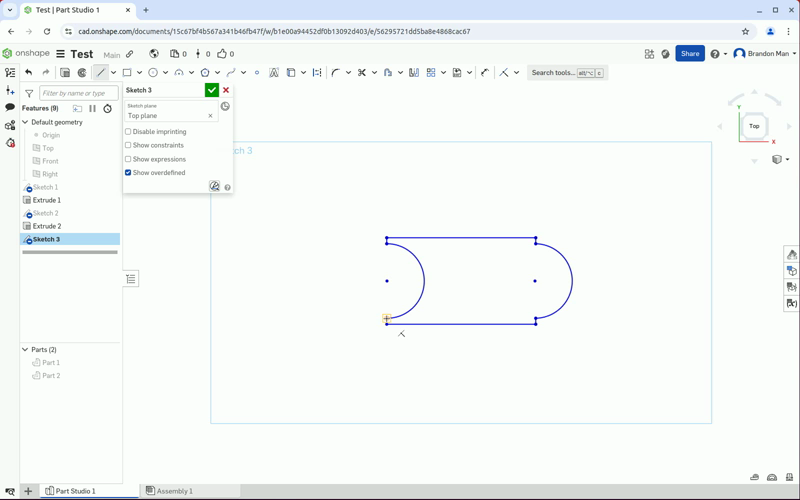
click(386, 318)
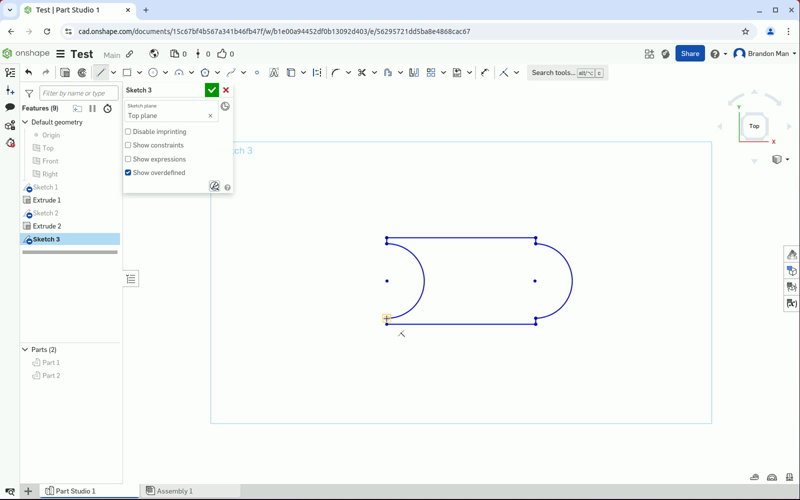
mouse_move(417, 318)
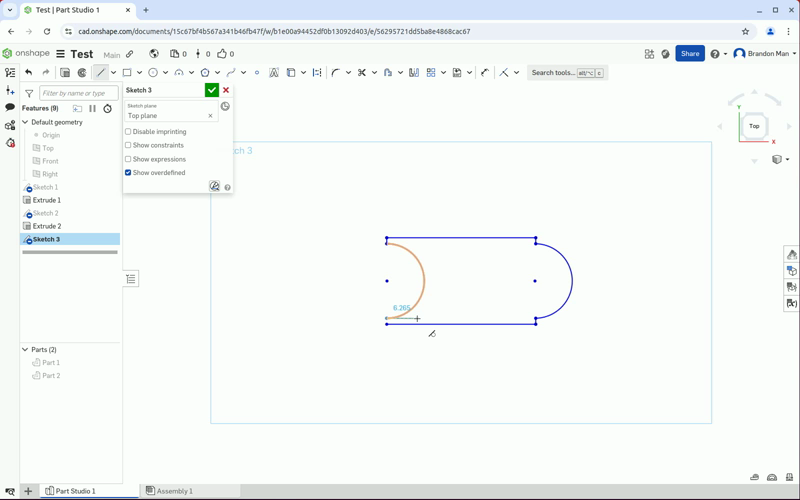
key_down(shift)
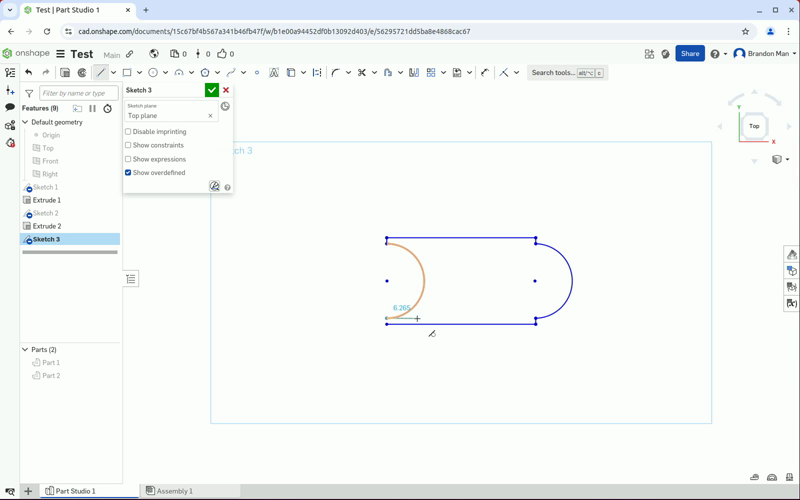
mouse_move(386, 324)
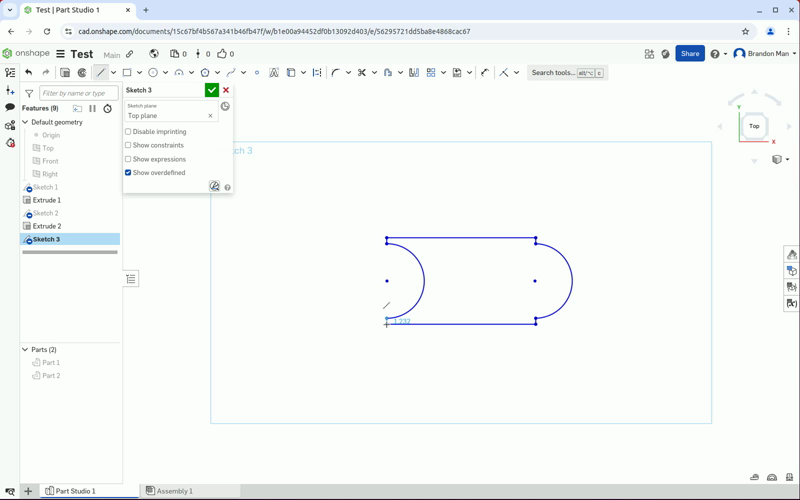
scroll(6)
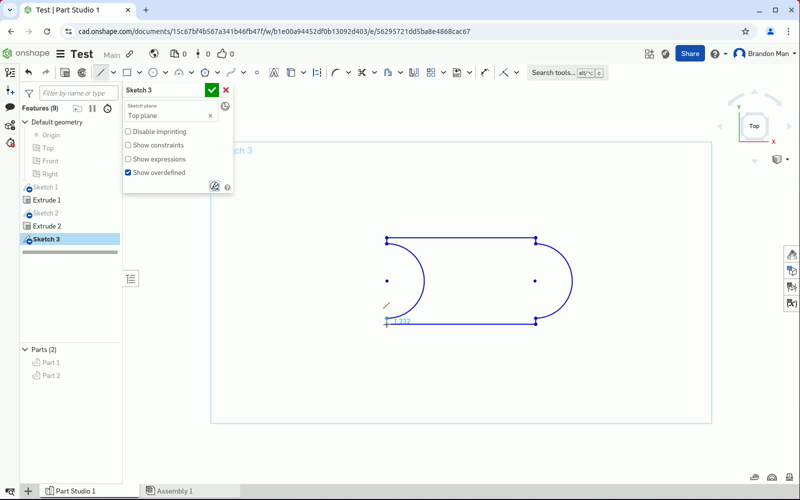
scroll(6)
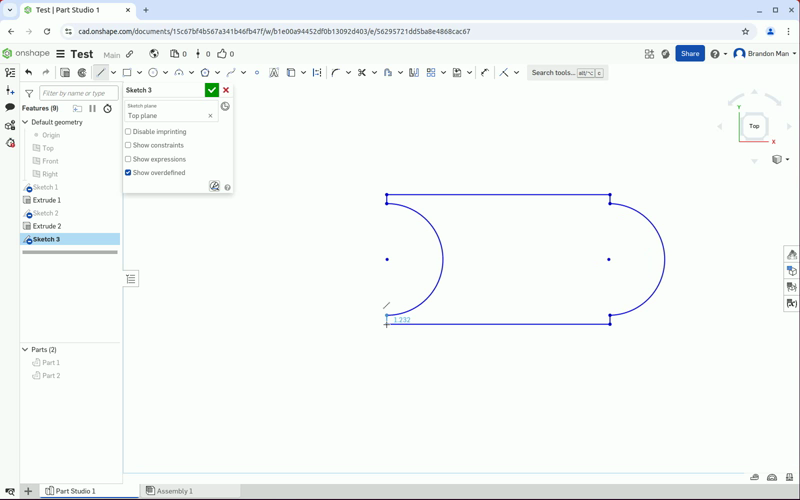
scroll(6)
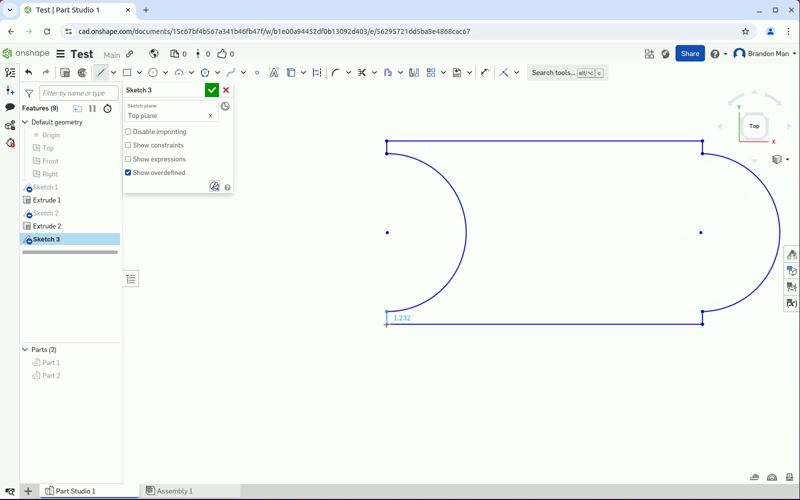
scroll(6)
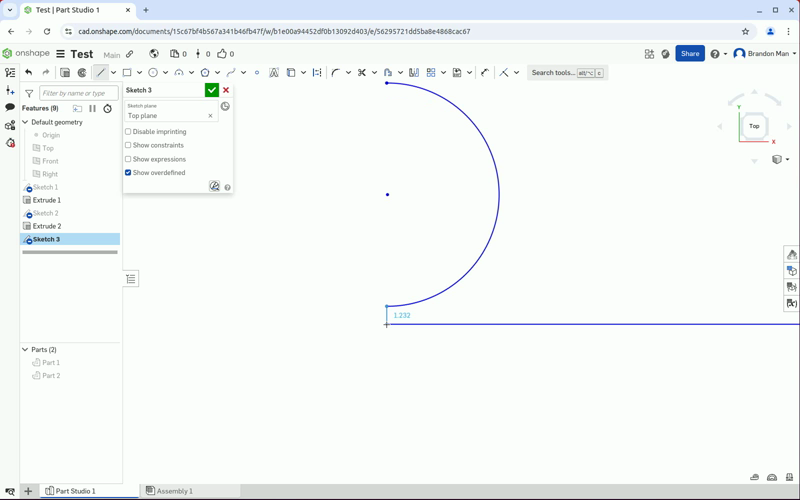
scroll(6)
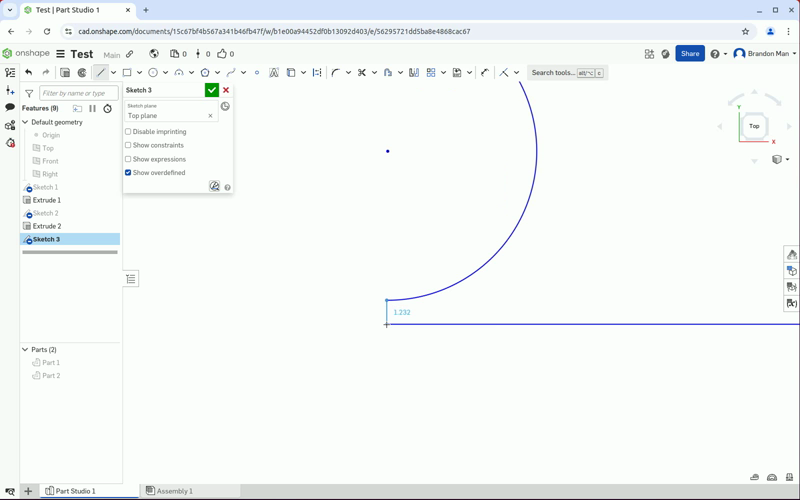
scroll(6)
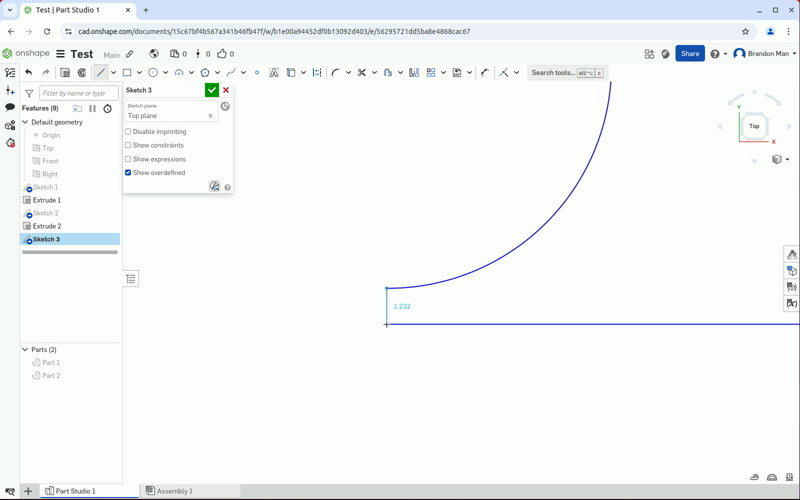
scroll(6)
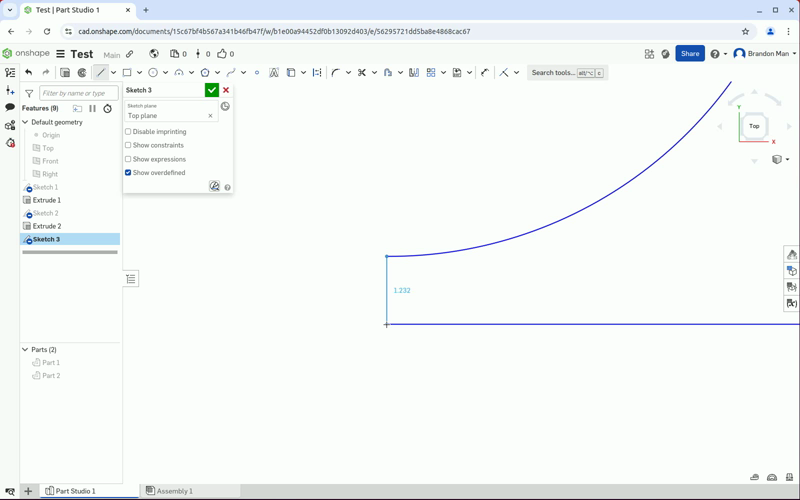
key_up(shift)
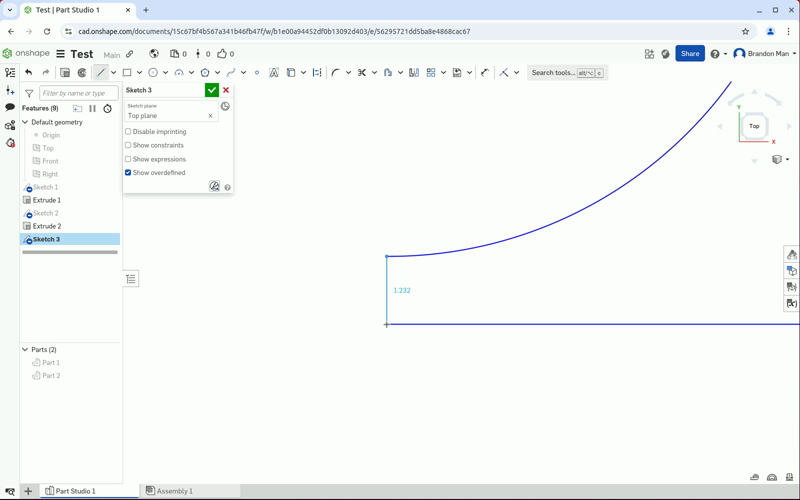
click(386, 324)
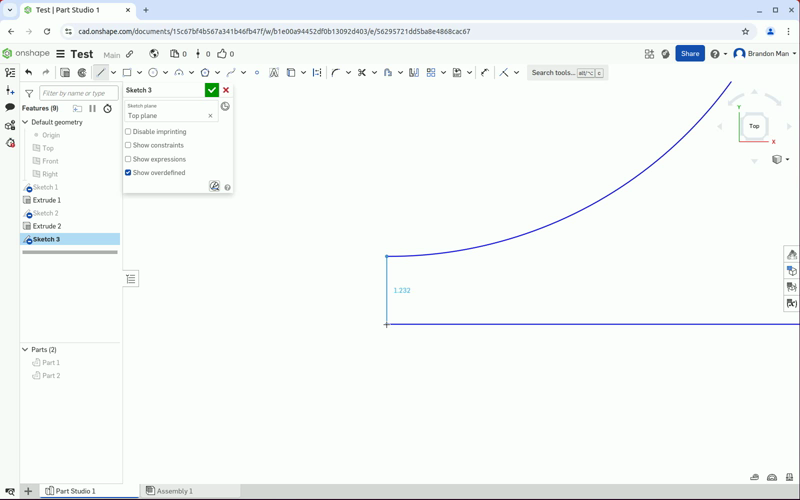
scroll(-6)
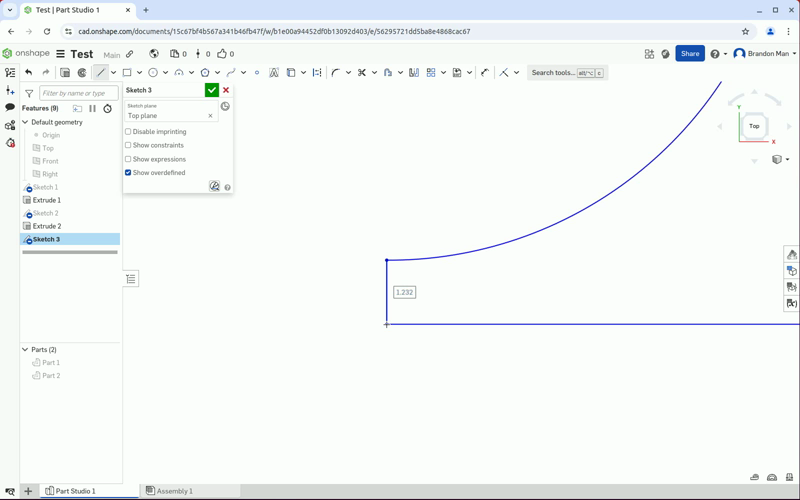
scroll(-6)
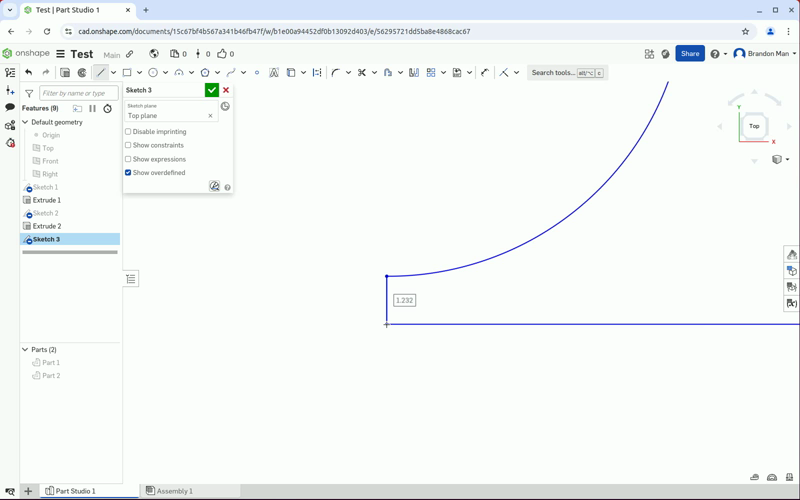
scroll(-6)
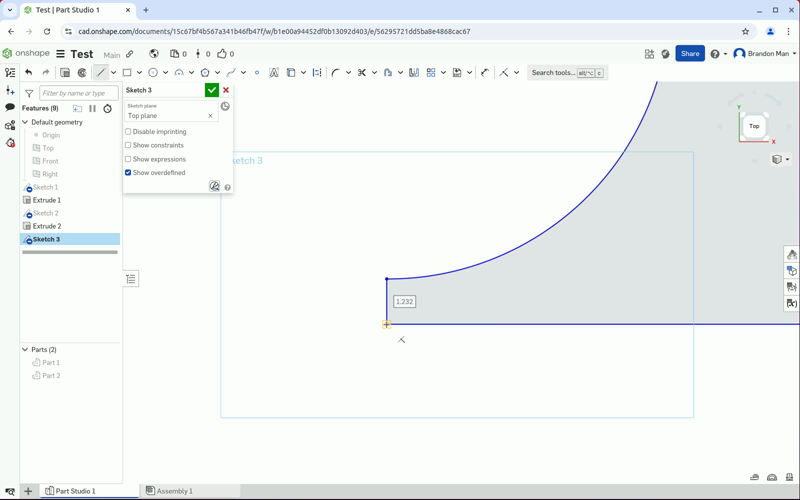
scroll(-6)
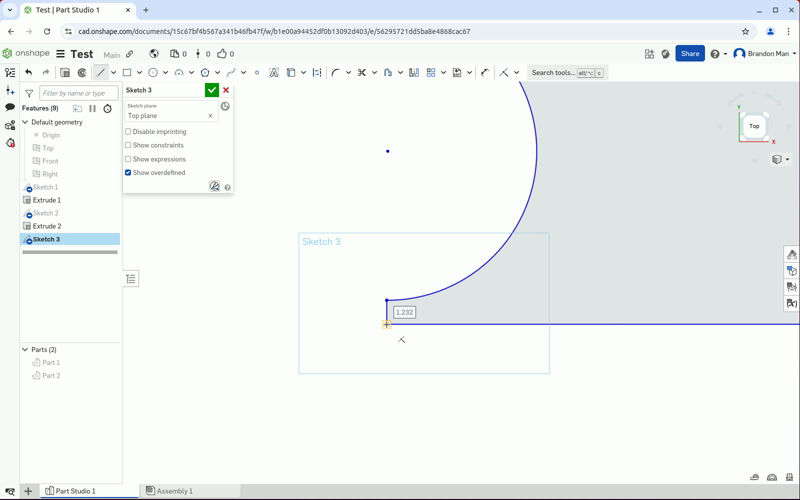
scroll(-6)
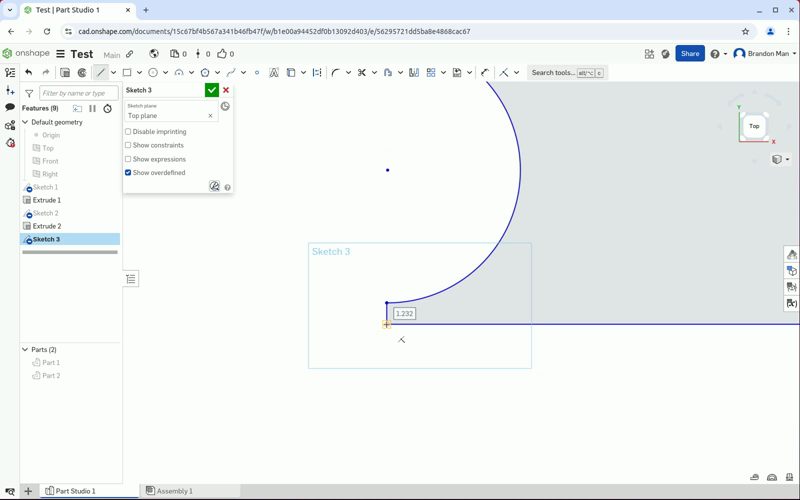
scroll(-6)
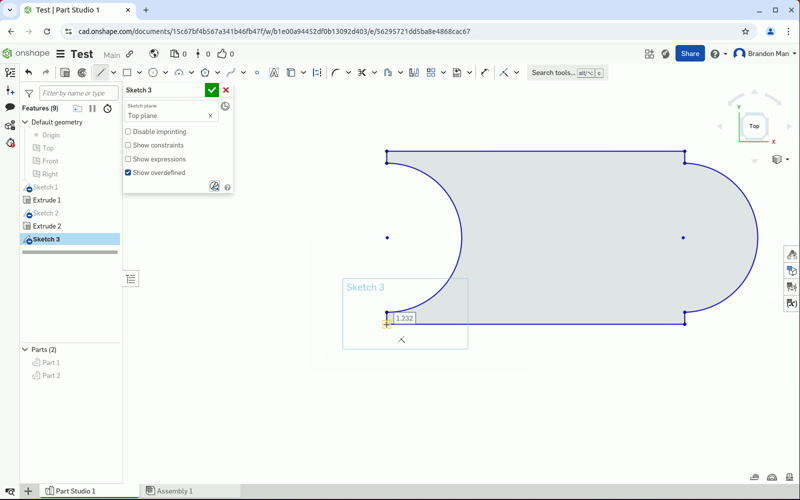
scroll(-6)
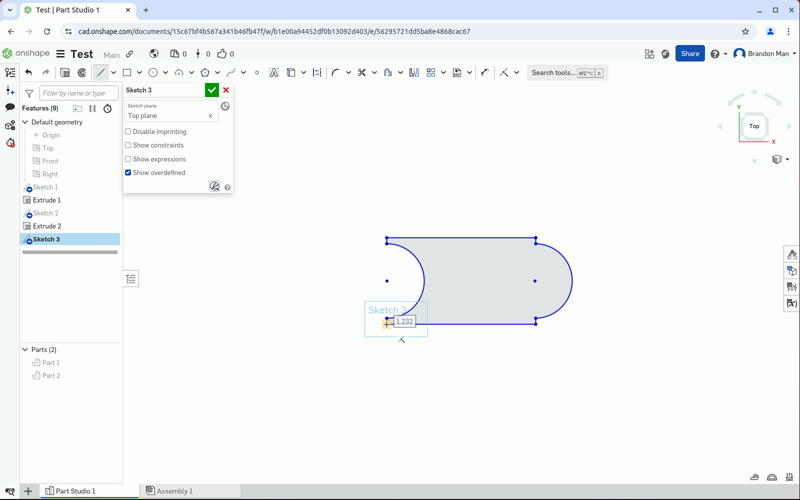
key(esc)
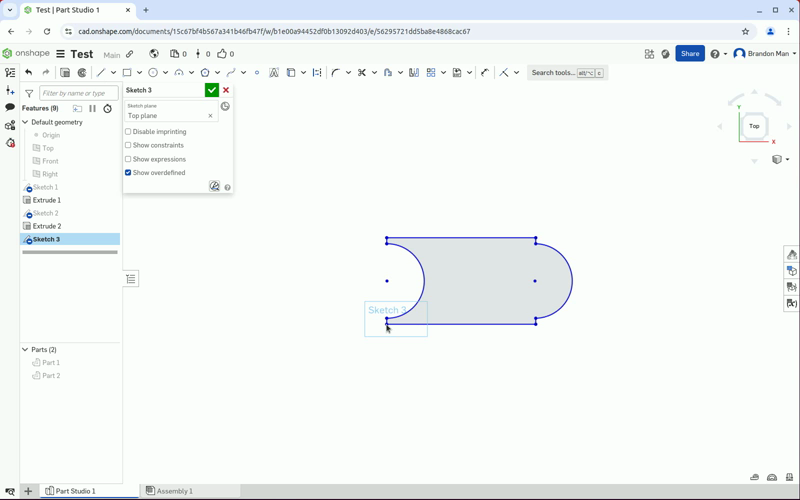
mouse_move(496, 280)
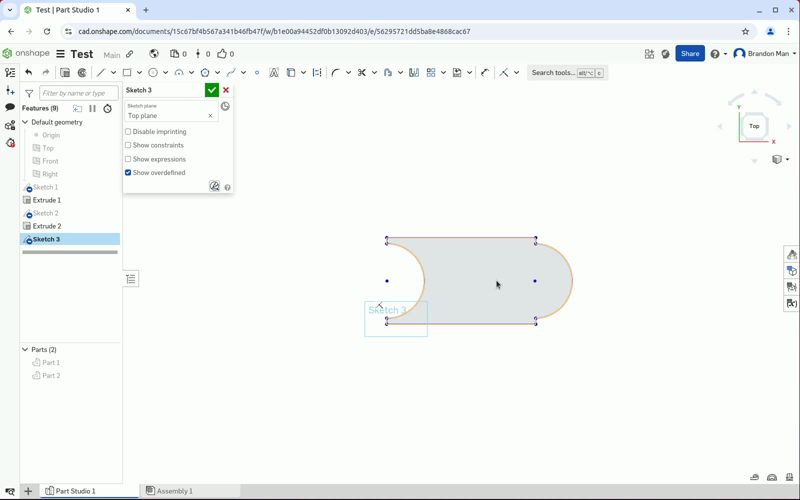
scroll(6)
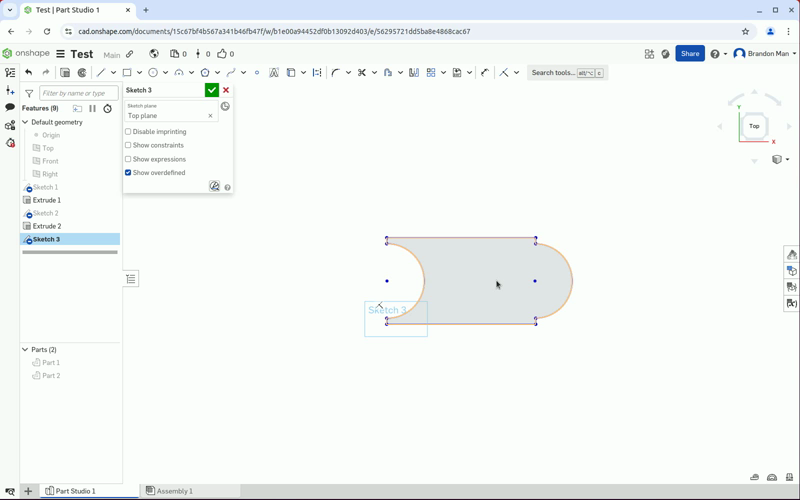
scroll(6)
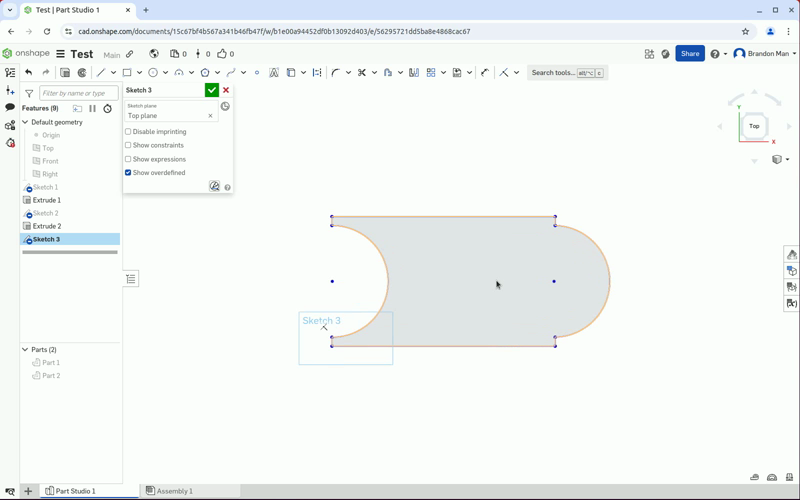
scroll(6)
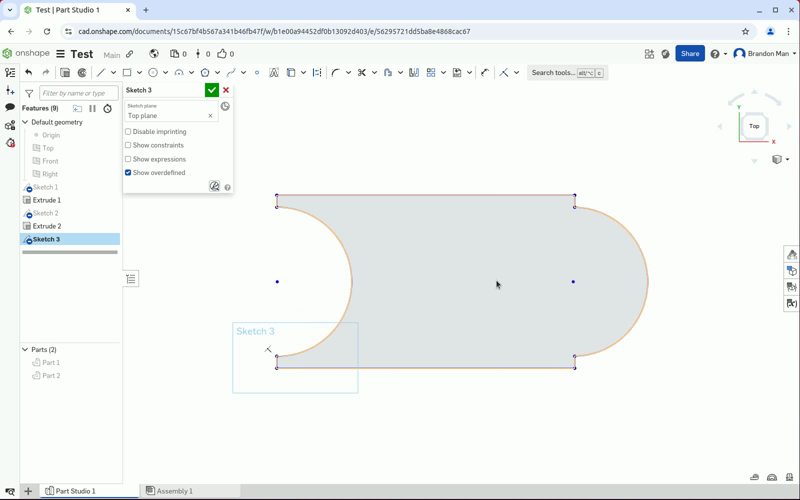
scroll(6)
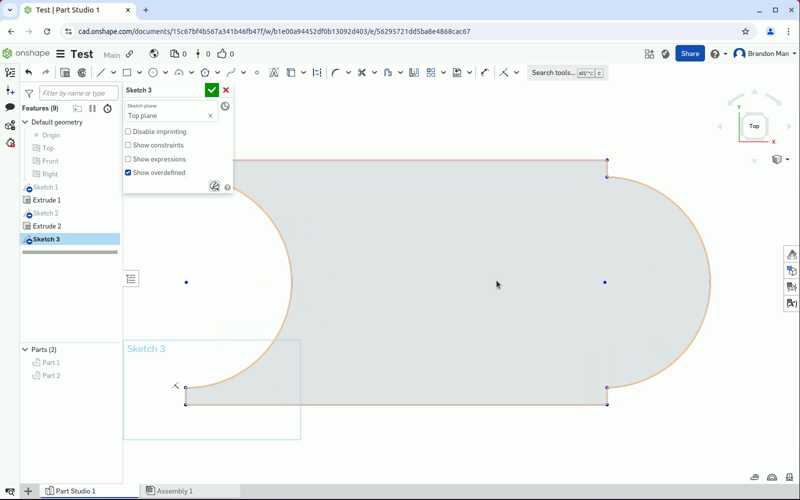
scroll(6)
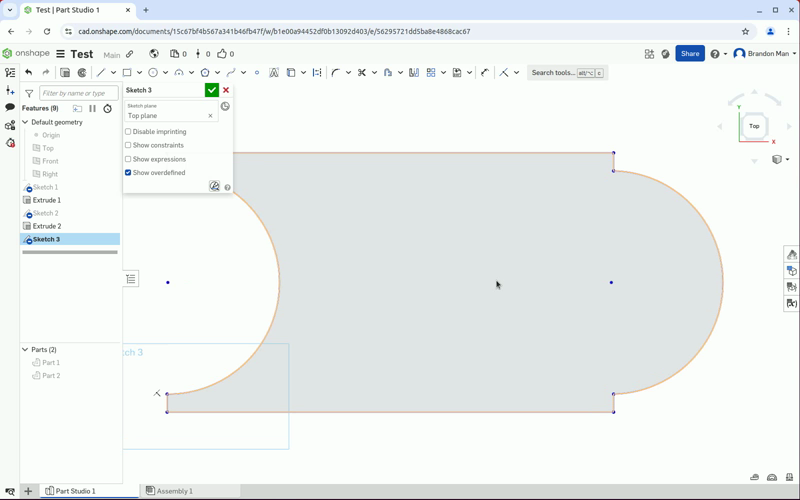
scroll(6)
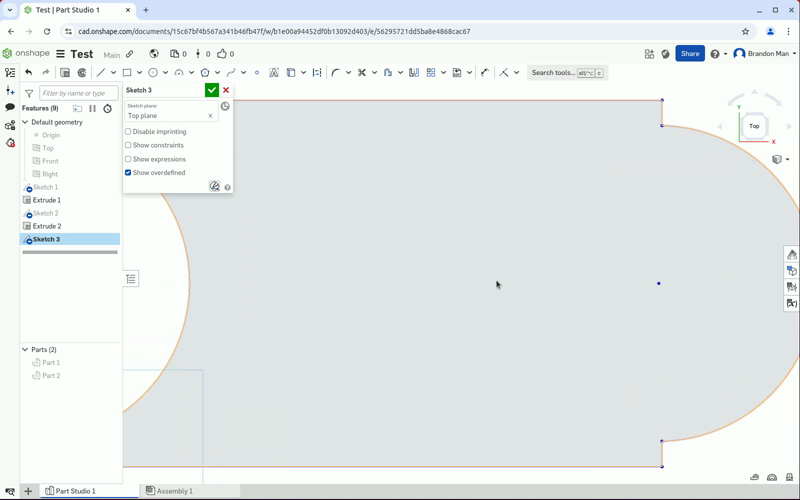
scroll(6)
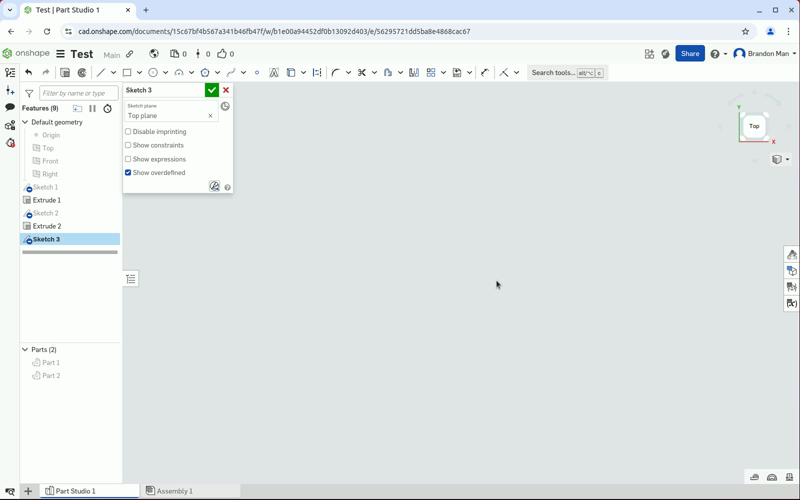
click(496, 280)
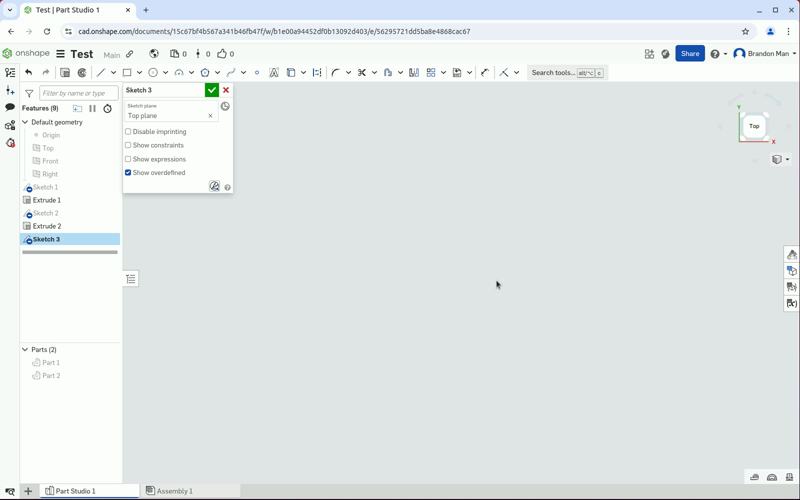
scroll(-6)
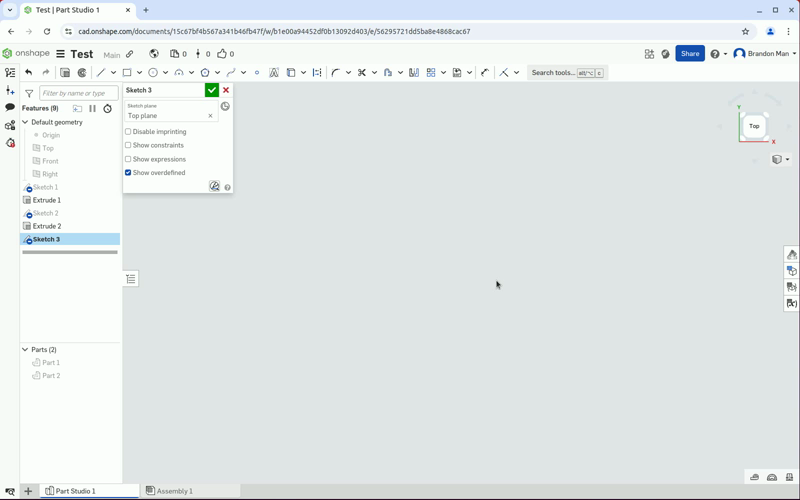
scroll(-6)
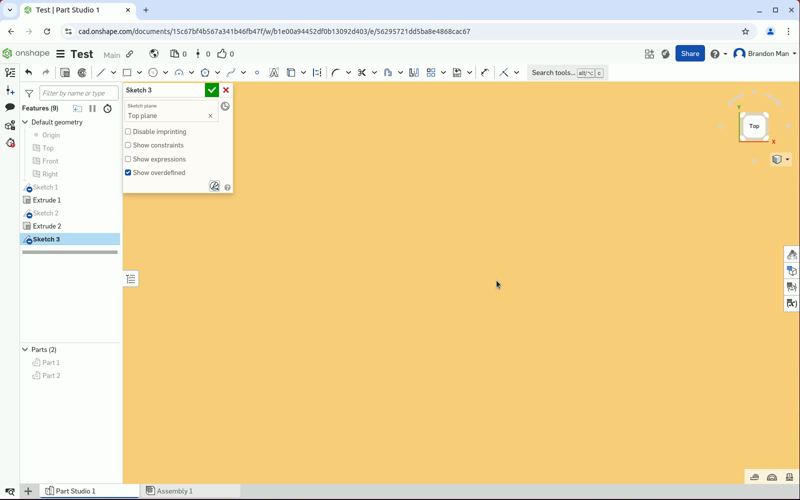
scroll(-6)
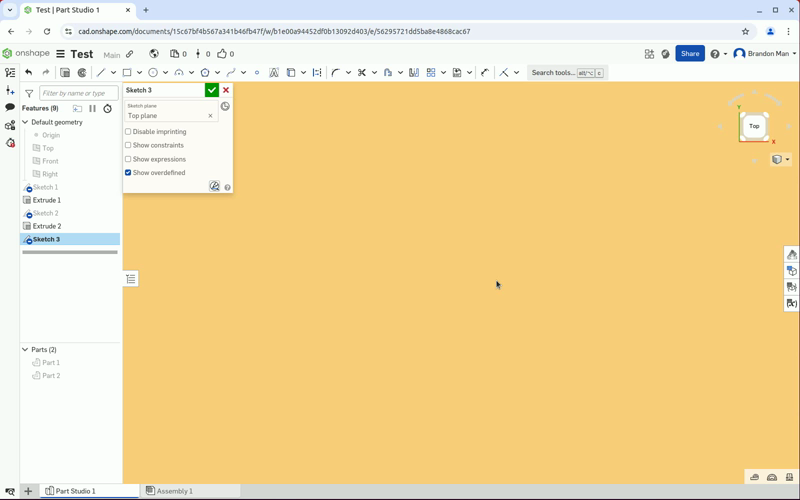
scroll(-6)
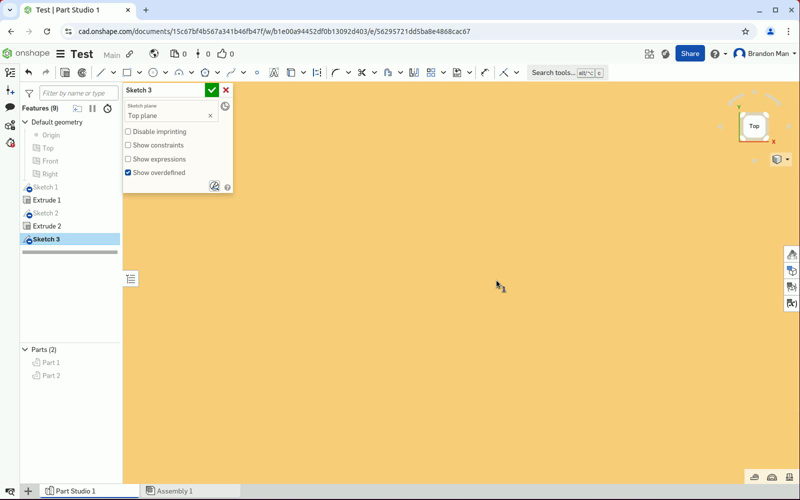
scroll(-6)
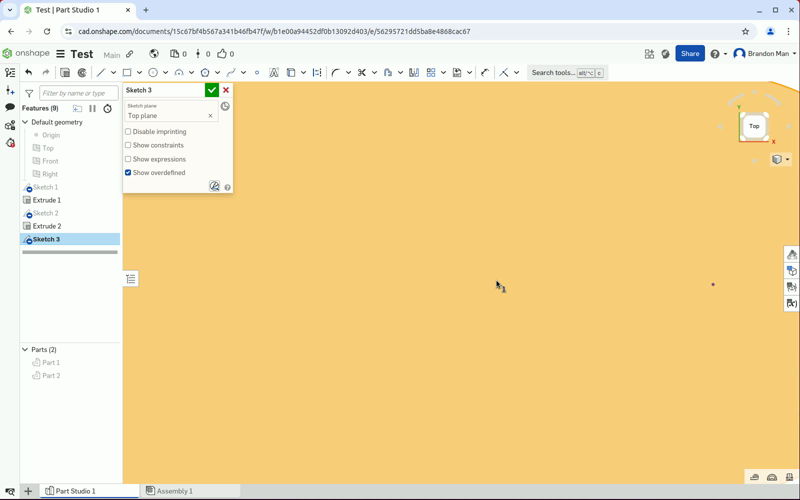
scroll(-6)
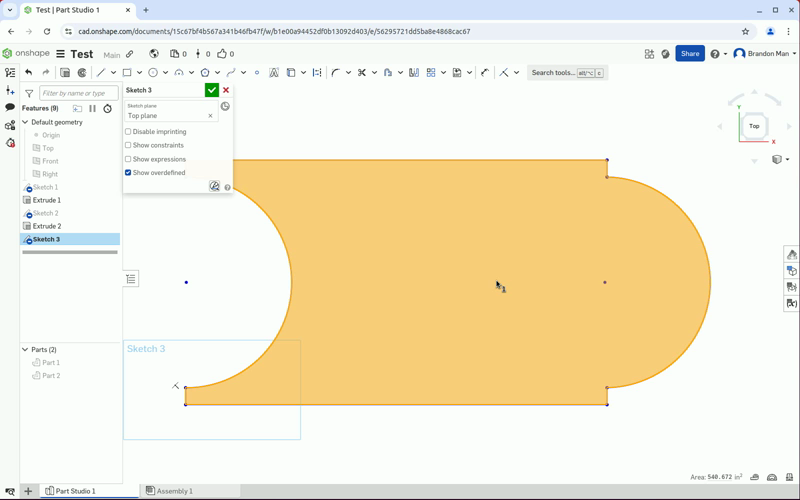
scroll(-6)
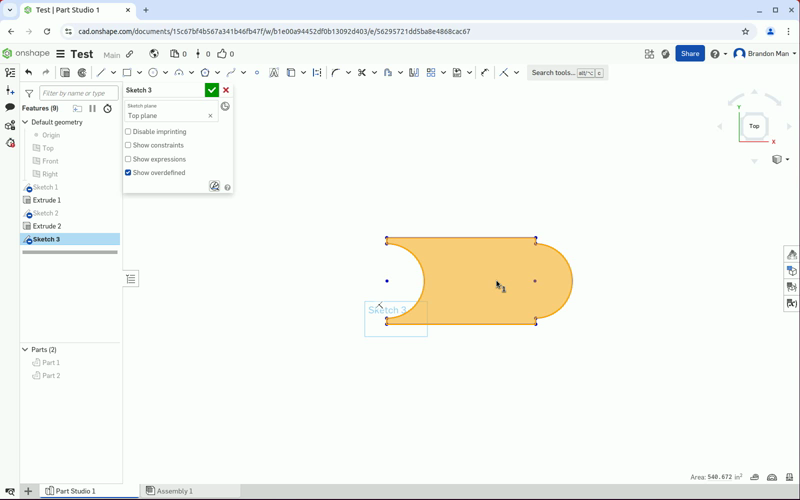
mouse_move(73, 352)
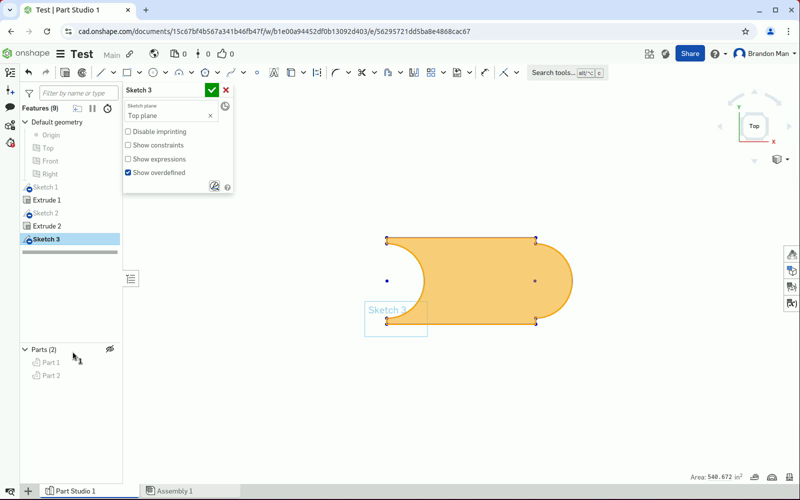
key(shift+y)
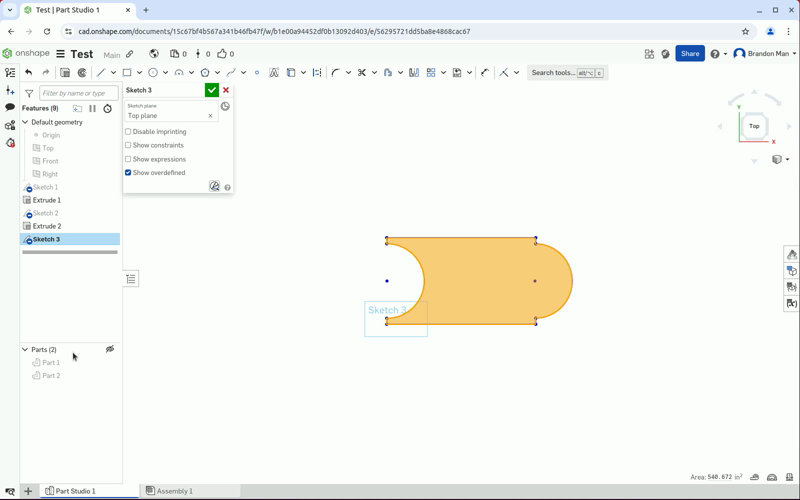
key(shift+e)
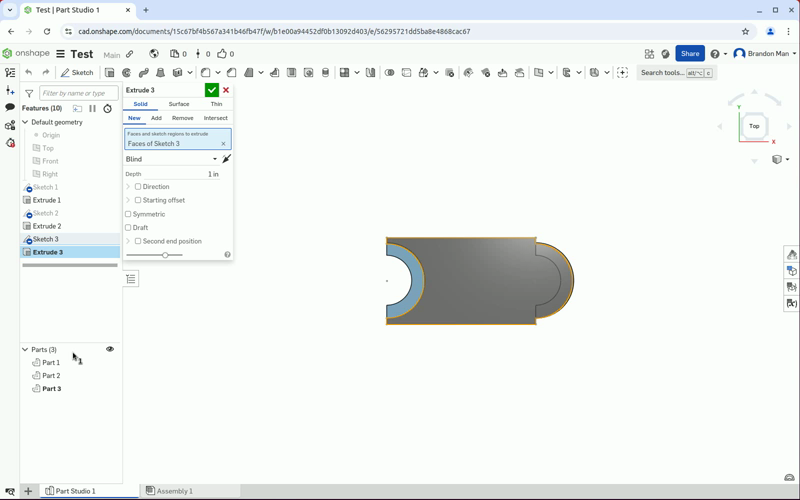
mouse_move(143, 106)
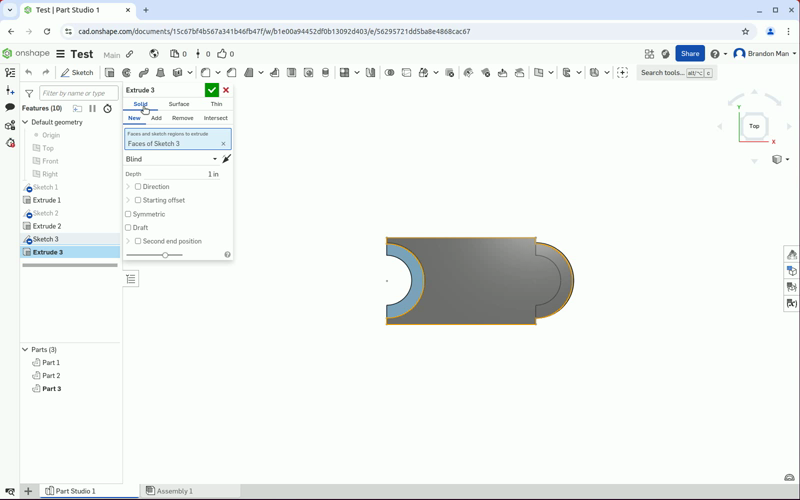
click(143, 106)
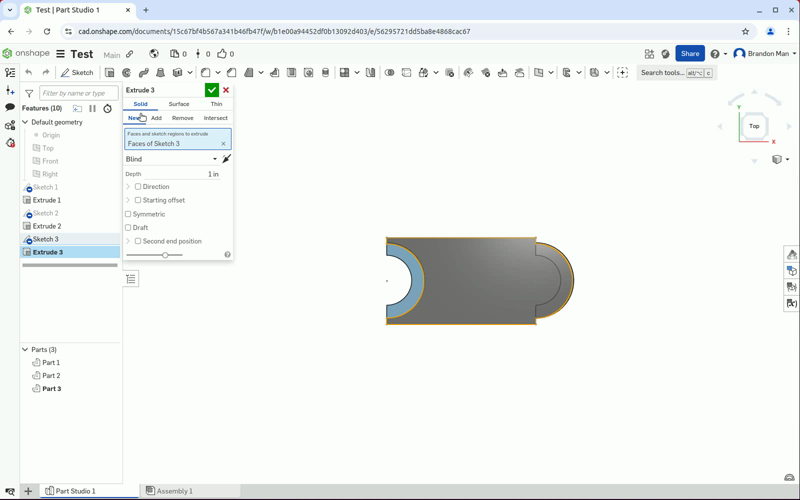
mouse_move(137, 120)
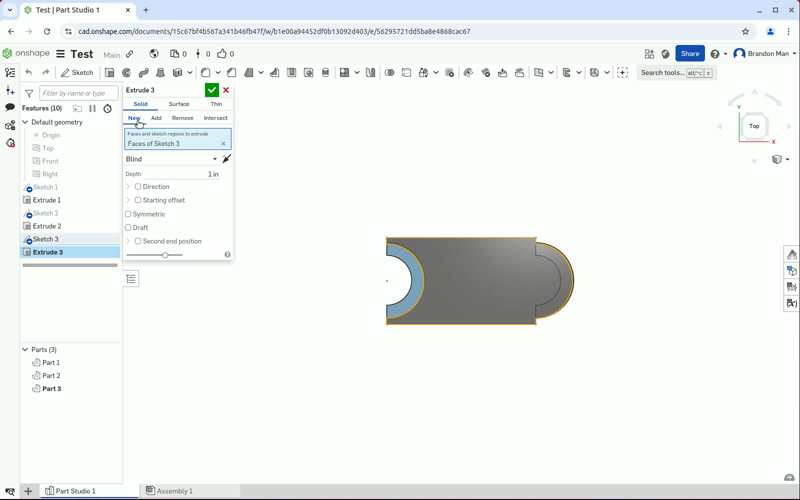
click(137, 120)
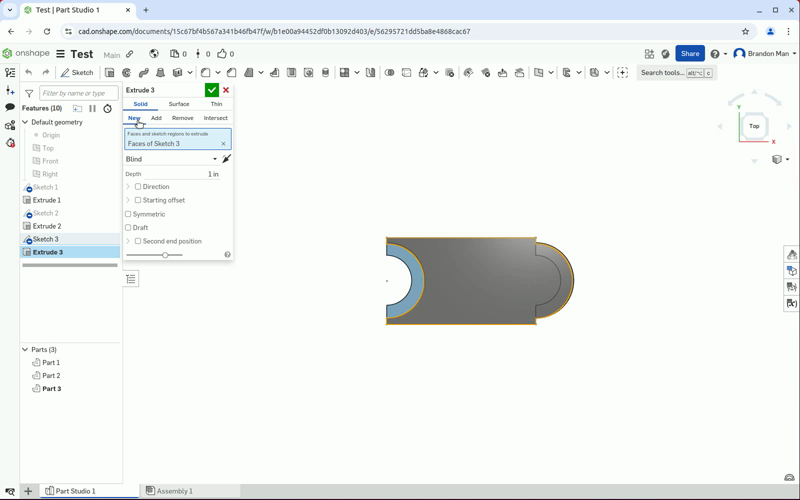
key(tab, 4)
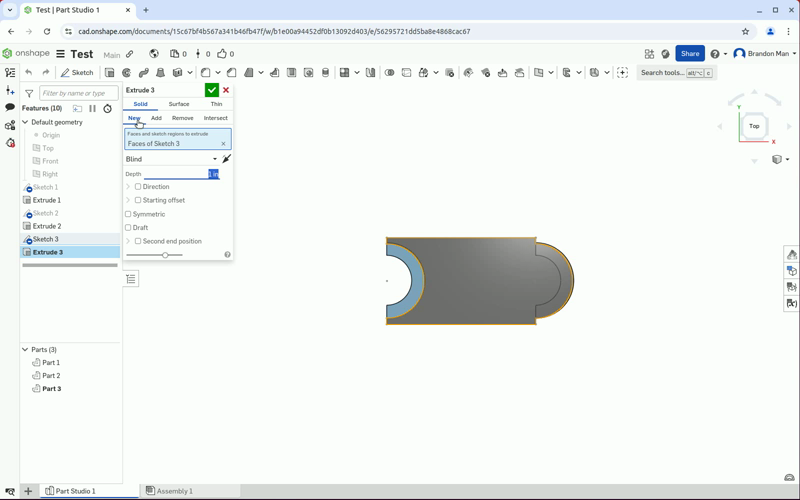
text(5.055)
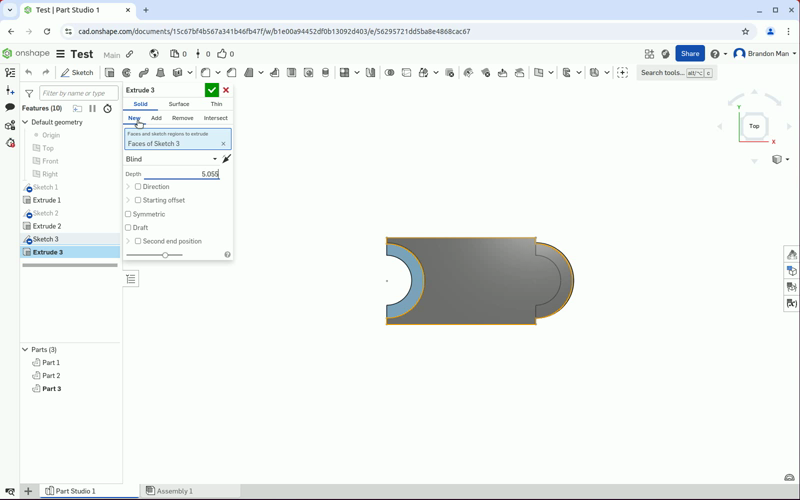
key(enter)
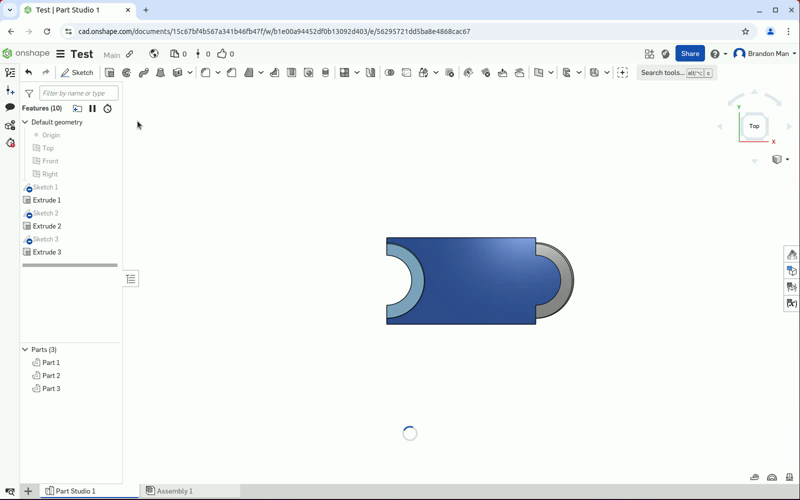
key(shift+h)
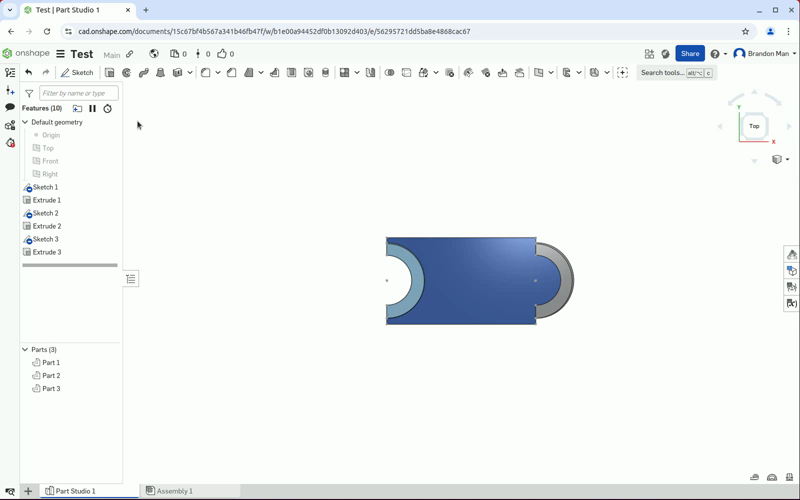
key(shift+h)
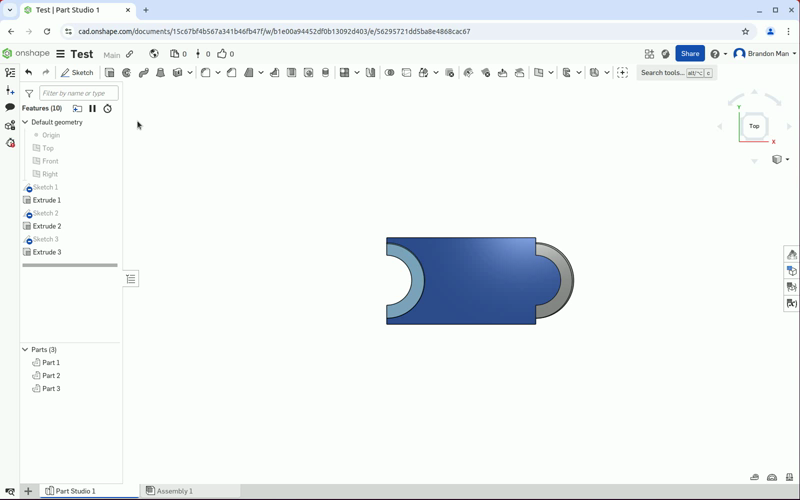
mouse_move(73, 189)
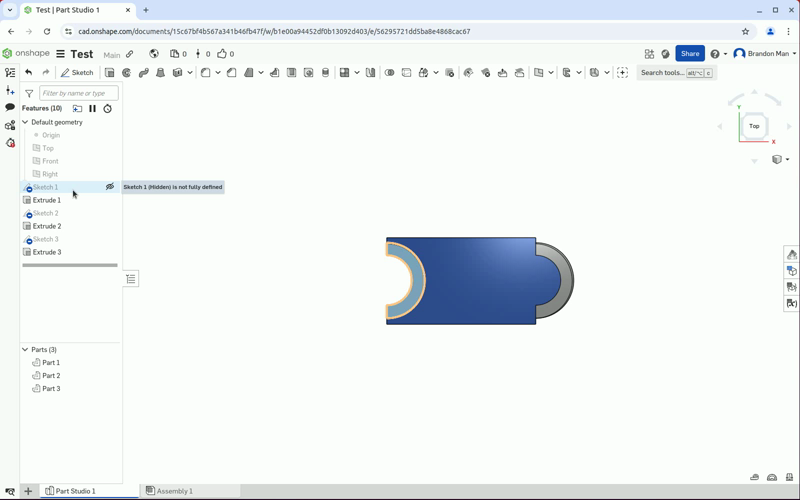
click(73, 189)
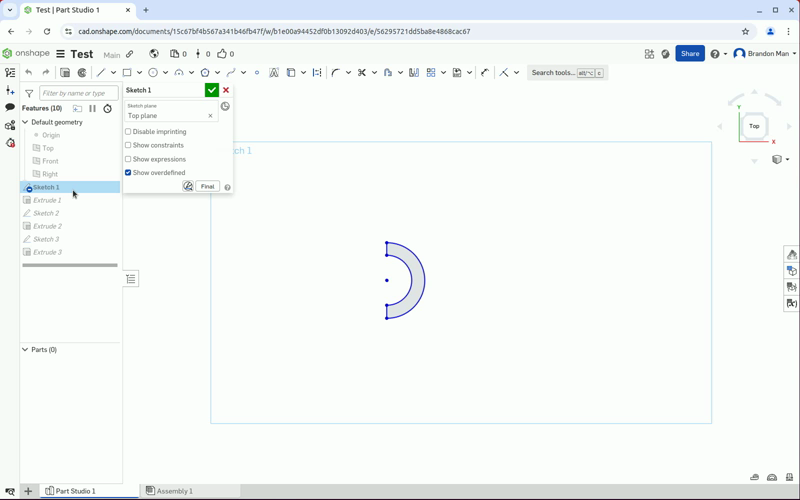
mouse_move(229, 92)
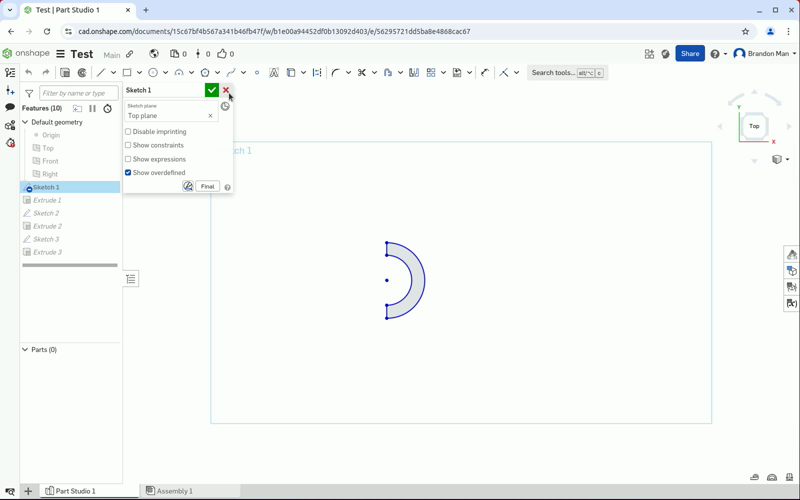
click(229, 92)
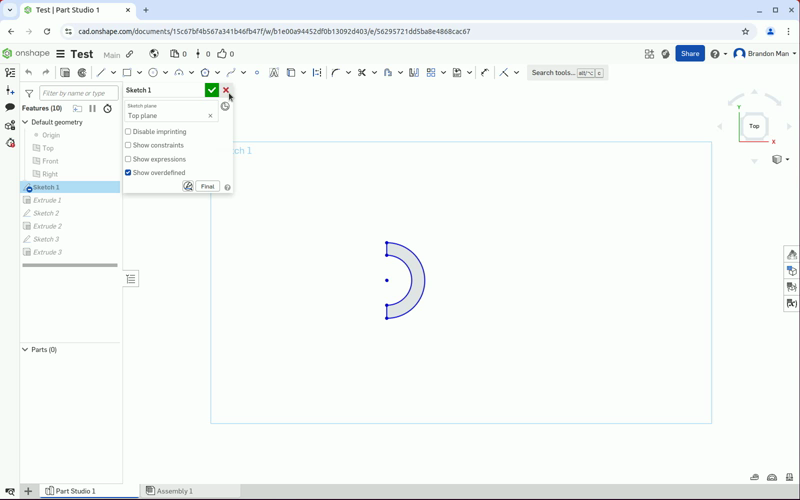
key(shift+s)
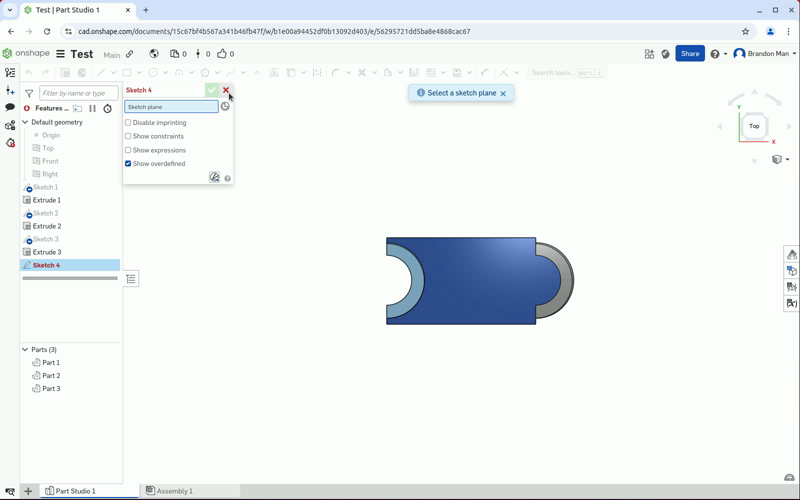
mouse_move(73, 150)
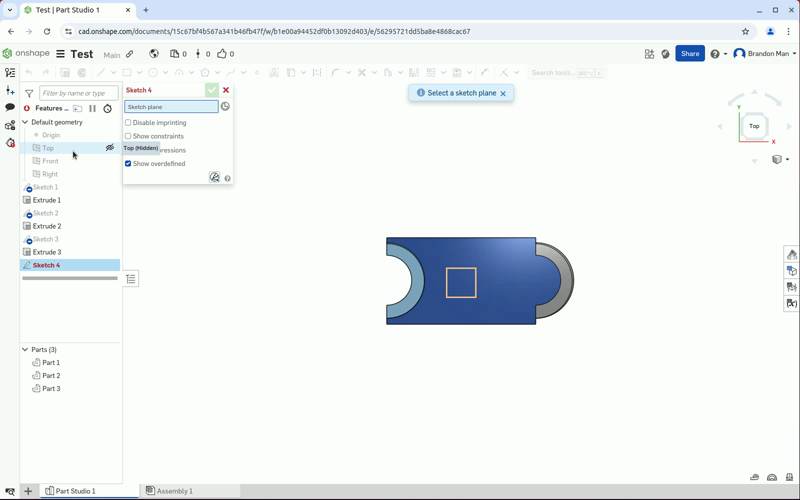
click(73, 150)
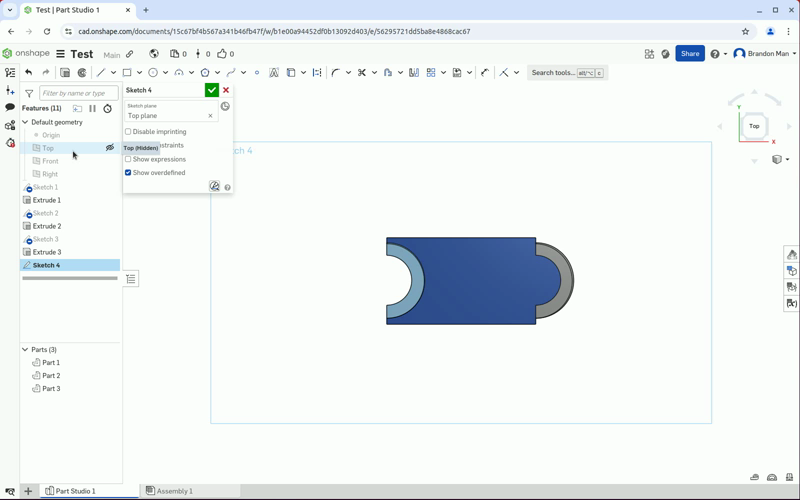
mouse_move(73, 352)
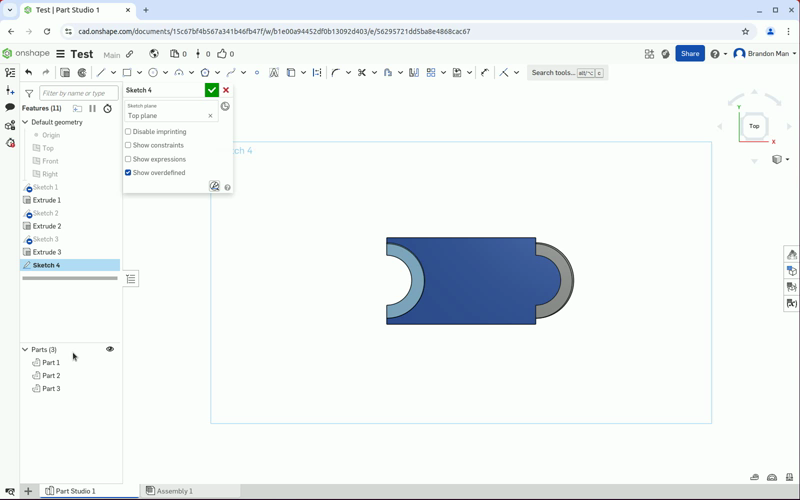
key(y)
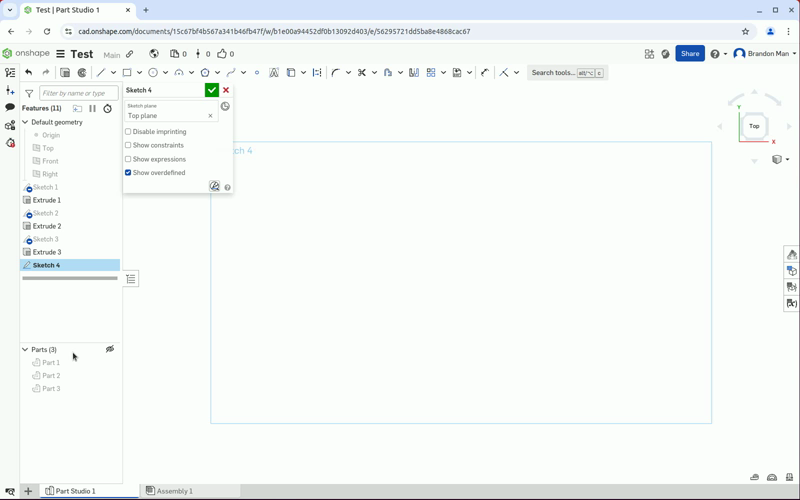
key(a)
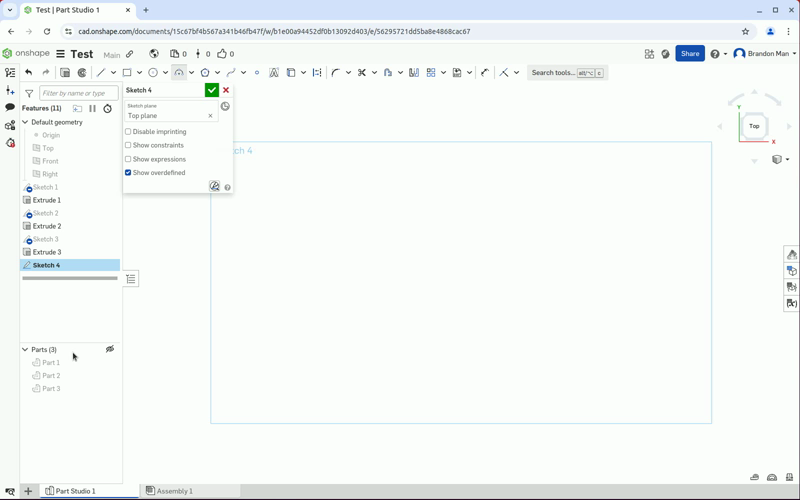
key_down(shift)
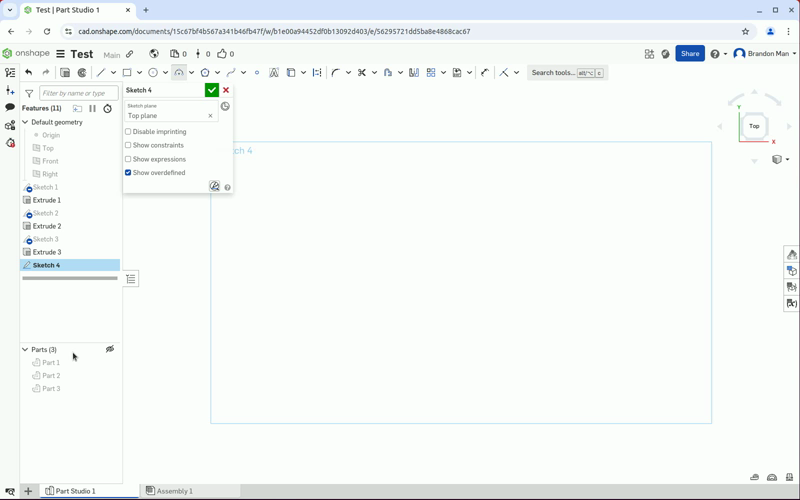
mouse_move(386, 318)
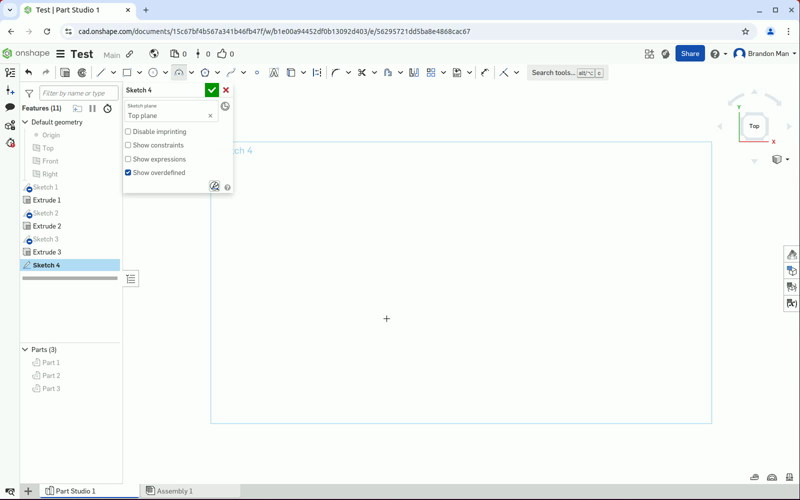
click(386, 318)
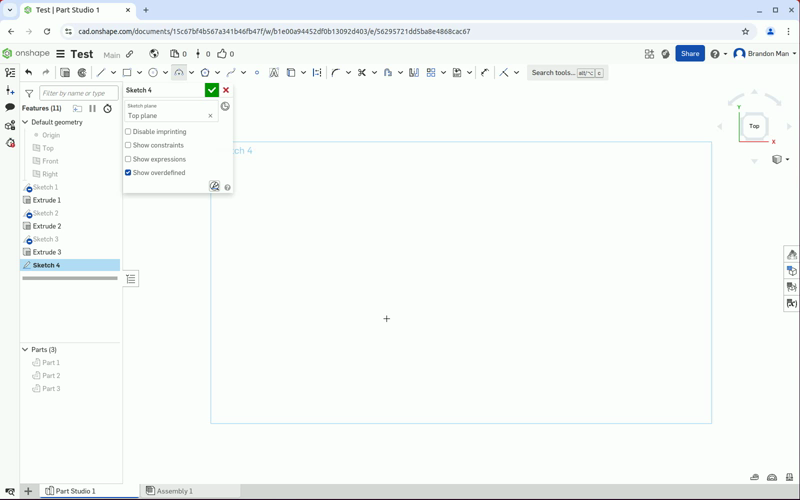
key_up(shift)
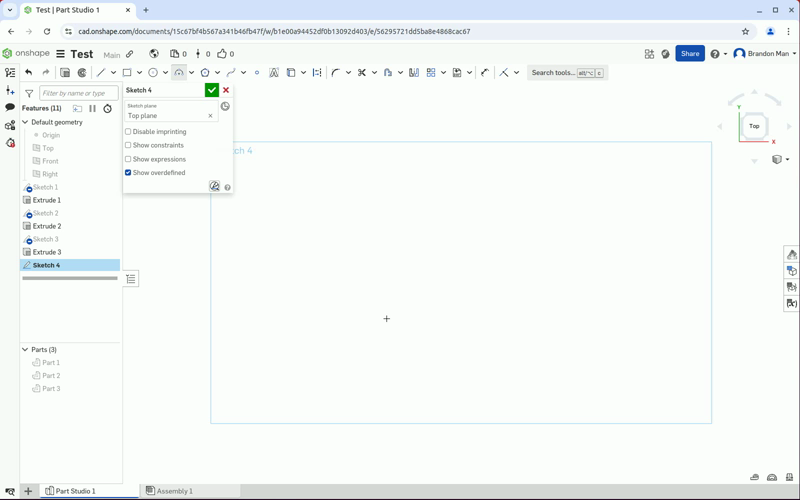
key_down(shift)
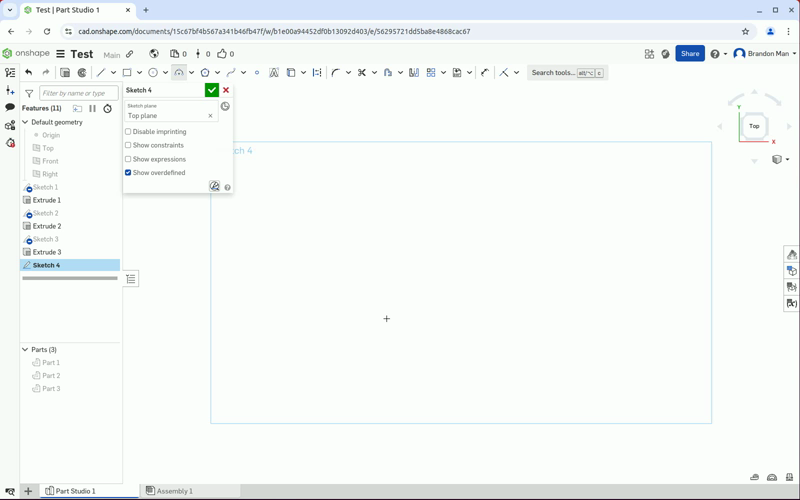
mouse_move(386, 242)
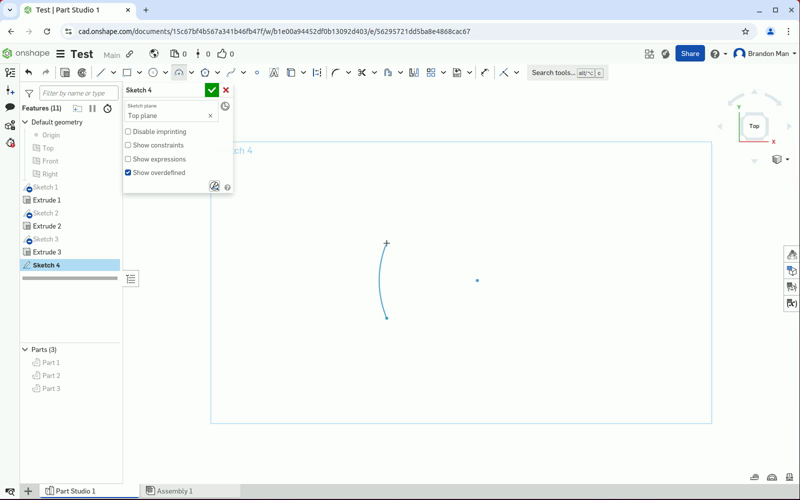
click(386, 242)
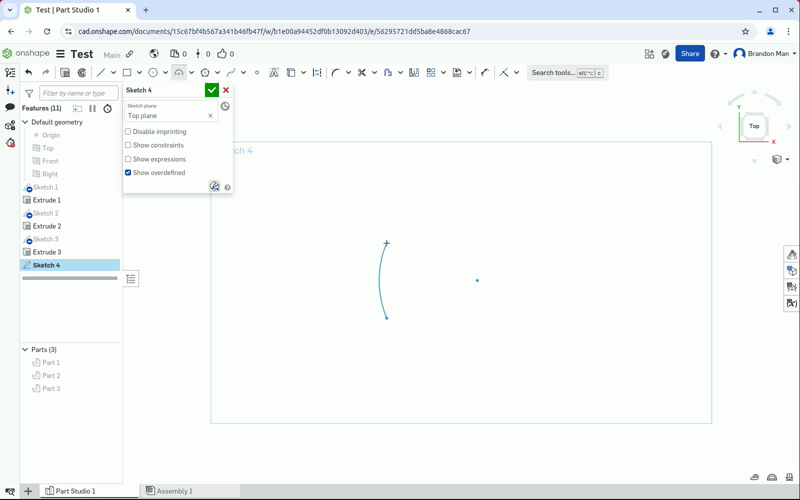
mouse_move(424, 280)
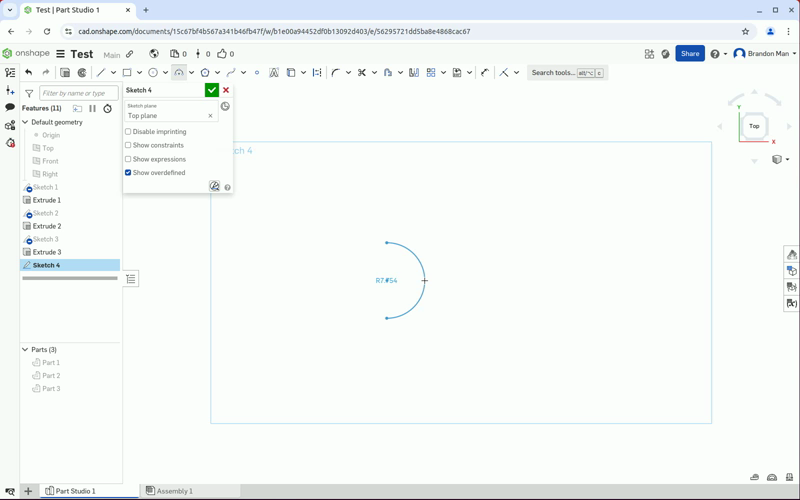
click(424, 280)
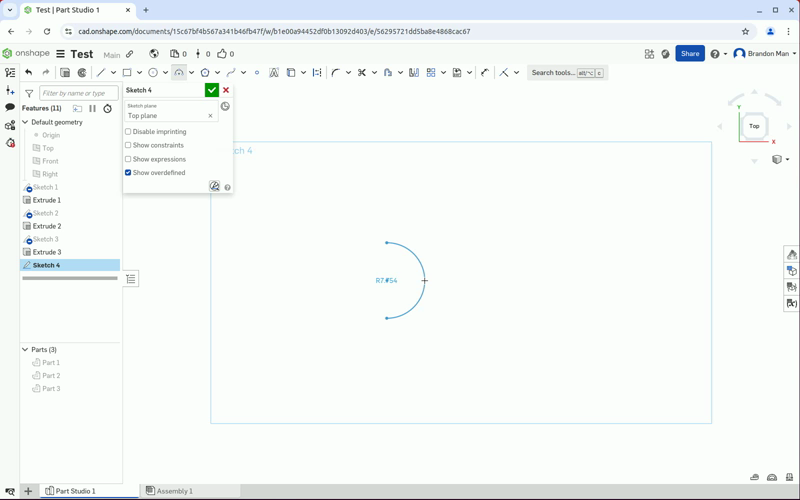
key_up(shift)
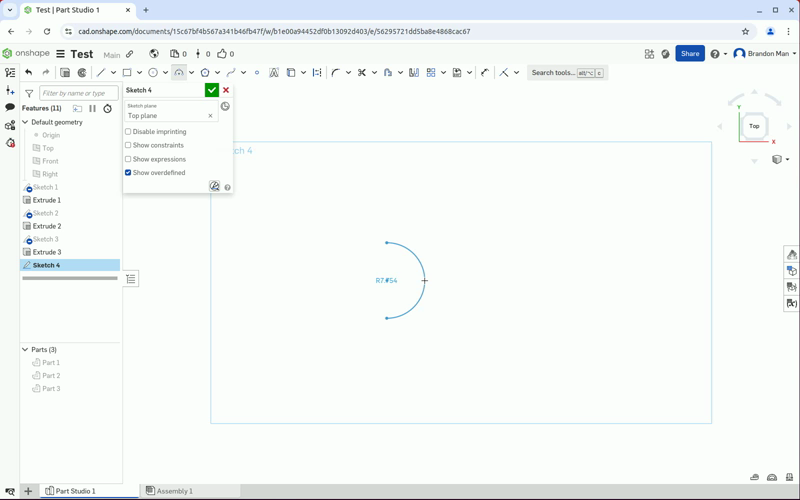
key(esc)
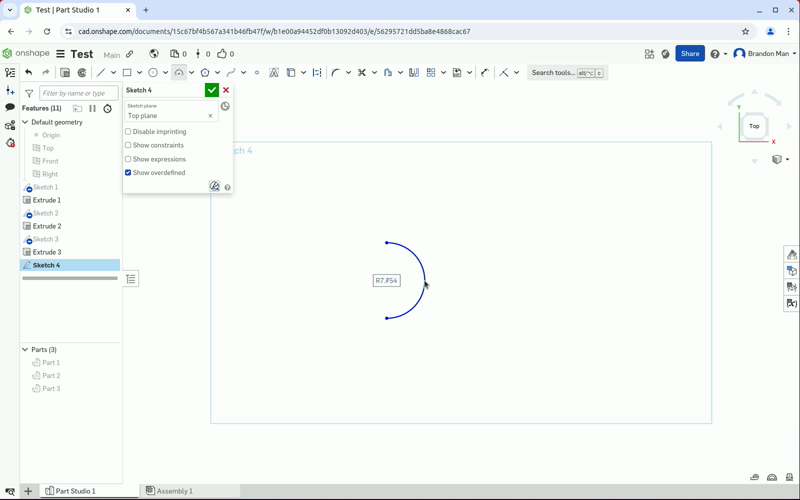
key(l)
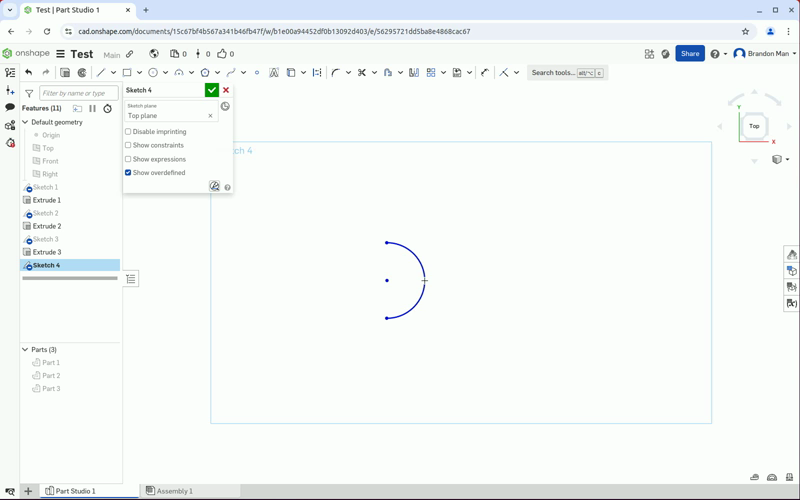
mouse_move(386, 242)
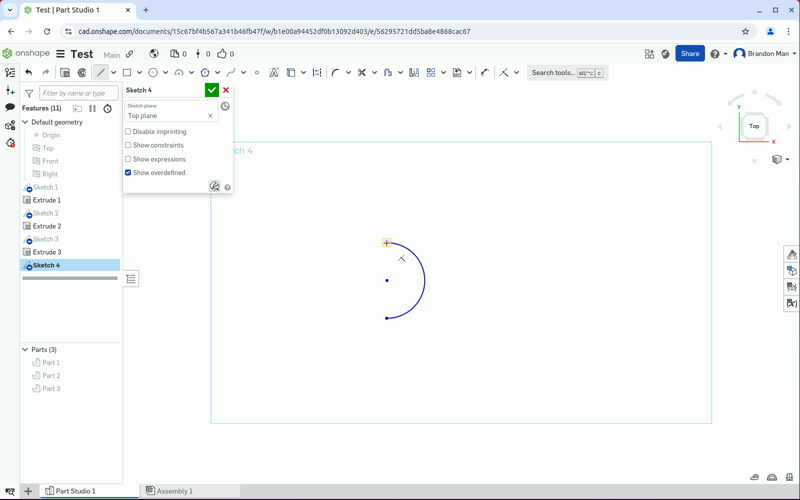
click(386, 242)
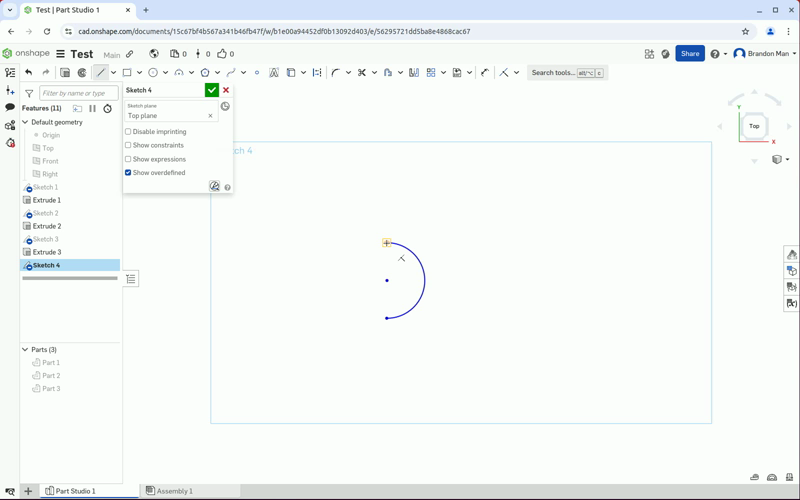
key_down(shift)
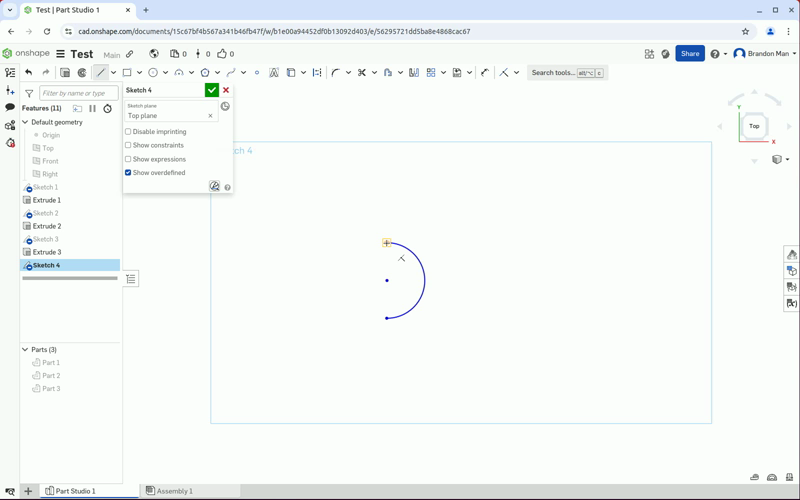
mouse_move(417, 242)
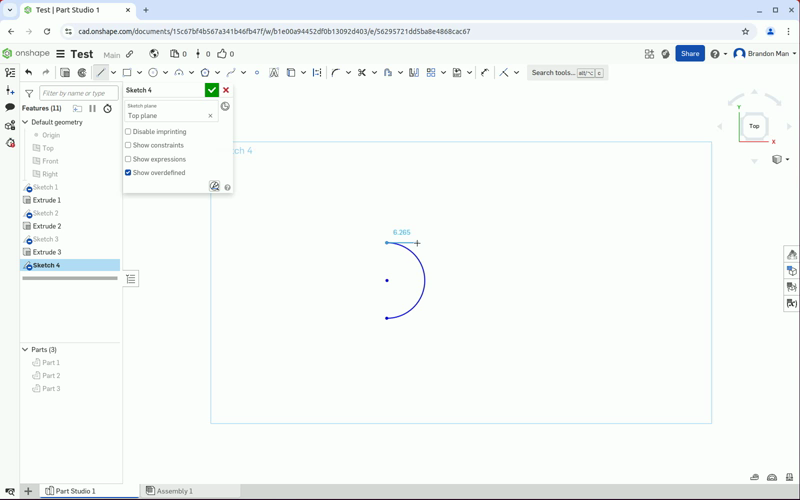
mouse_move(386, 255)
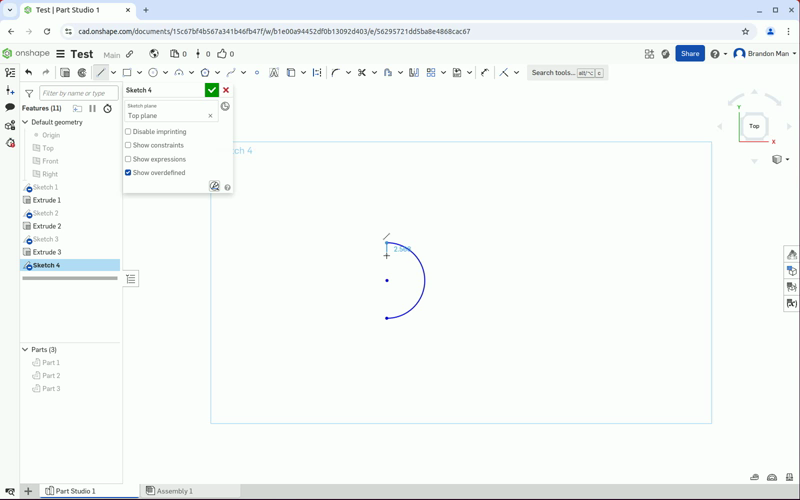
click(386, 255)
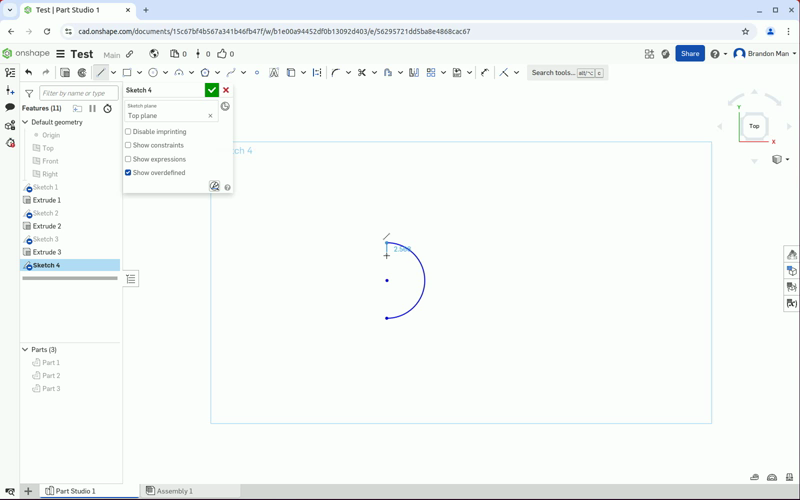
key_up(shift)
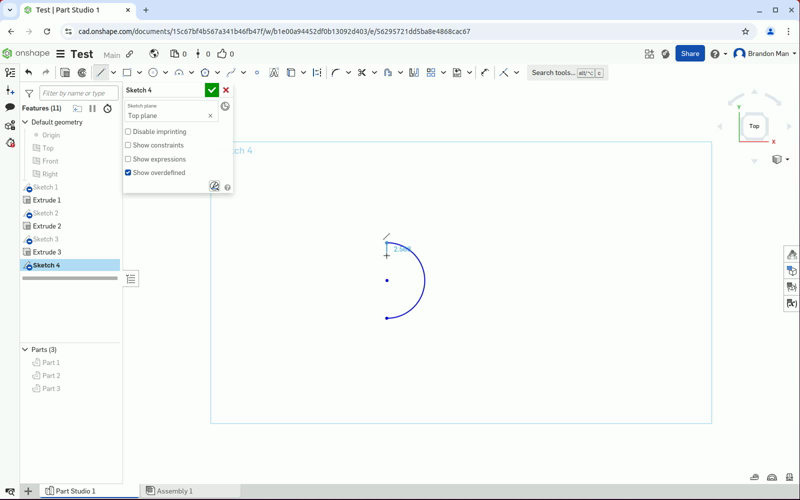
key(esc)
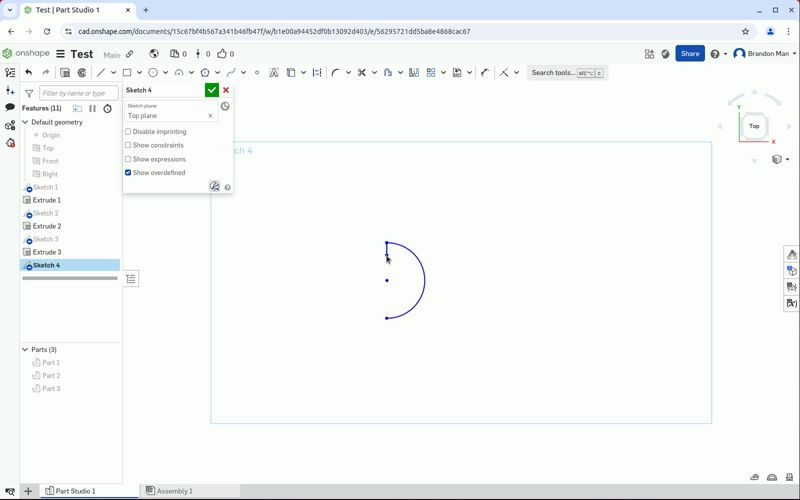
key(a)
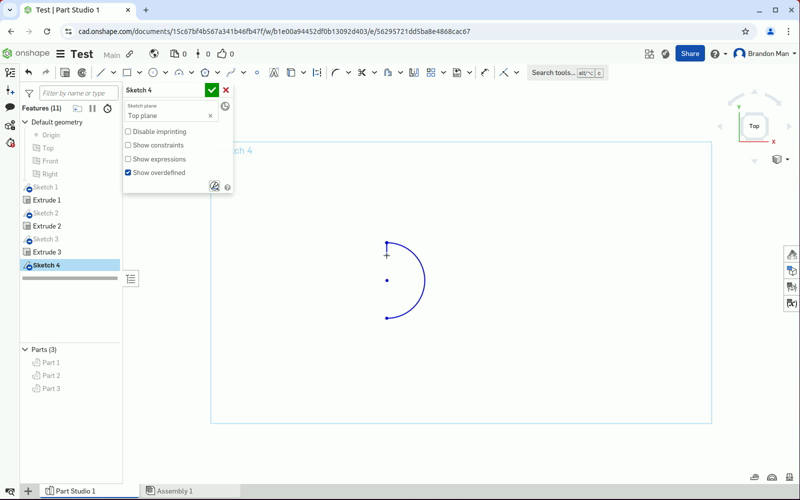
mouse_move(386, 255)
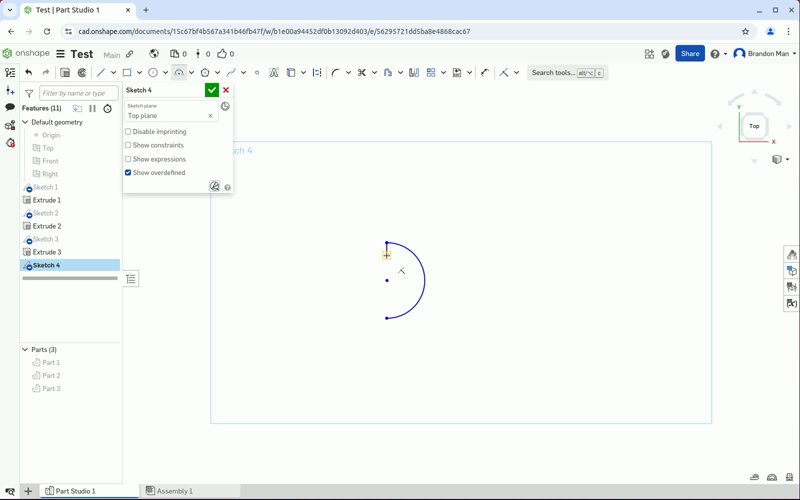
click(386, 255)
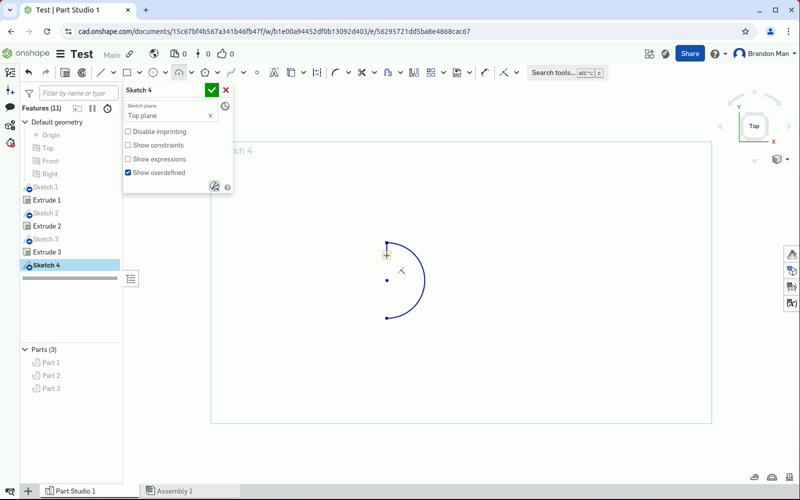
key_down(shift)
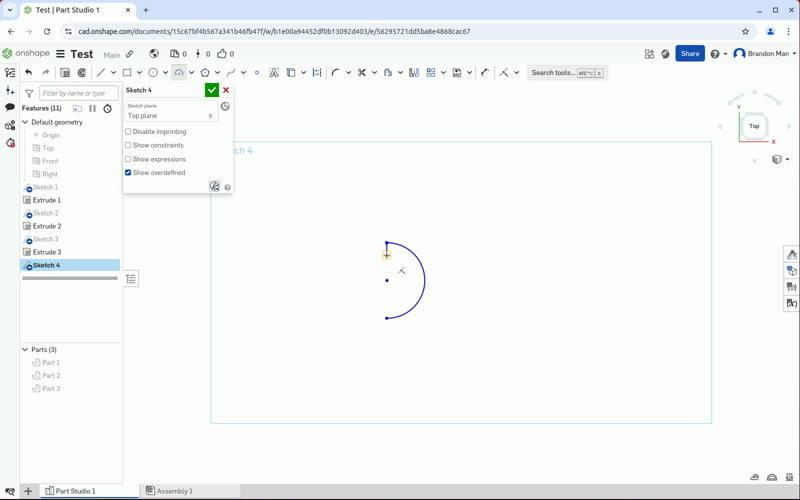
mouse_move(386, 305)
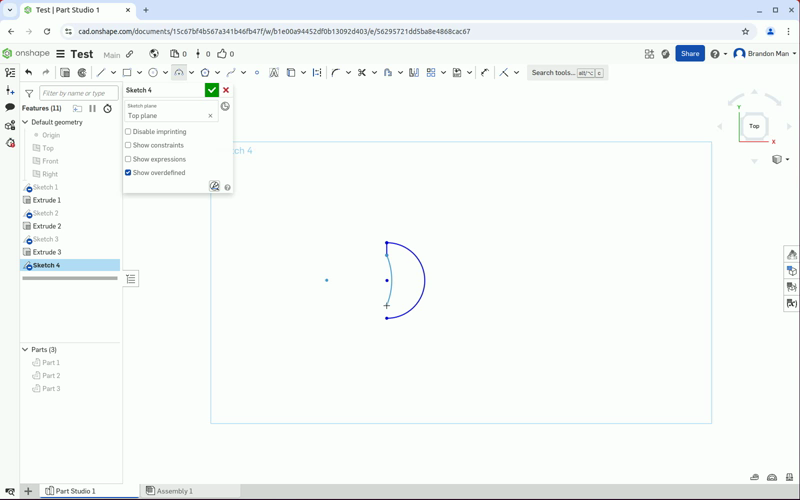
click(386, 305)
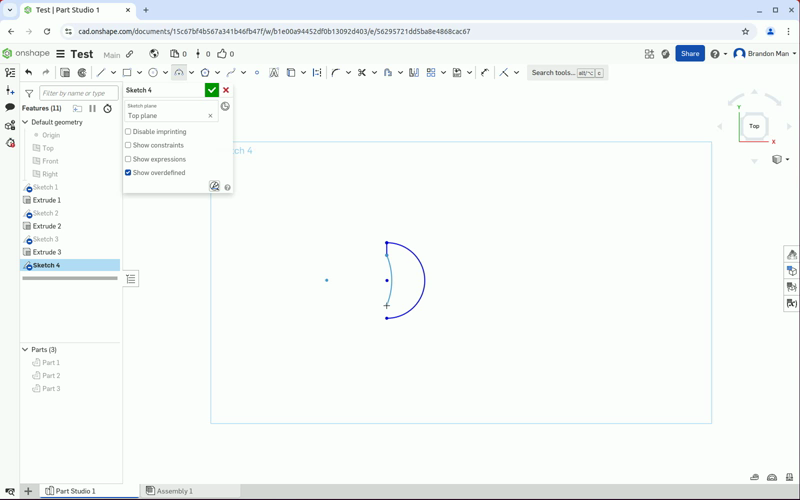
mouse_move(411, 280)
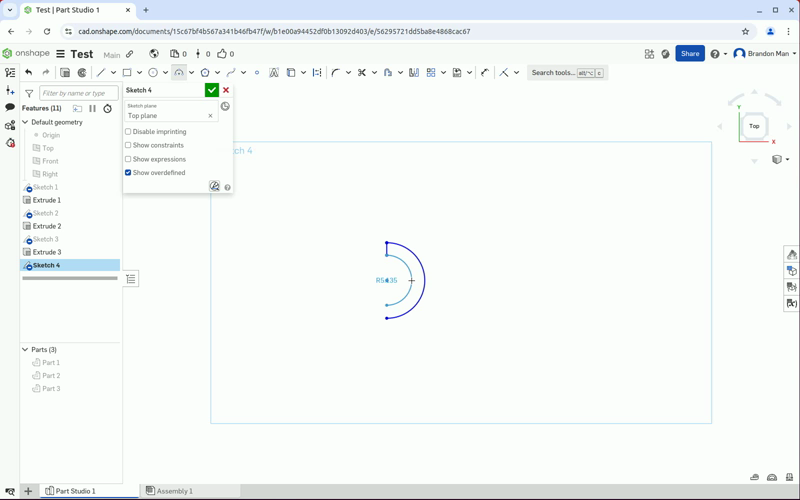
click(411, 280)
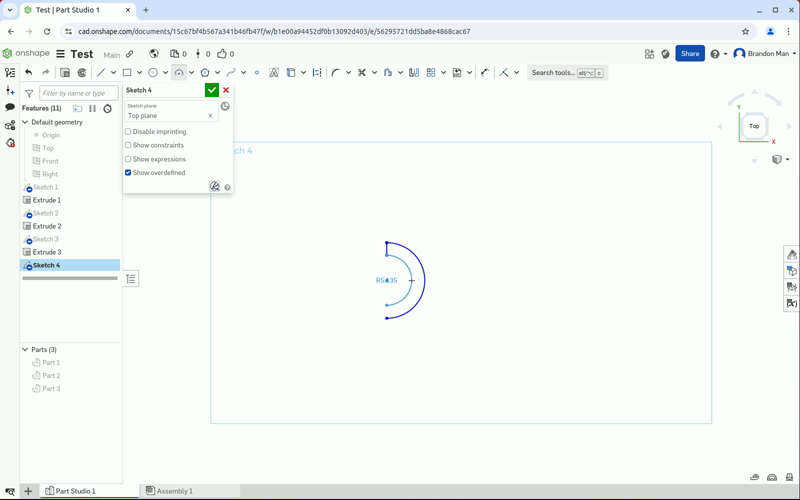
key_up(shift)
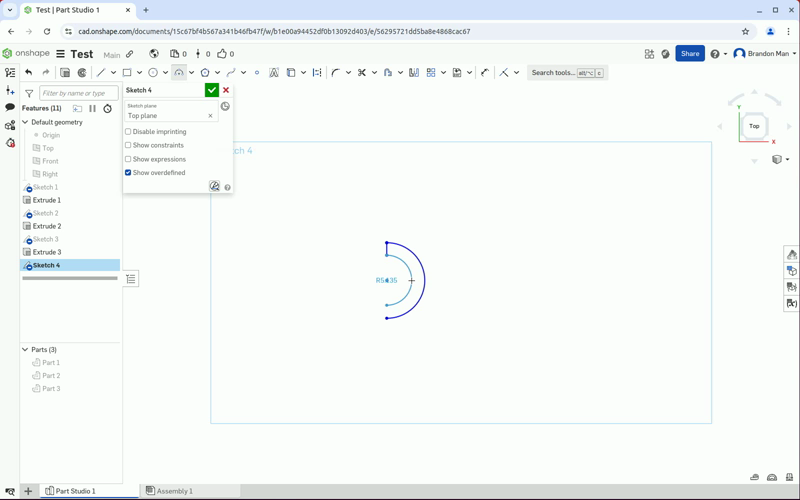
key(esc)
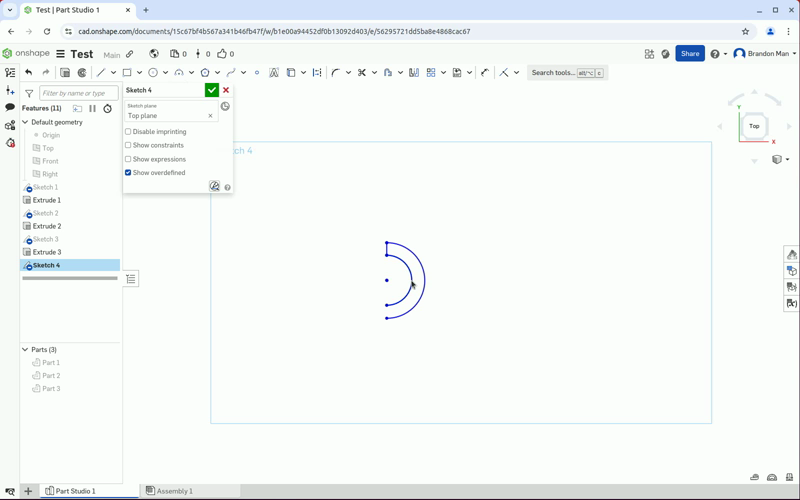
key(l)
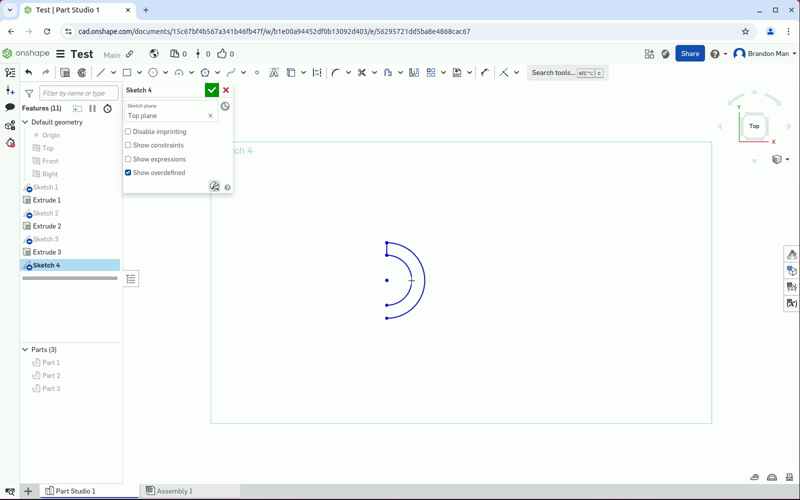
mouse_move(386, 305)
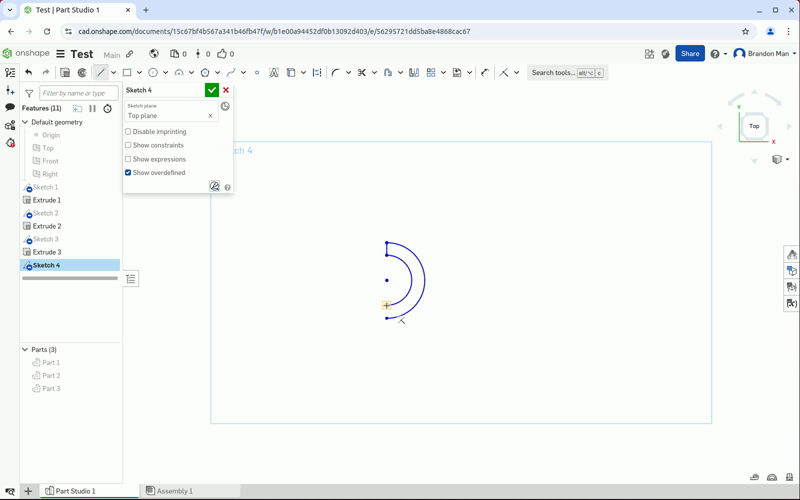
click(386, 305)
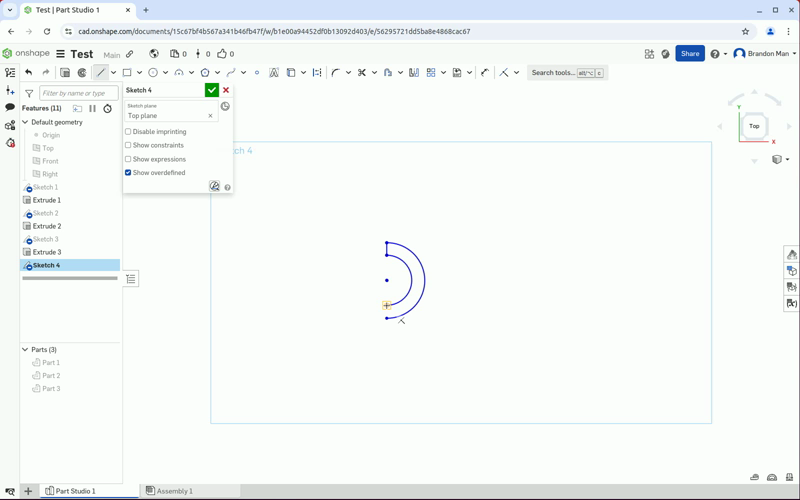
mouse_move(417, 305)
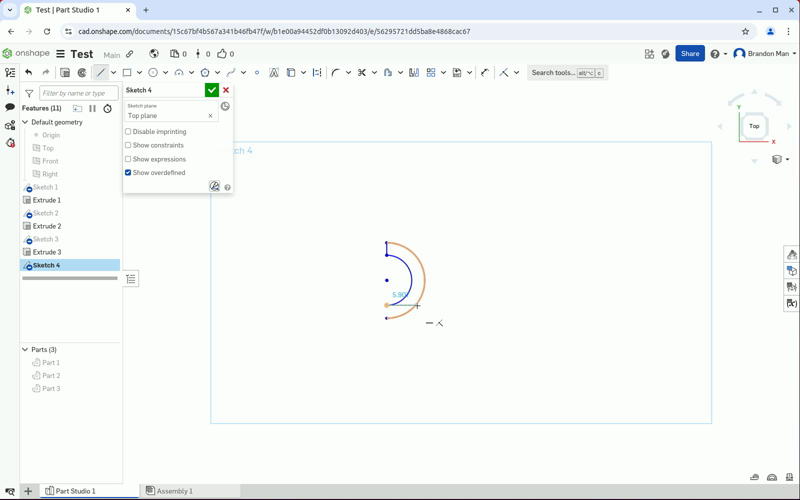
key_down(shift)
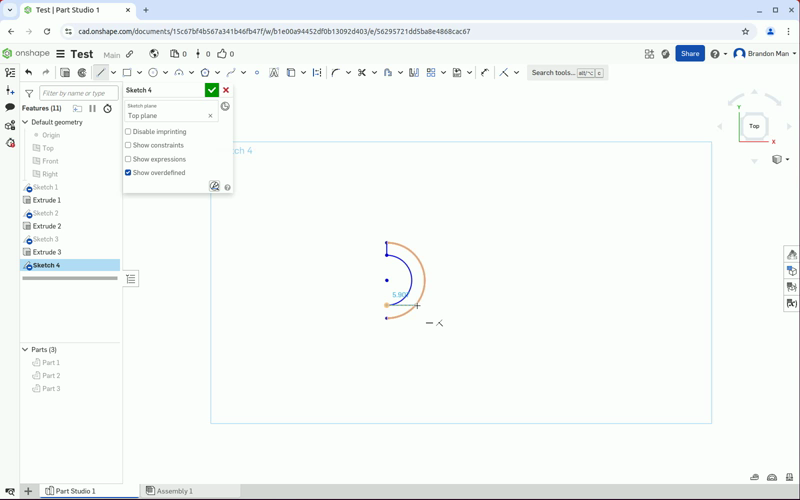
mouse_move(386, 318)
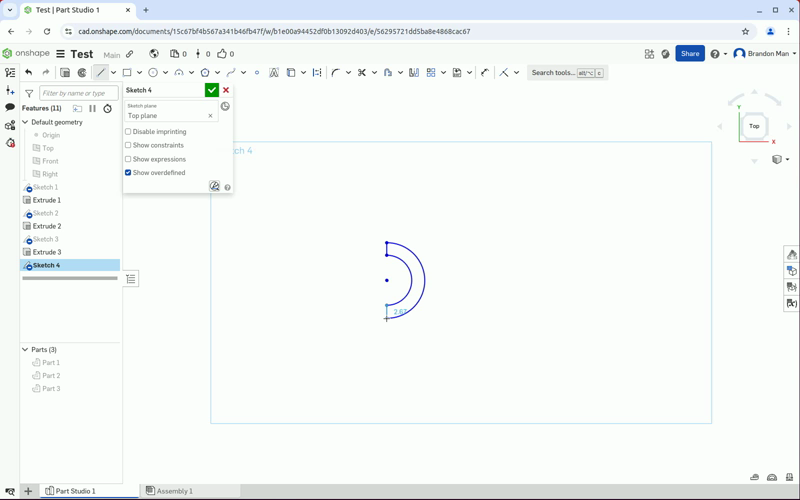
key_up(shift)
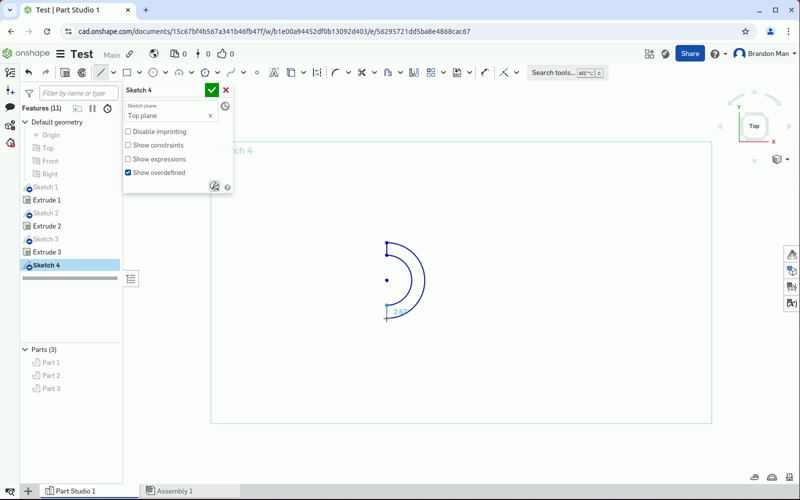
click(386, 318)
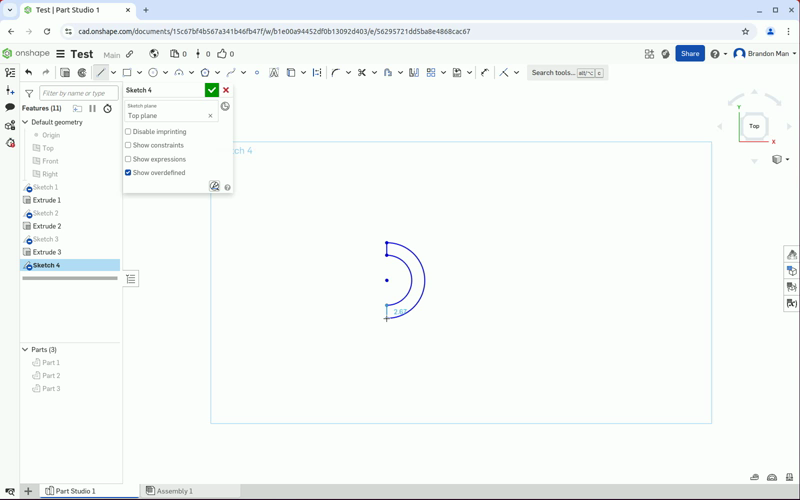
key(esc)
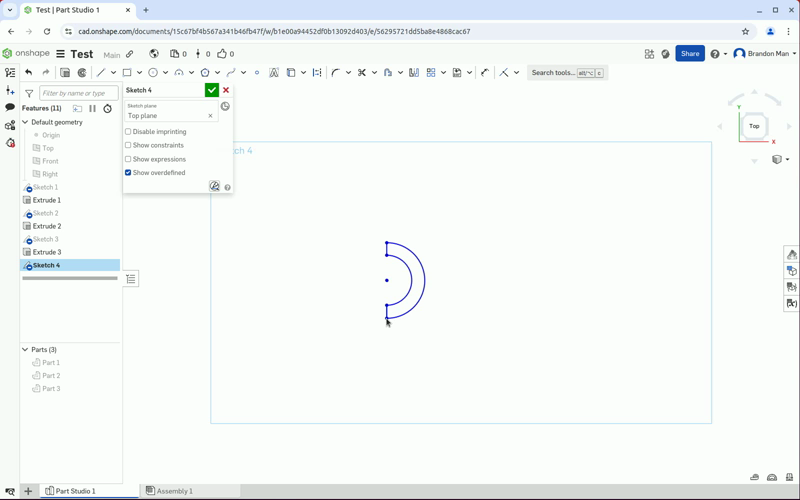
mouse_move(405, 283)
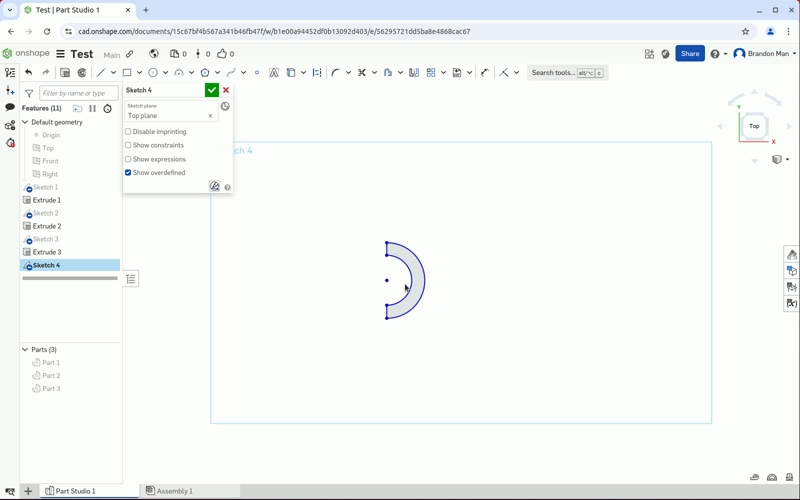
scroll(6)
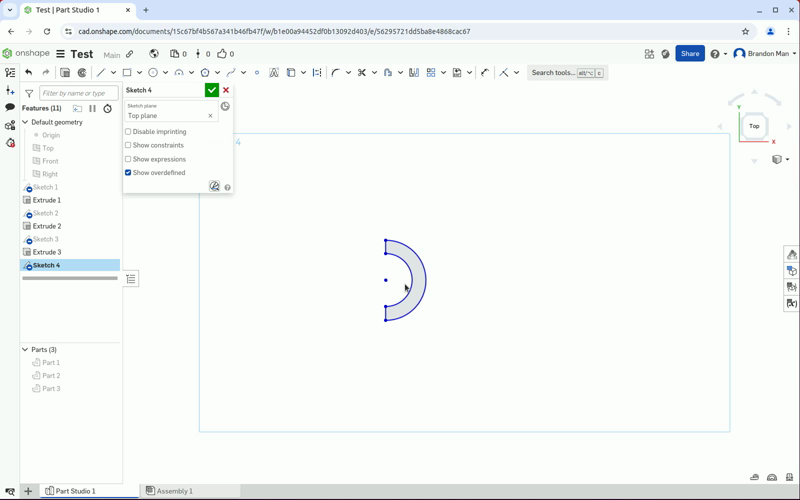
scroll(6)
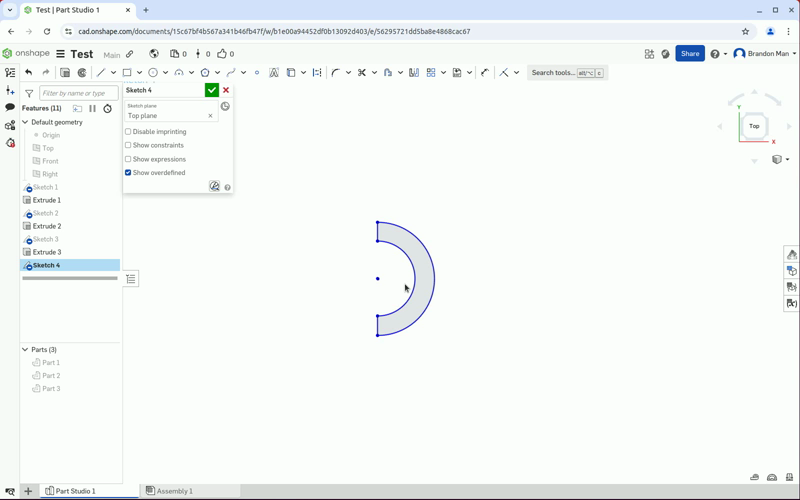
scroll(6)
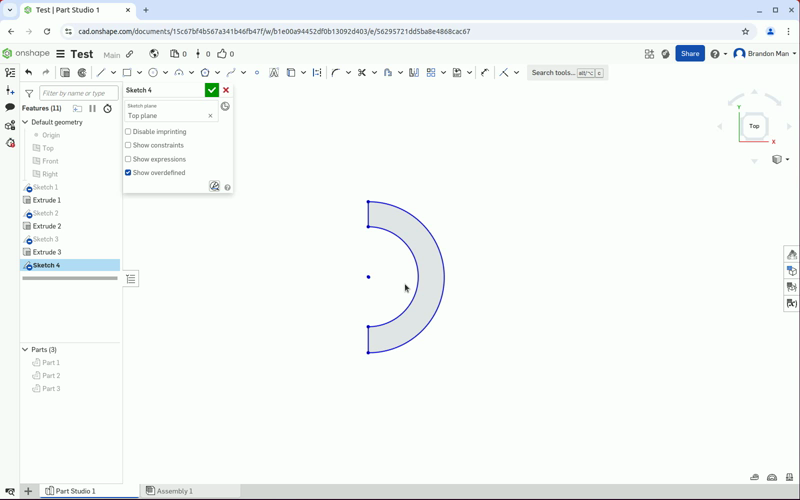
scroll(6)
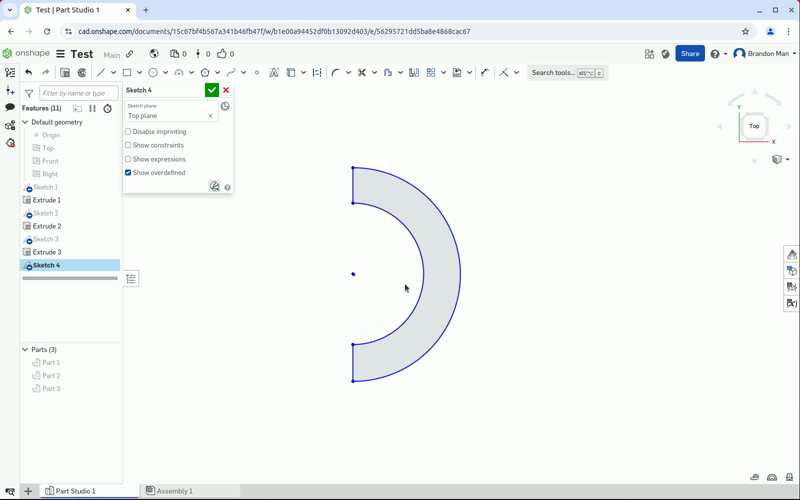
scroll(6)
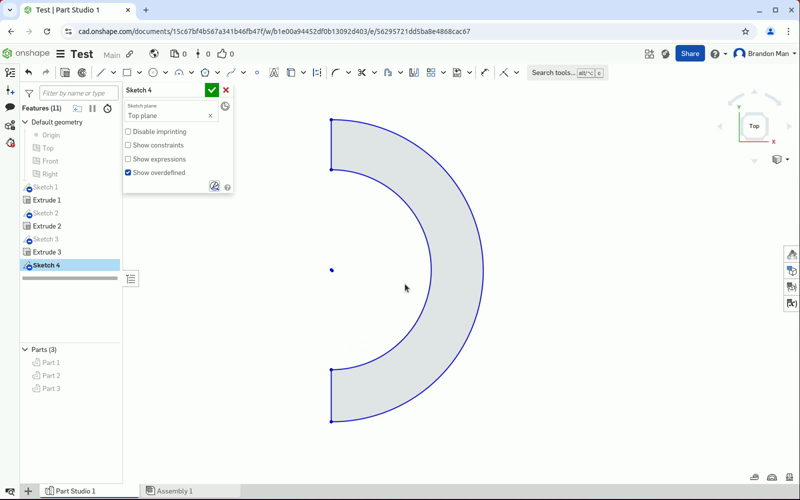
scroll(6)
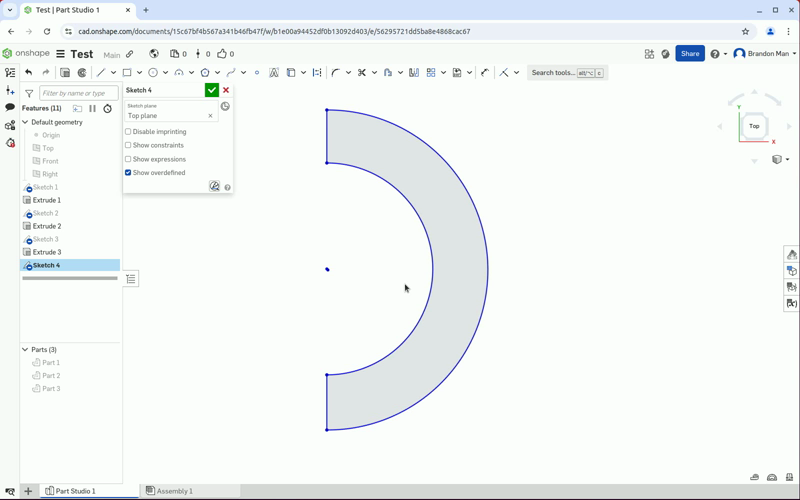
scroll(6)
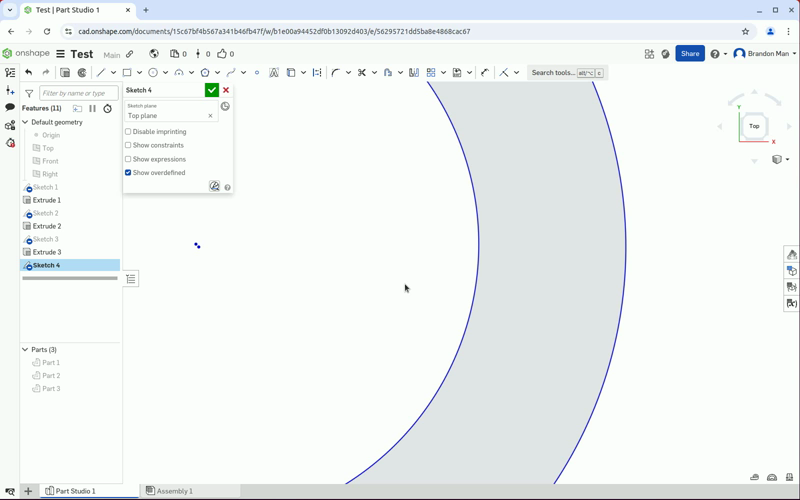
click(405, 283)
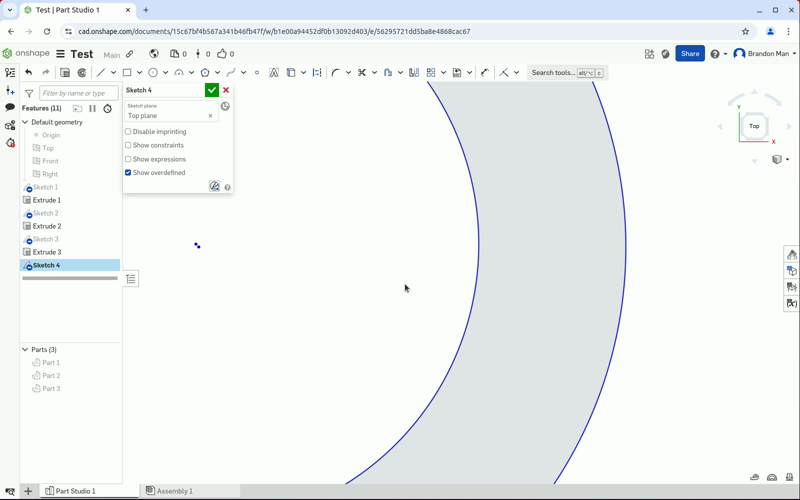
scroll(-6)
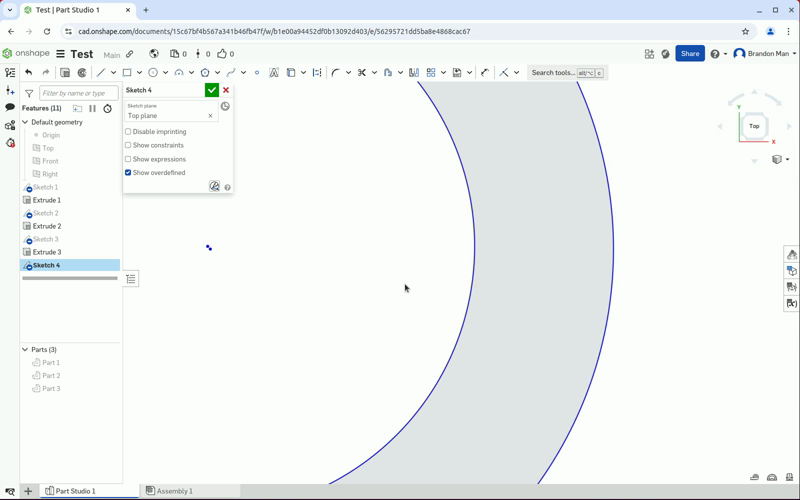
scroll(-6)
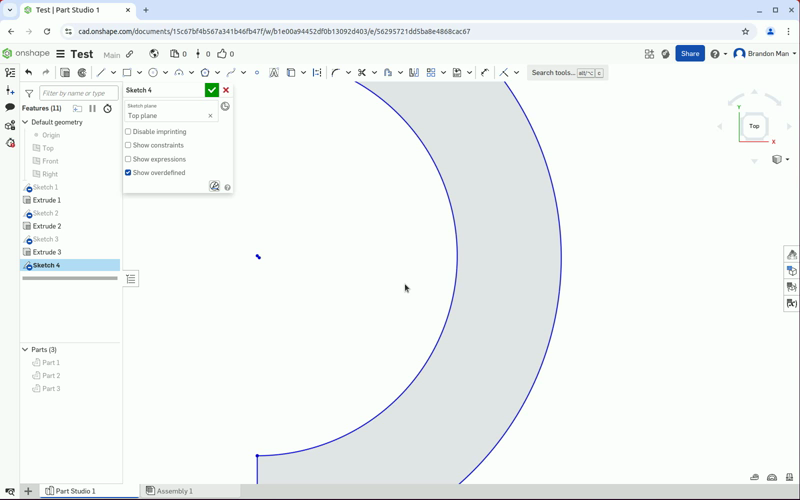
scroll(-6)
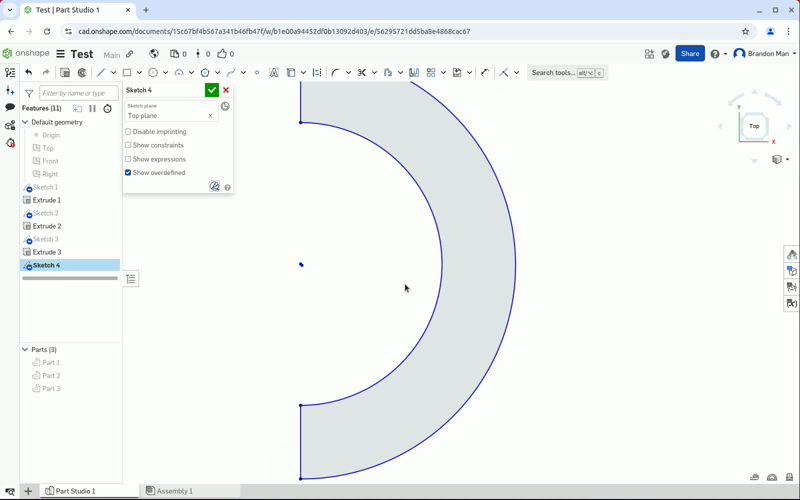
scroll(-6)
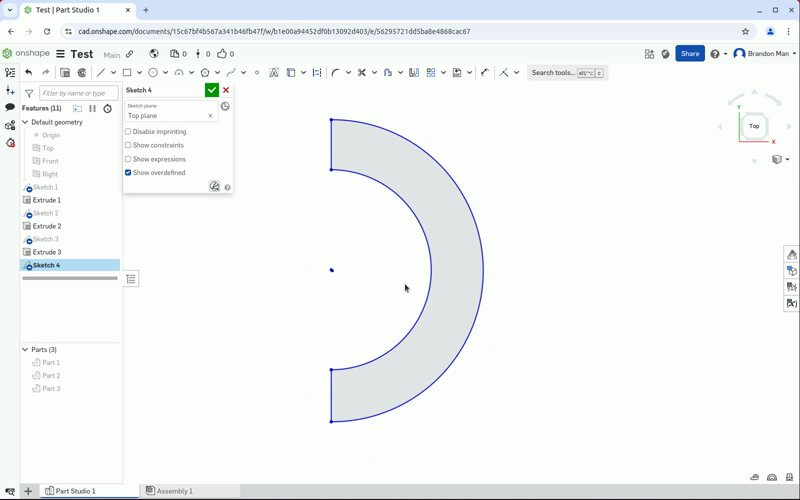
scroll(-6)
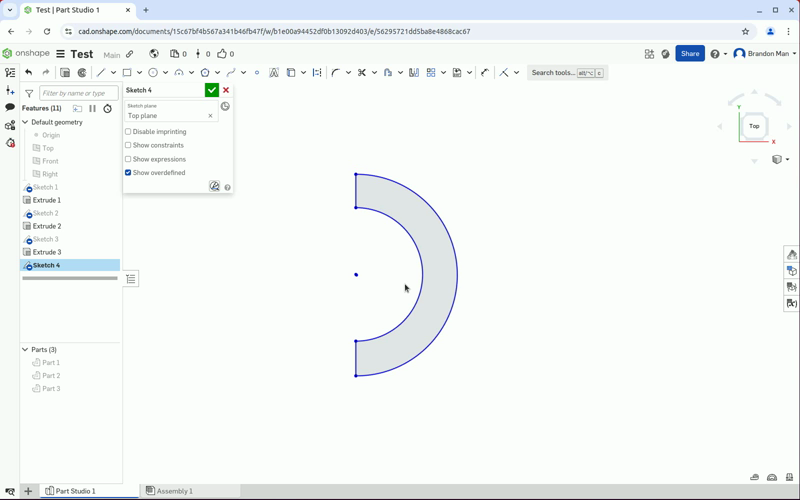
scroll(-6)
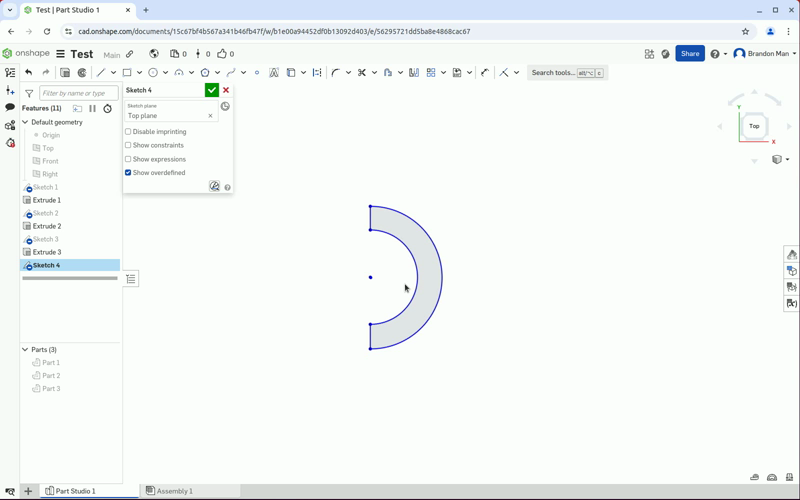
scroll(-6)
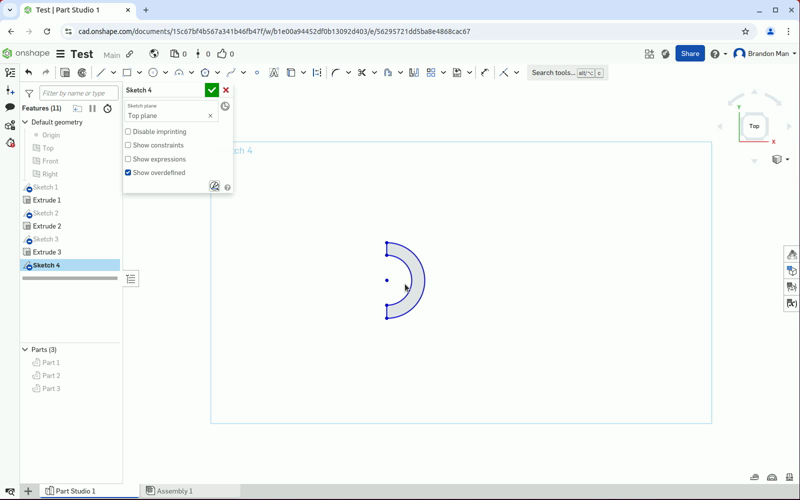
mouse_move(73, 352)
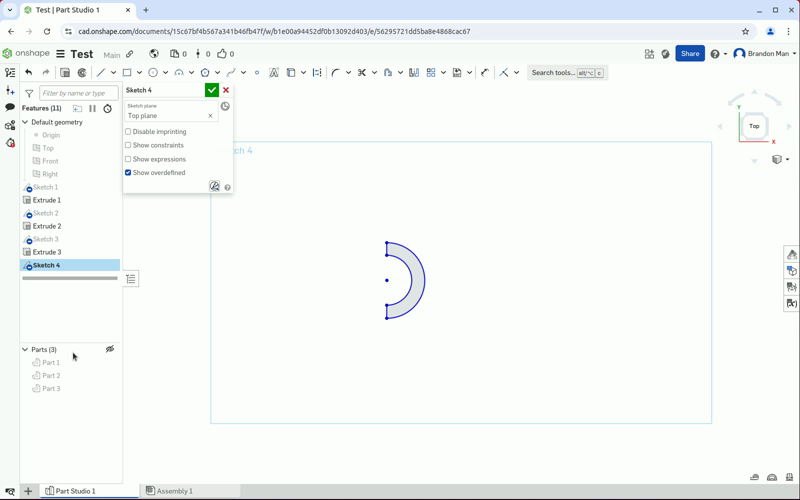
key(shift+y)
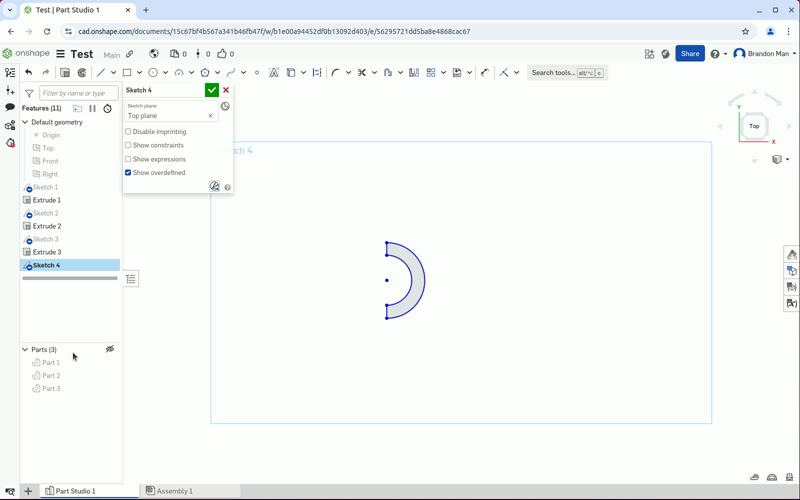
key(shift+e)
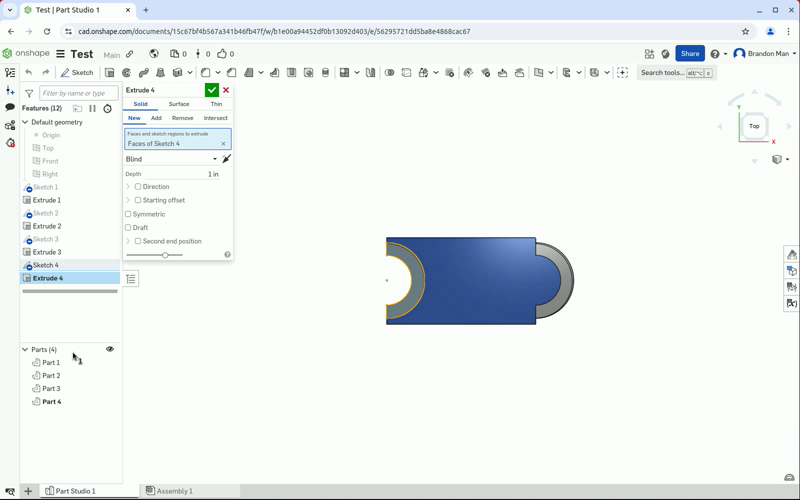
mouse_move(143, 106)
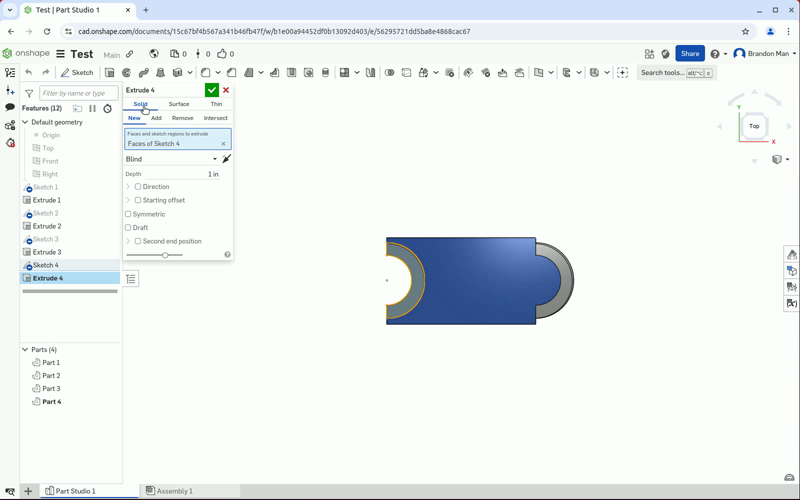
click(143, 106)
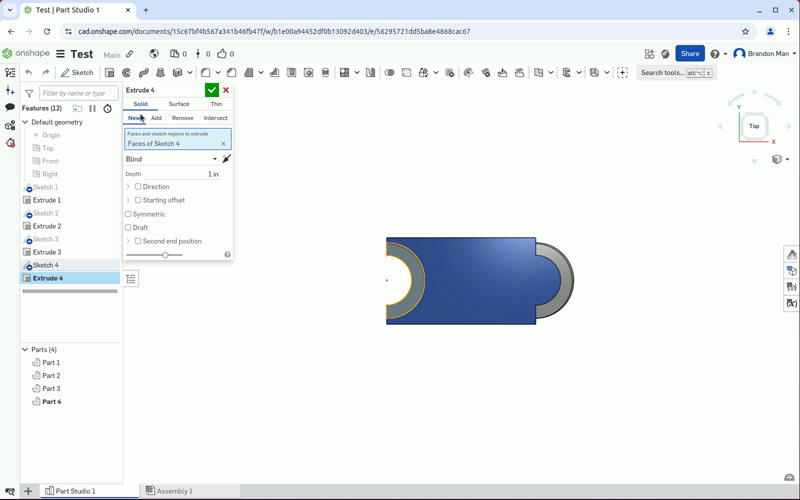
mouse_move(137, 120)
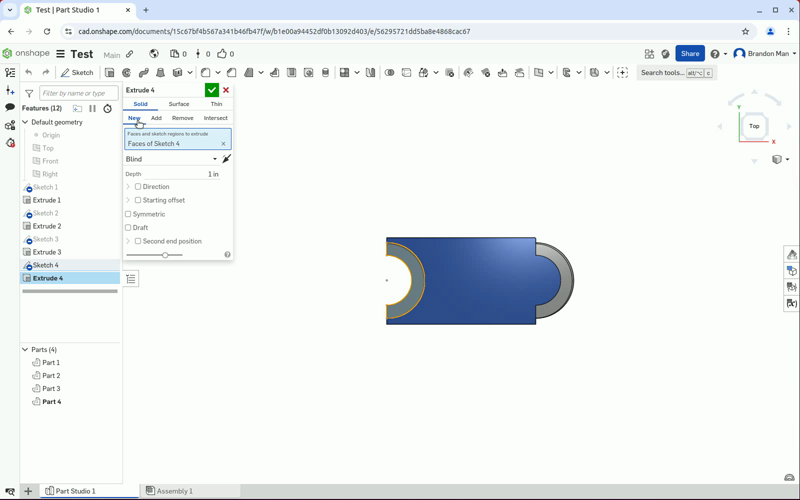
click(137, 120)
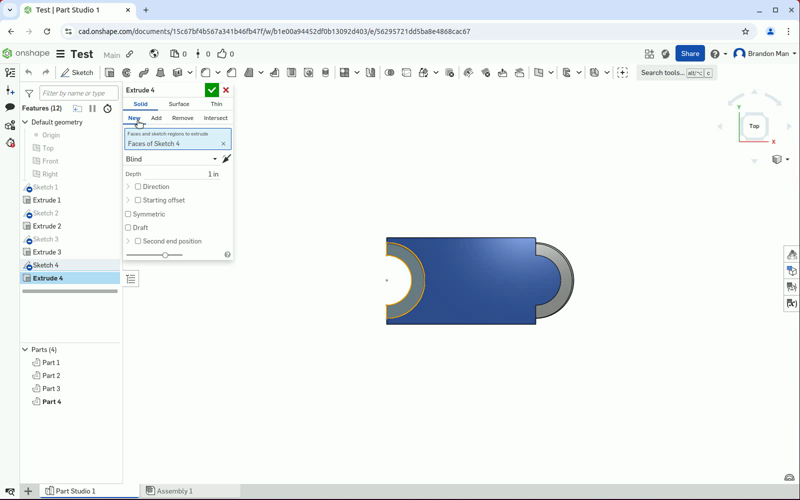
key(tab, 4)
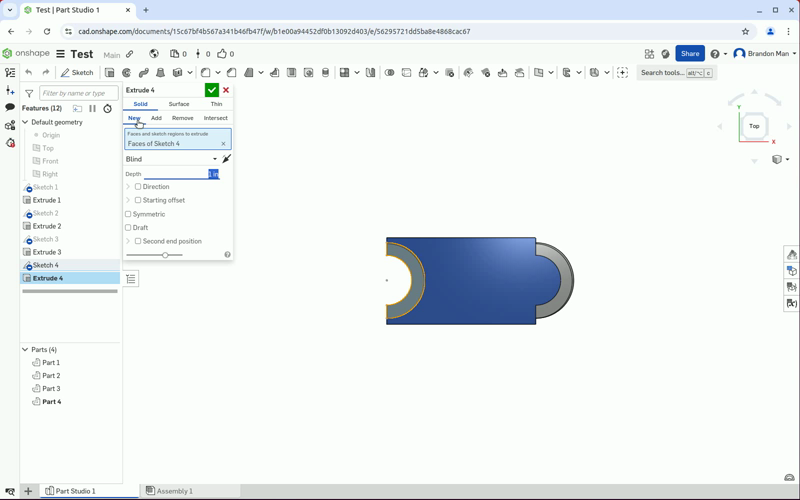
text(5.055)
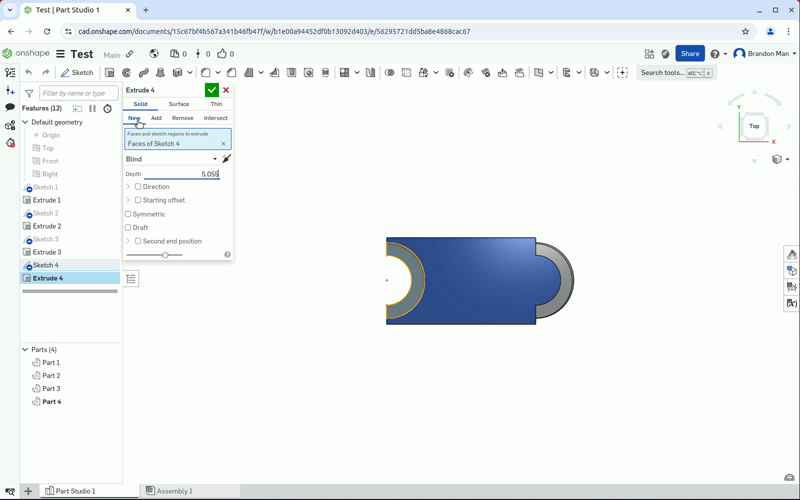
key(enter)
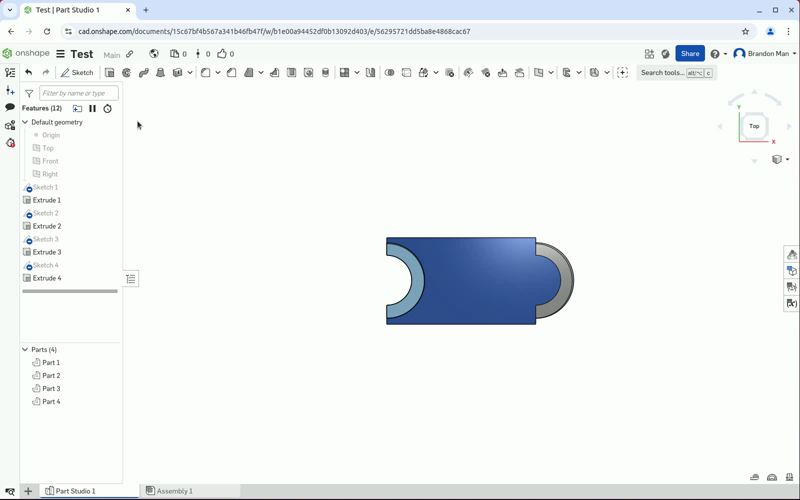
key(shift+h)
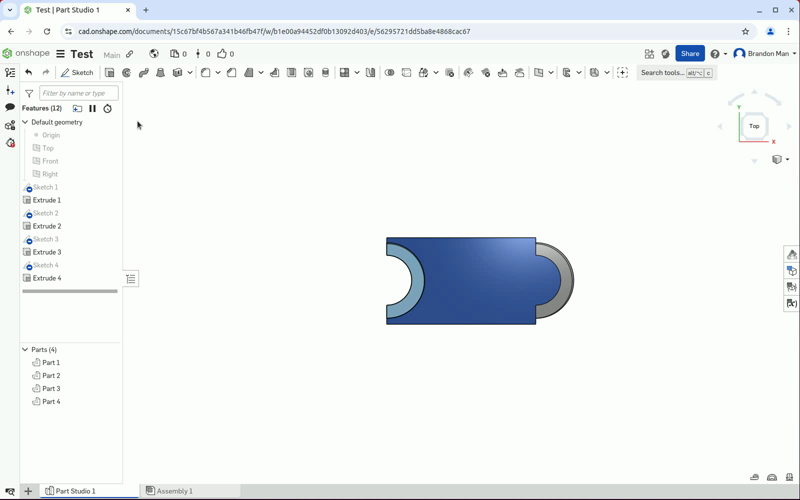
key(shift+h)
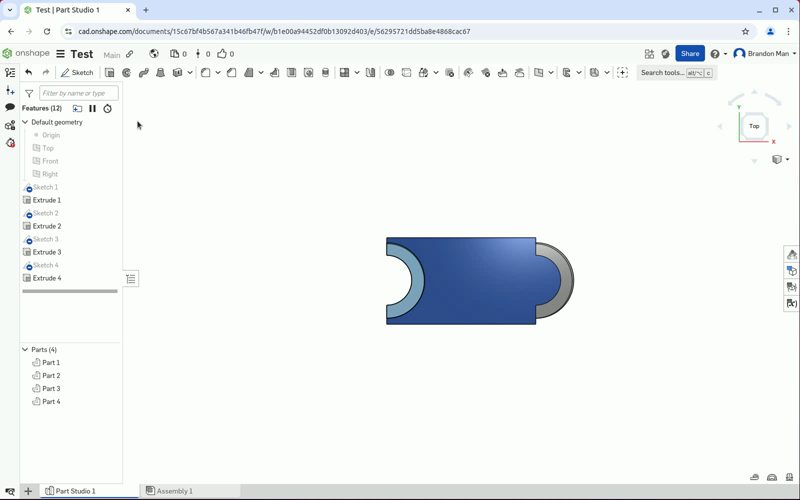
mouse_move(73, 189)
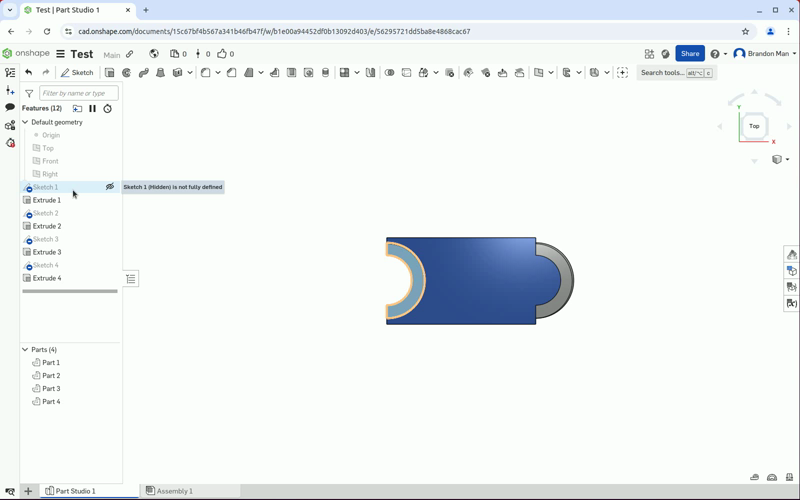
click(73, 189)
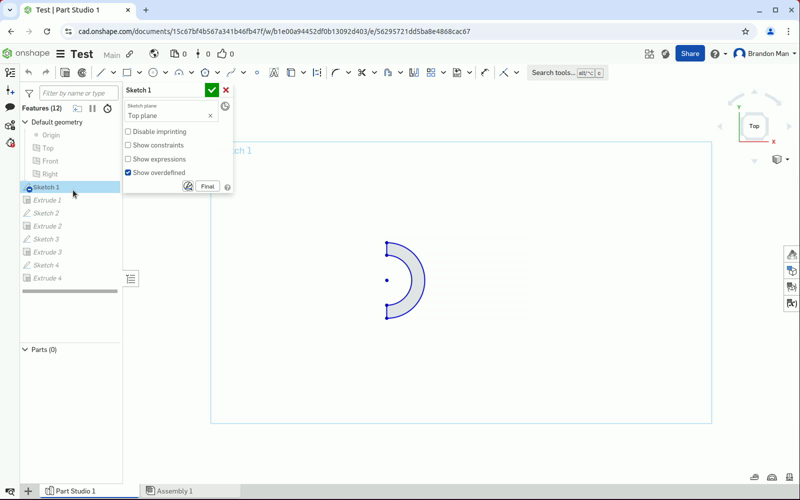
mouse_move(229, 92)
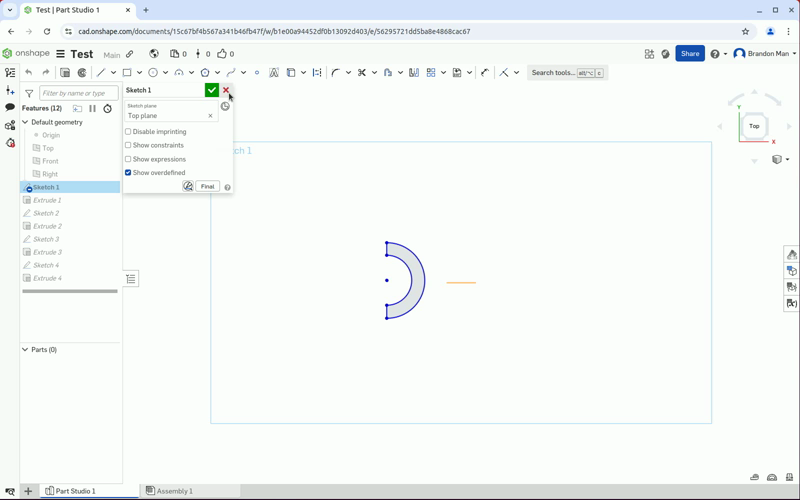
click(229, 92)
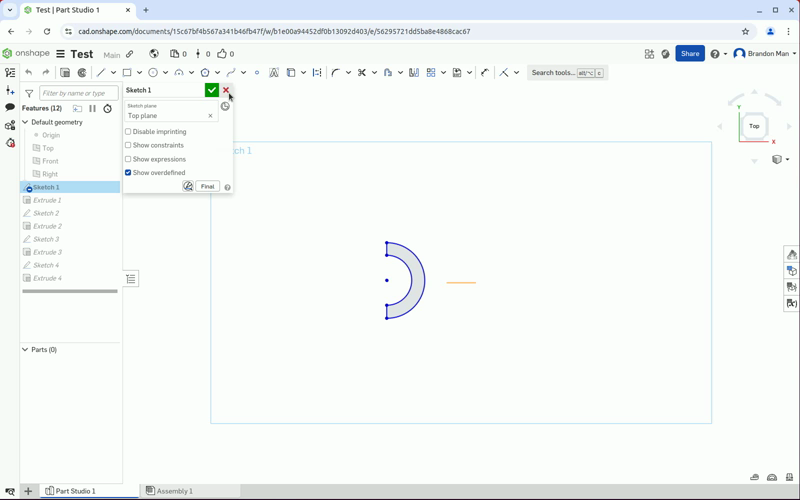
key(shift+s)
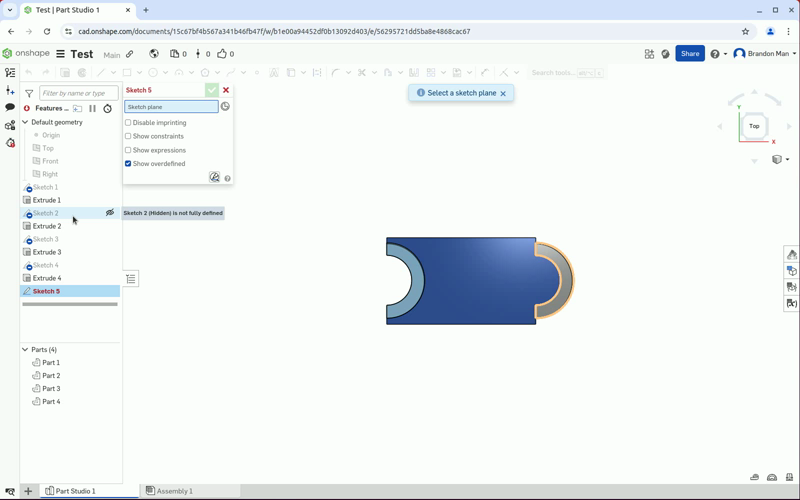
scroll(3)
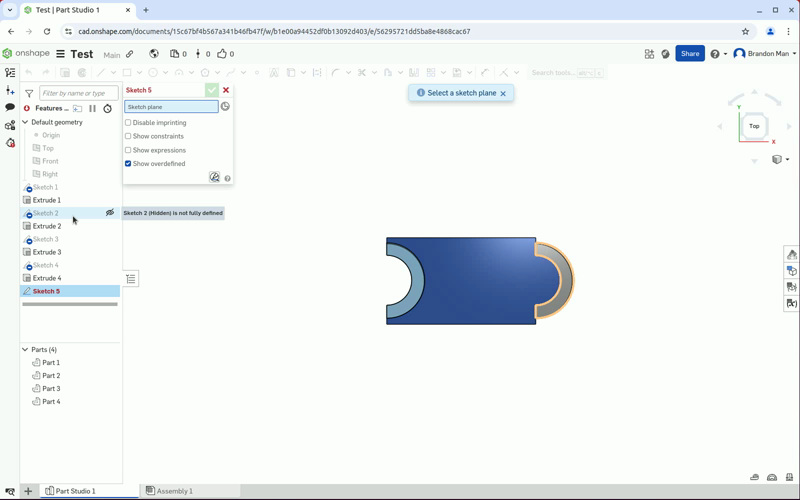
mouse_move(73, 150)
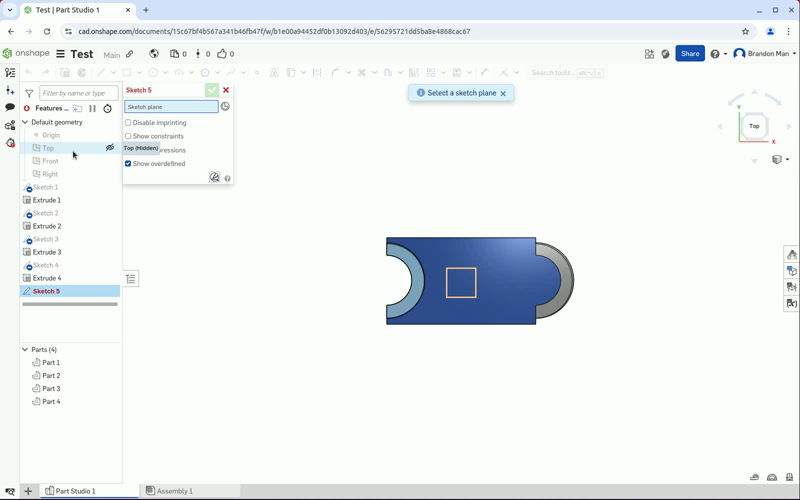
click(73, 150)
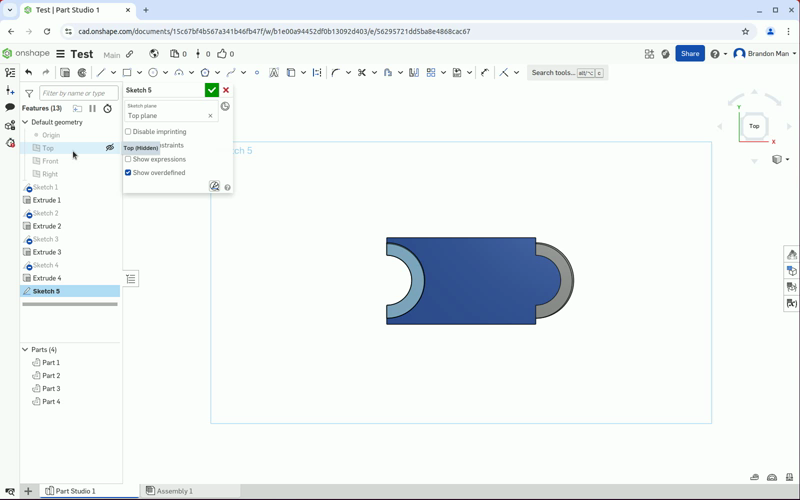
mouse_move(73, 352)
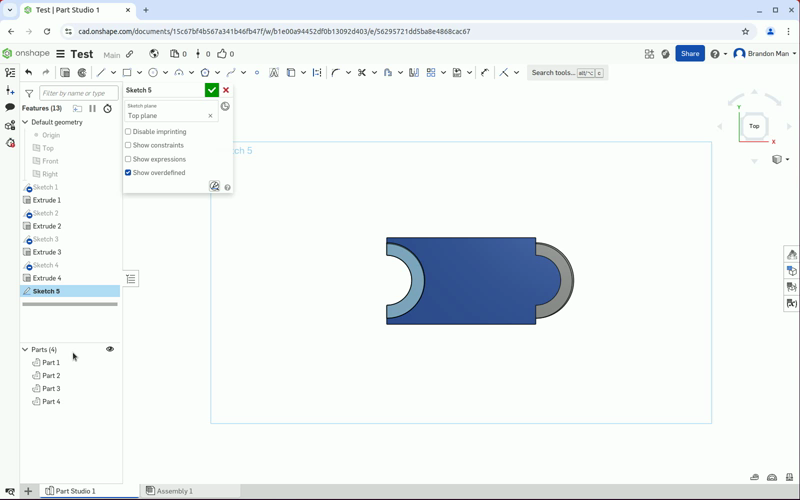
key(y)
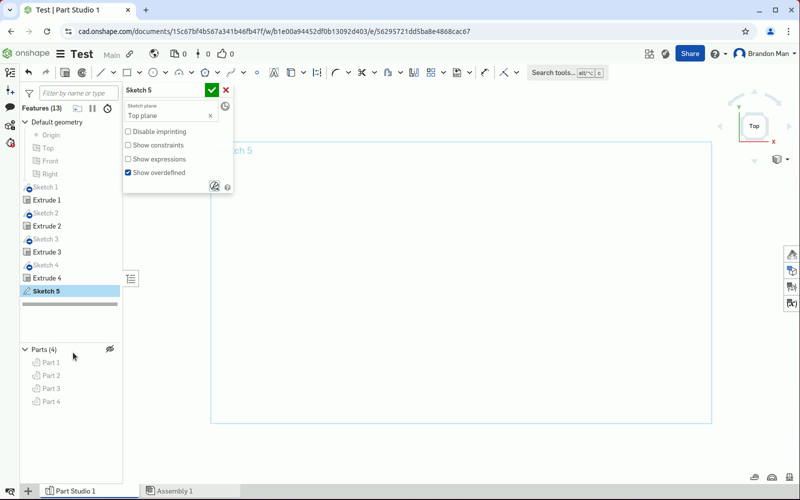
key(a)
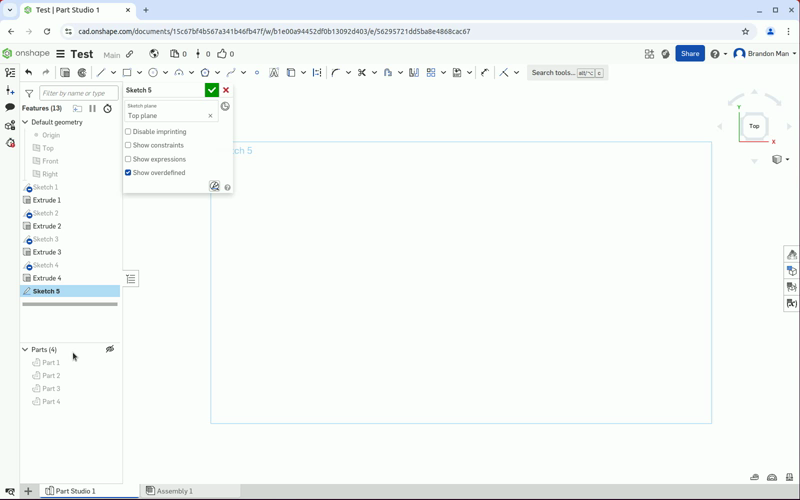
key_down(shift)
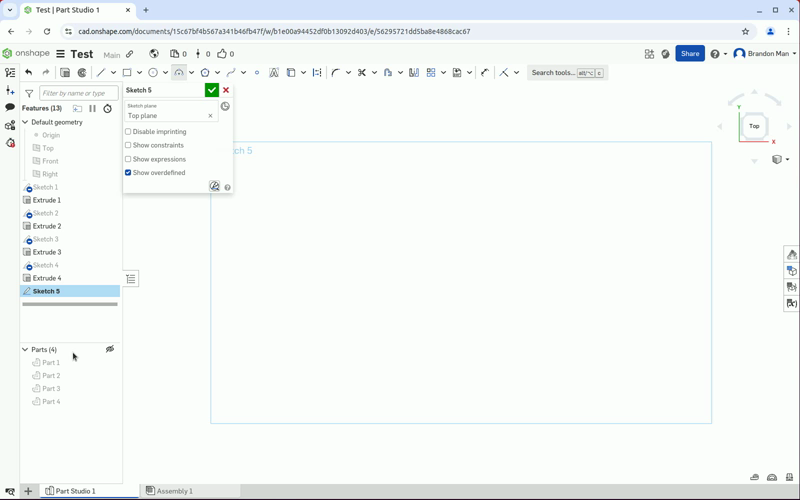
mouse_move(535, 318)
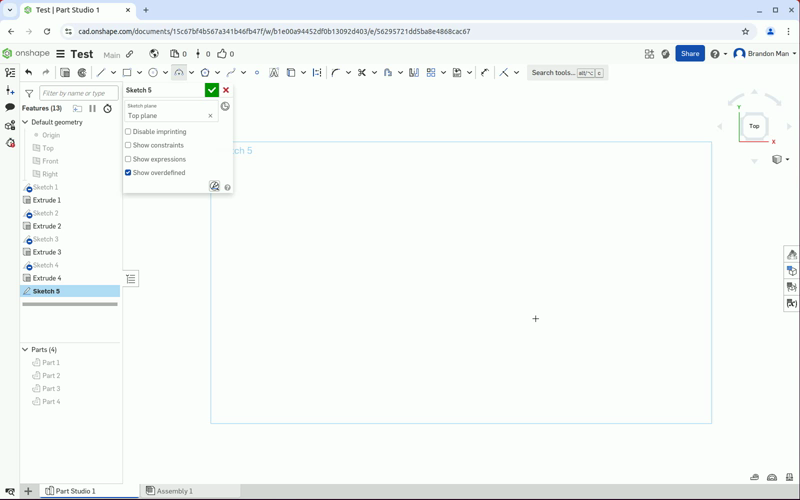
click(535, 318)
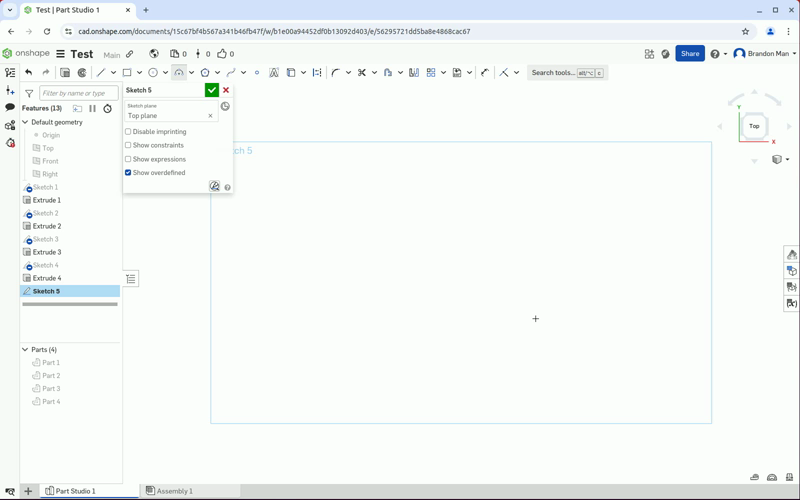
key_up(shift)
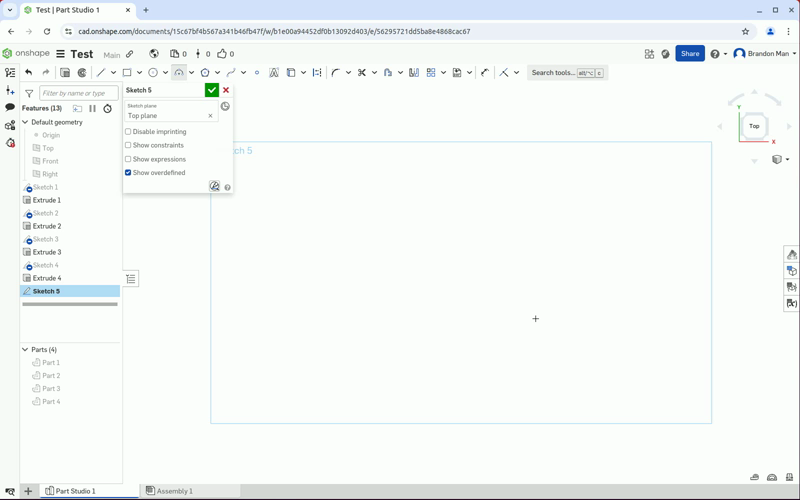
key_down(shift)
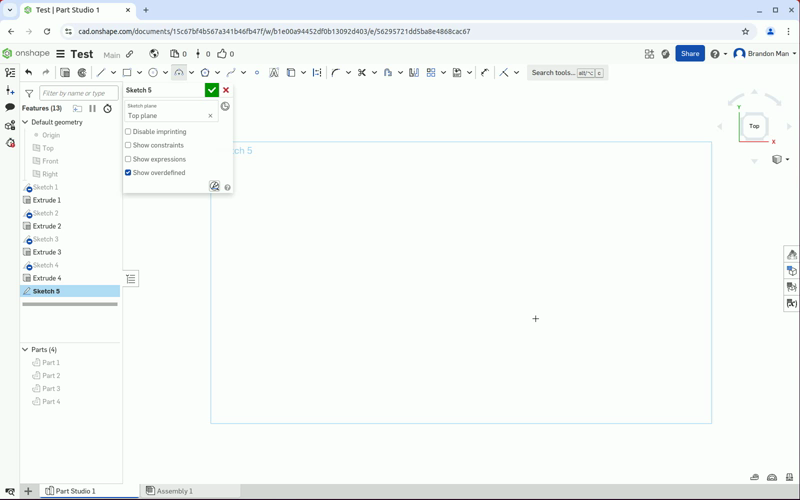
mouse_move(535, 242)
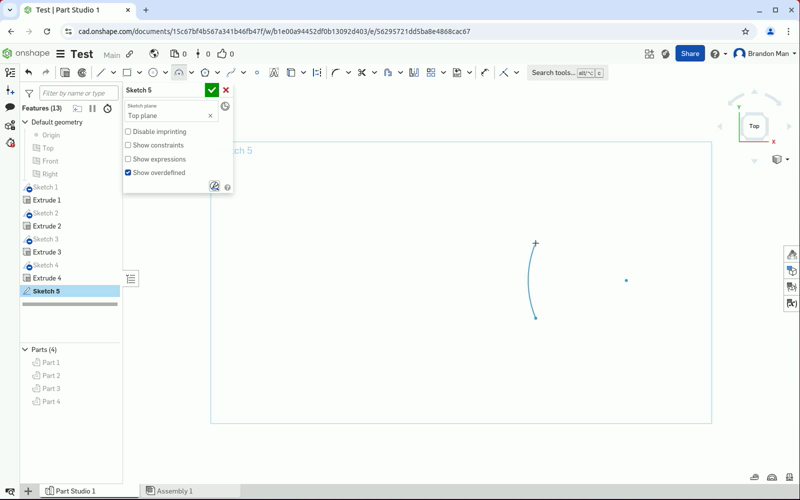
click(535, 242)
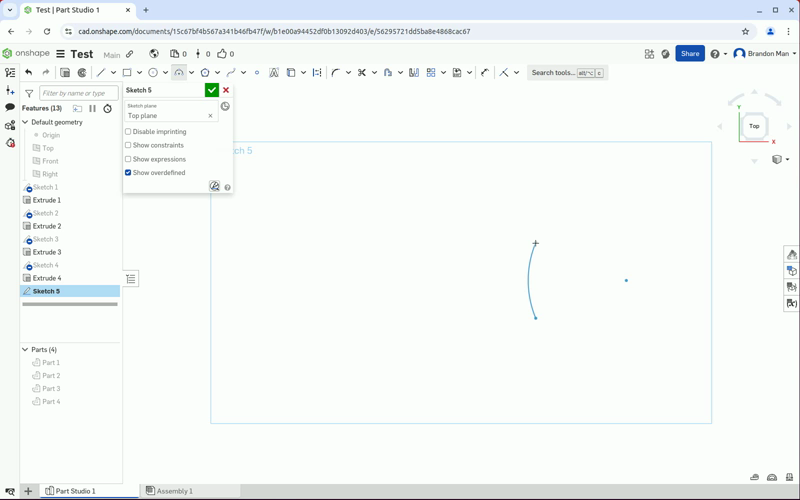
mouse_move(573, 280)
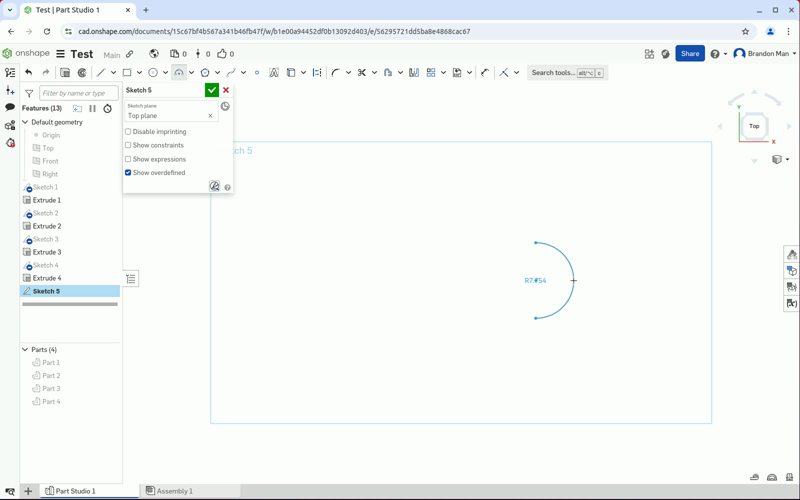
click(573, 280)
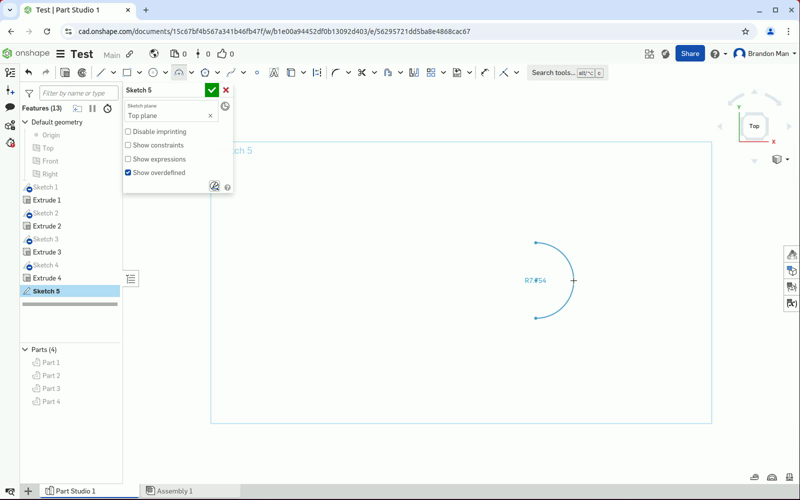
key_up(shift)
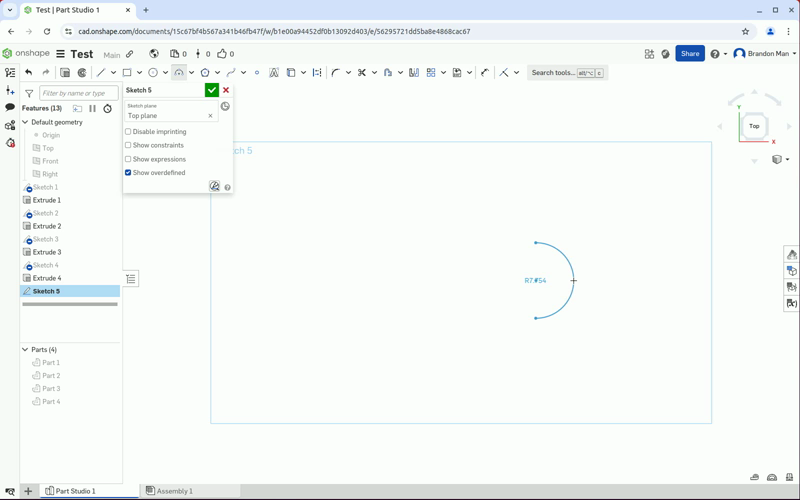
key(esc)
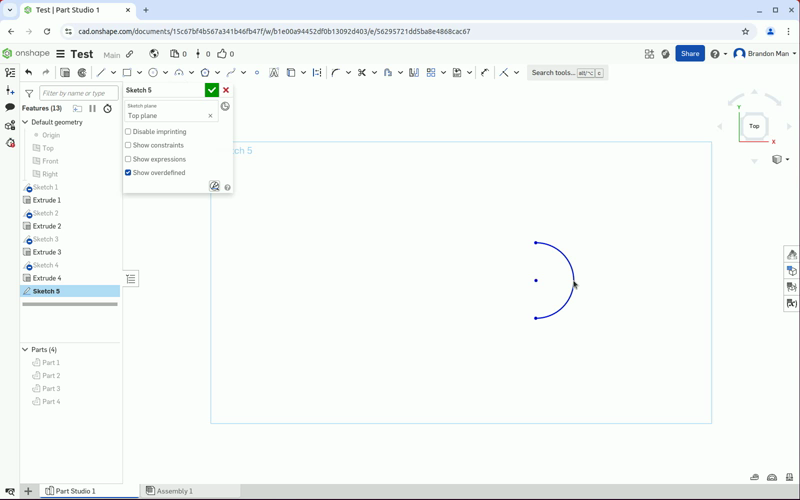
key(l)
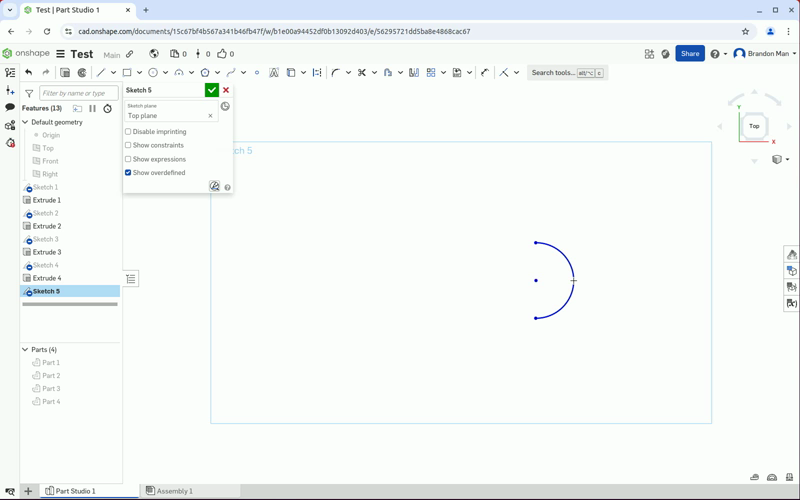
mouse_move(535, 242)
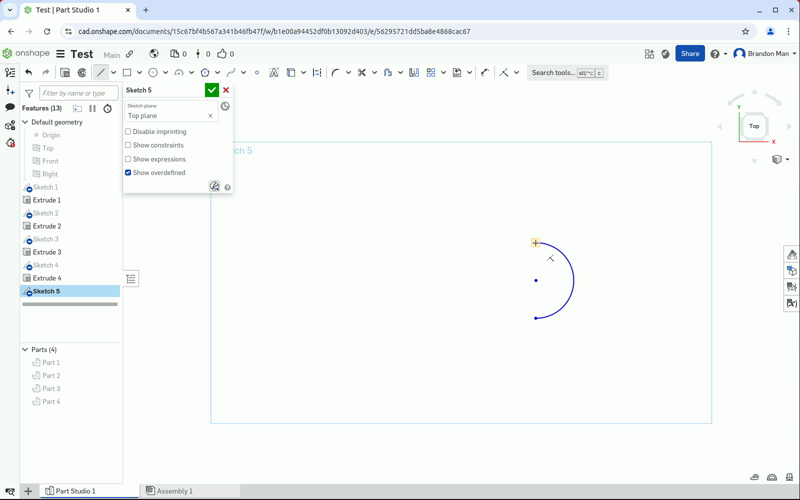
click(535, 242)
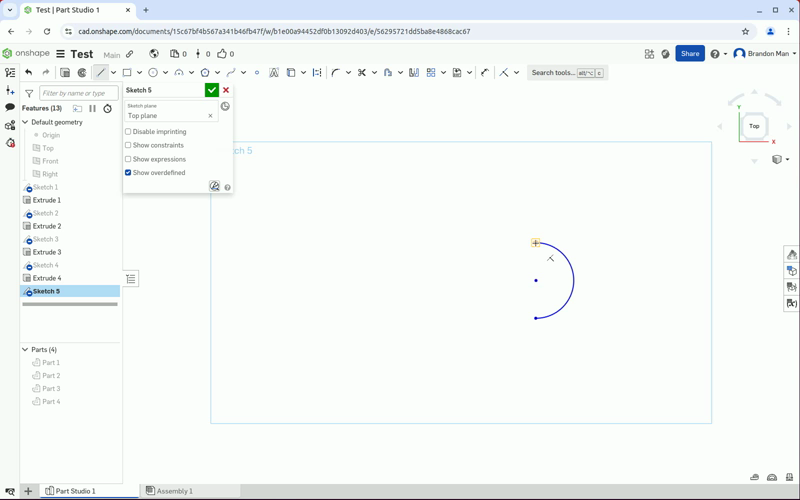
key_down(shift)
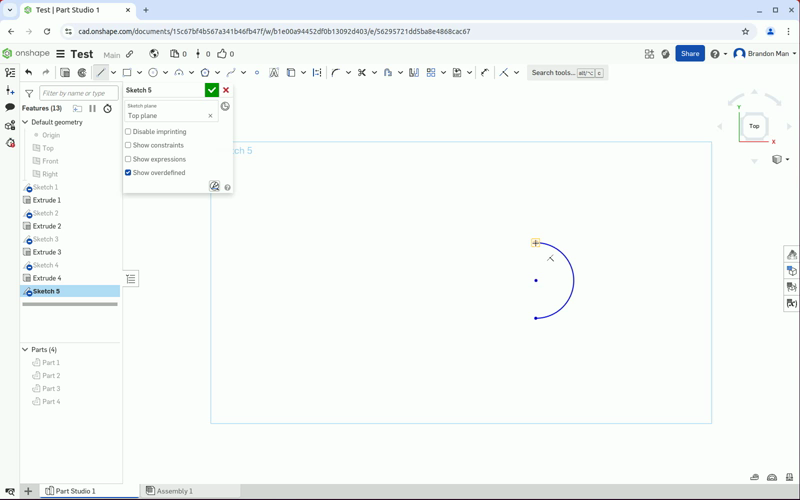
mouse_move(565, 242)
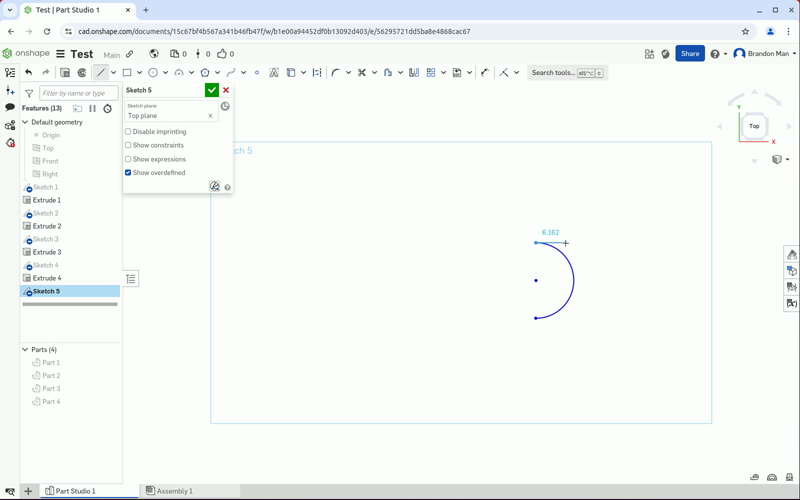
mouse_move(535, 255)
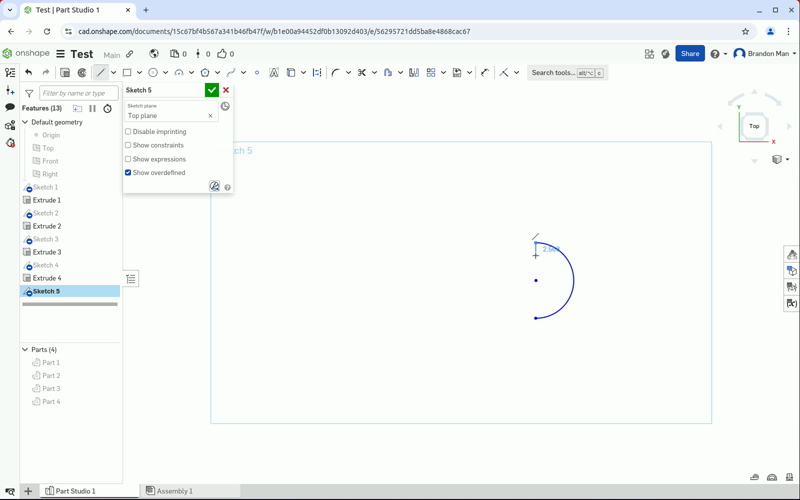
click(535, 255)
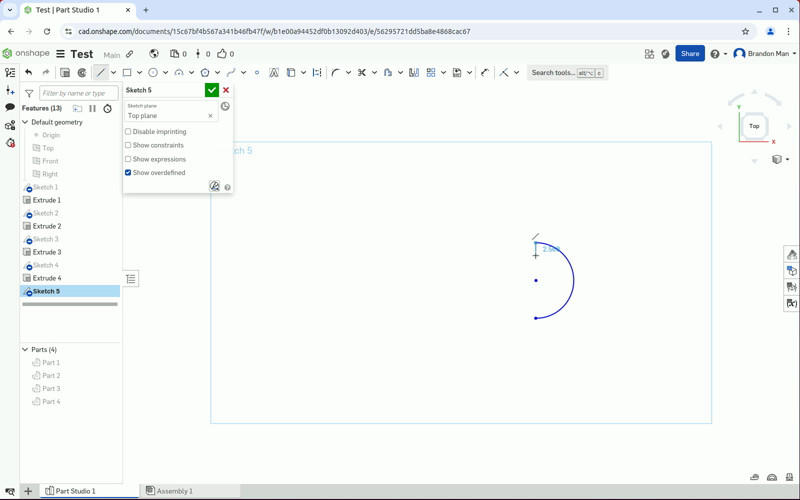
key_up(shift)
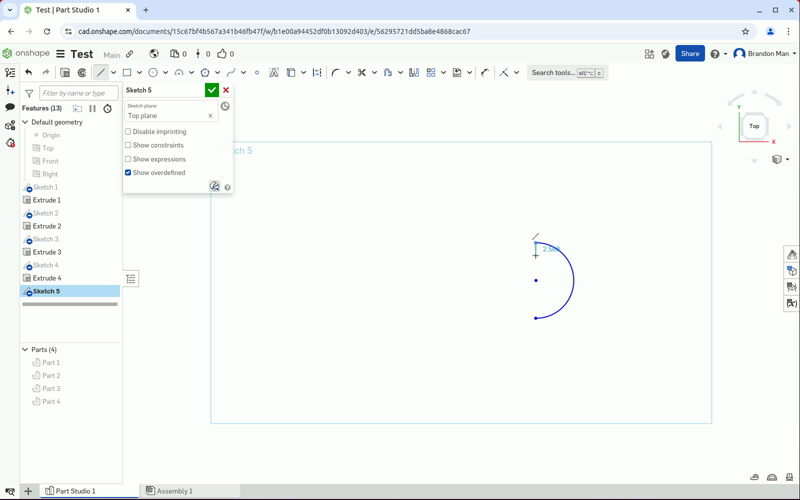
key(esc)
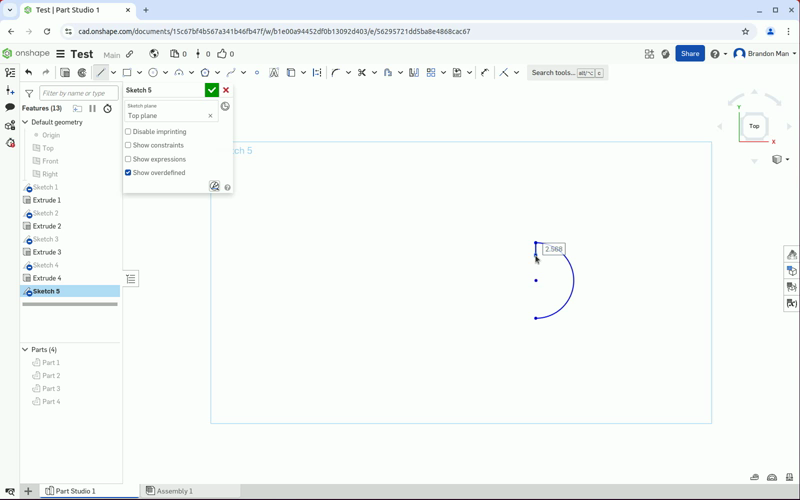
key(a)
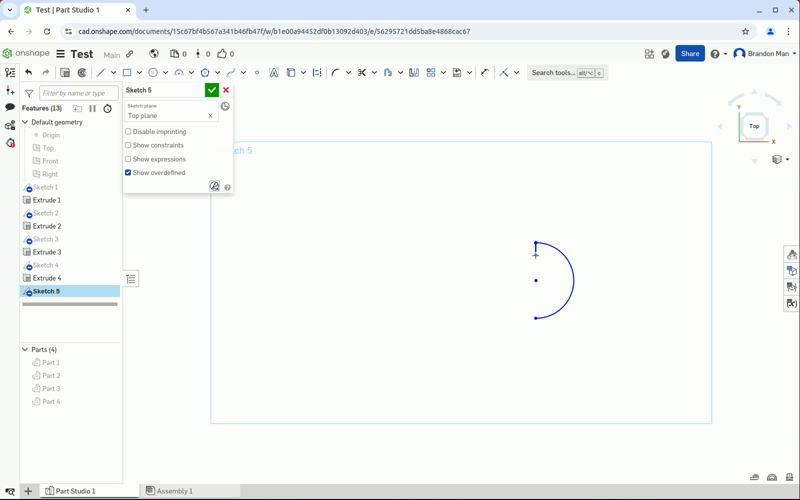
mouse_move(535, 255)
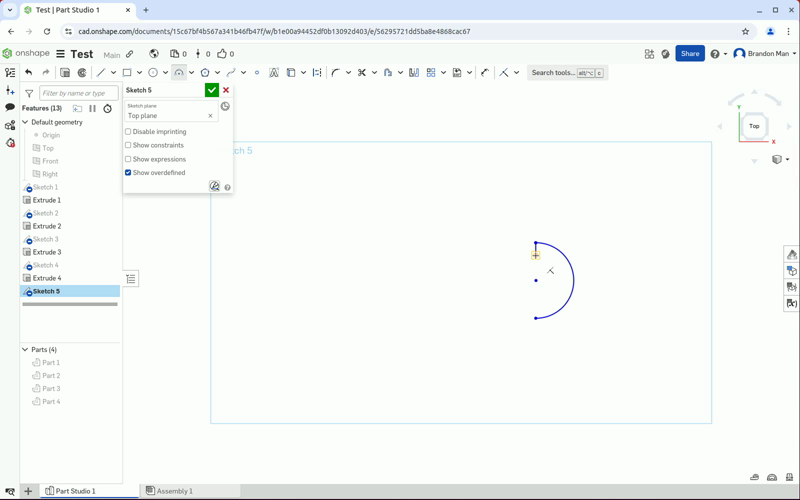
click(535, 255)
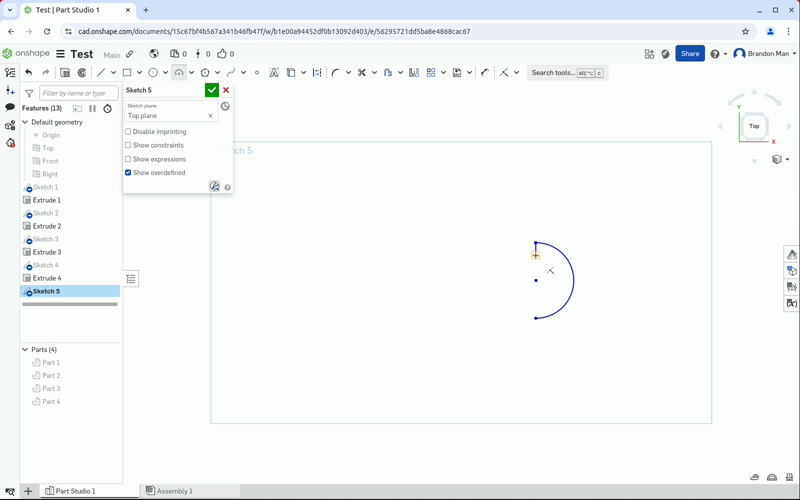
key_down(shift)
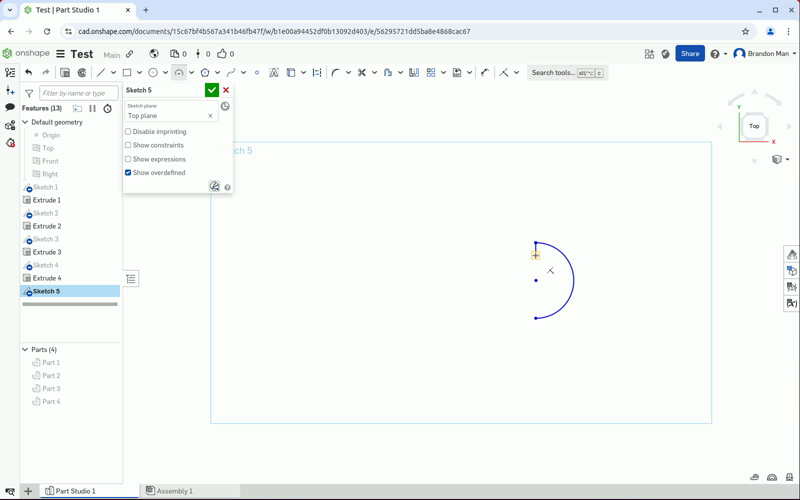
mouse_move(535, 305)
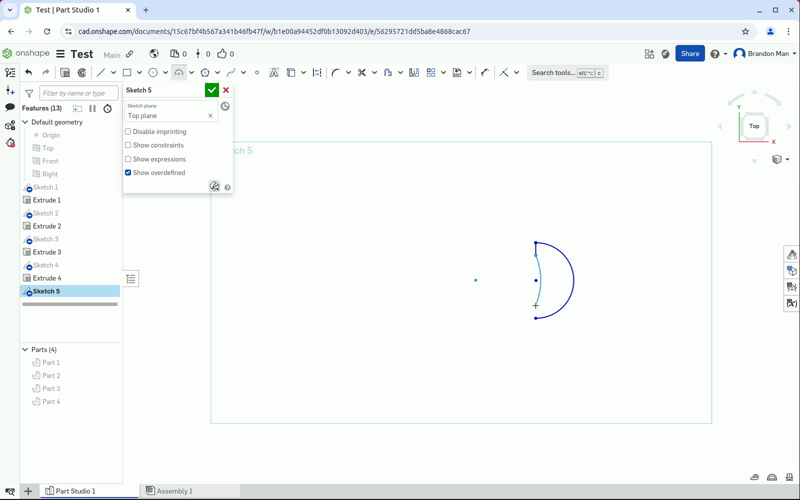
click(535, 305)
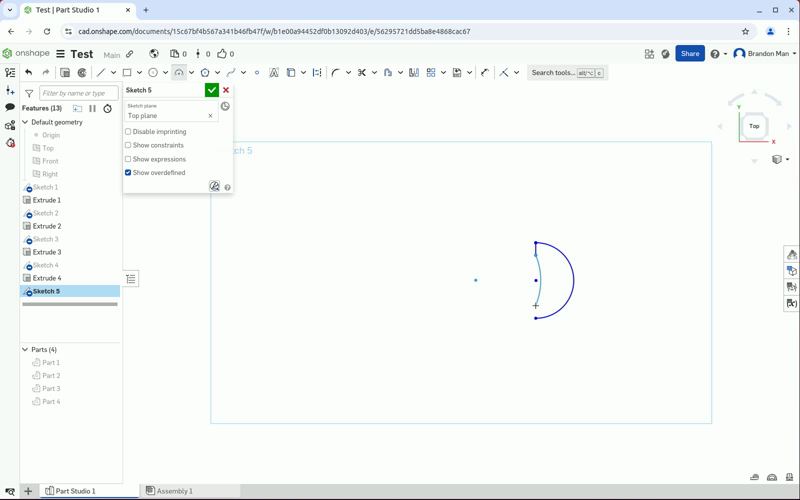
mouse_move(560, 280)
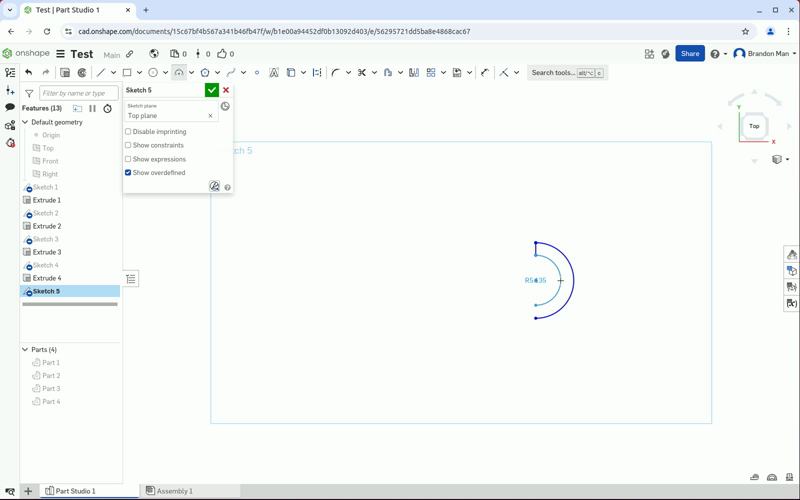
click(560, 280)
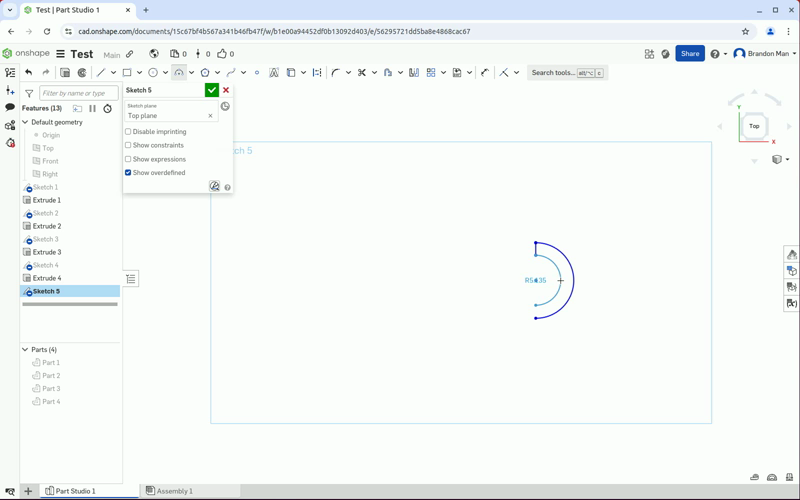
key_up(shift)
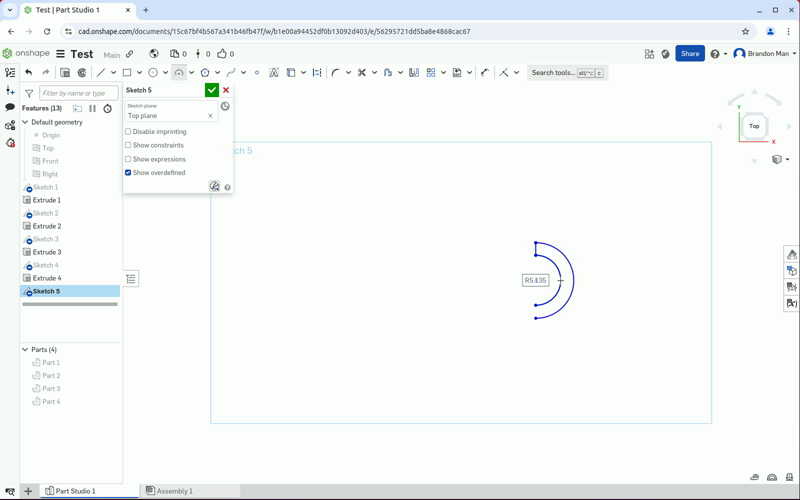
key(esc)
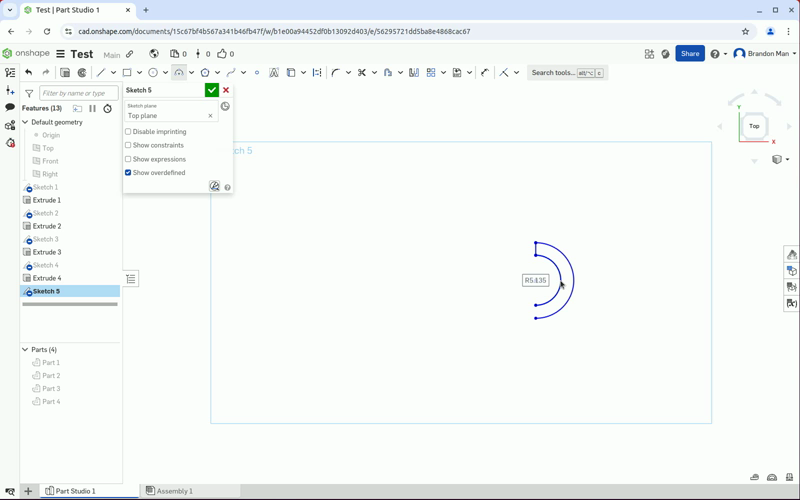
key(l)
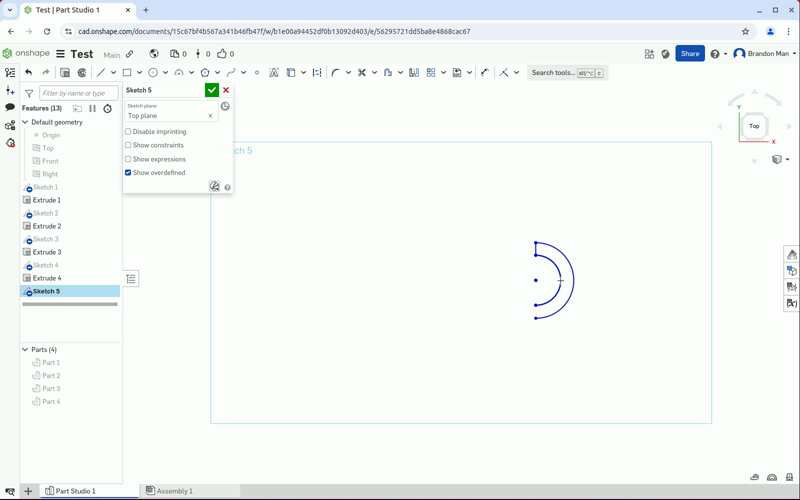
mouse_move(535, 305)
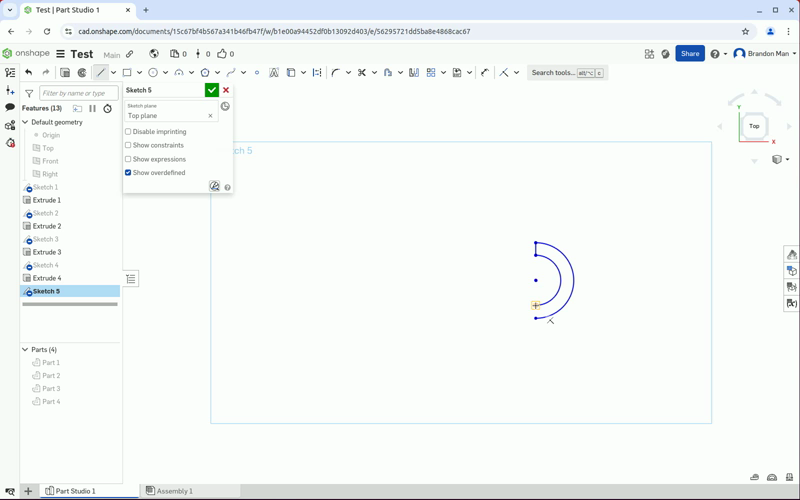
click(535, 305)
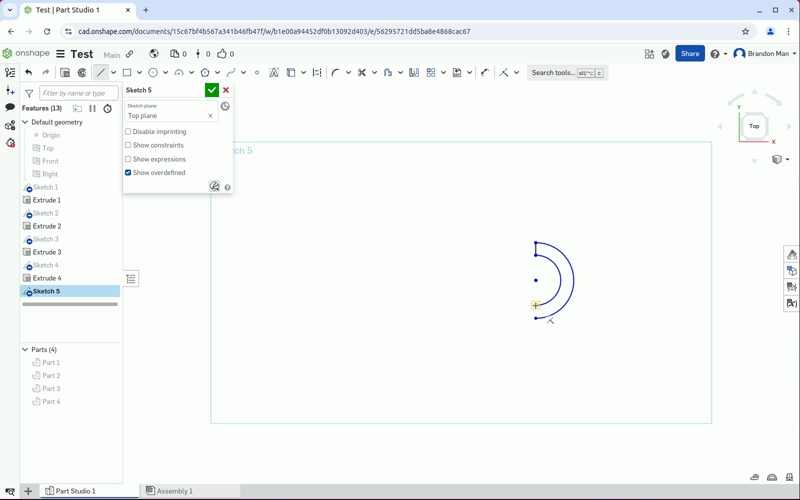
mouse_move(565, 305)
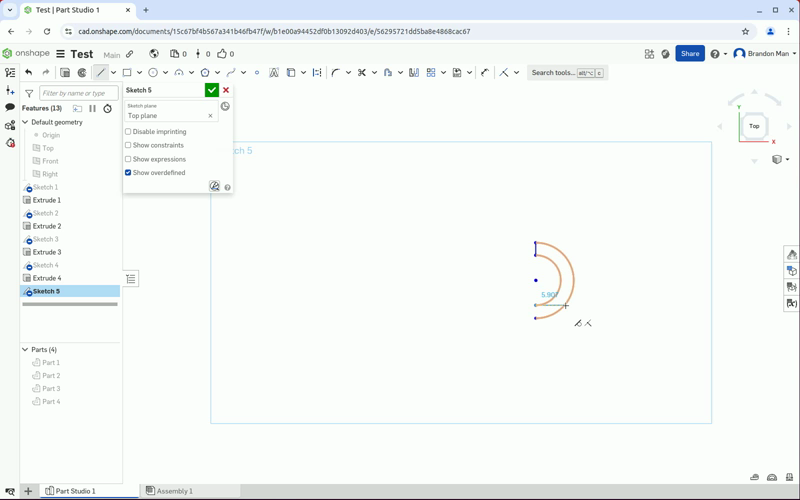
key_down(shift)
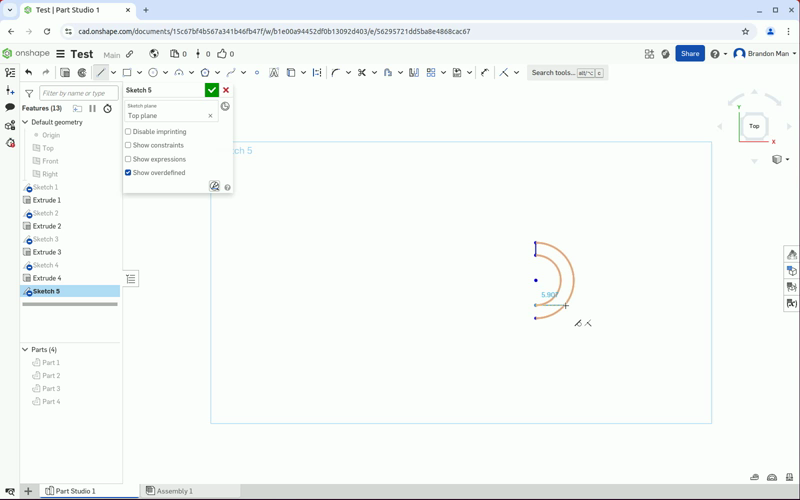
mouse_move(535, 318)
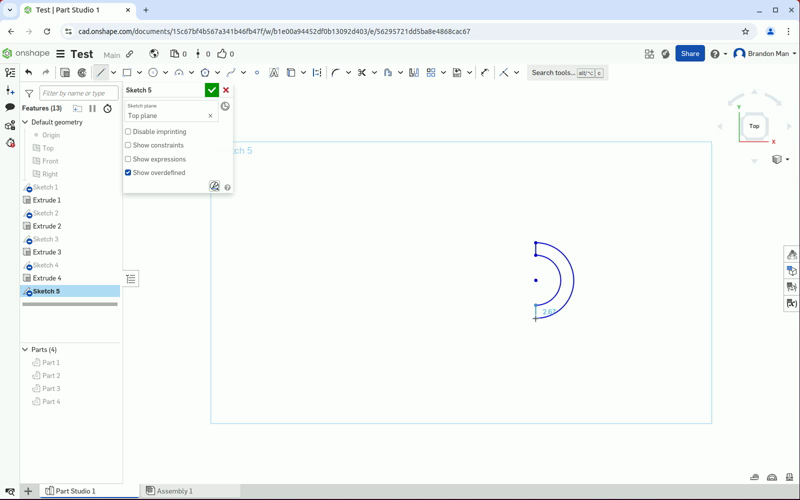
key_up(shift)
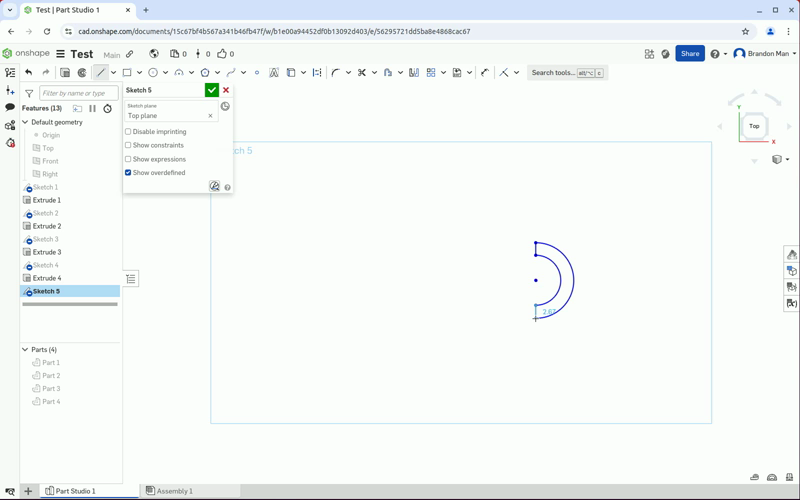
click(535, 318)
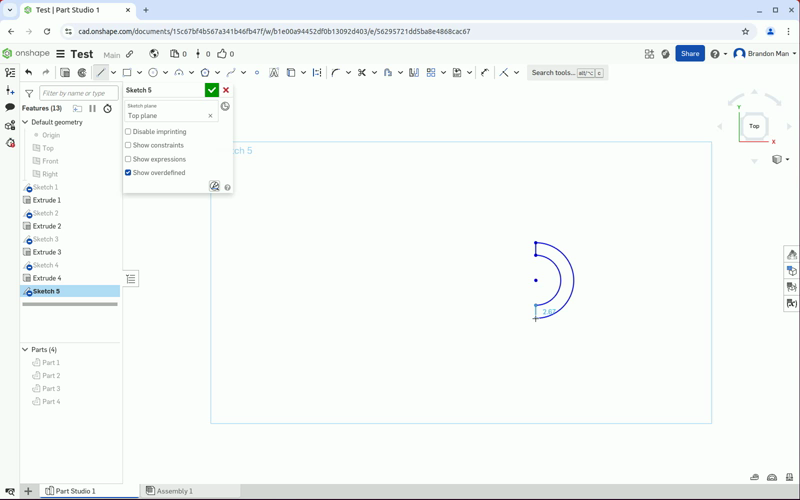
key(esc)
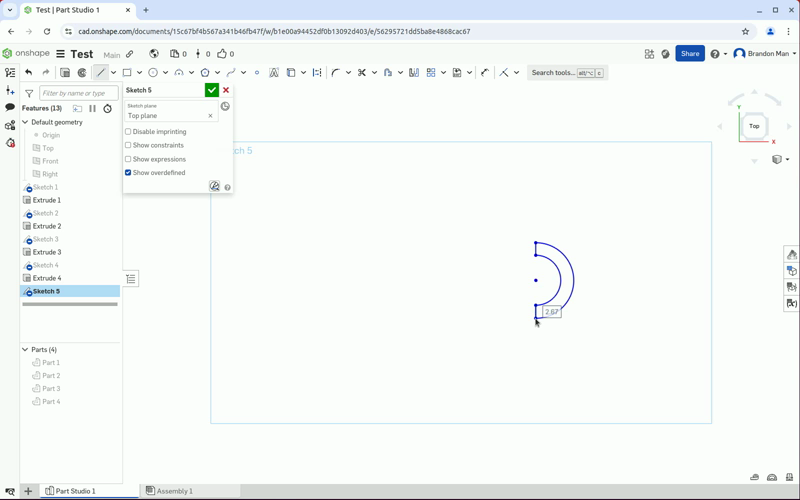
mouse_move(537, 310)
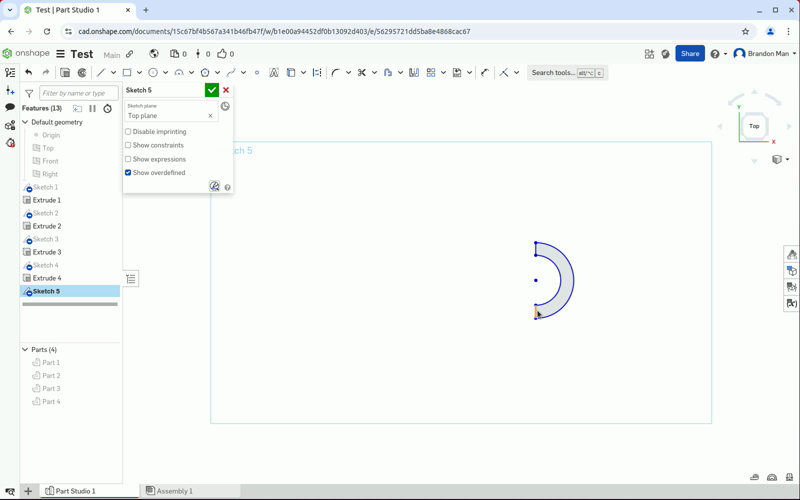
scroll(6)
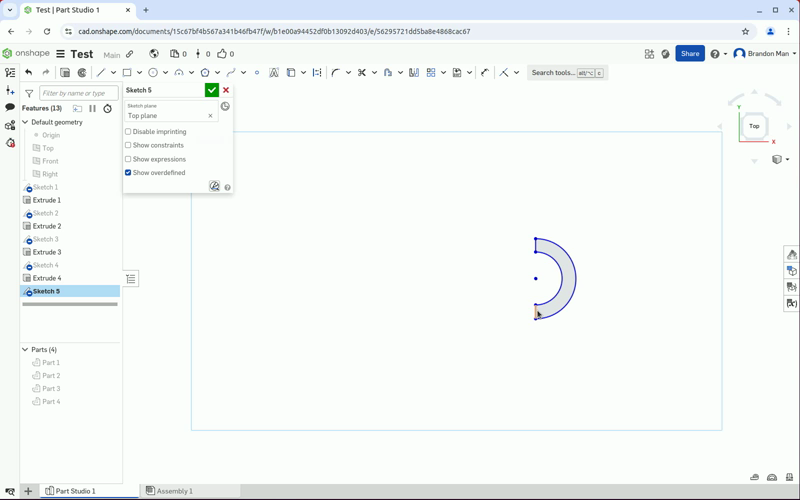
scroll(6)
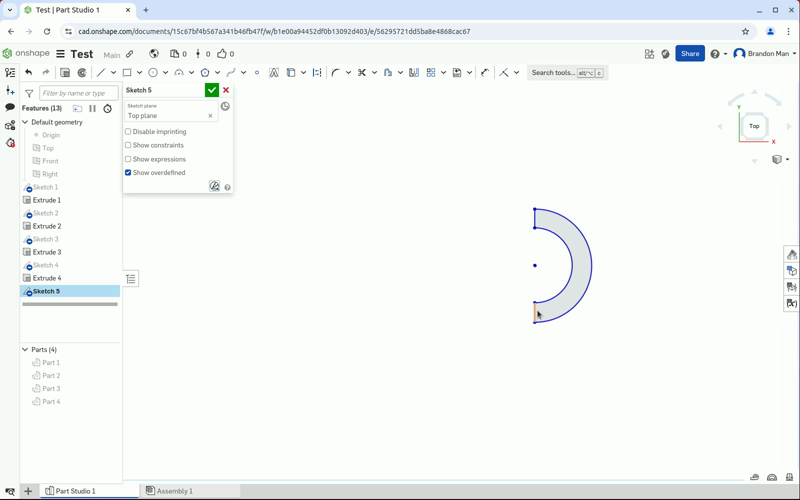
scroll(6)
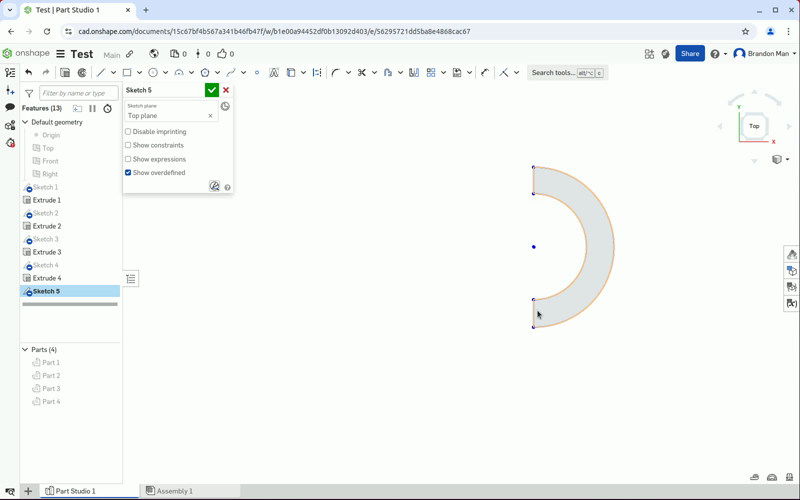
scroll(6)
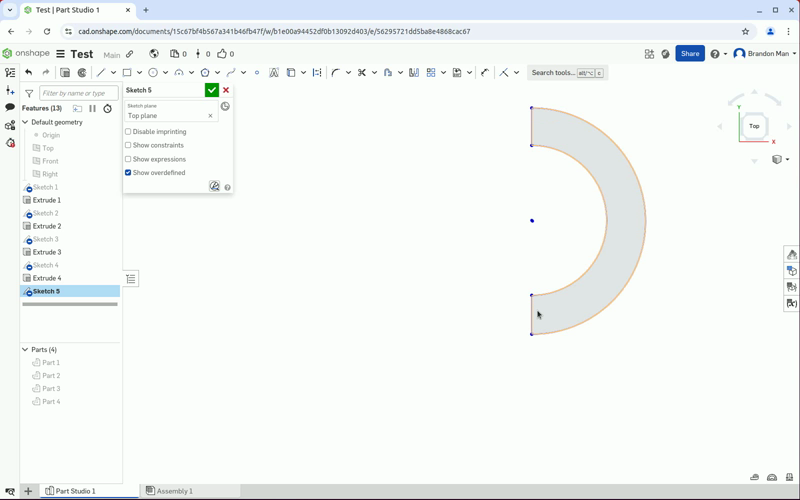
scroll(6)
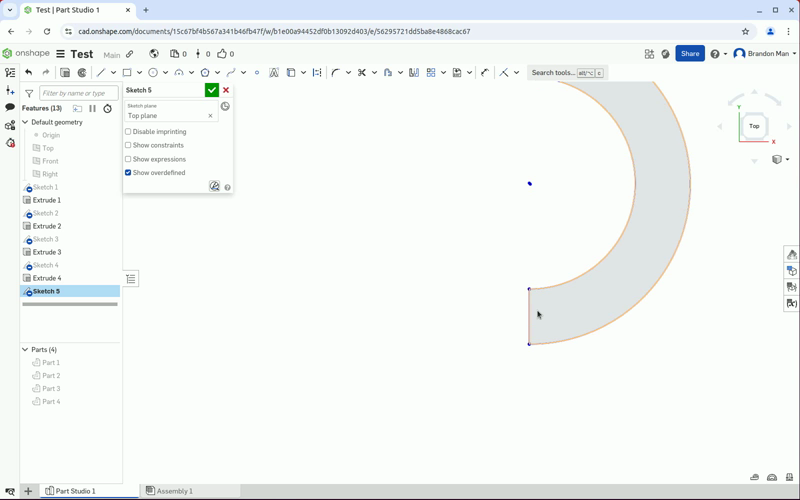
scroll(6)
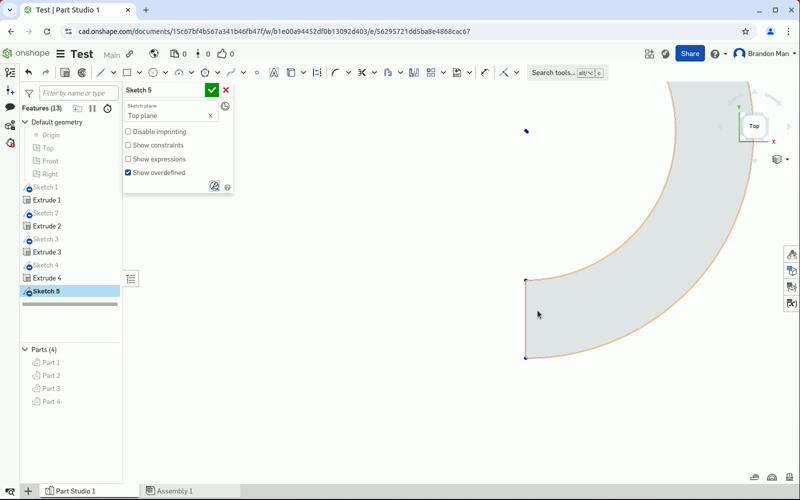
scroll(6)
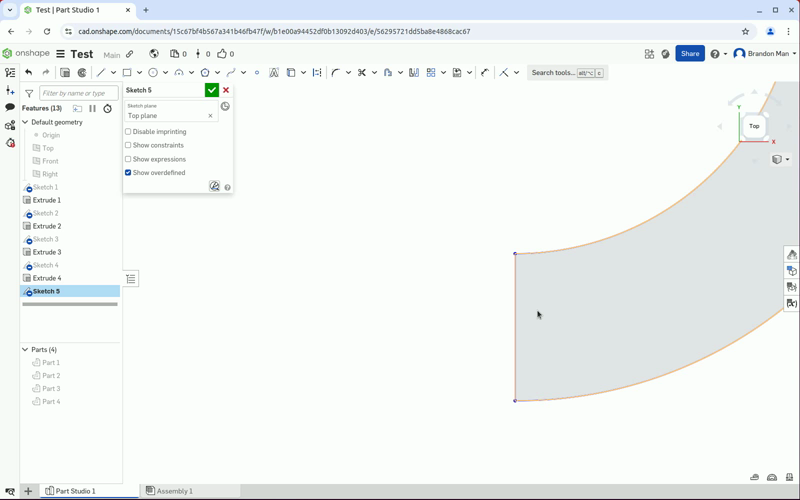
click(537, 310)
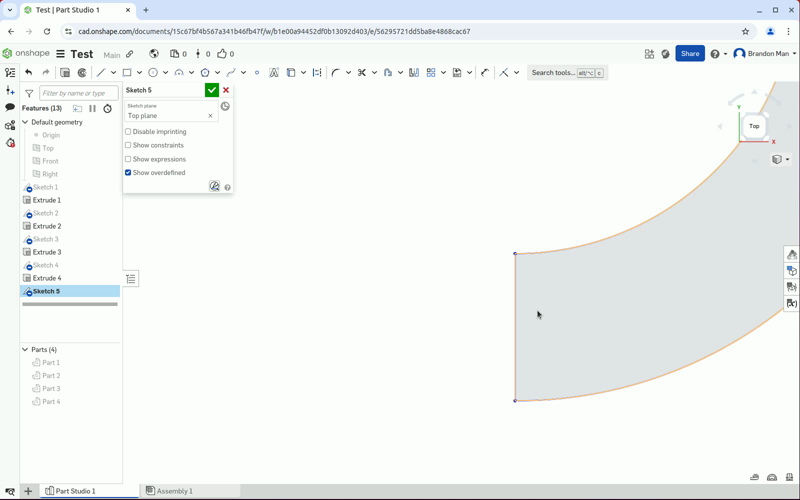
scroll(-6)
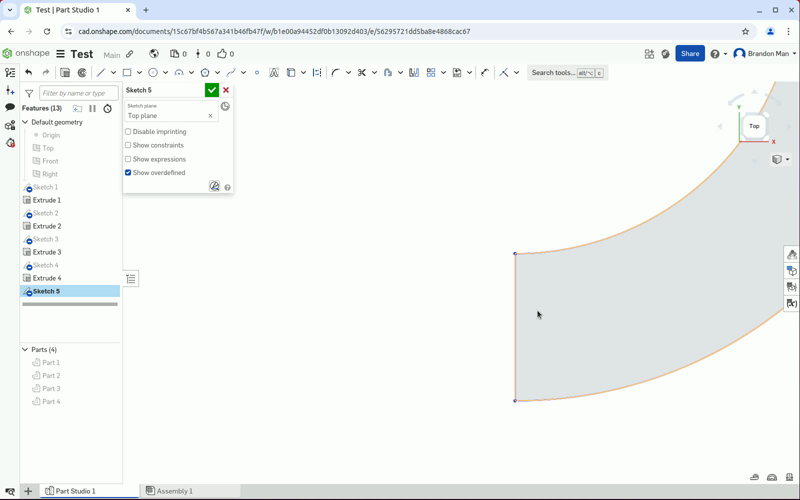
scroll(-6)
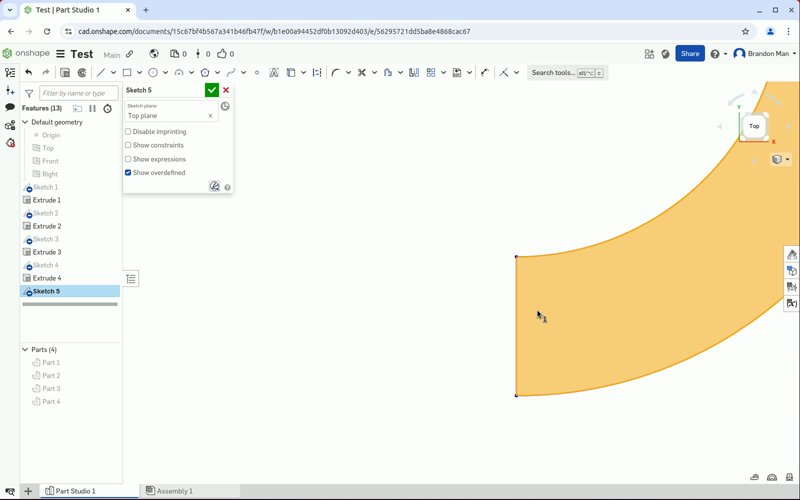
scroll(-6)
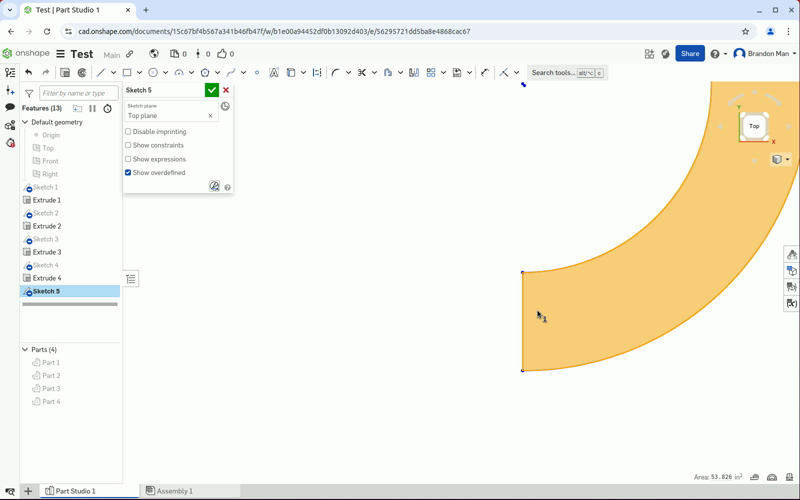
scroll(-6)
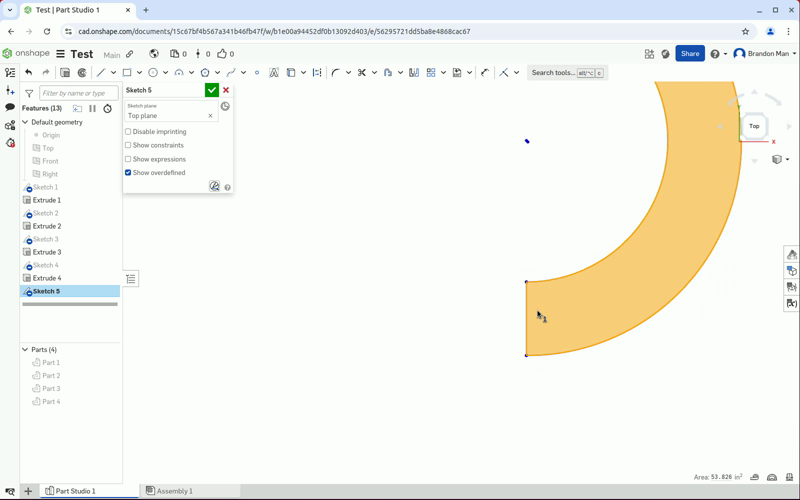
scroll(-6)
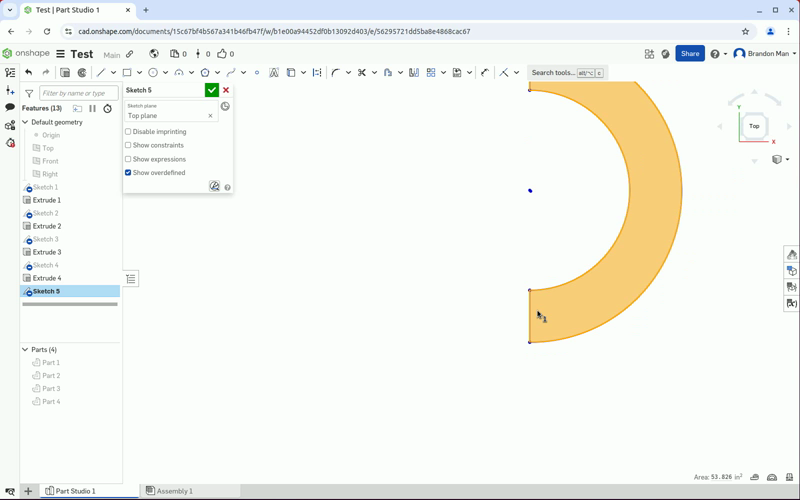
scroll(-6)
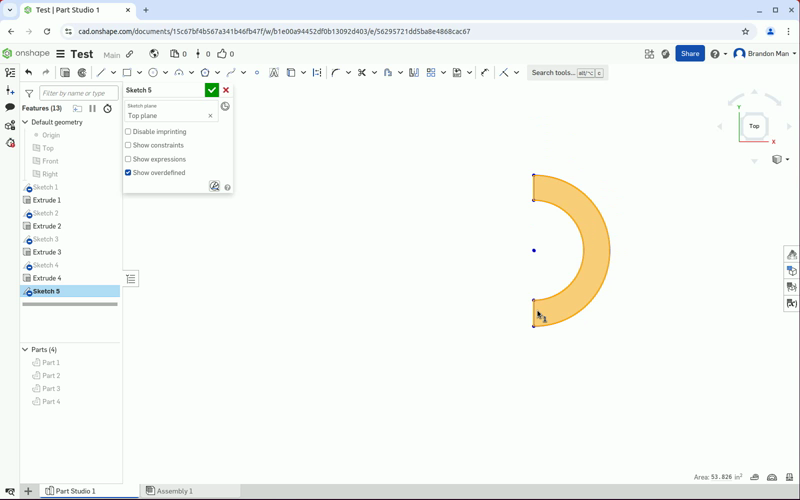
scroll(-6)
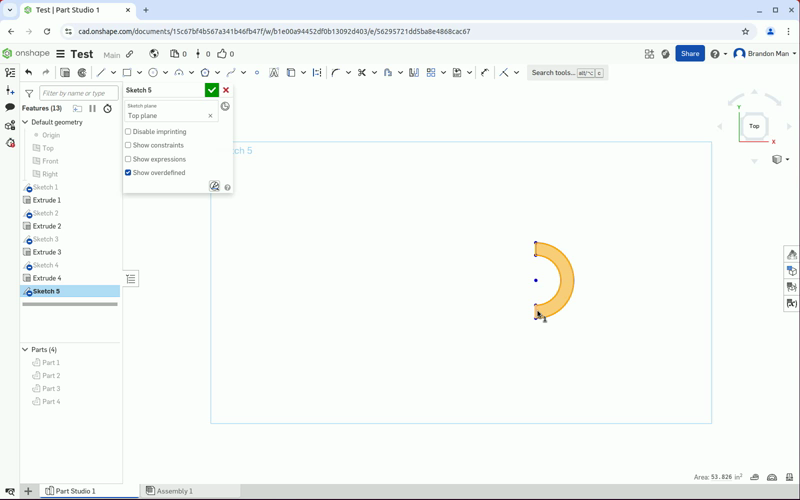
mouse_move(73, 352)
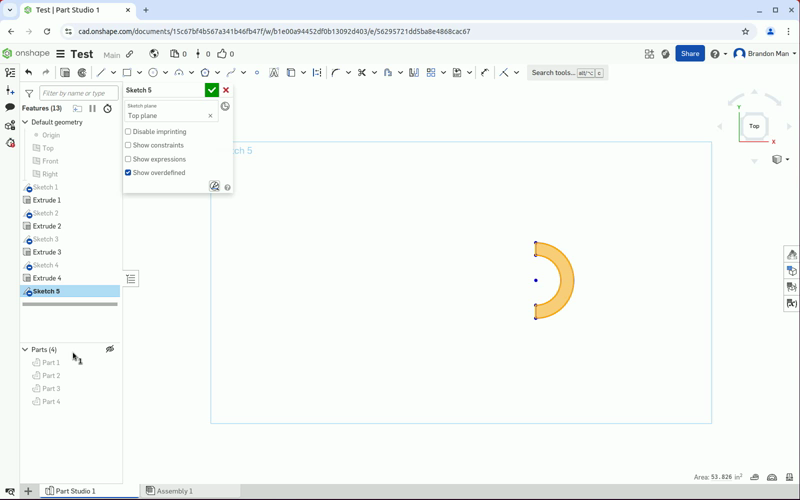
key(shift+y)
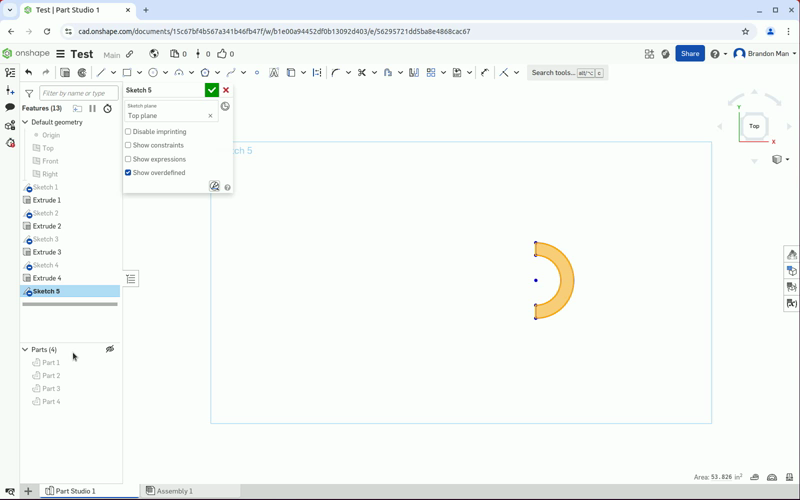
key(shift+e)
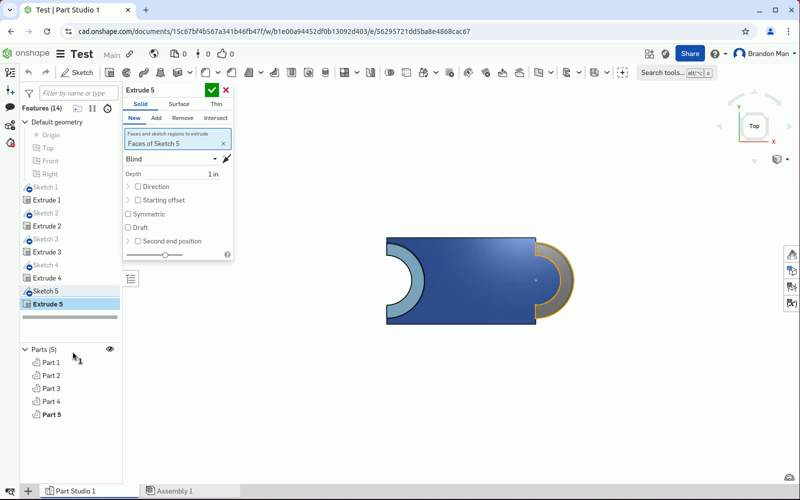
mouse_move(143, 106)
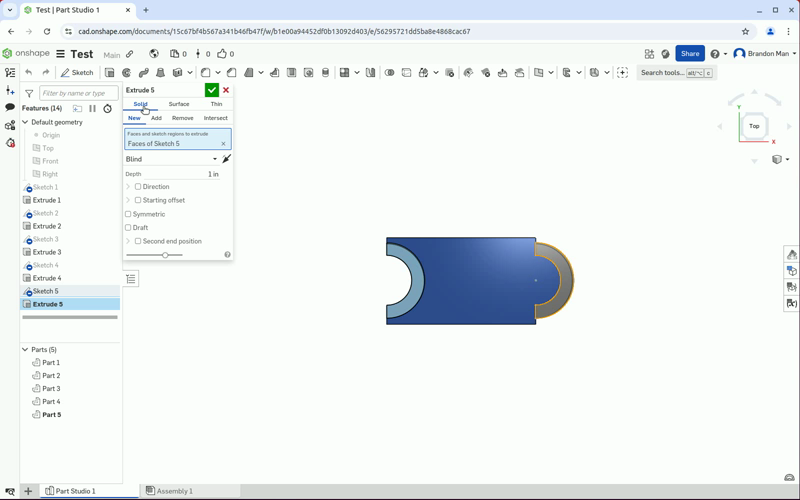
click(143, 106)
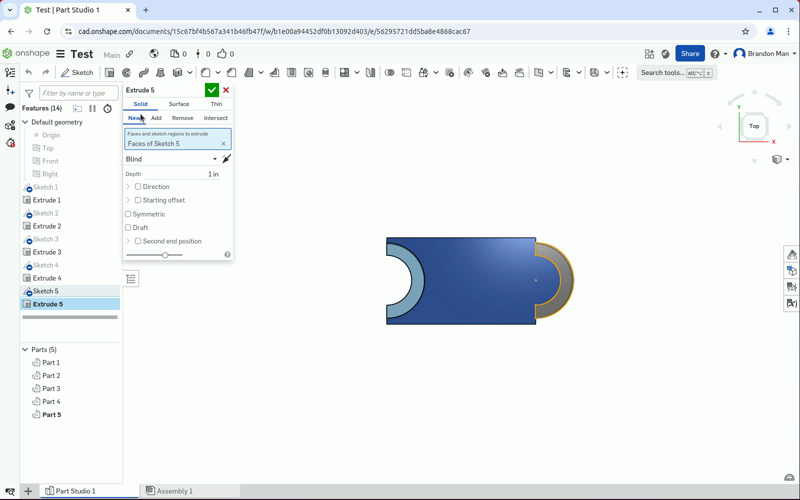
mouse_move(137, 120)
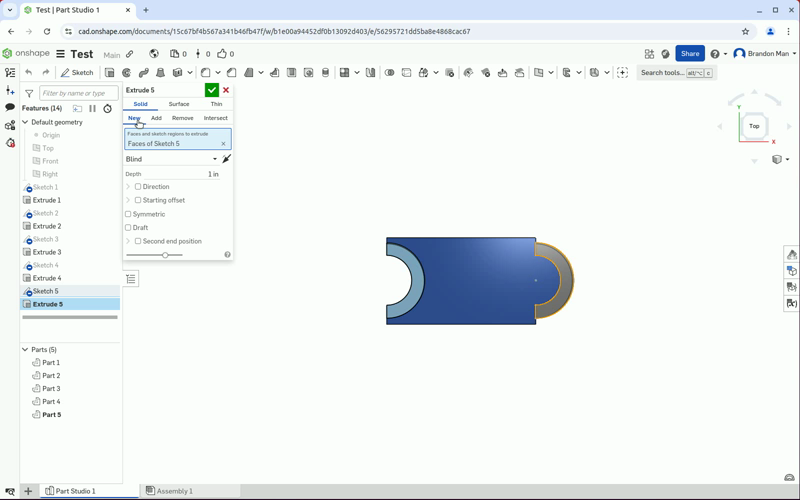
click(137, 120)
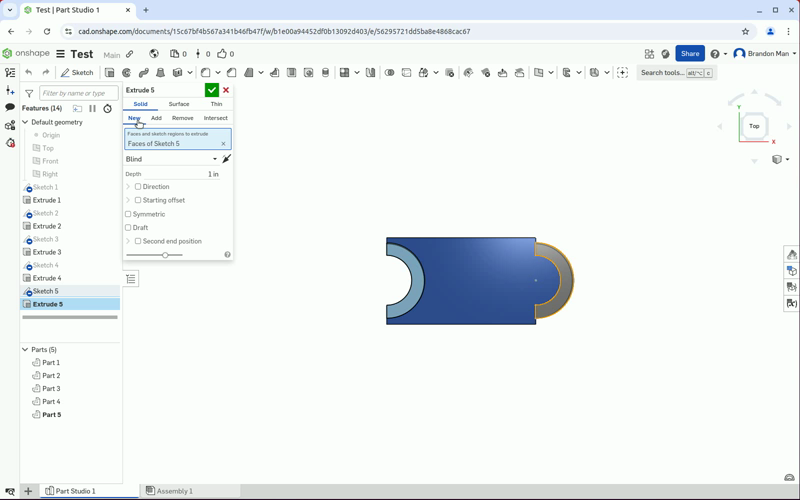
key(tab, 4)
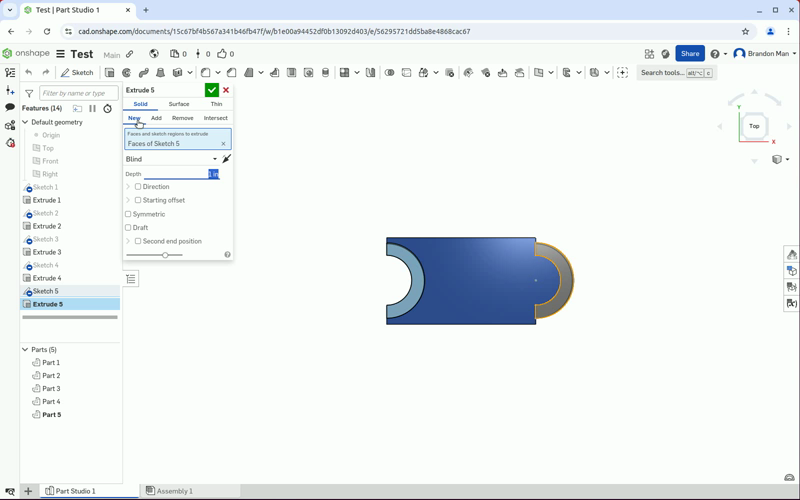
text(5.055)
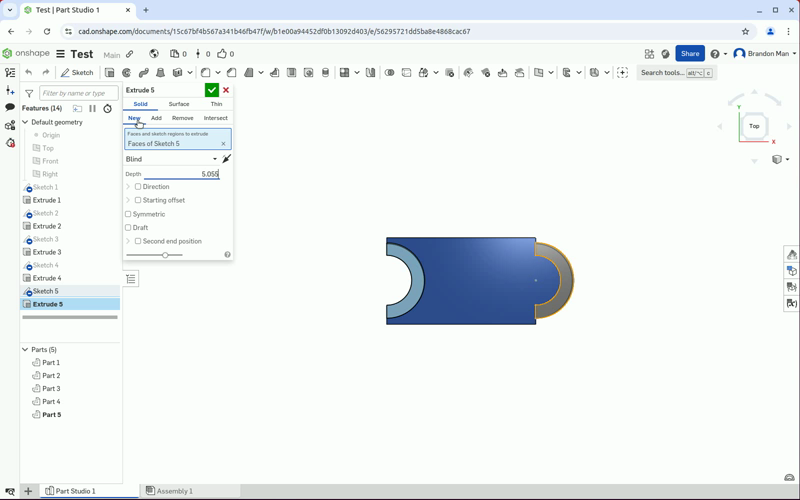
key(enter)
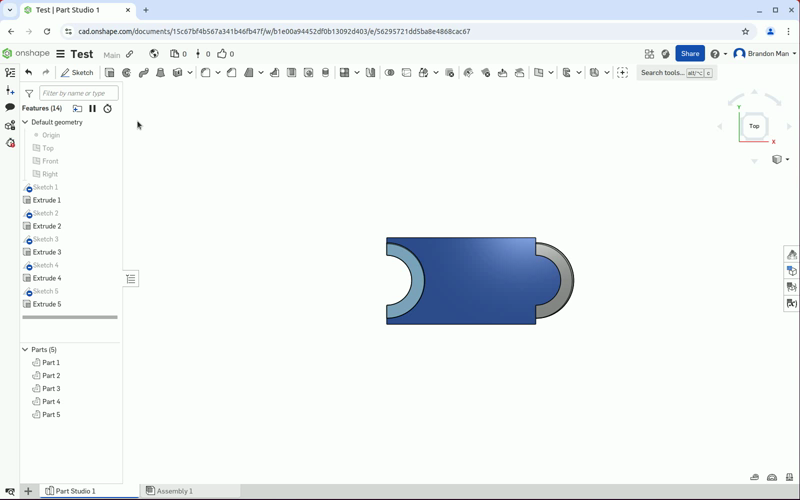
key(shift+h)
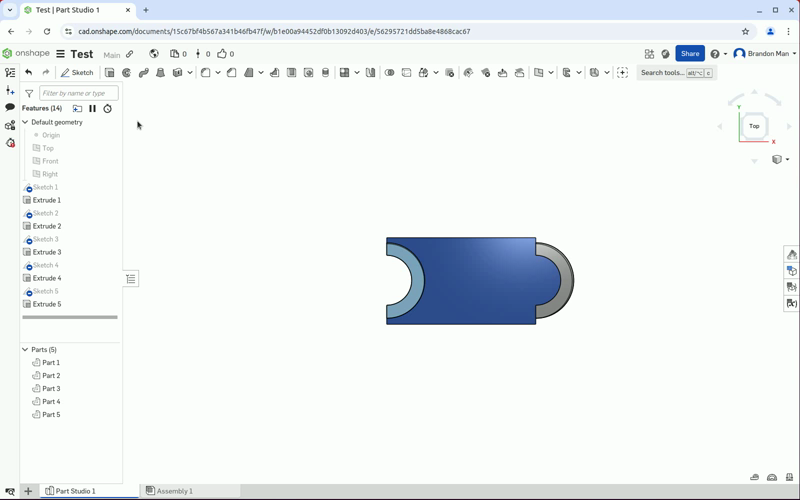
key(shift+h)
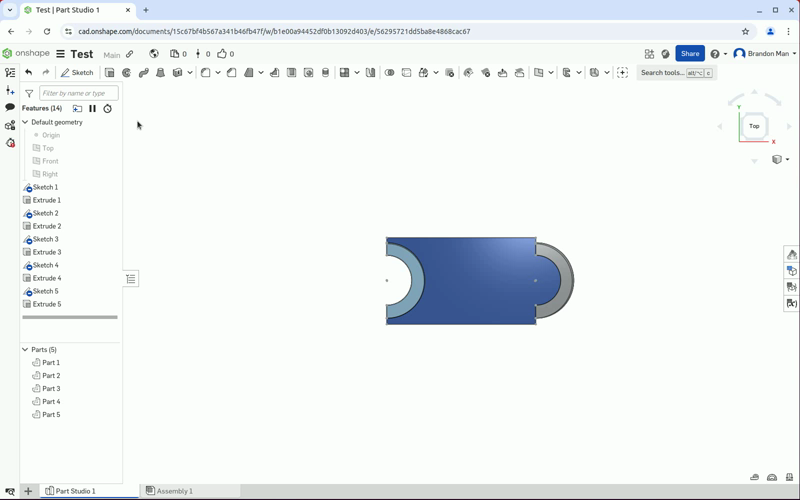
key(shift+7)
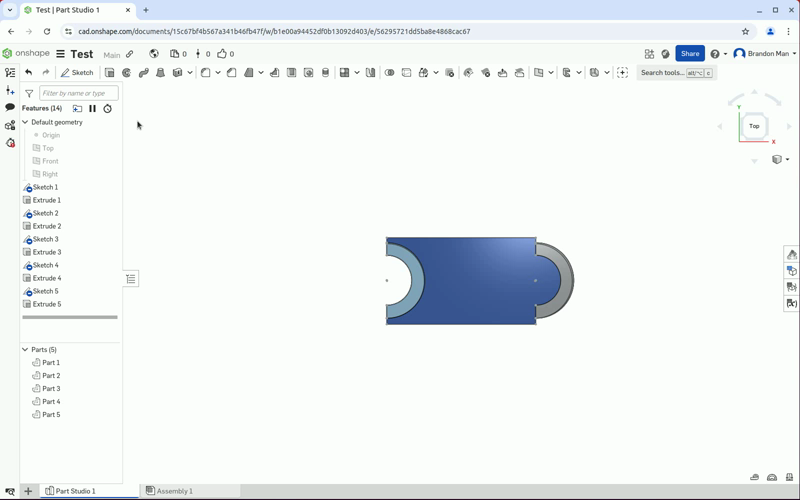
key(up, 3)
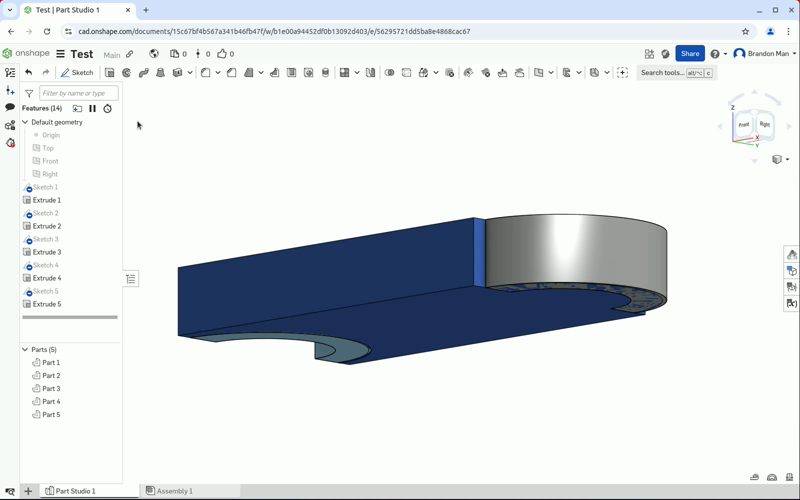
key(left, 3)
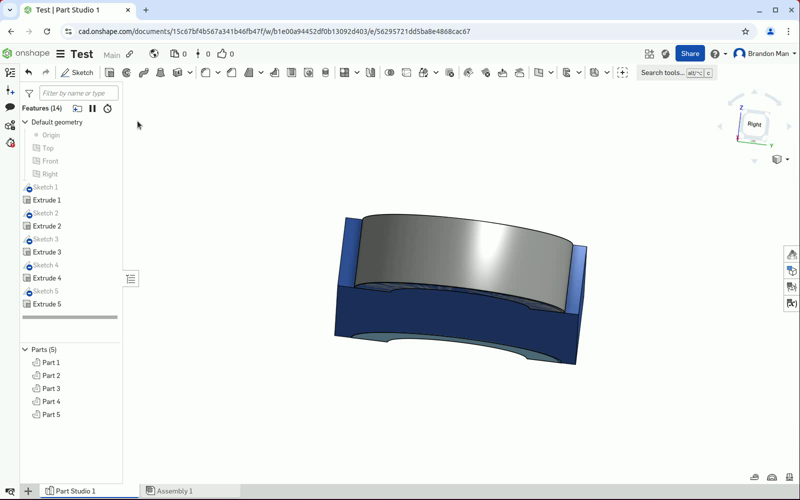
key(right, 3)
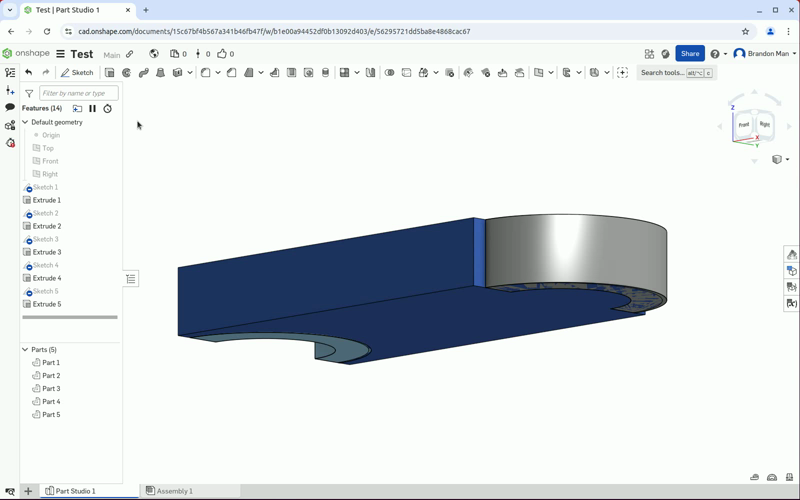
key(down, 3)
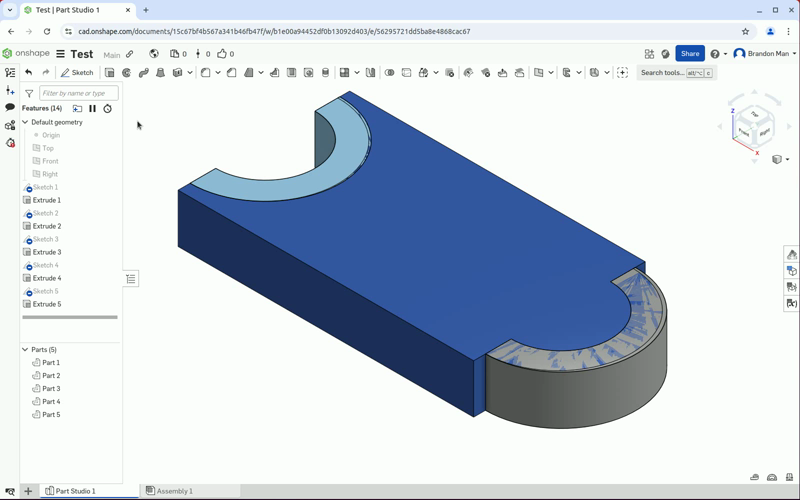
mouse_move(73, 189)
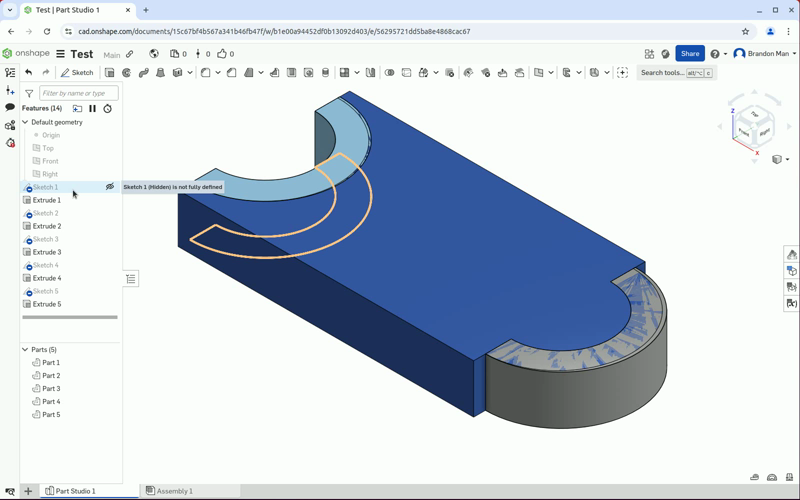
click(73, 189)